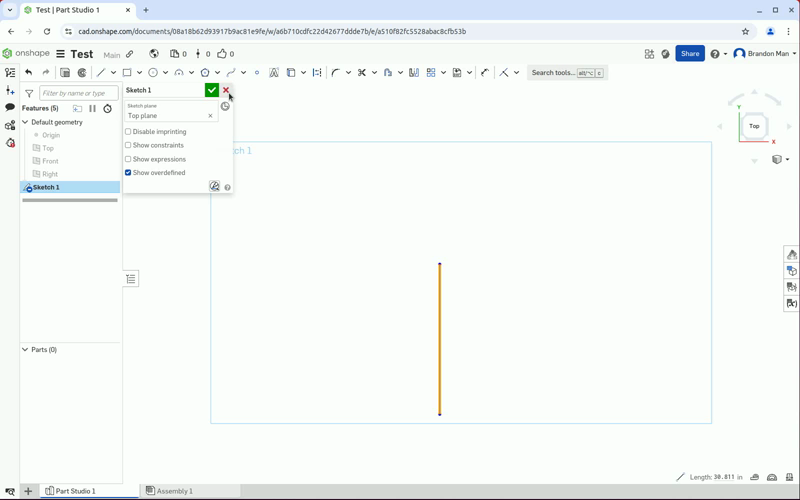
key(shift+h)
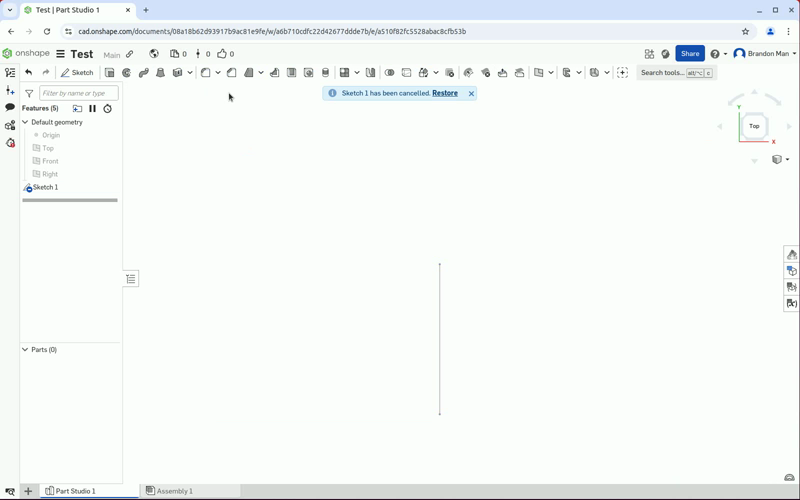
key(shift+s)
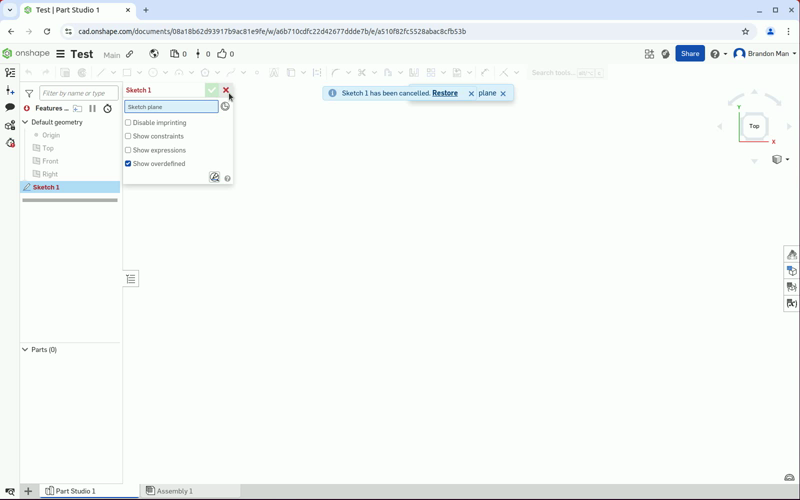
mouse_move(73, 150)
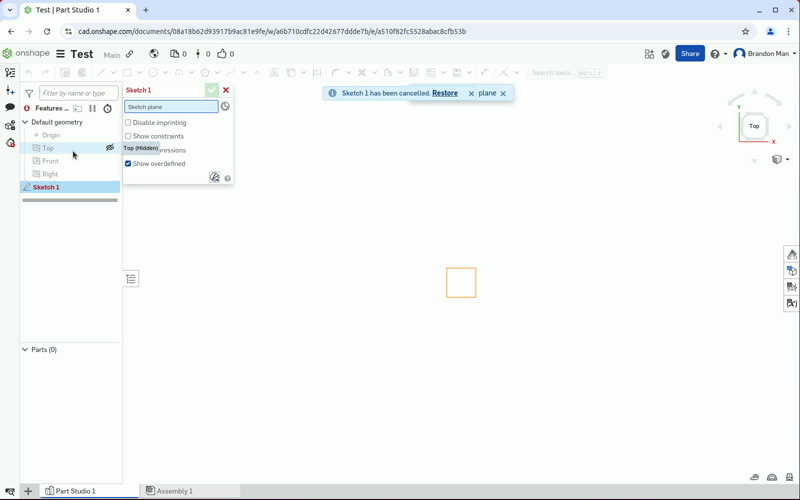
click(73, 150)
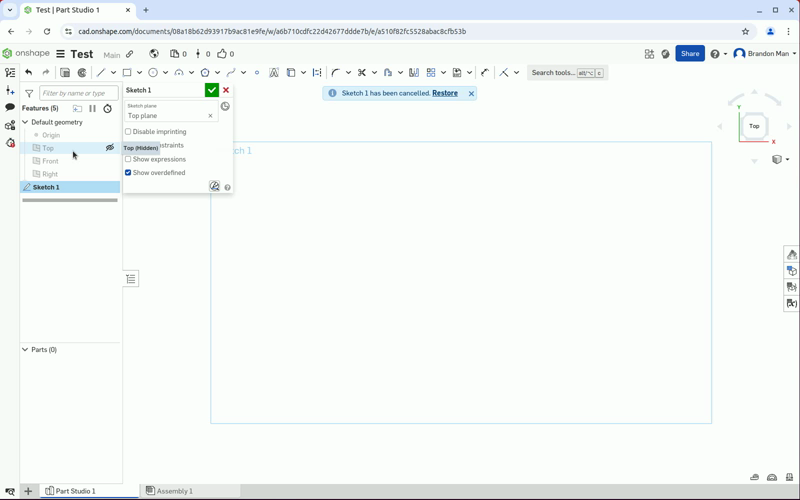
mouse_move(73, 352)
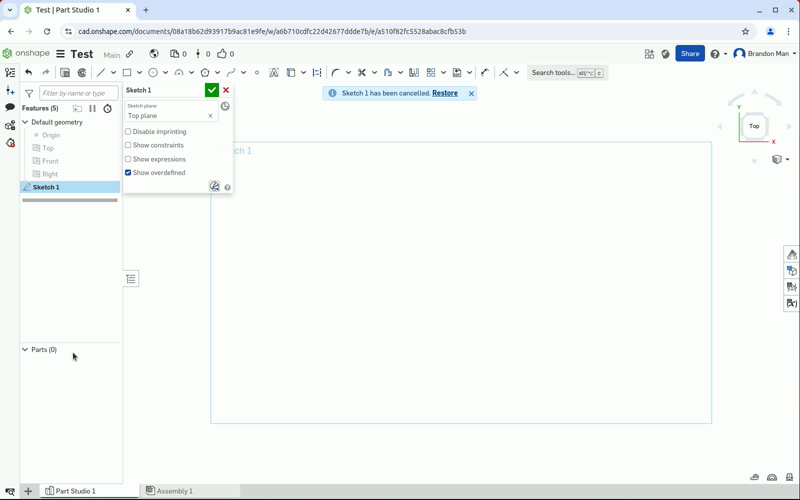
key(y)
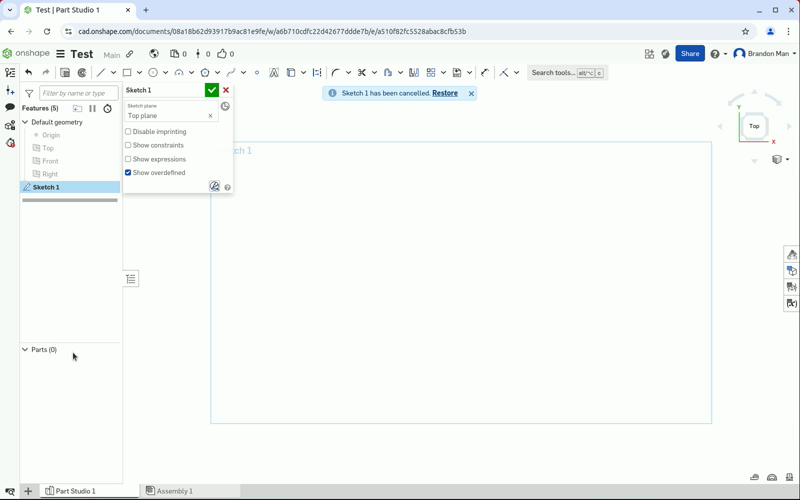
key(l)
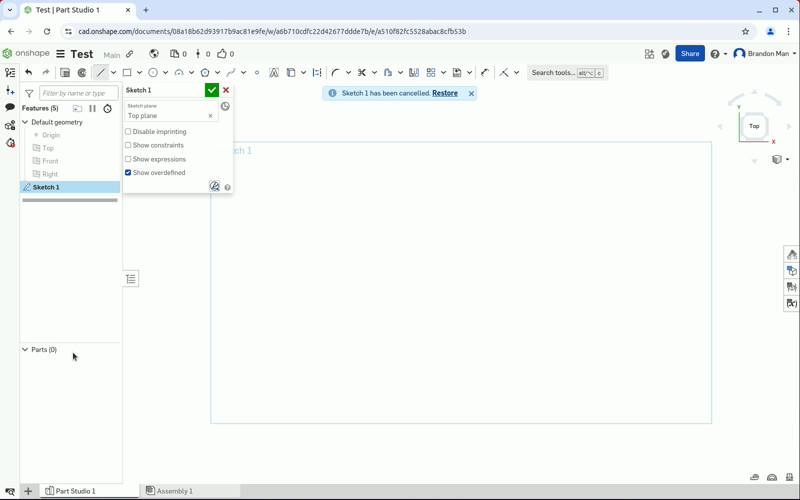
key_down(shift)
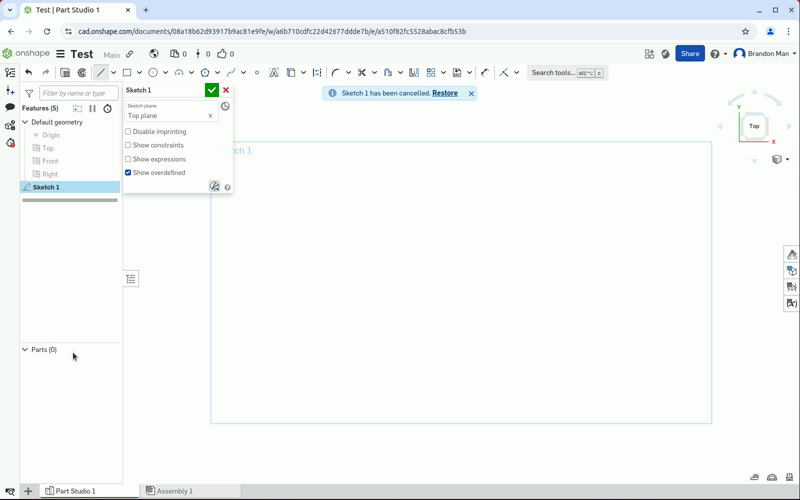
mouse_move(413, 332)
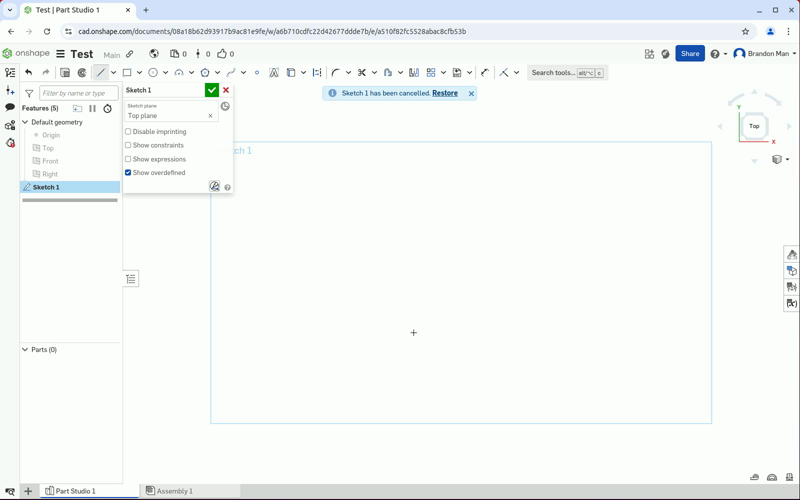
click(413, 332)
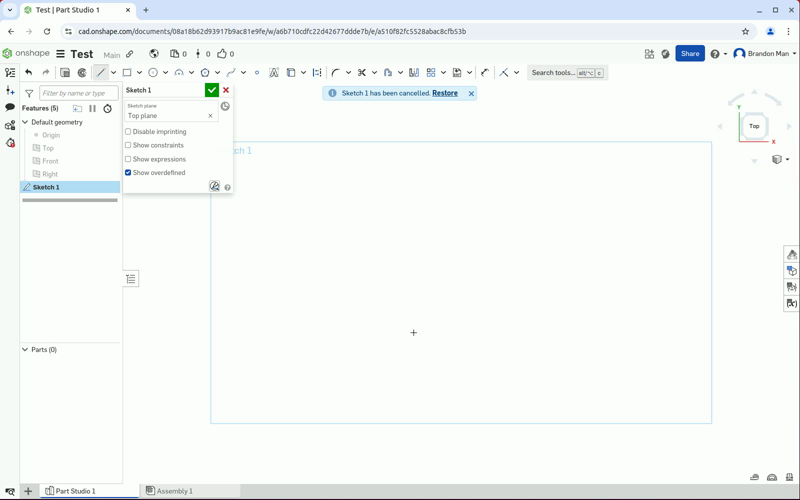
key_up(shift)
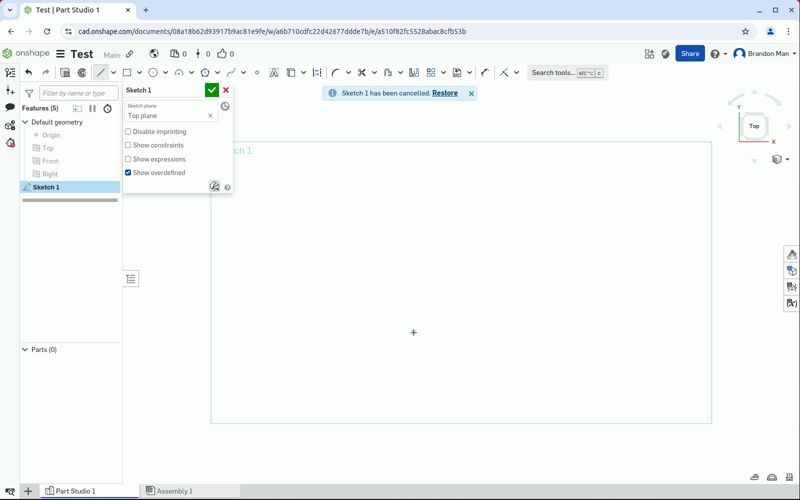
key_down(shift)
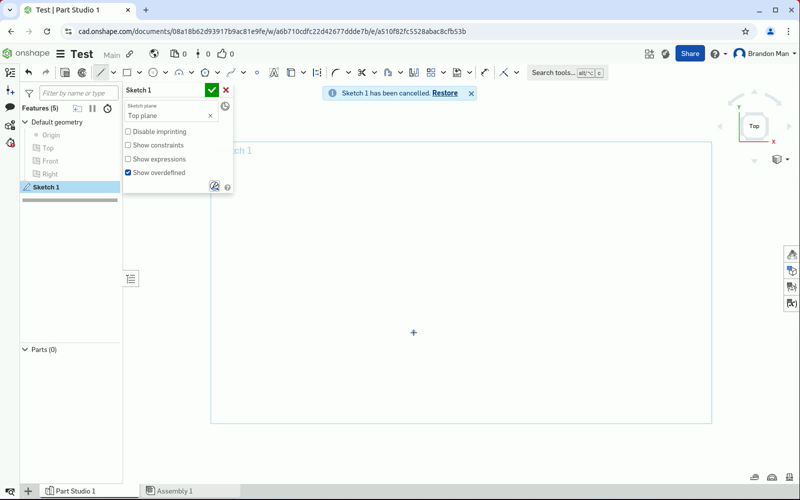
mouse_move(516, 332)
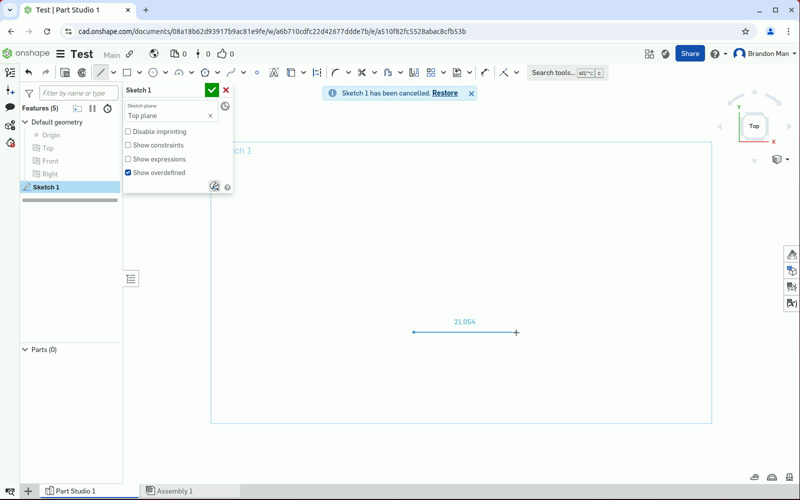
click(516, 332)
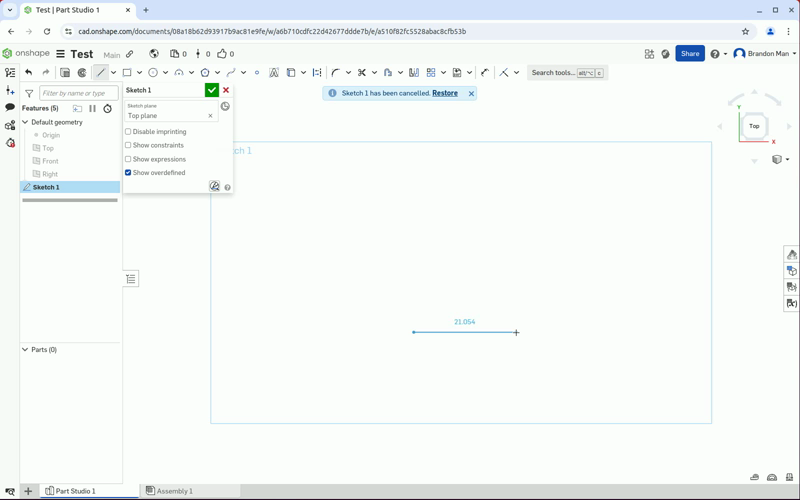
key_up(shift)
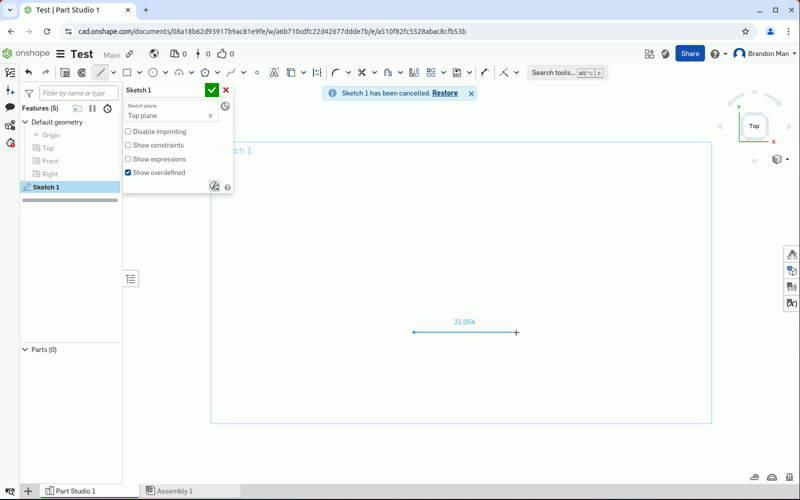
key_down(shift)
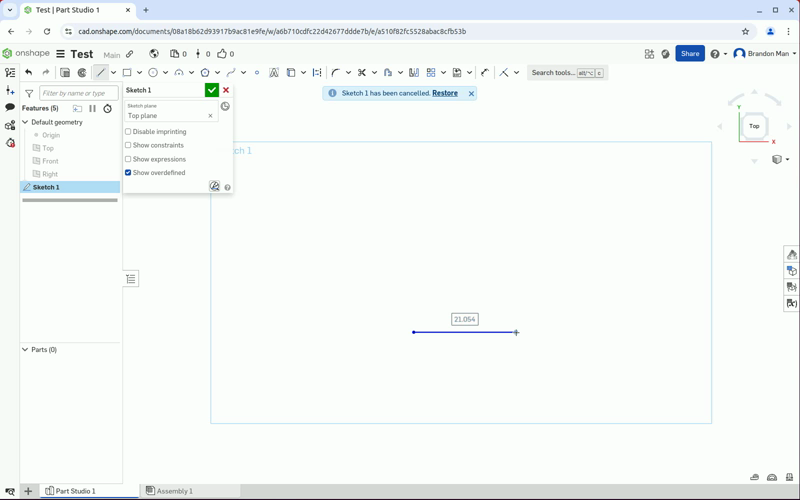
mouse_move(516, 246)
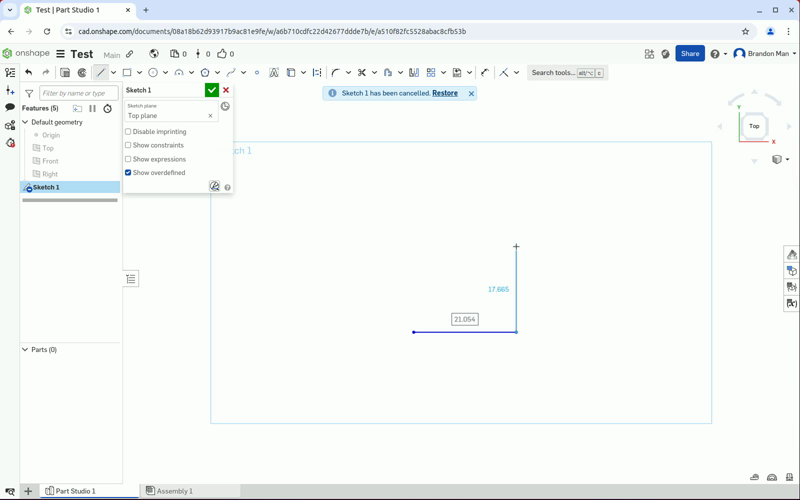
click(516, 246)
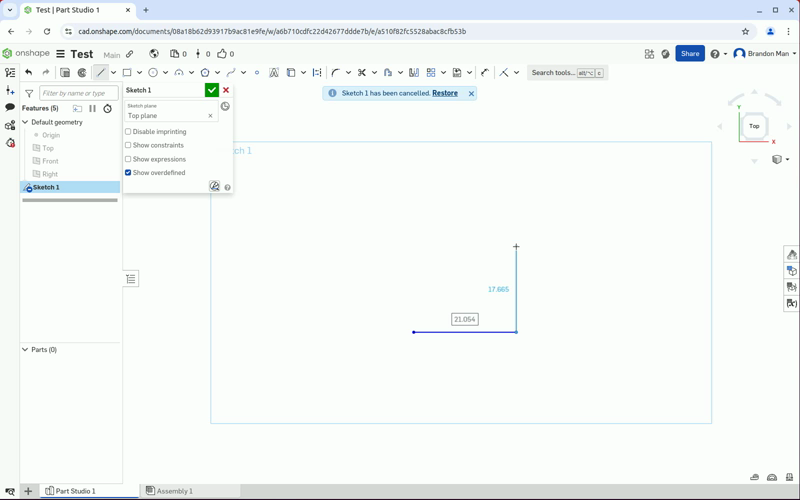
key_up(shift)
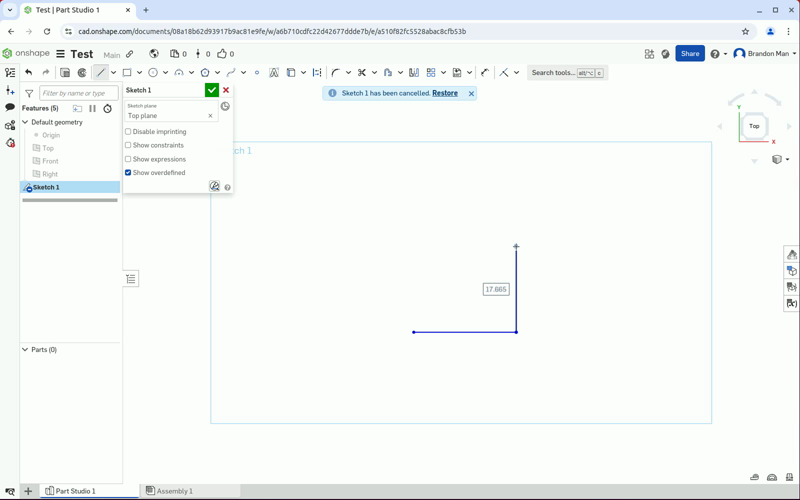
key_down(shift)
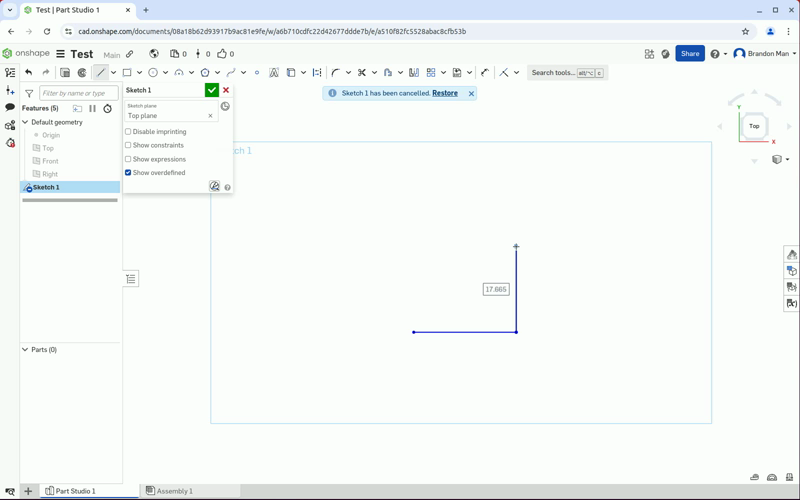
mouse_move(413, 246)
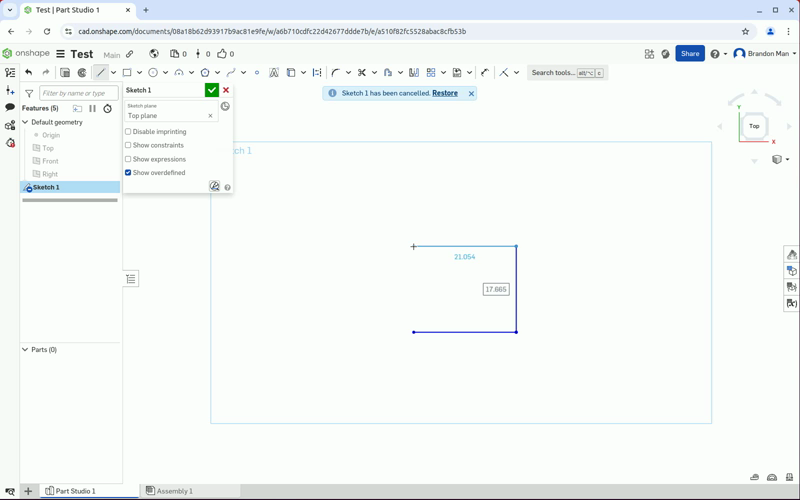
click(413, 246)
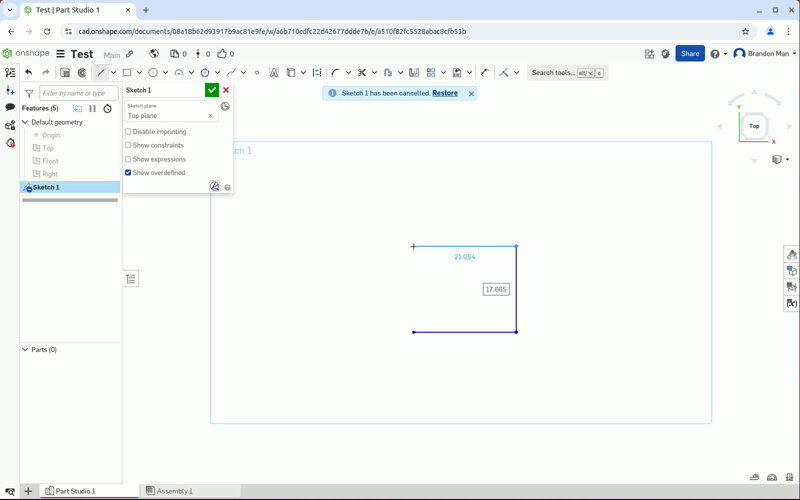
key_up(shift)
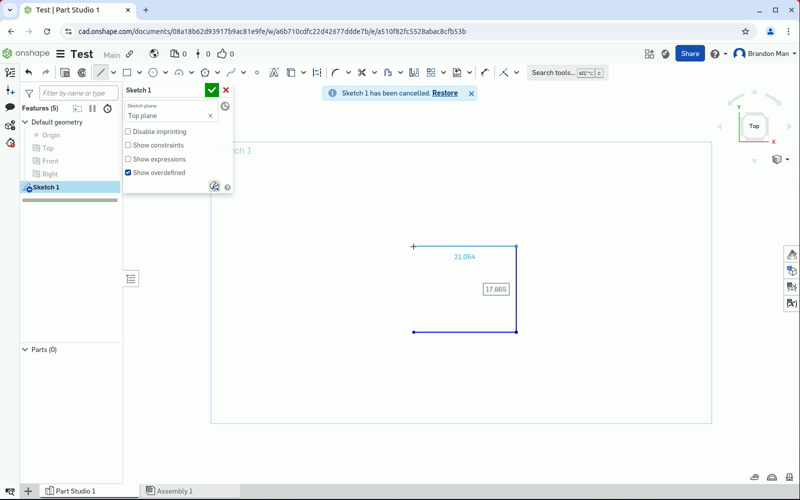
key_down(shift)
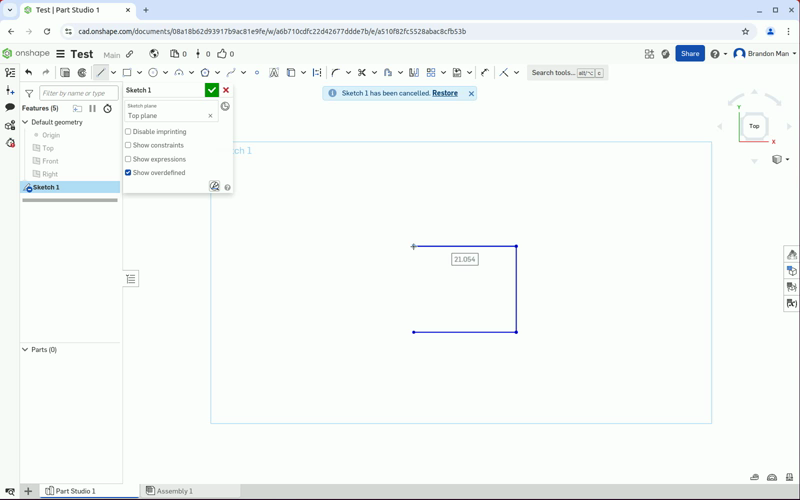
mouse_move(413, 332)
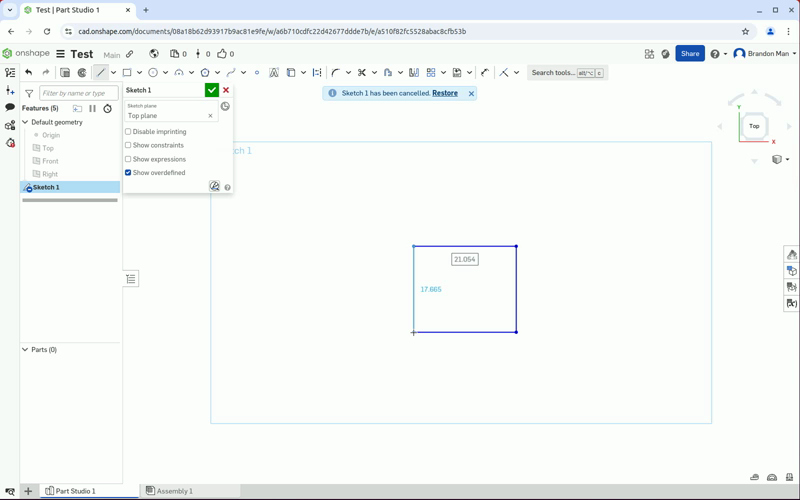
key_up(shift)
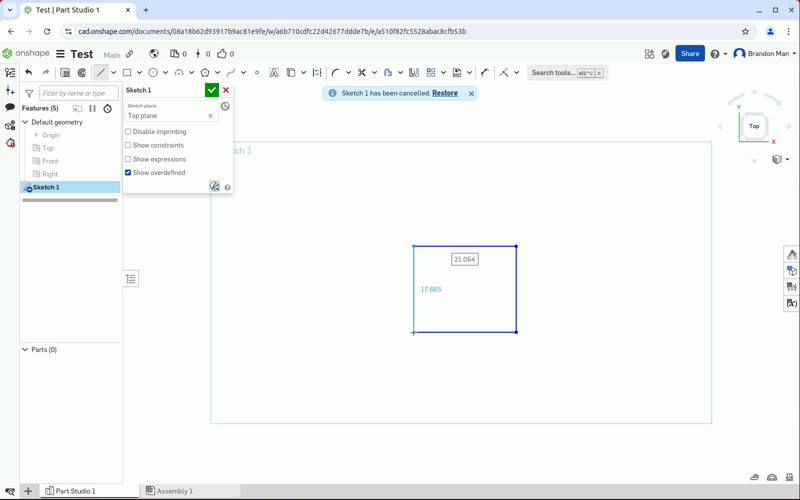
click(413, 332)
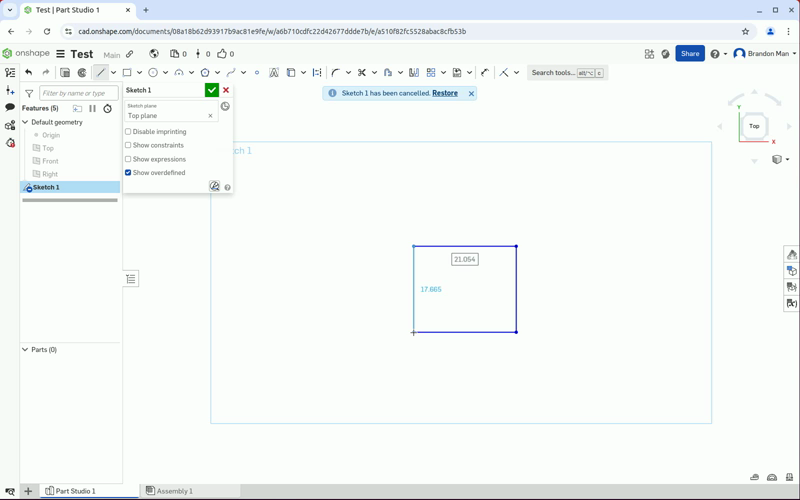
key(esc)
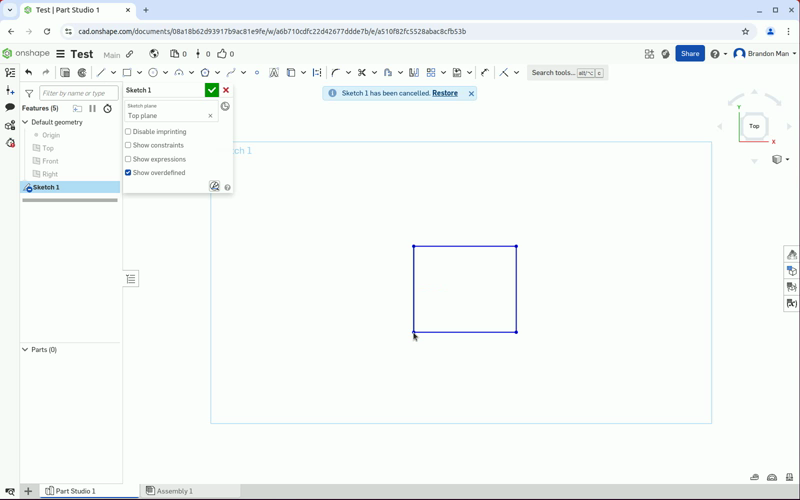
mouse_move(457, 262)
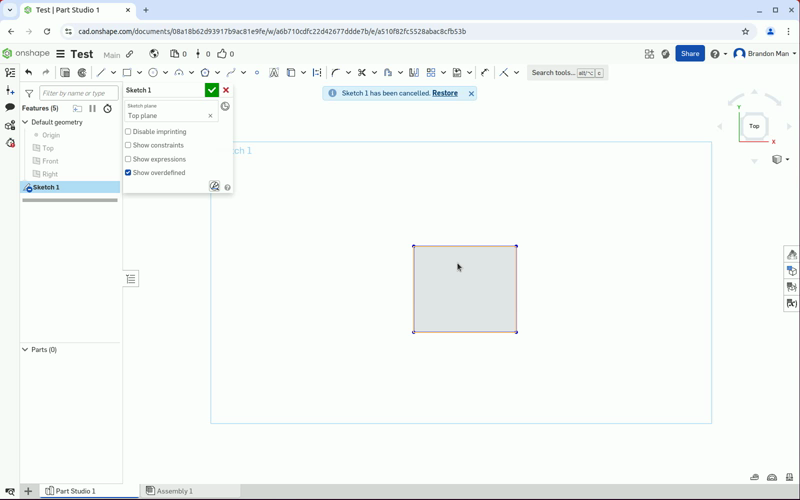
click(457, 262)
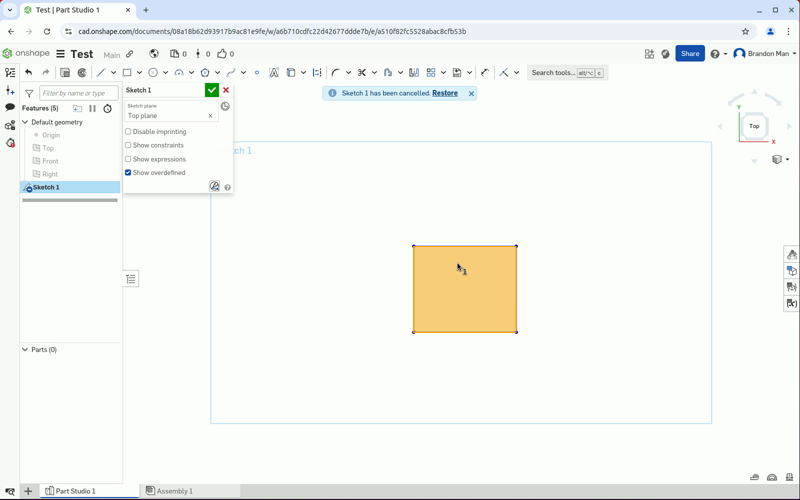
mouse_move(73, 352)
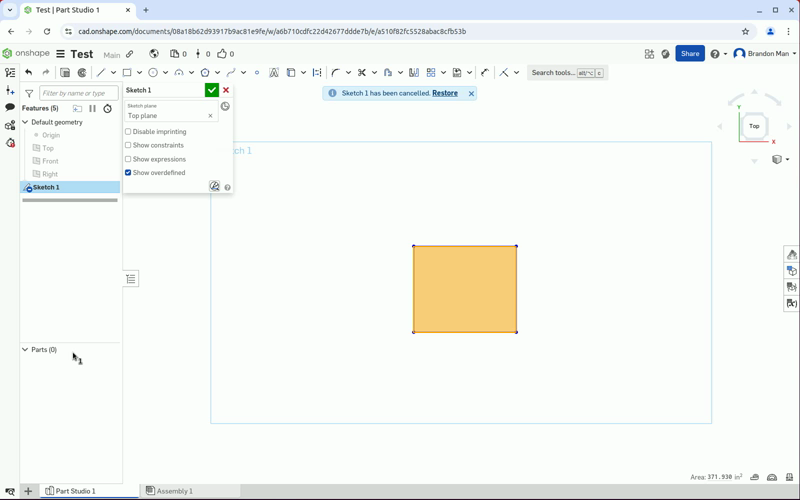
key(shift+y)
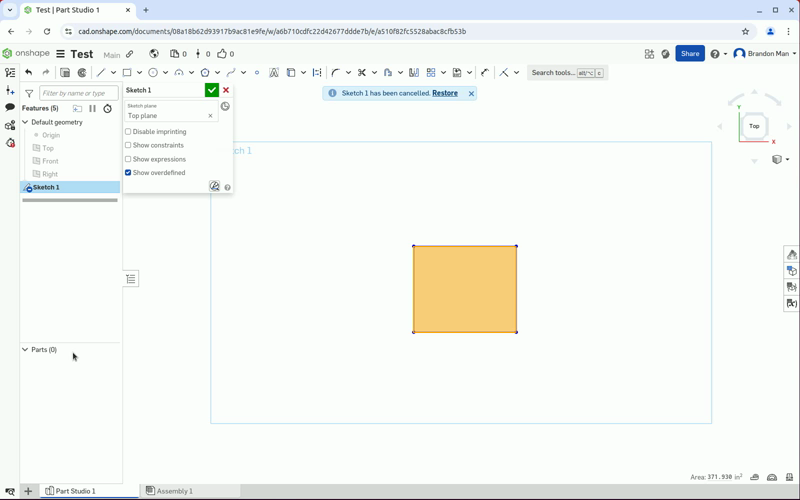
key(shift+e)
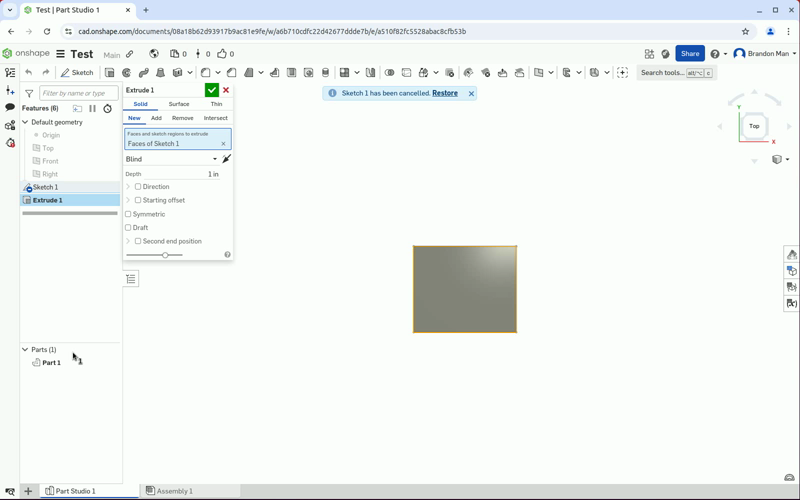
mouse_move(143, 106)
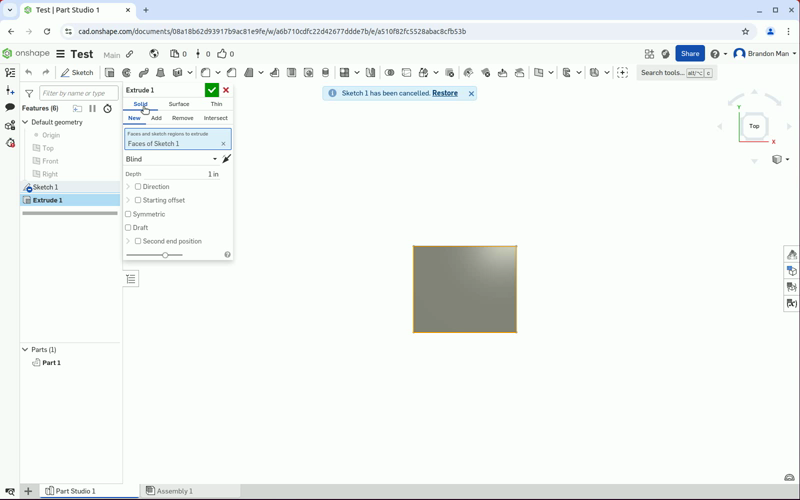
click(143, 106)
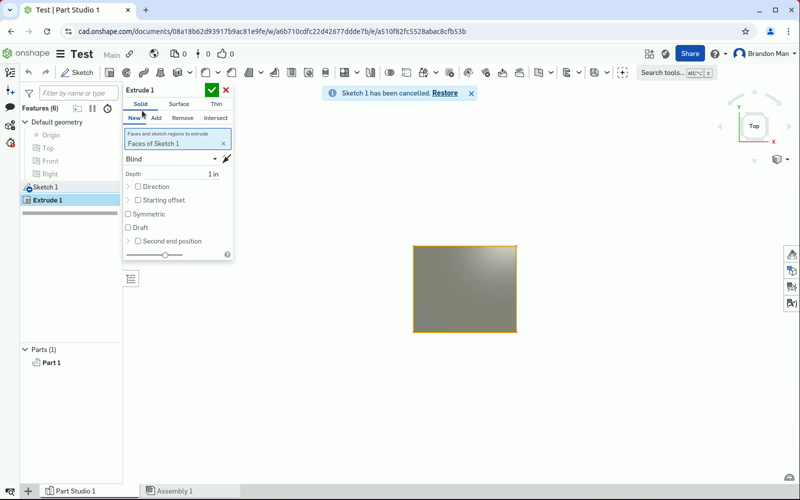
mouse_move(137, 120)
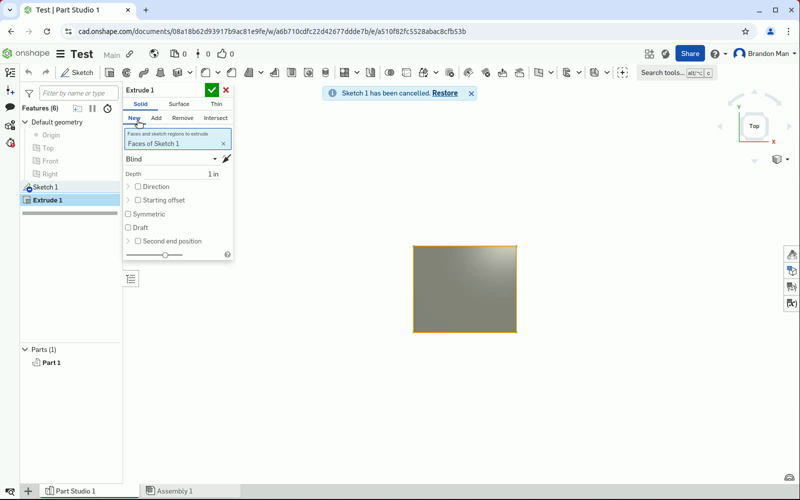
click(137, 120)
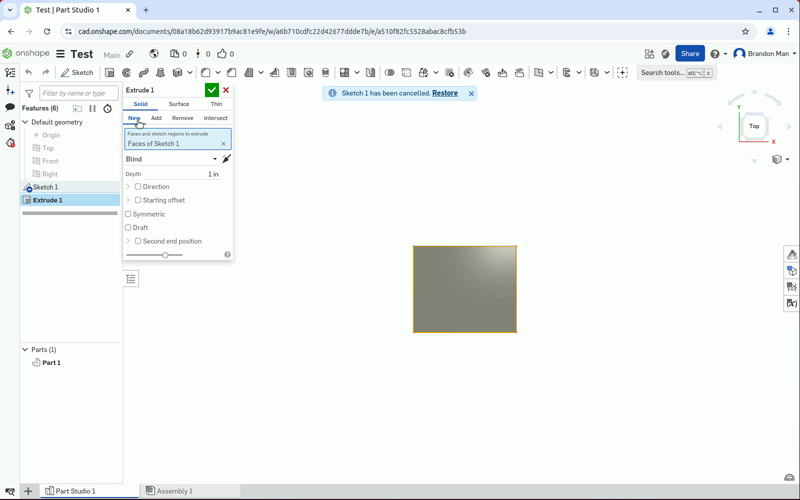
key(tab, 4)
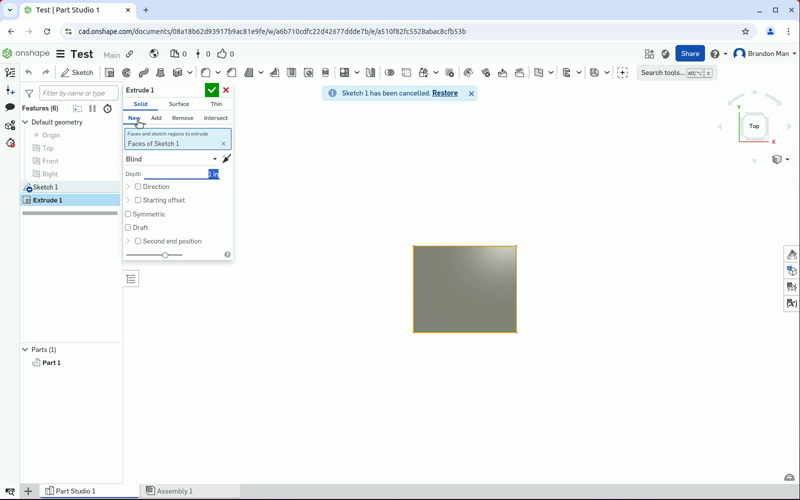
text(1.926)
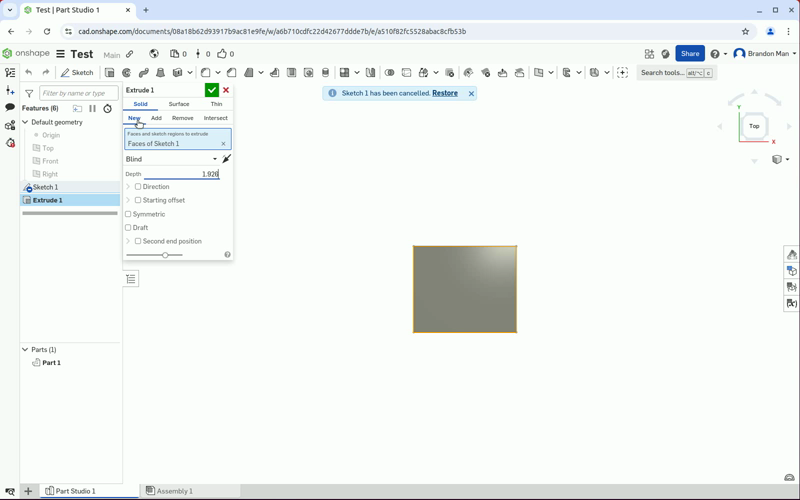
key(enter)
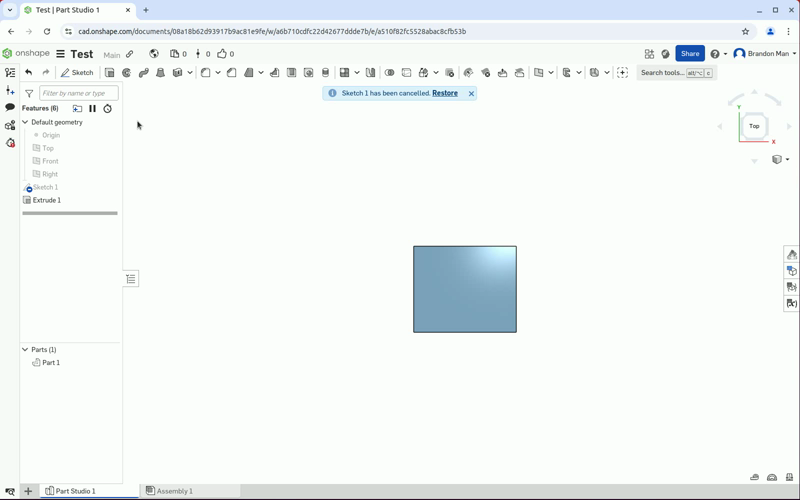
key(shift+h)
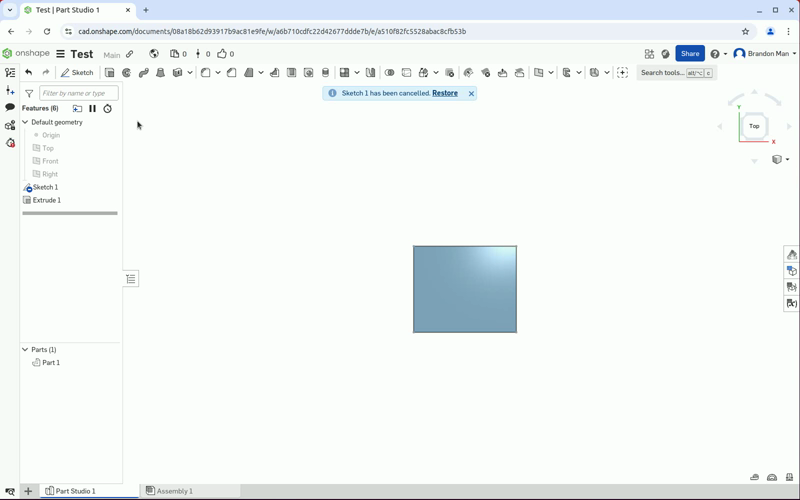
key(shift+h)
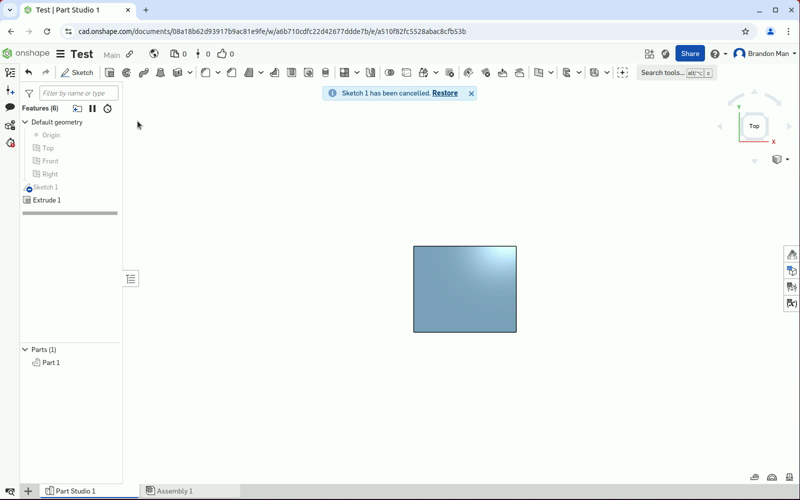
mouse_move(73, 189)
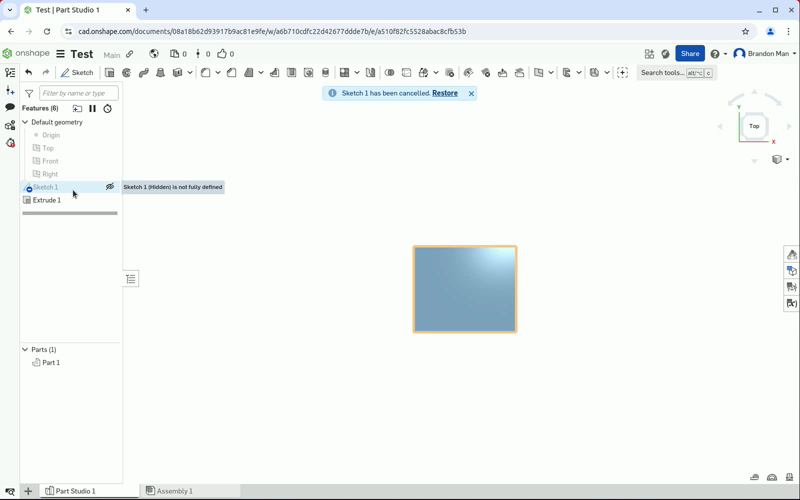
click(73, 189)
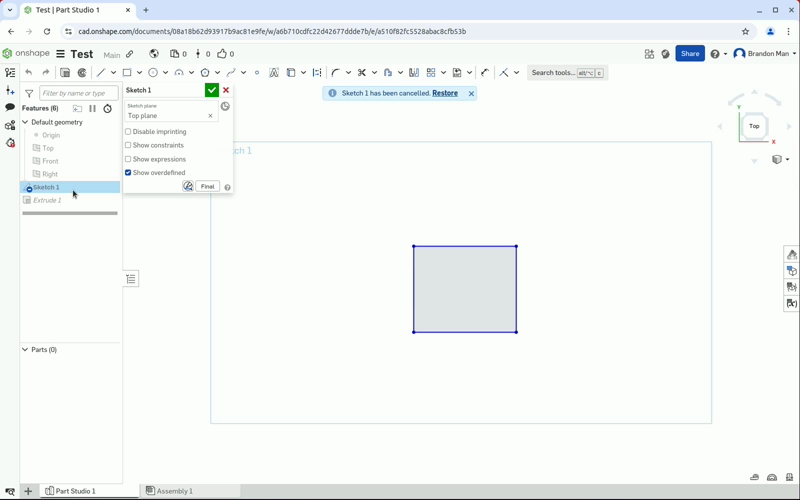
mouse_move(229, 92)
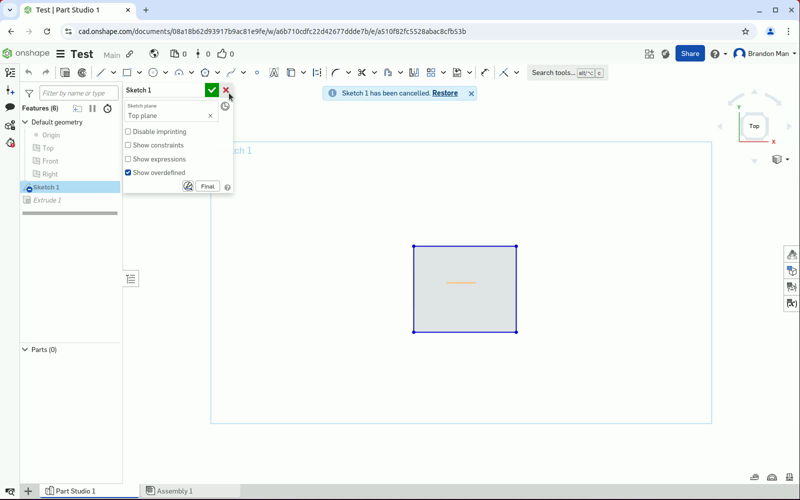
click(229, 92)
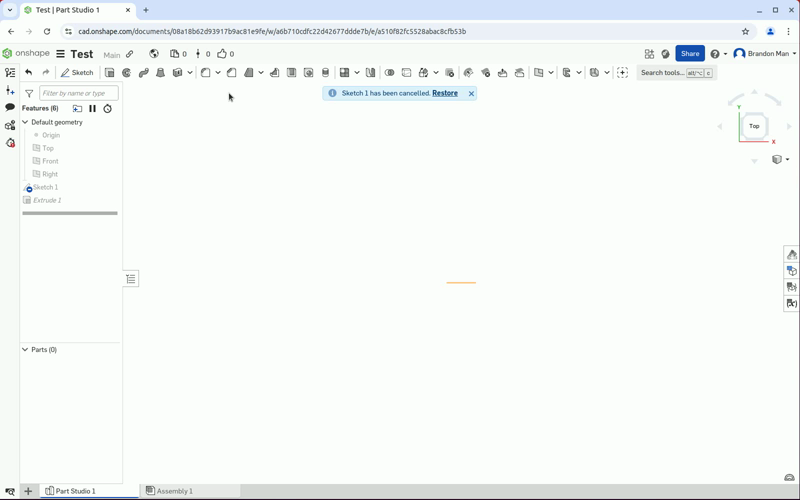
mouse_move(541, 75)
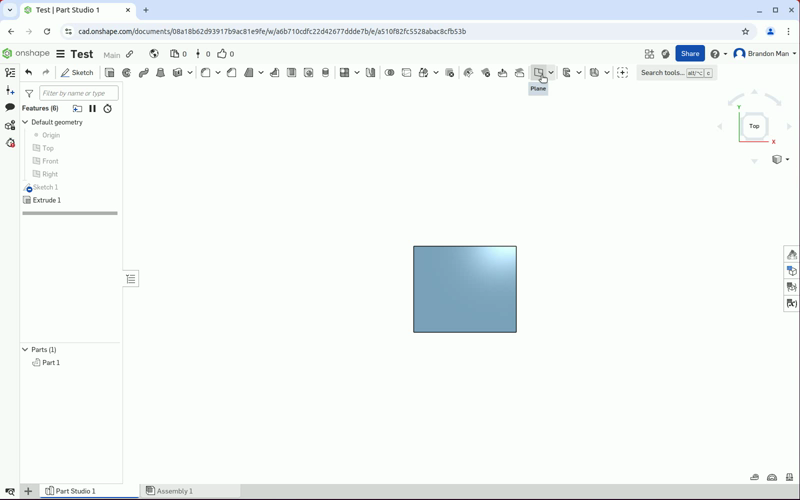
click(541, 75)
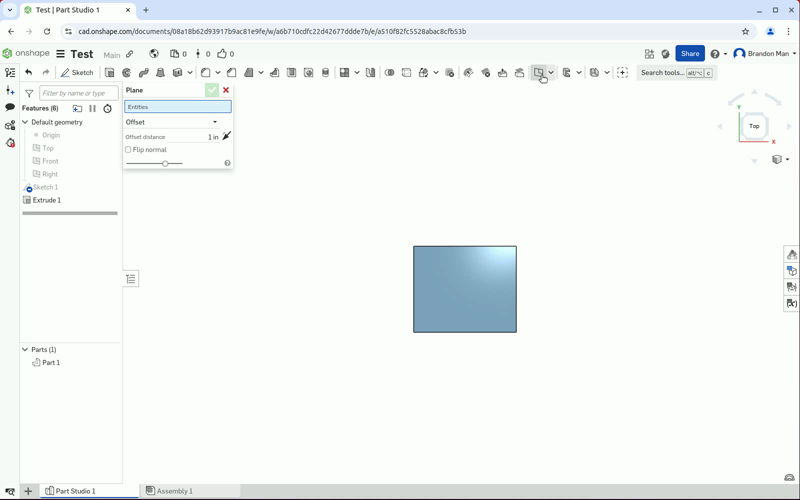
mouse_move(73, 150)
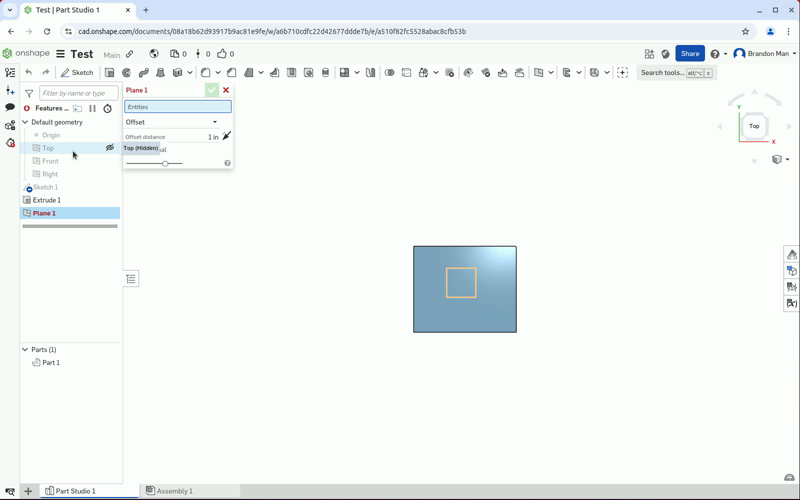
click(73, 150)
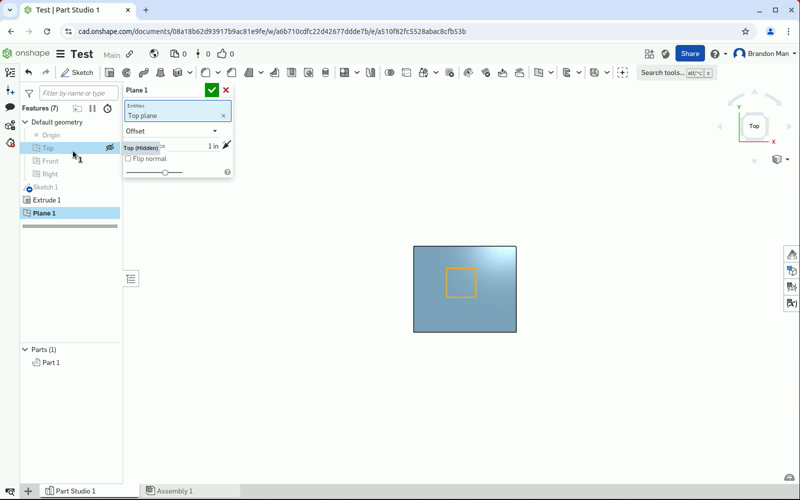
key(tab, 2)
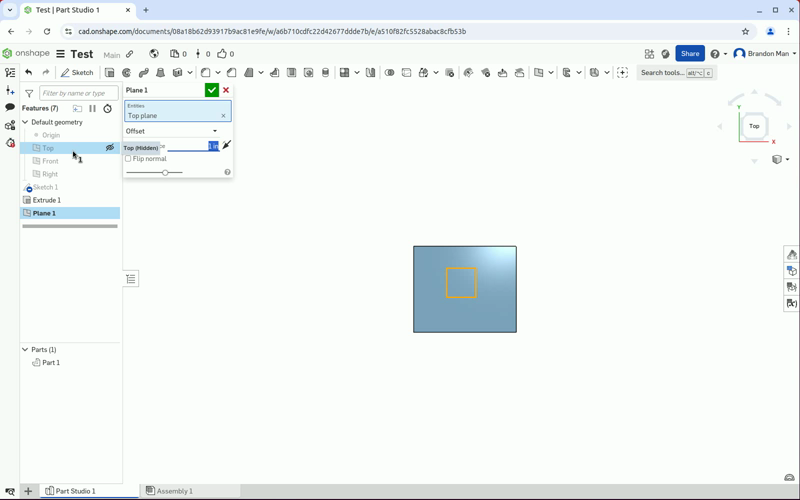
text(1.91)
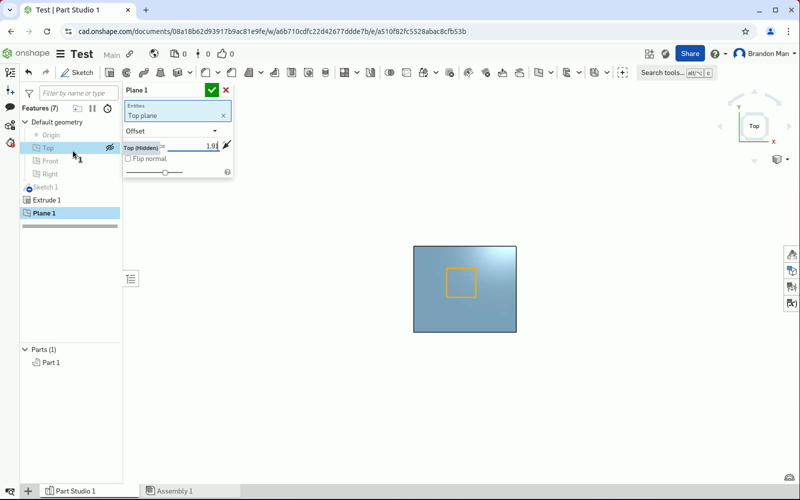
key(enter, 2)
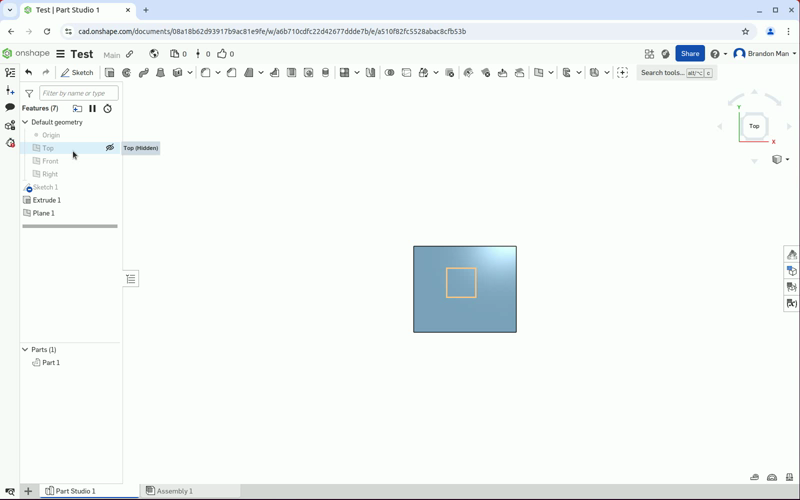
key(shift+s)
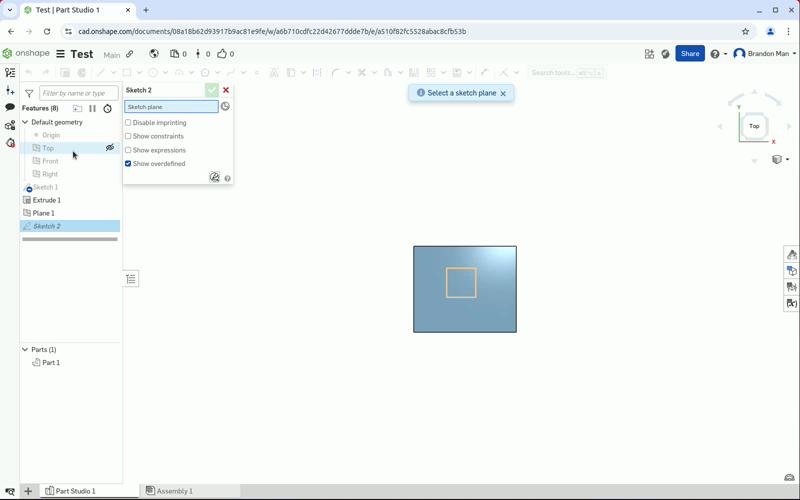
mouse_move(73, 215)
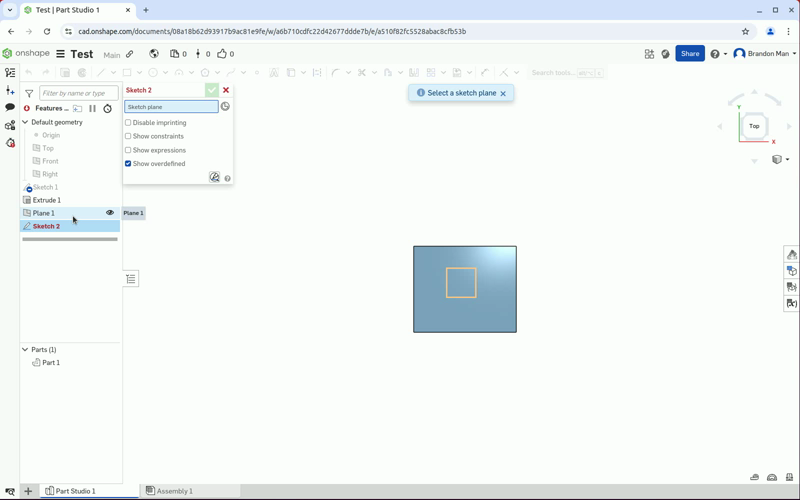
click(73, 215)
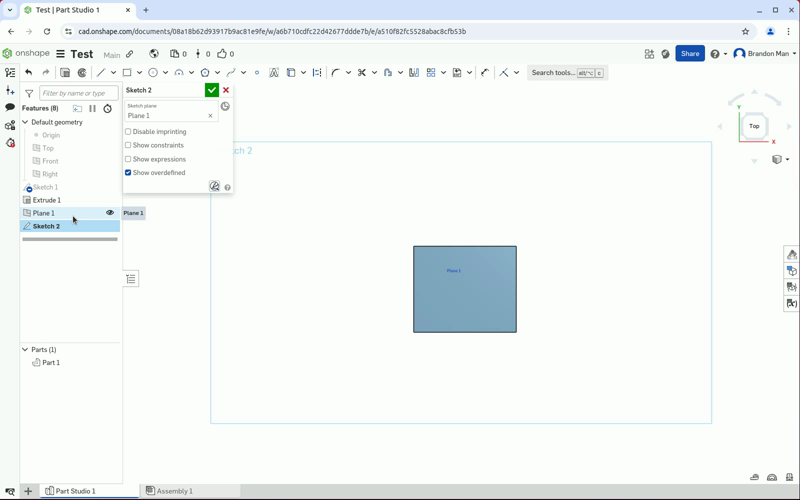
mouse_move(73, 352)
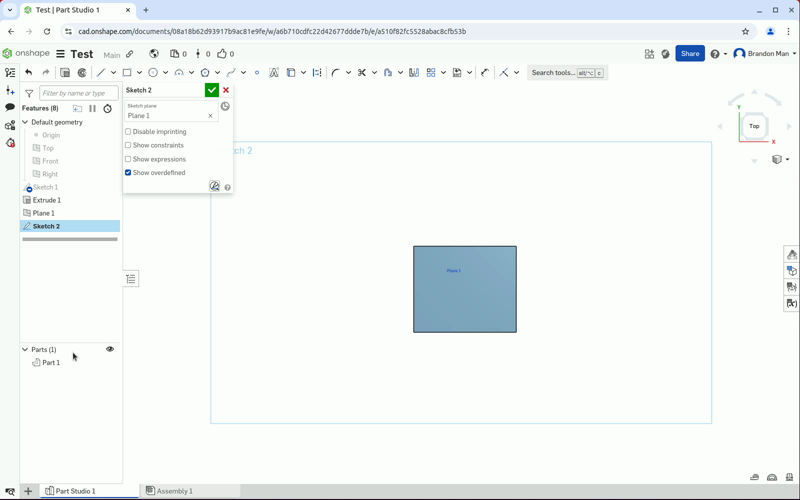
key(y)
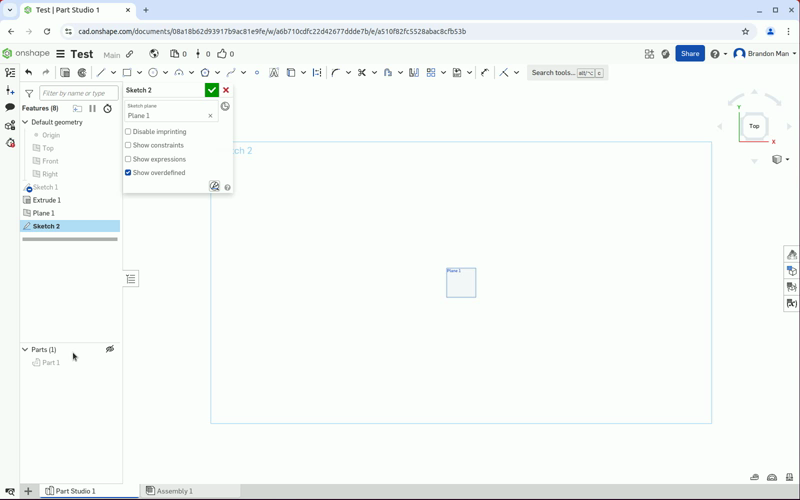
key(l)
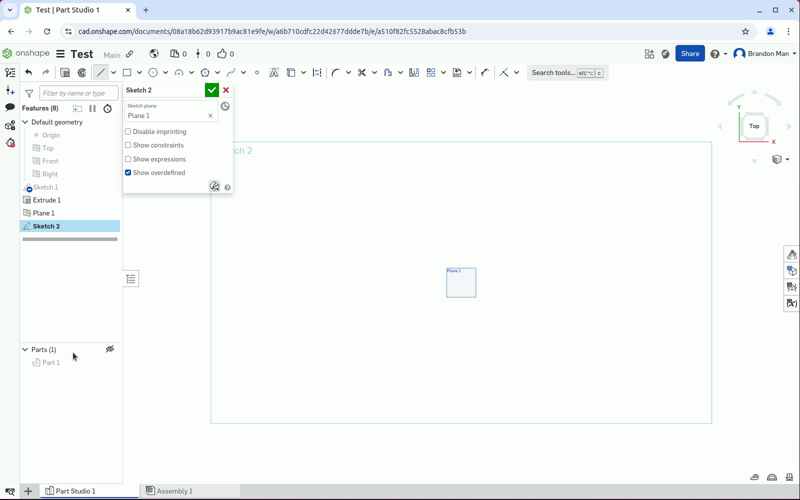
key_down(shift)
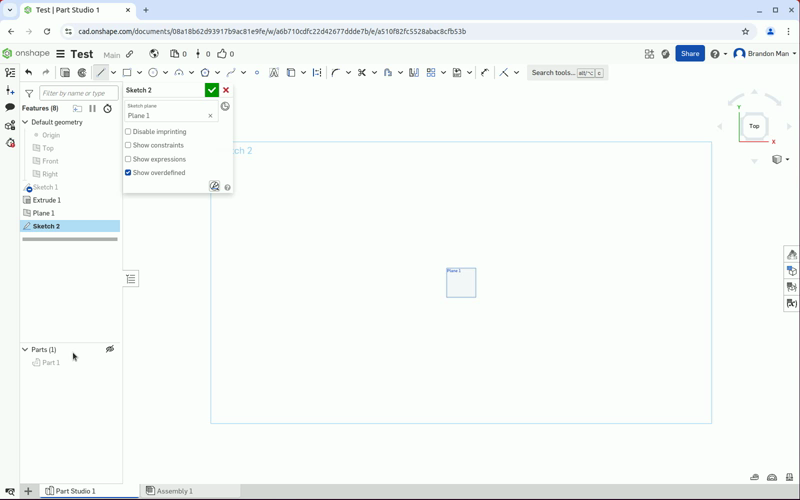
mouse_move(413, 264)
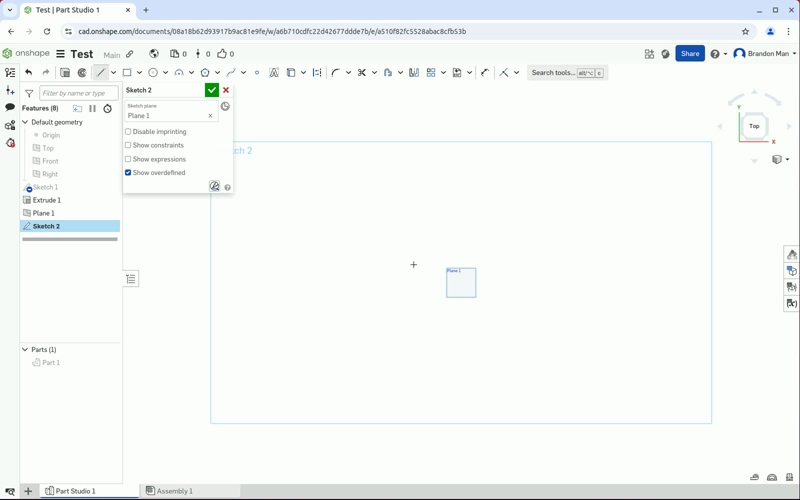
click(413, 264)
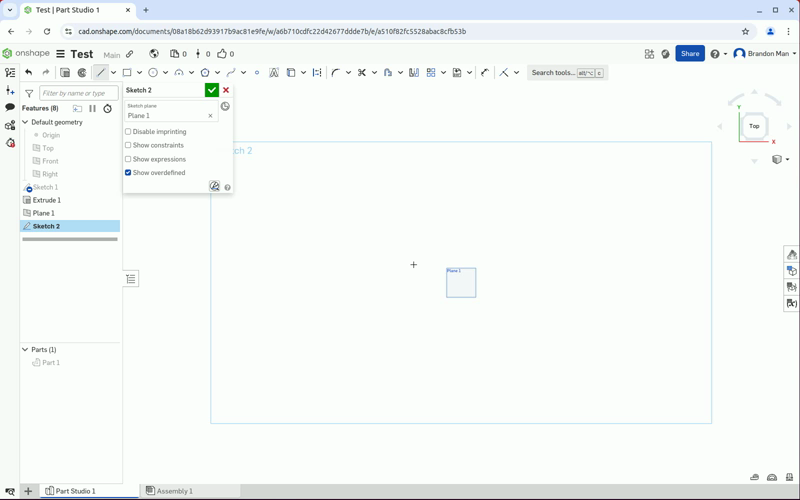
key_up(shift)
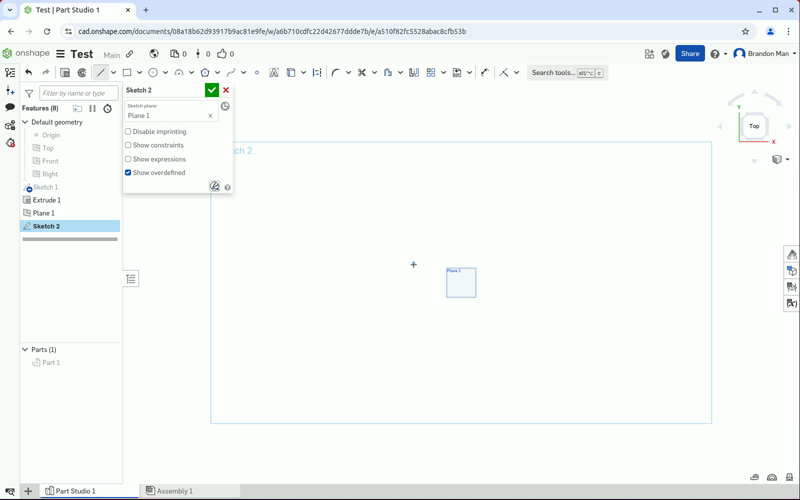
key_down(shift)
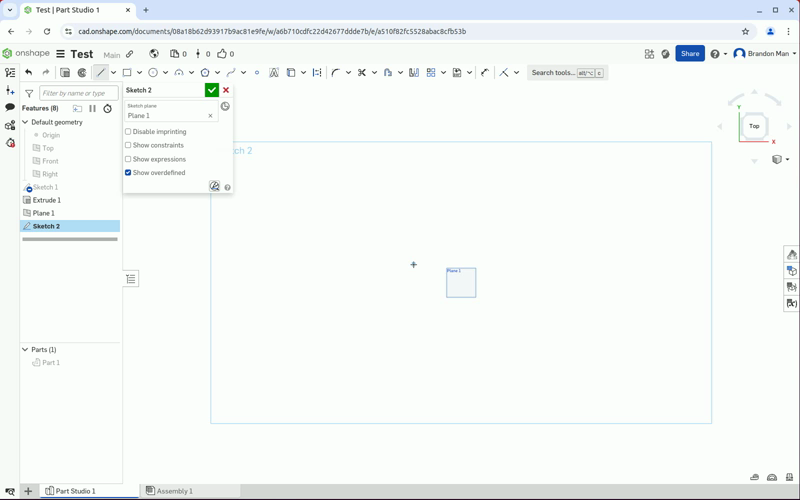
mouse_move(444, 264)
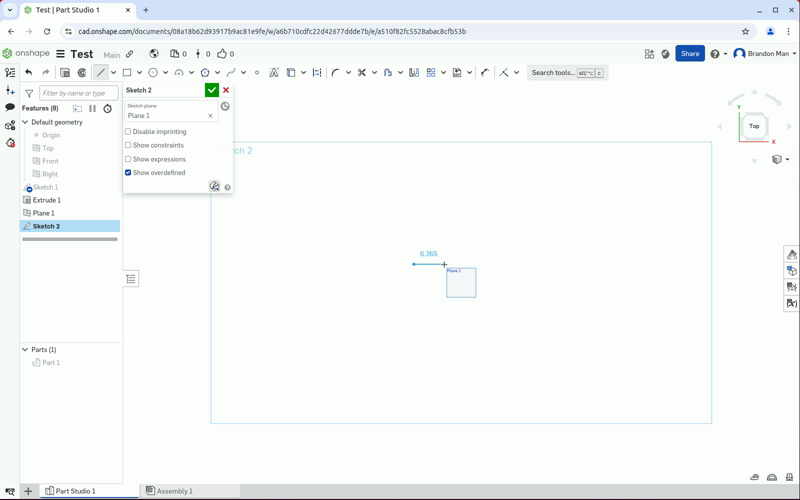
mouse_move(437, 264)
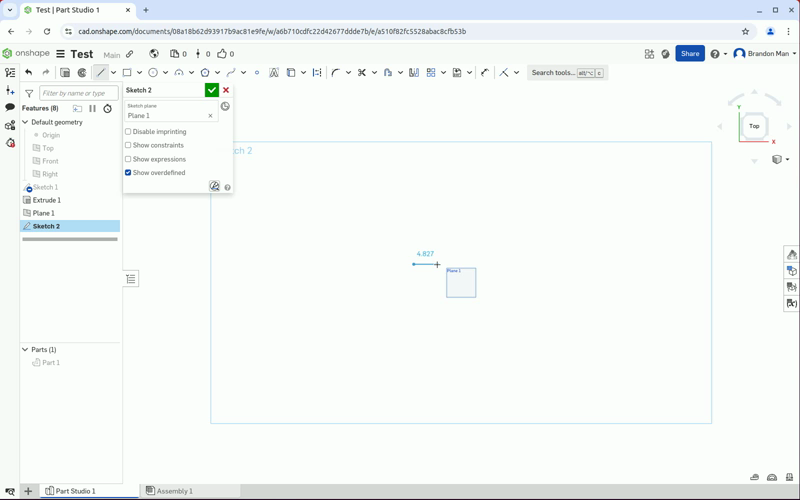
click(437, 264)
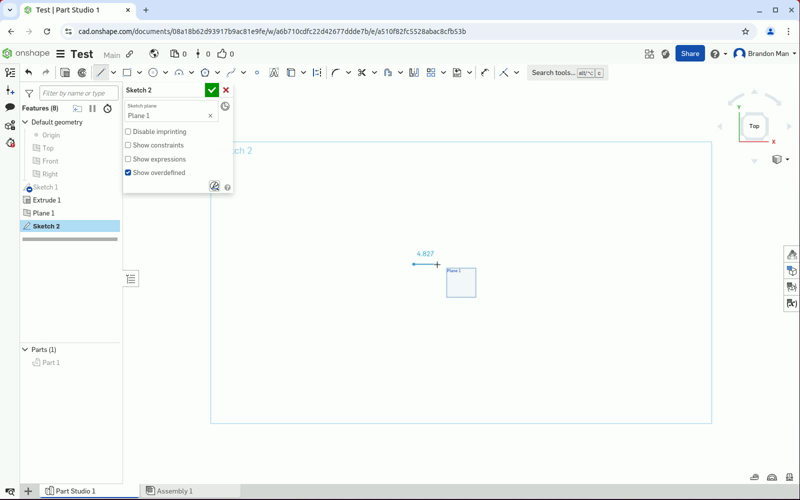
key_up(shift)
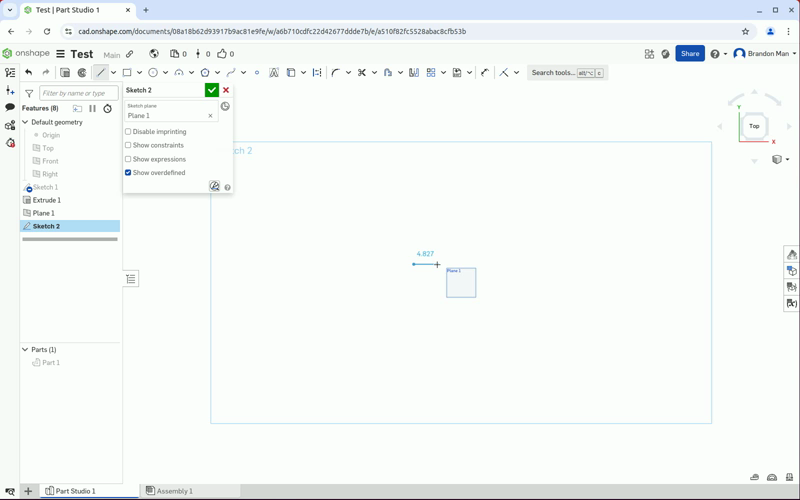
key_down(shift)
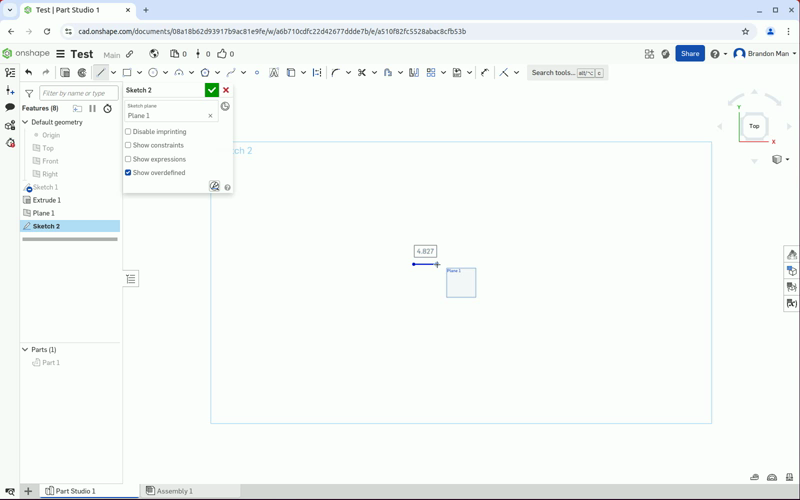
mouse_move(467, 264)
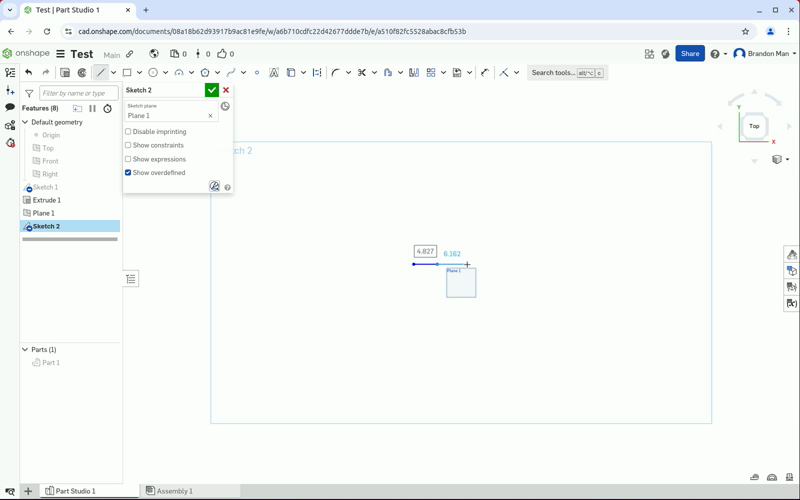
mouse_move(437, 245)
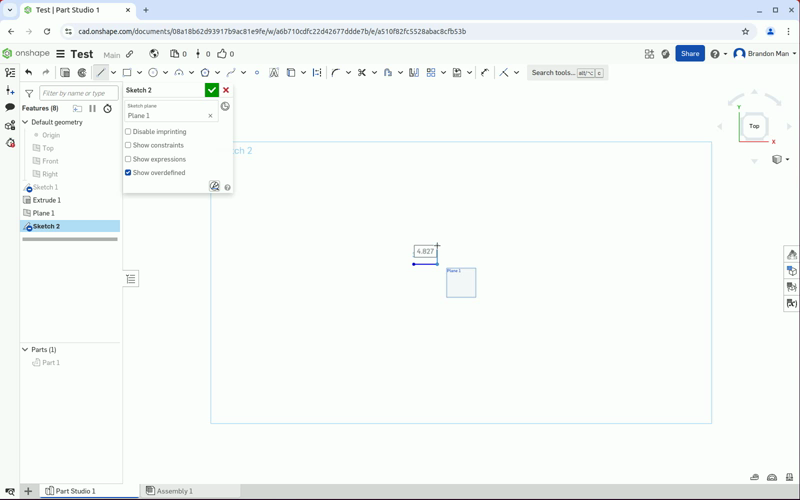
click(437, 245)
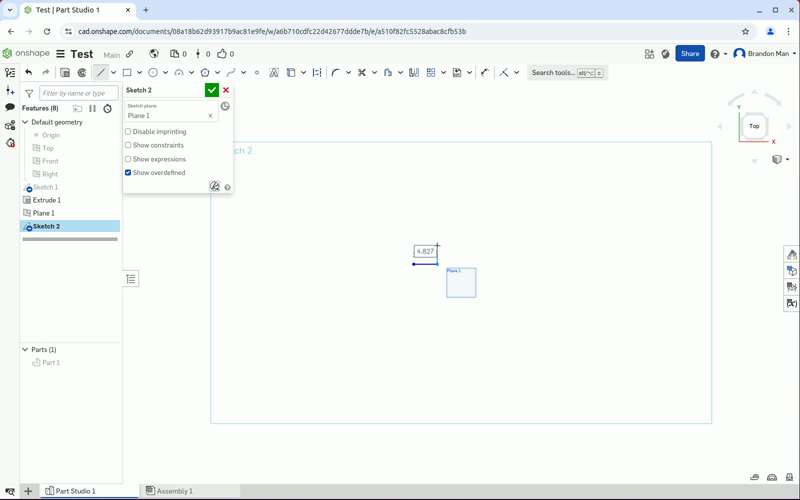
key_up(shift)
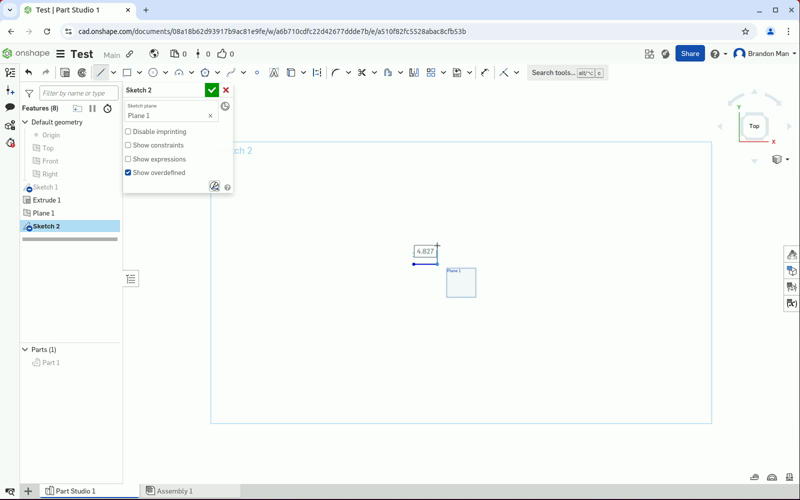
key_down(shift)
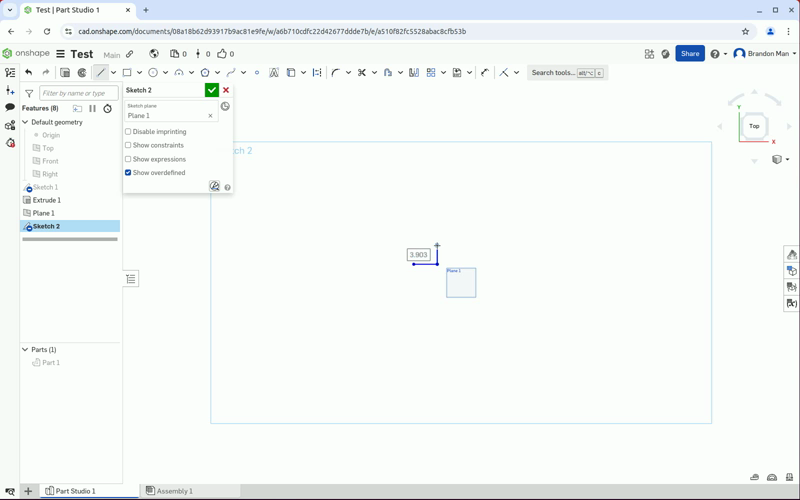
mouse_move(467, 245)
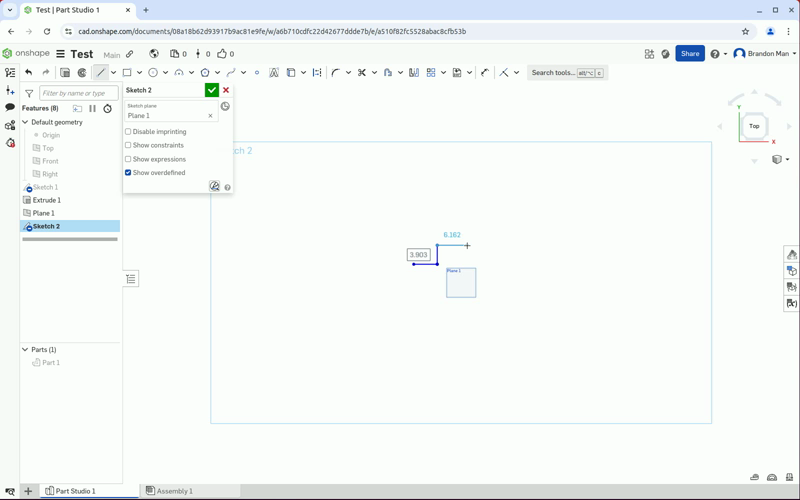
mouse_move(413, 245)
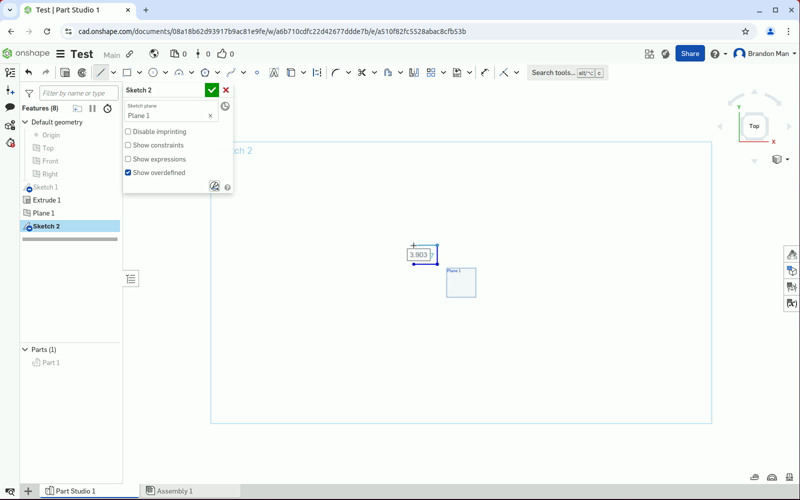
click(413, 245)
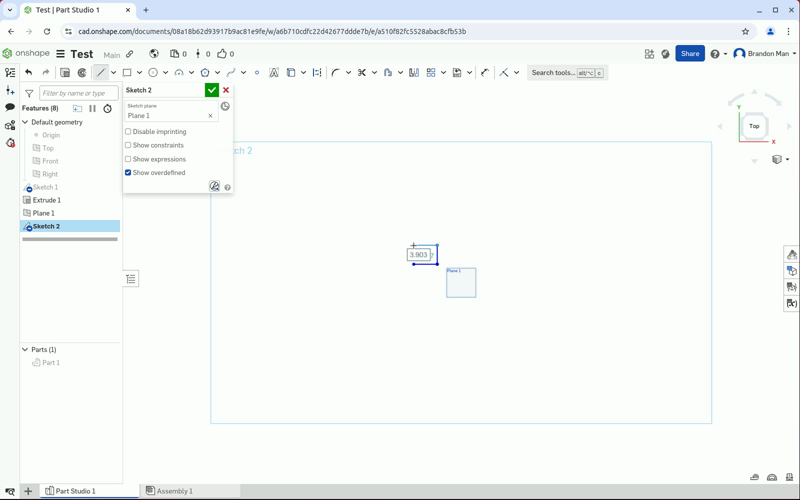
key_up(shift)
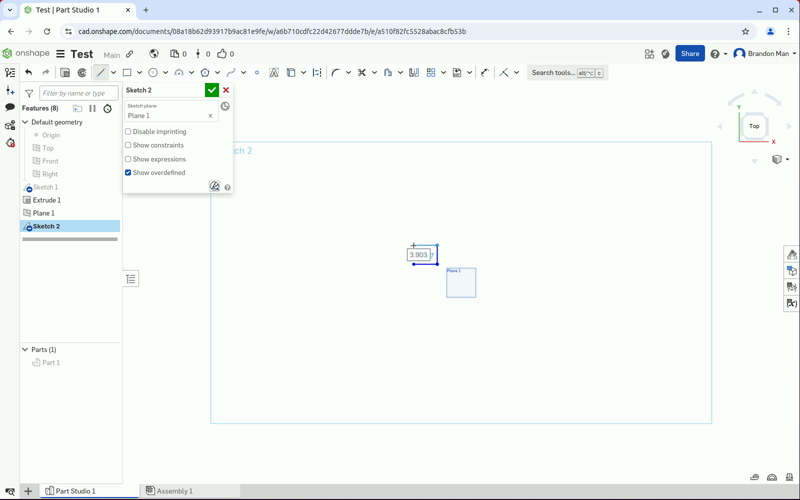
mouse_move(444, 245)
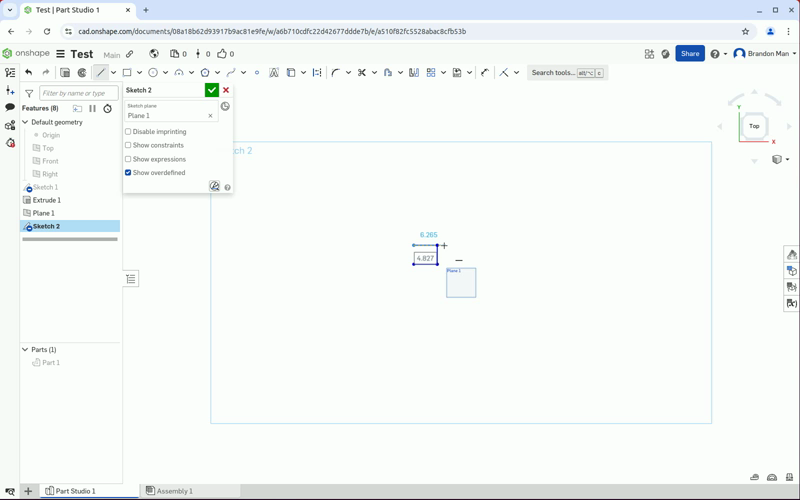
key_down(shift)
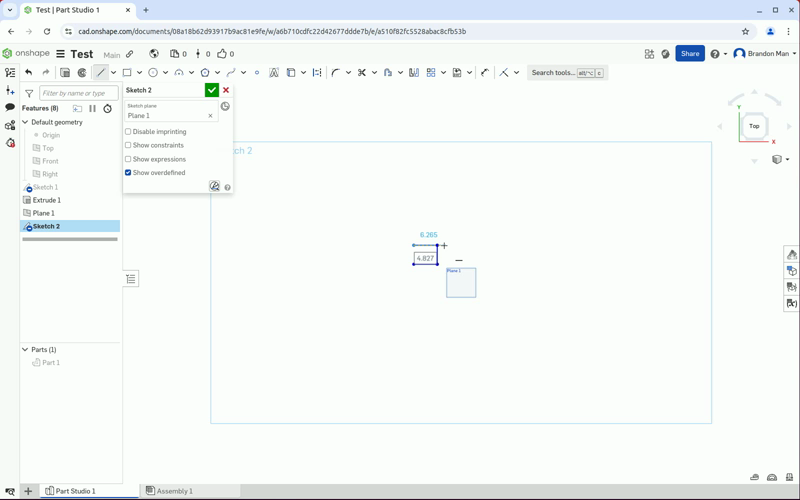
mouse_move(413, 264)
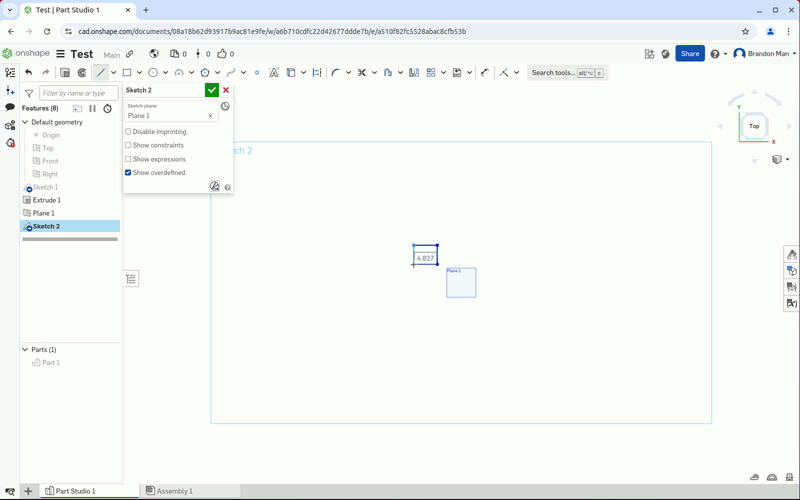
key_up(shift)
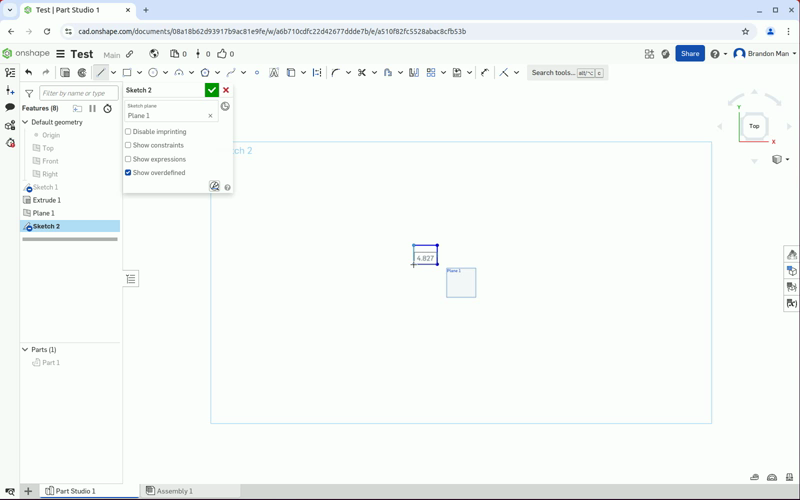
click(413, 264)
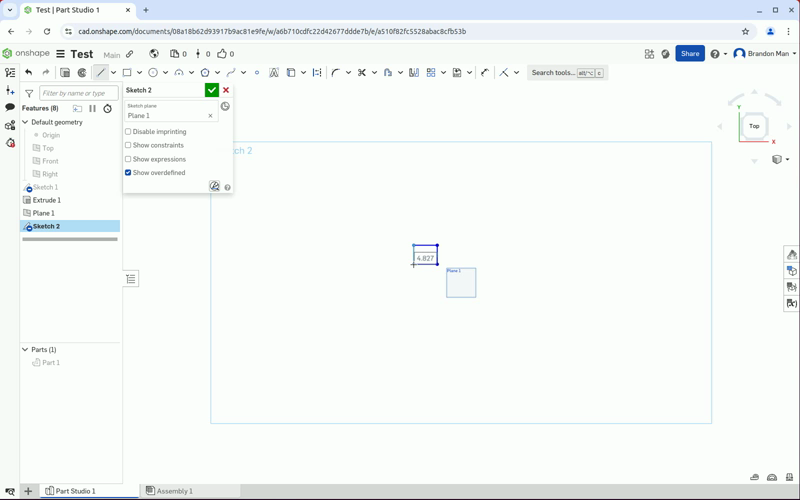
key(esc)
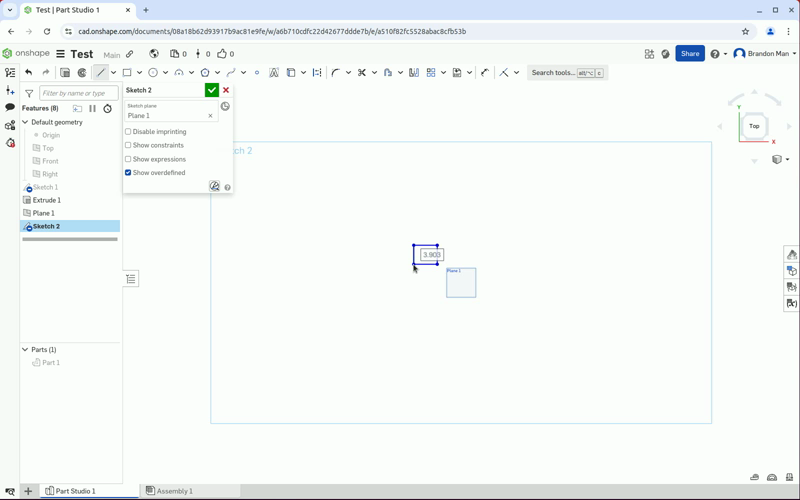
mouse_move(422, 263)
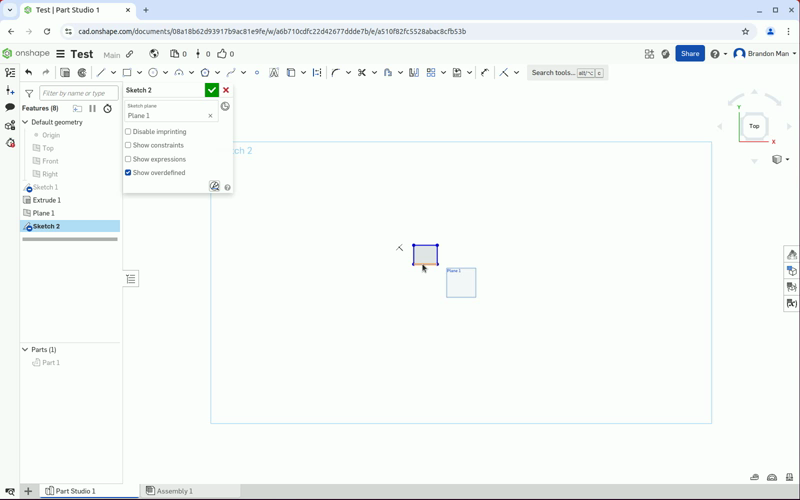
scroll(6)
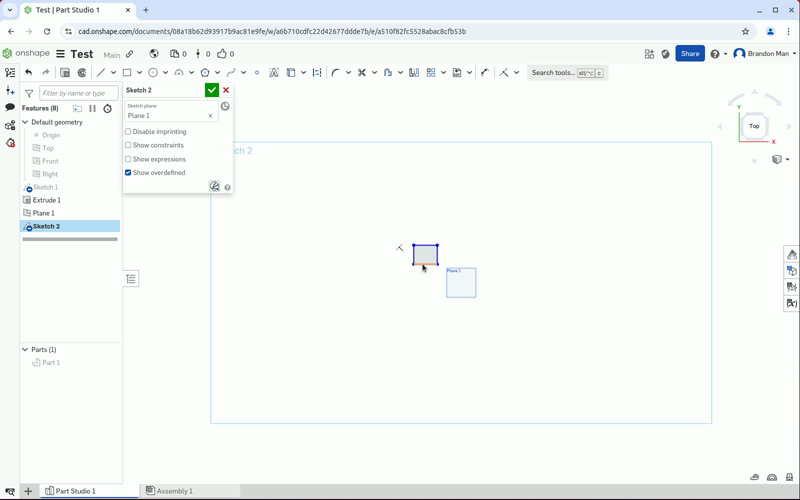
scroll(6)
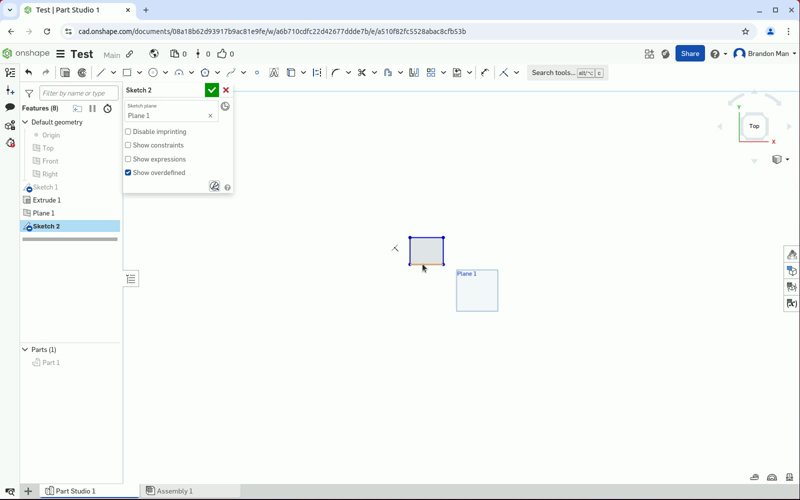
scroll(6)
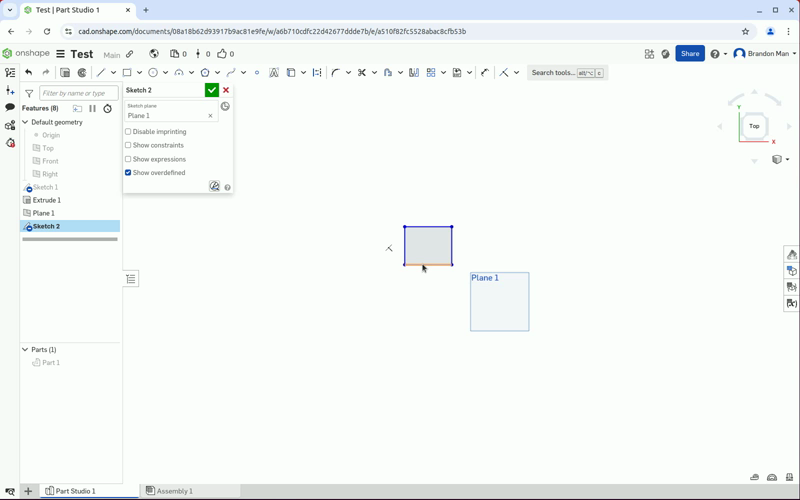
scroll(6)
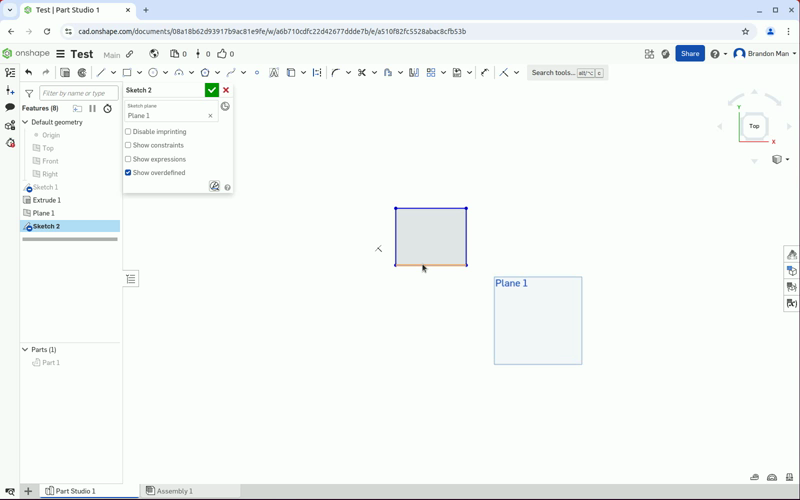
scroll(6)
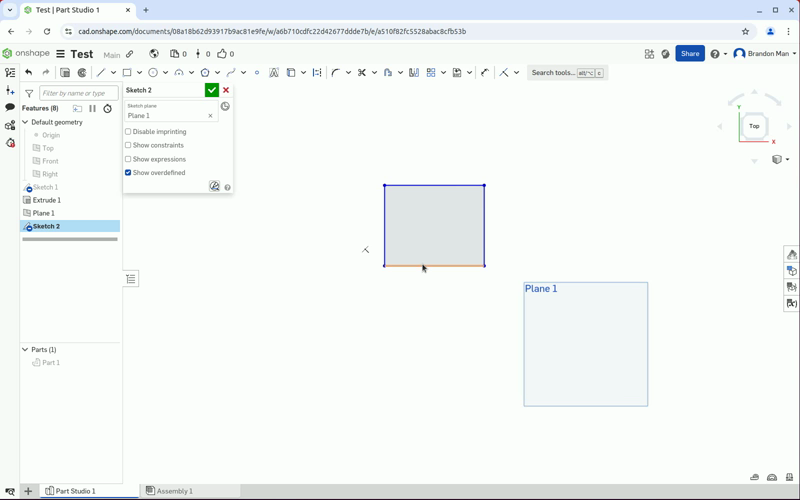
scroll(6)
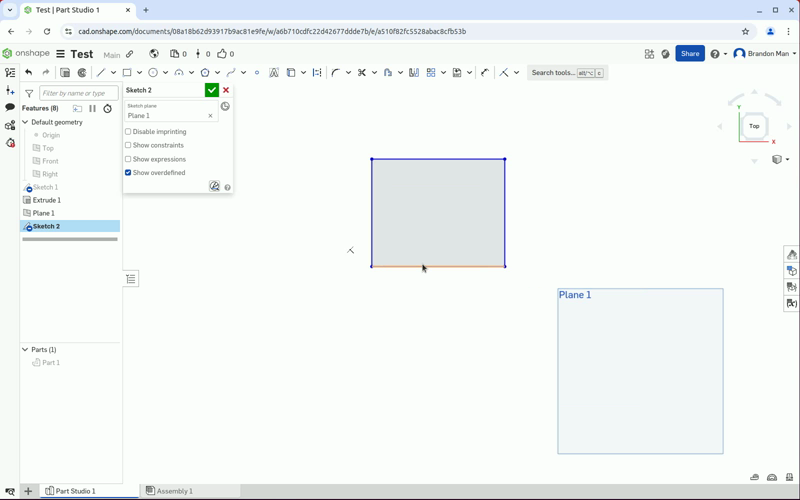
scroll(6)
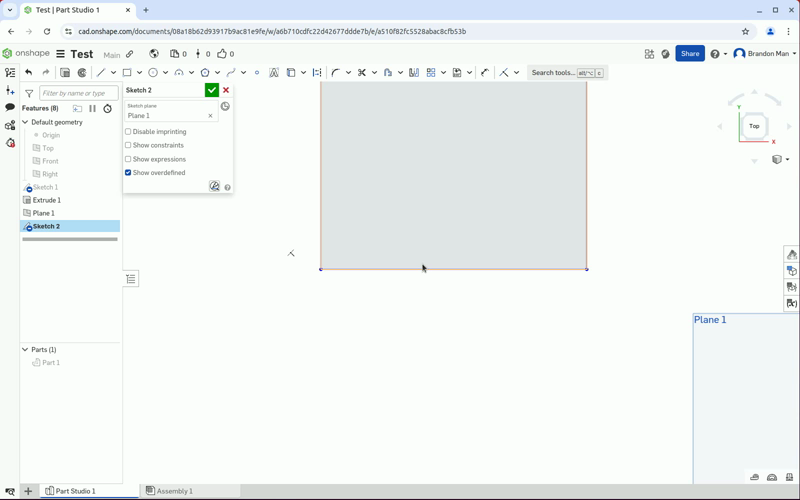
click(422, 263)
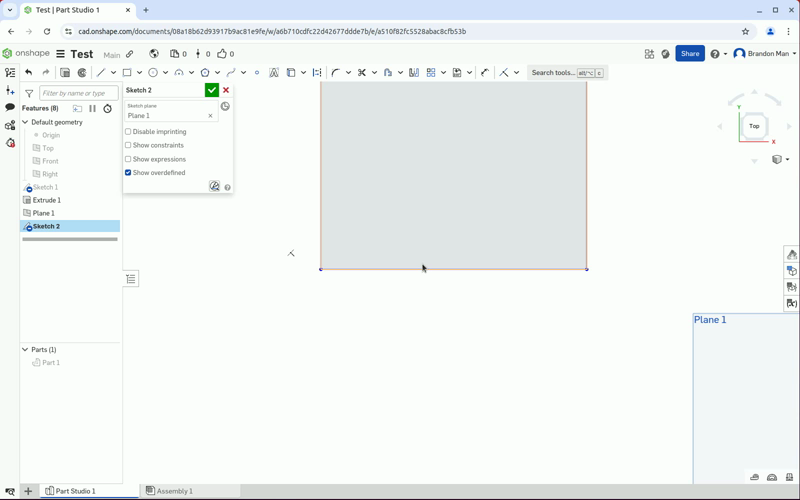
scroll(-6)
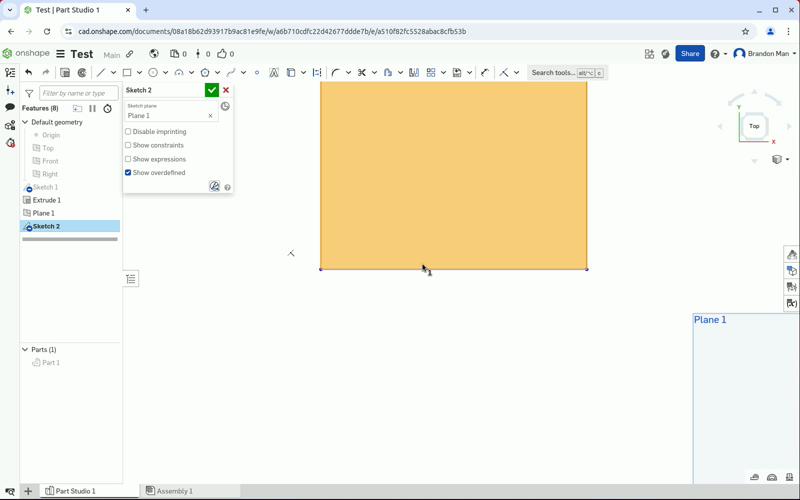
scroll(-6)
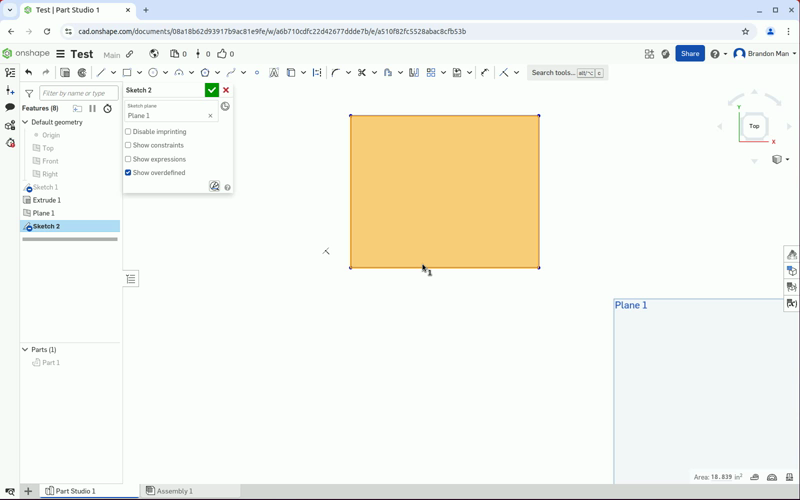
scroll(-6)
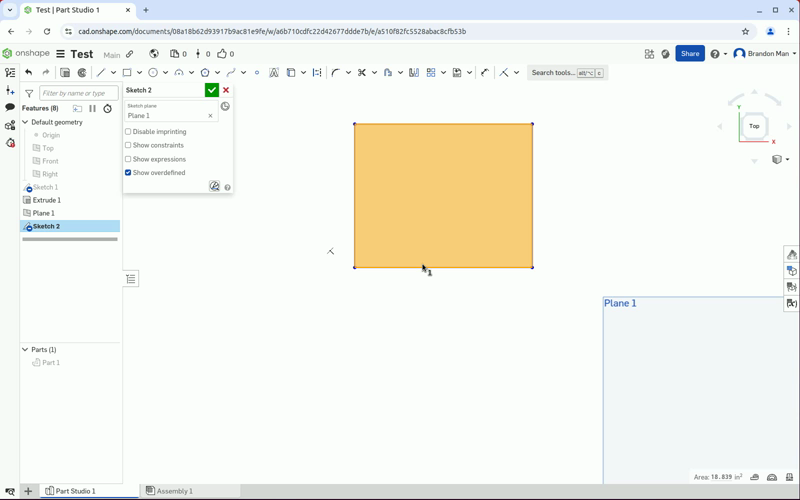
scroll(-6)
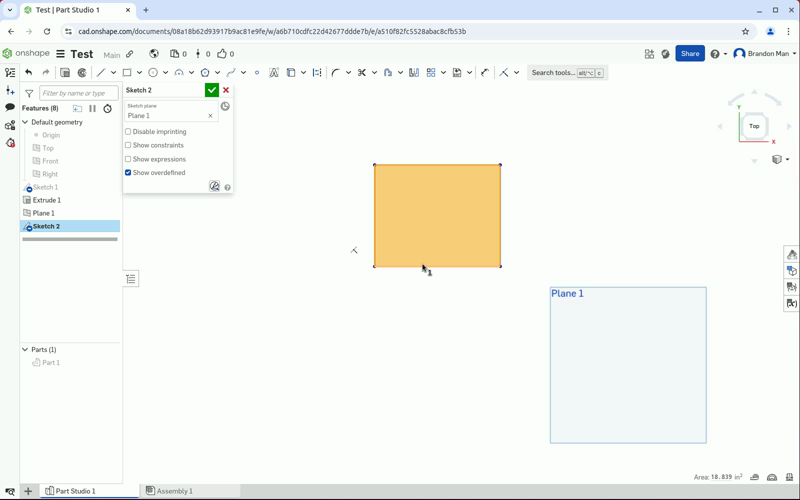
scroll(-6)
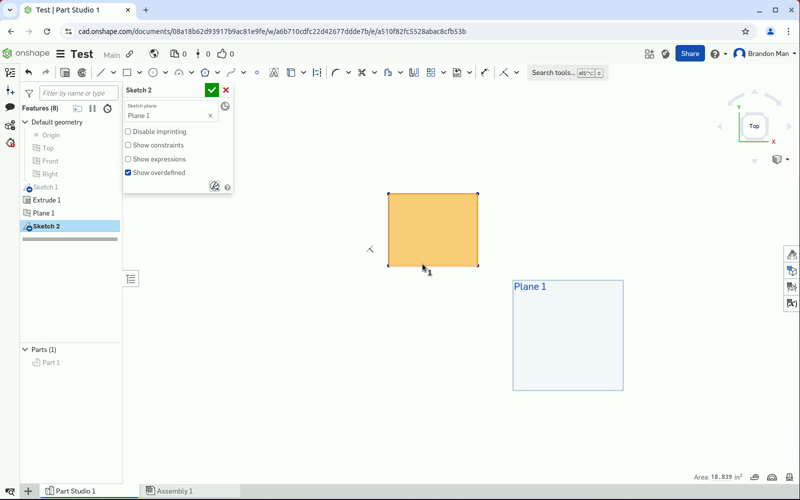
scroll(-6)
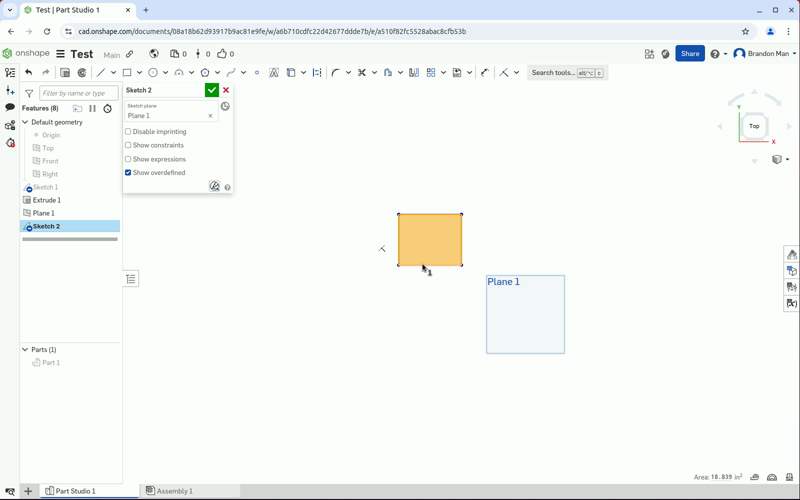
scroll(-6)
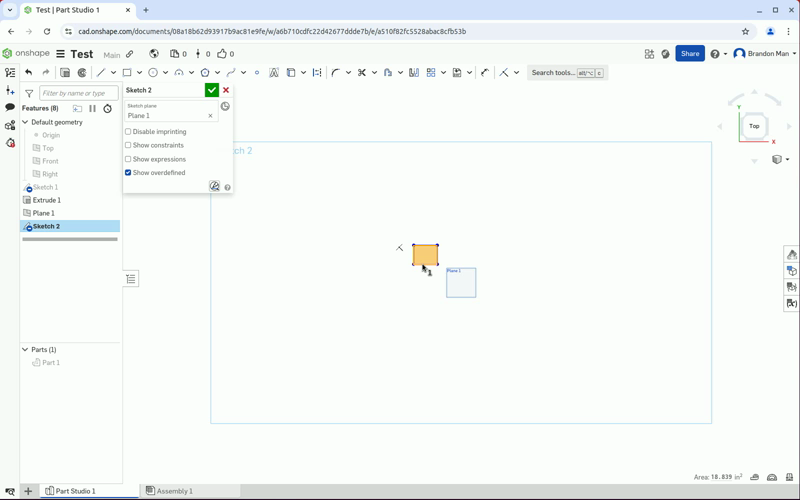
mouse_move(73, 352)
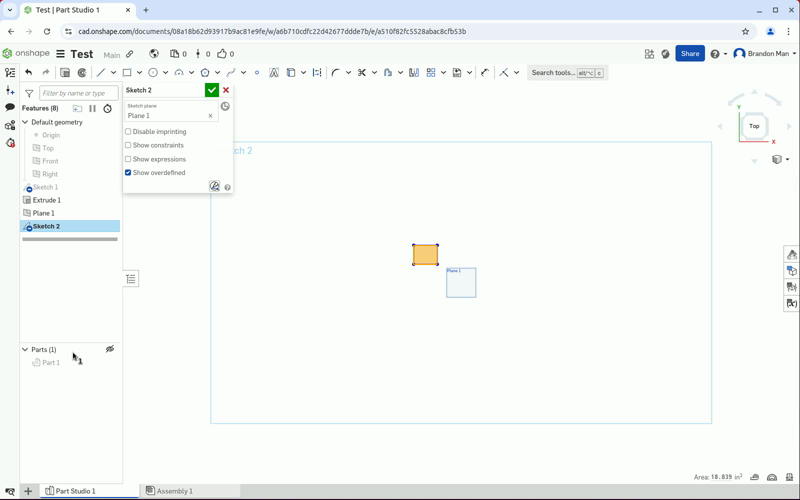
key(shift+y)
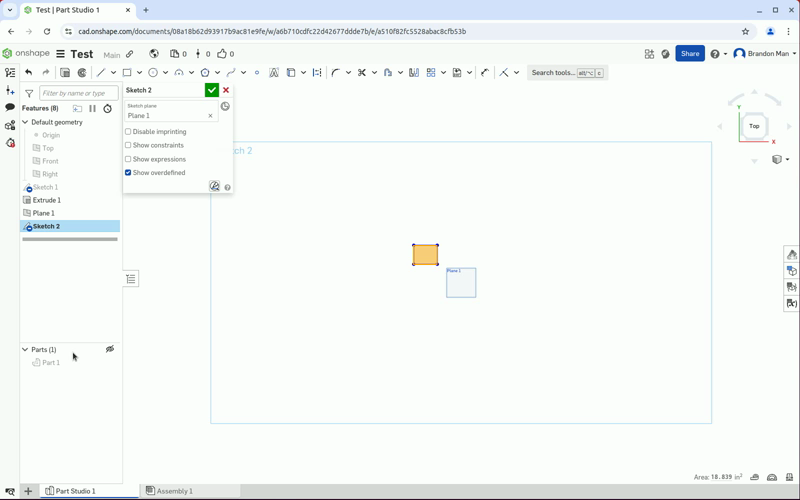
key(shift+e)
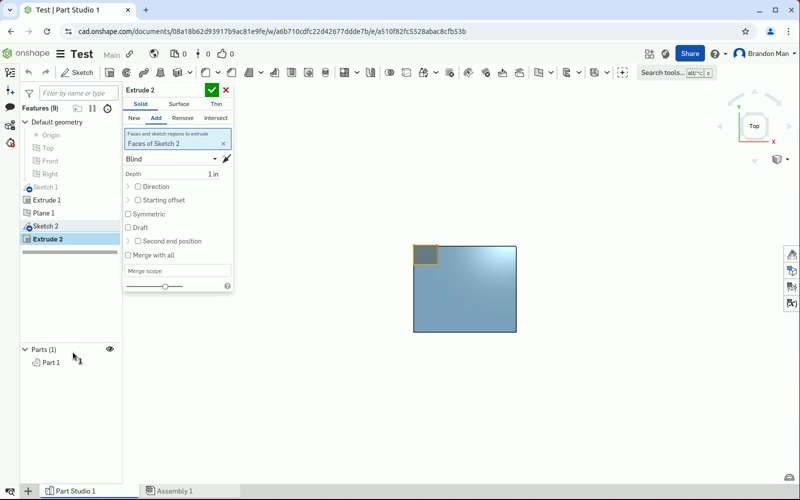
mouse_move(143, 106)
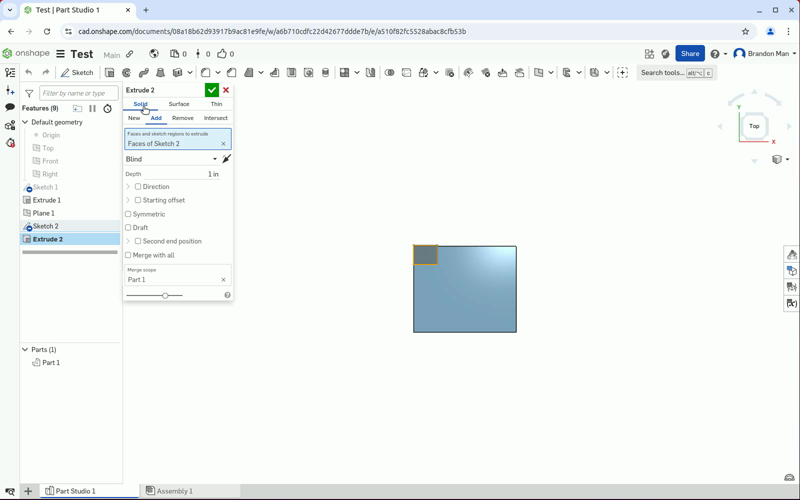
click(143, 106)
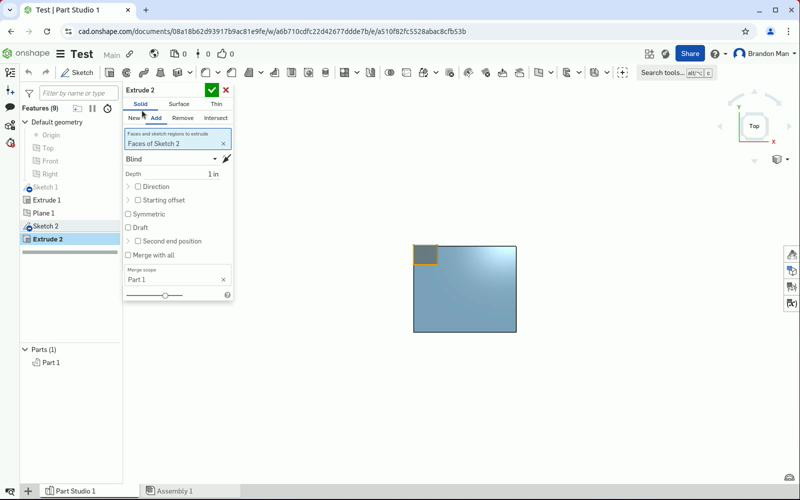
mouse_move(137, 120)
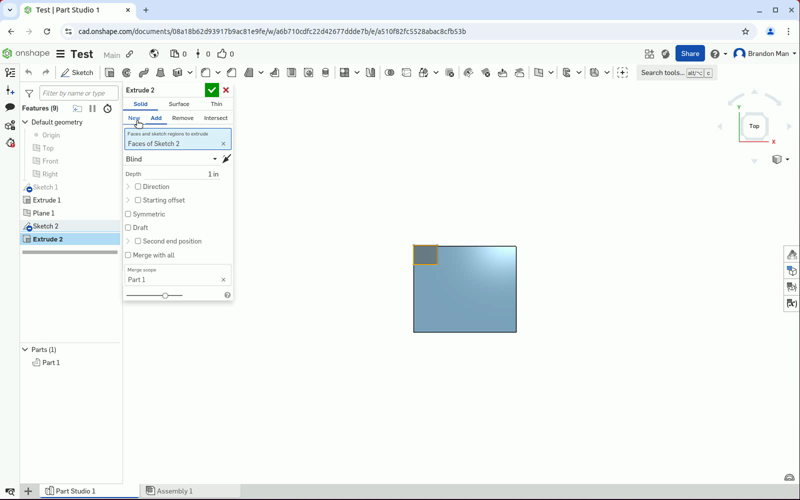
click(137, 120)
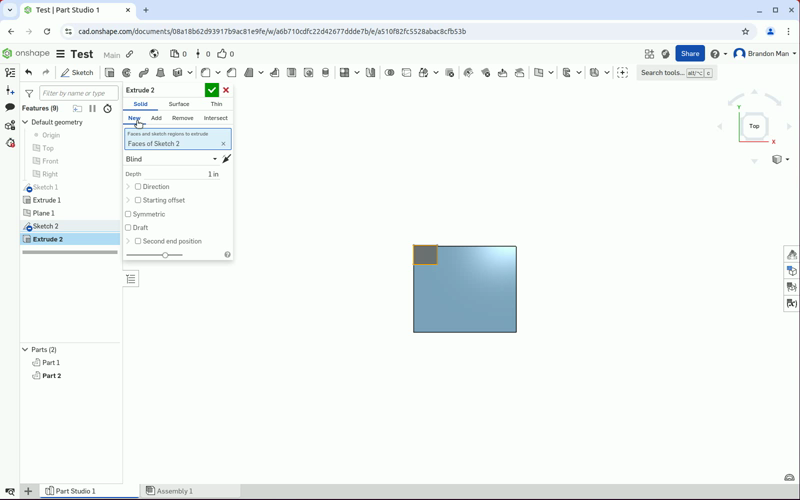
key(tab, 4)
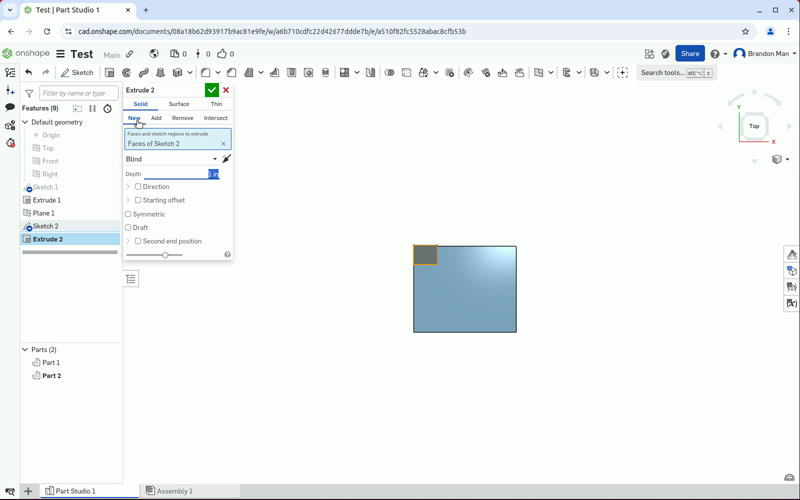
text(21.183)
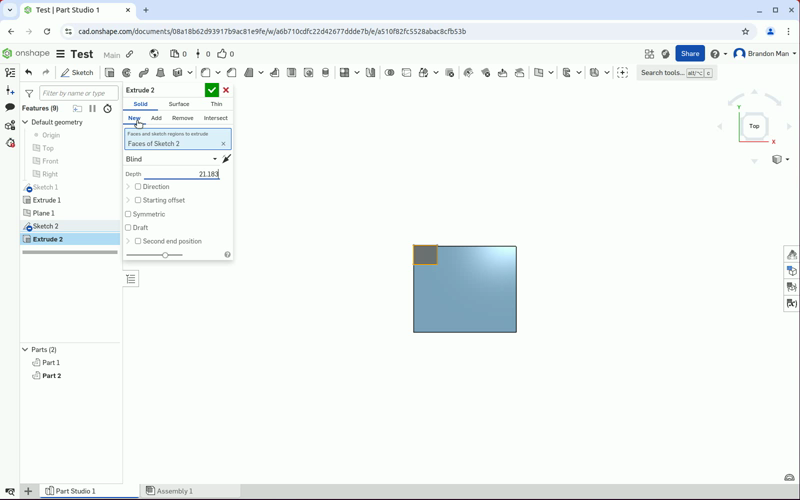
key(enter)
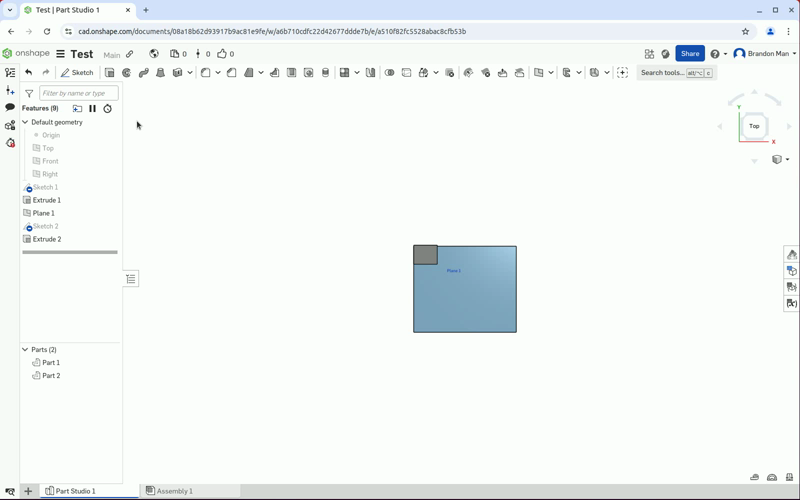
key(shift+h)
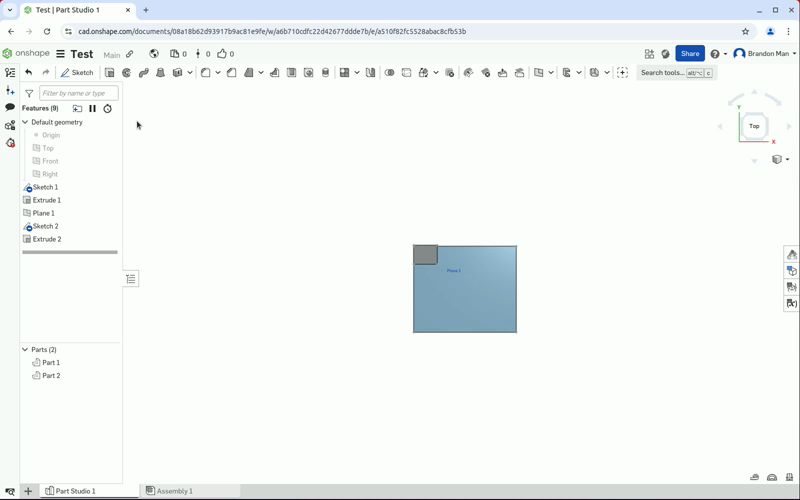
key(shift+h)
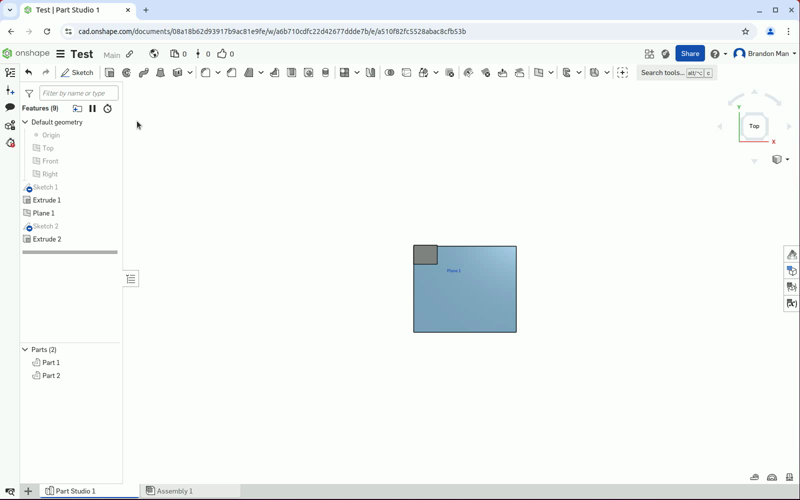
mouse_move(73, 189)
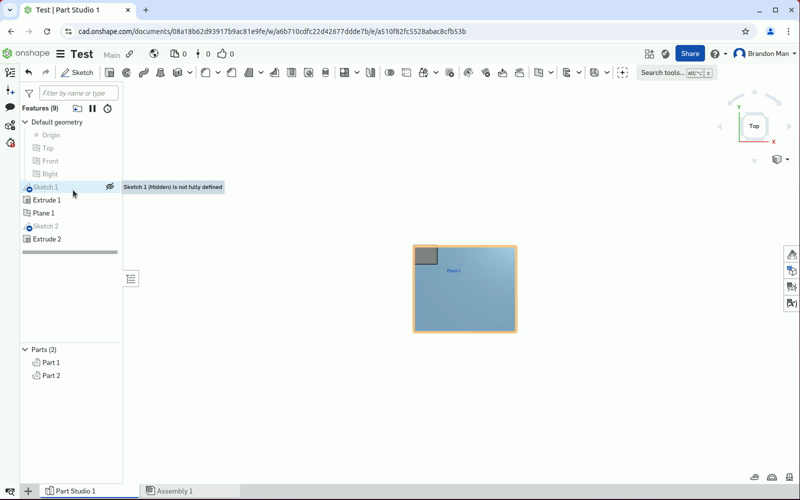
click(73, 189)
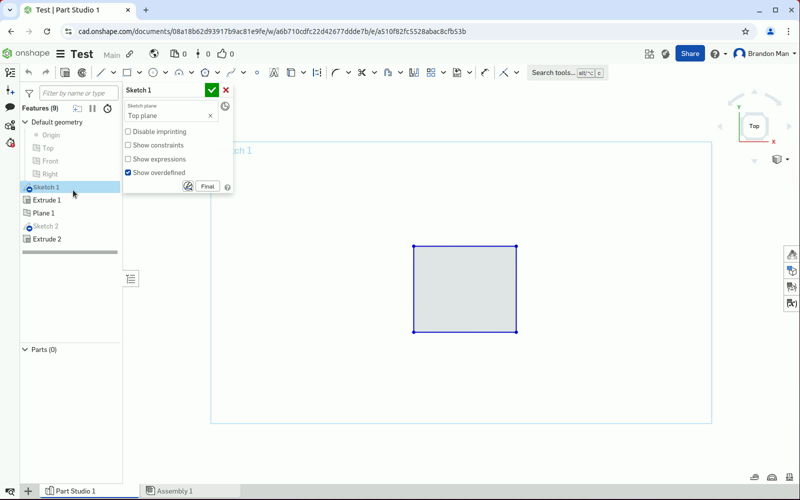
mouse_move(229, 92)
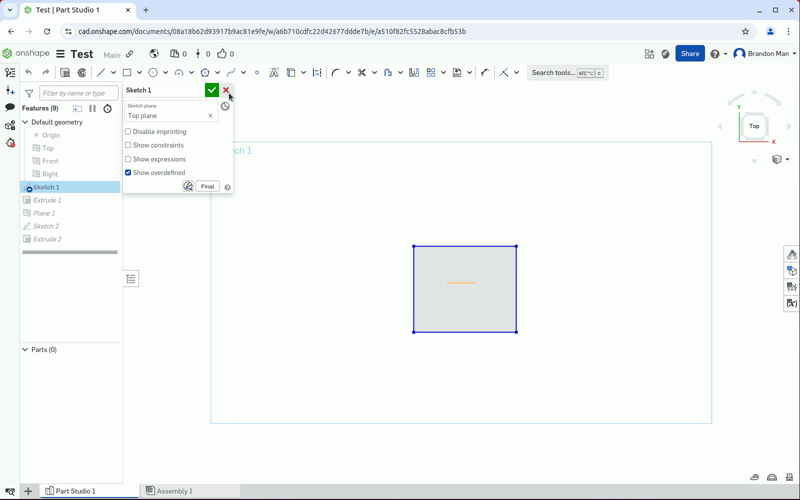
click(229, 92)
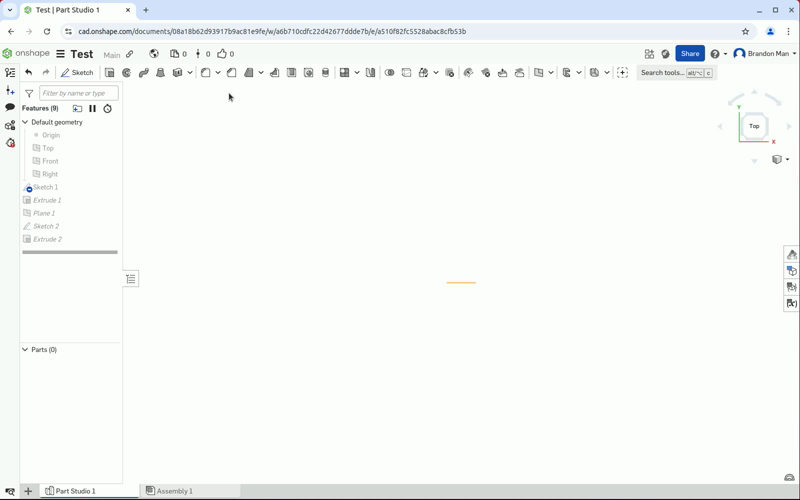
mouse_move(73, 352)
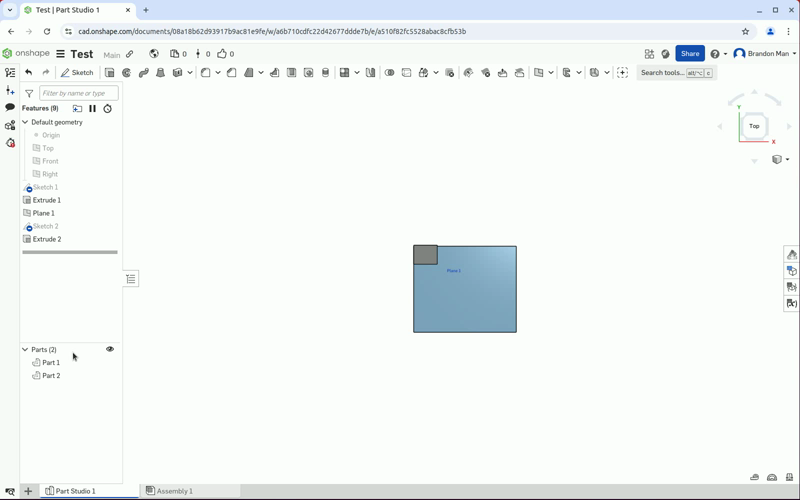
key(y)
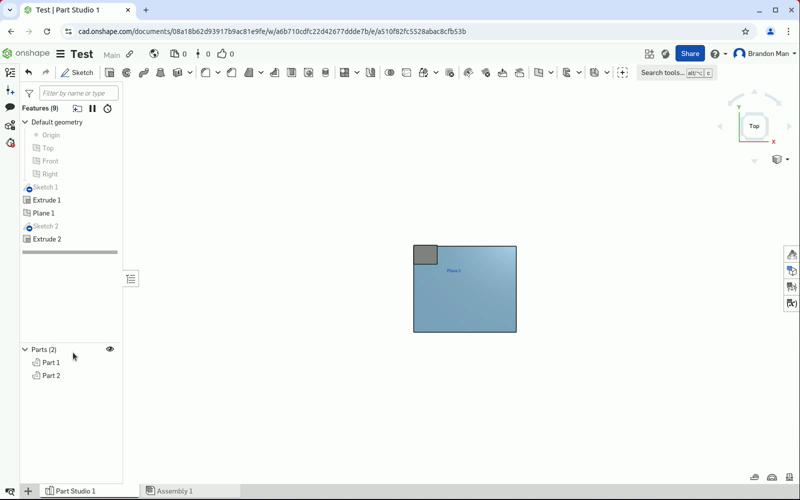
key(shift+p)
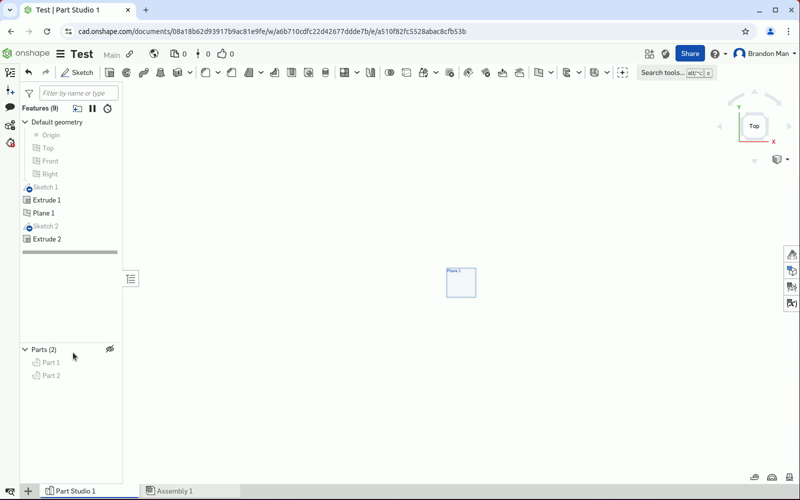
key(space)
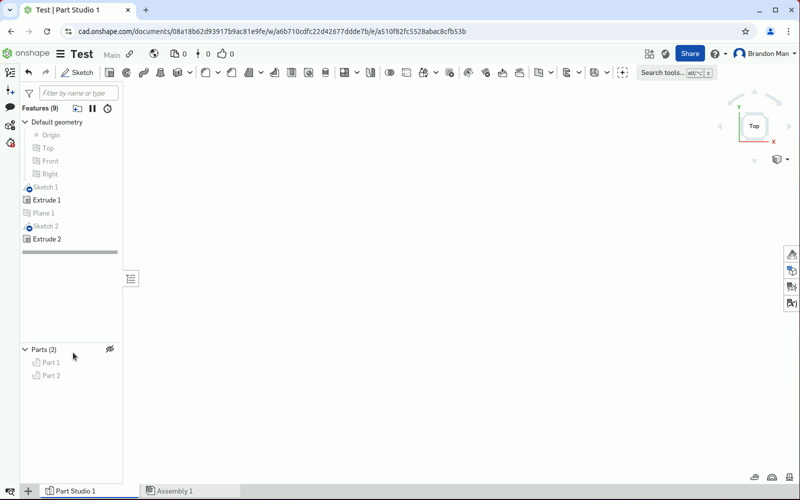
key_down(shift)
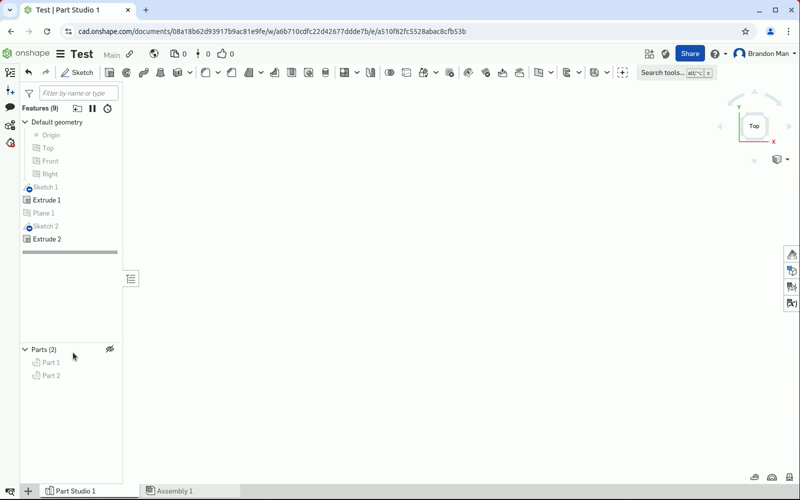
key(up)
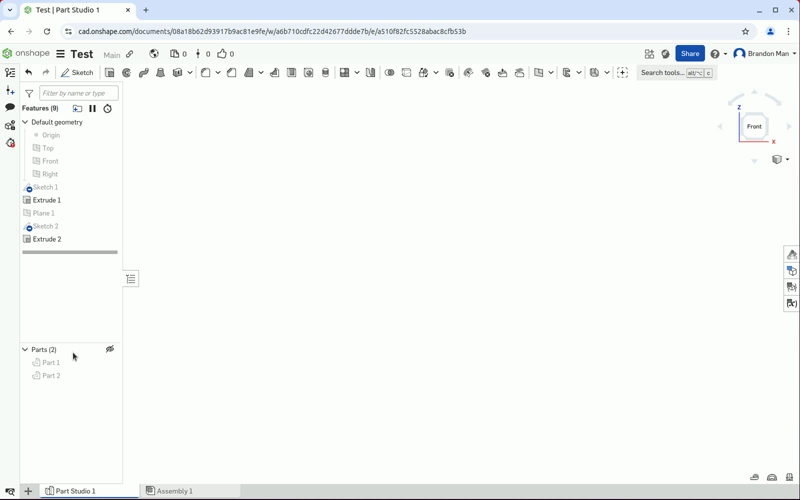
key_up(shift)
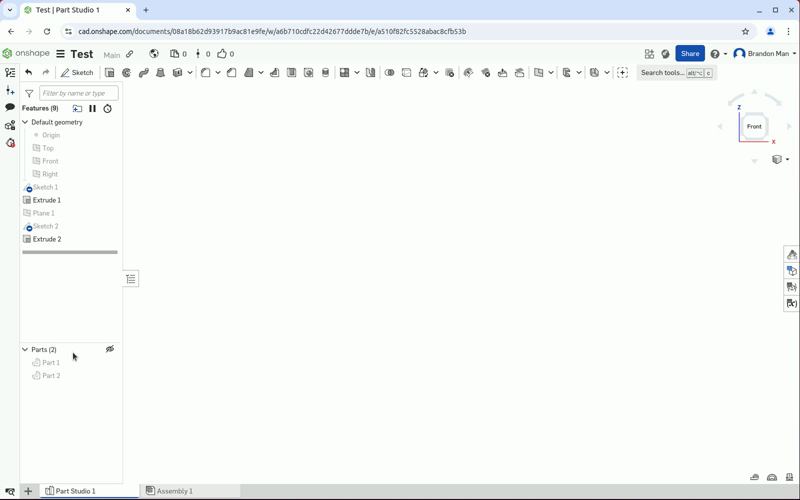
key(space)
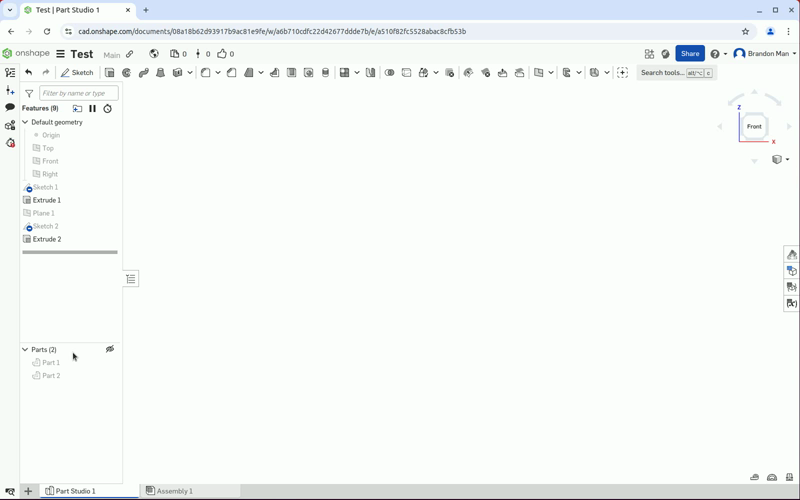
key_down(shift)
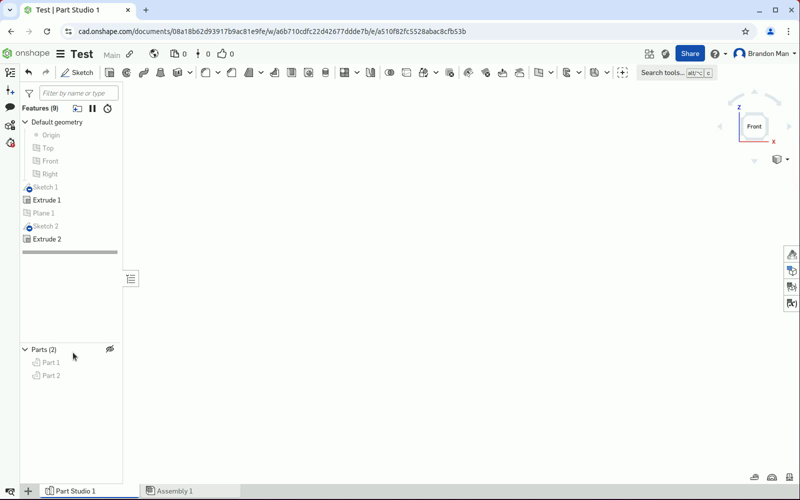
key(left)
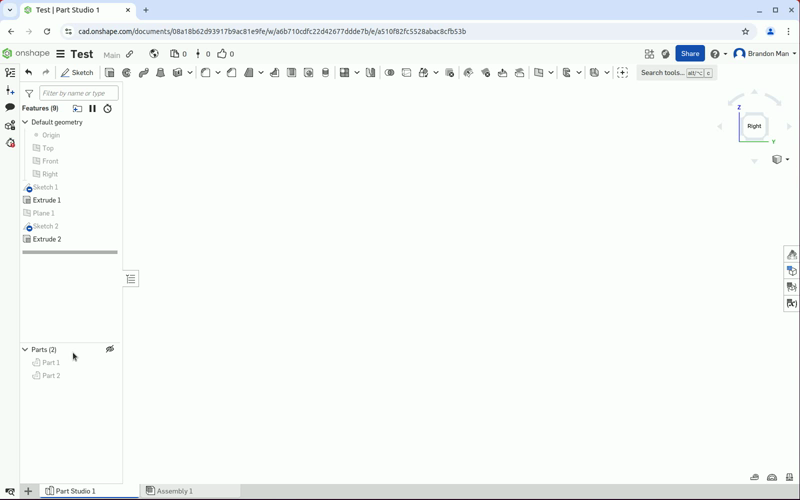
key_up(shift)
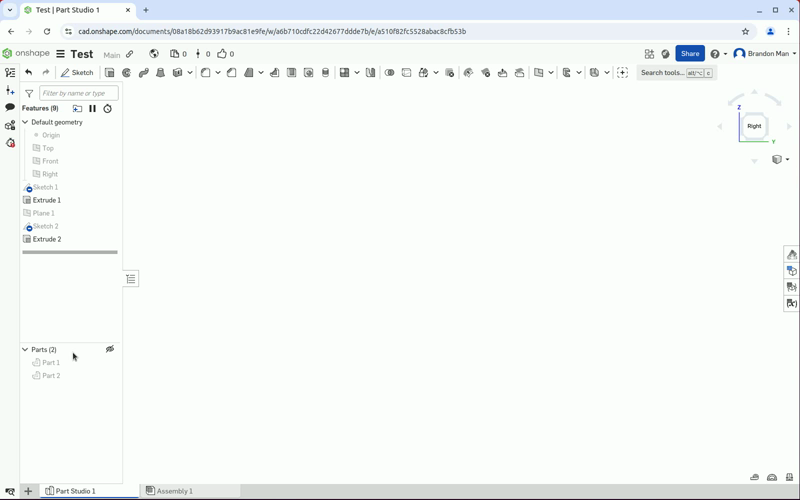
mouse_move(73, 352)
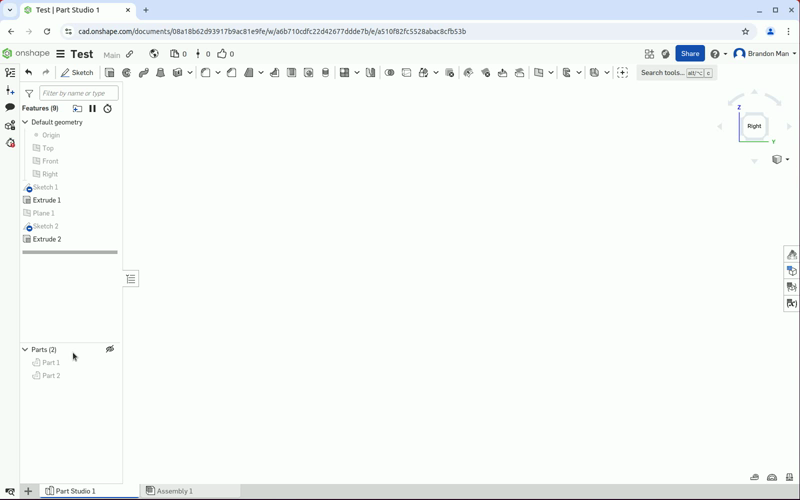
key(shift+y)
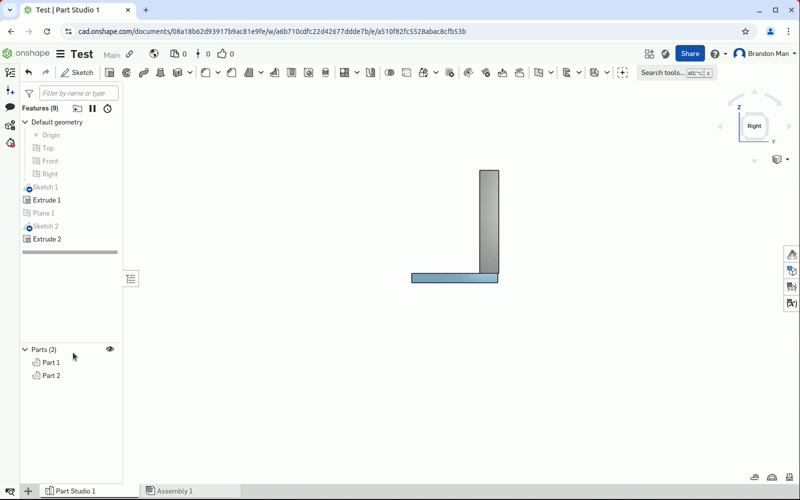
mouse_move(541, 75)
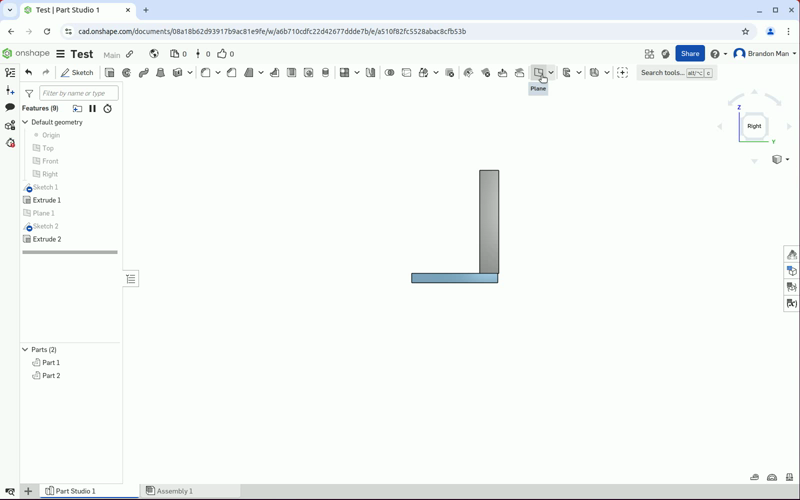
click(541, 75)
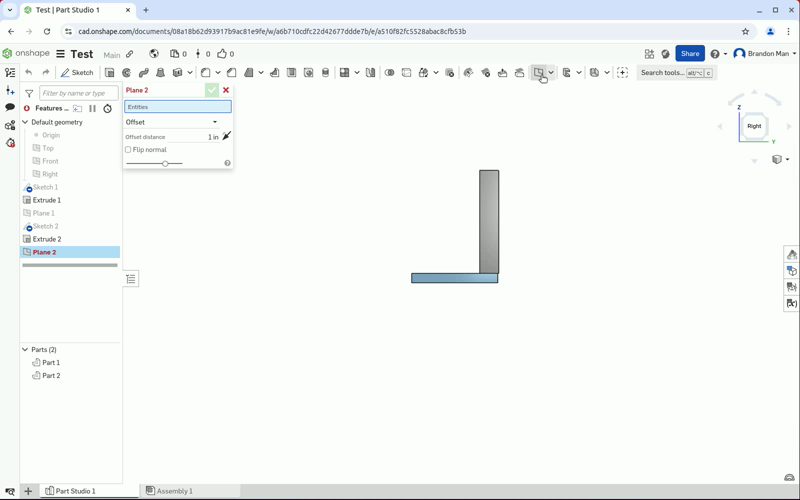
mouse_move(73, 176)
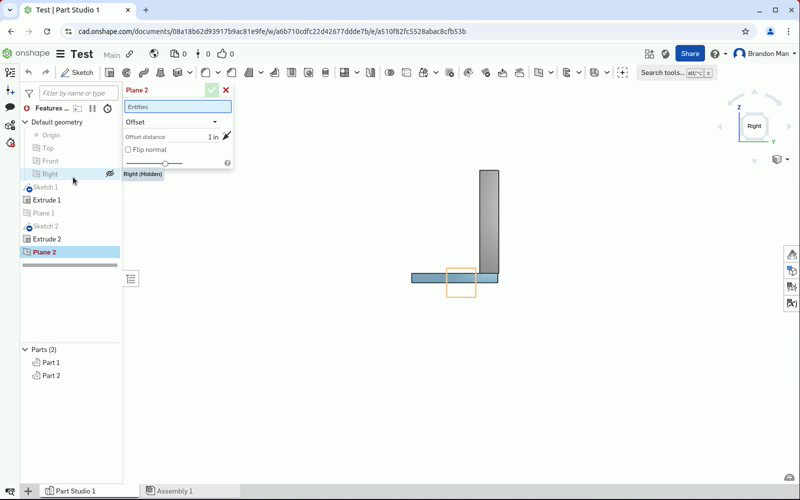
click(73, 176)
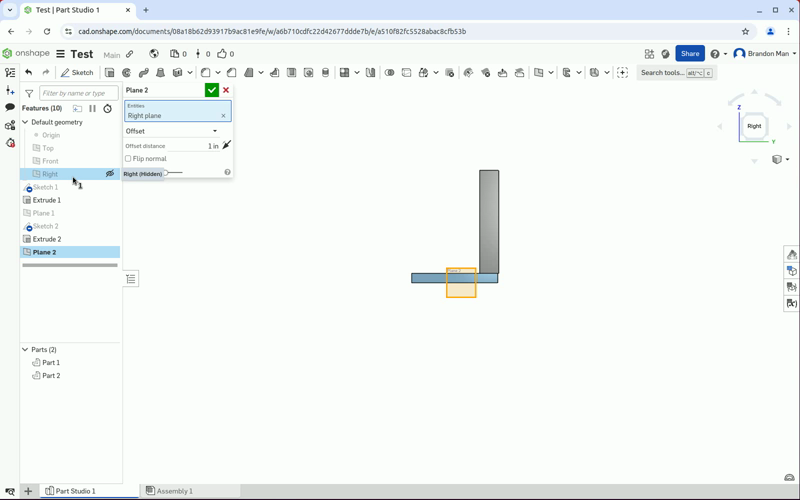
key(tab, 2)
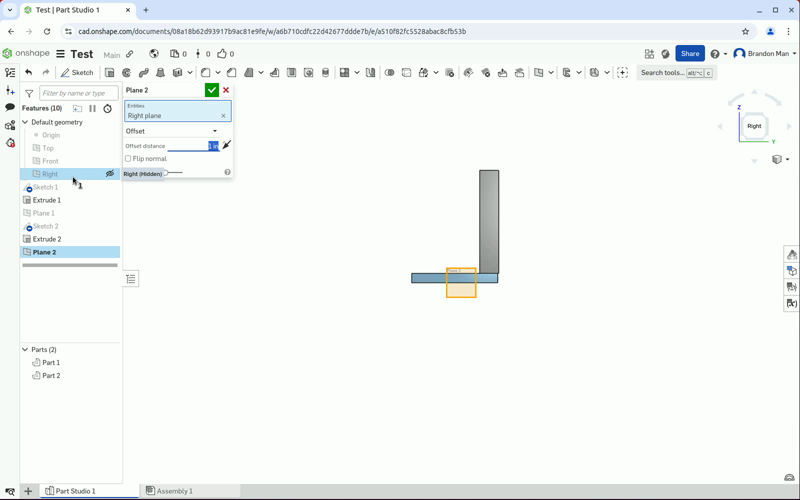
text(5.053)
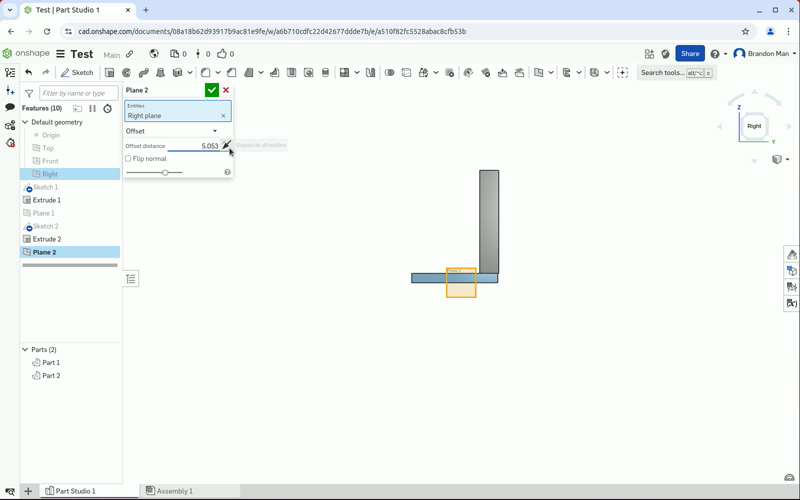
mouse_move(229, 147)
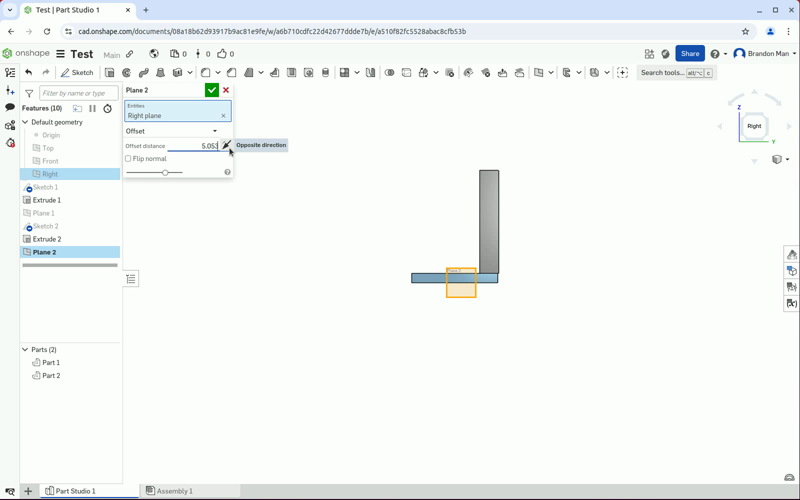
click(229, 147)
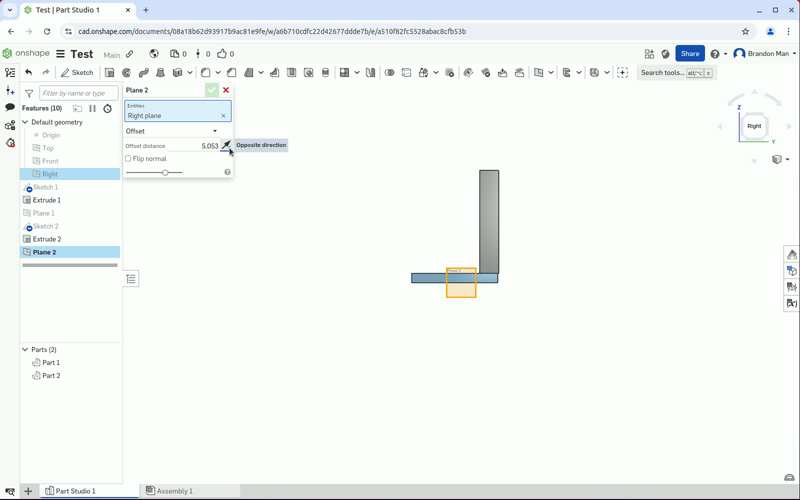
key(enter, 2)
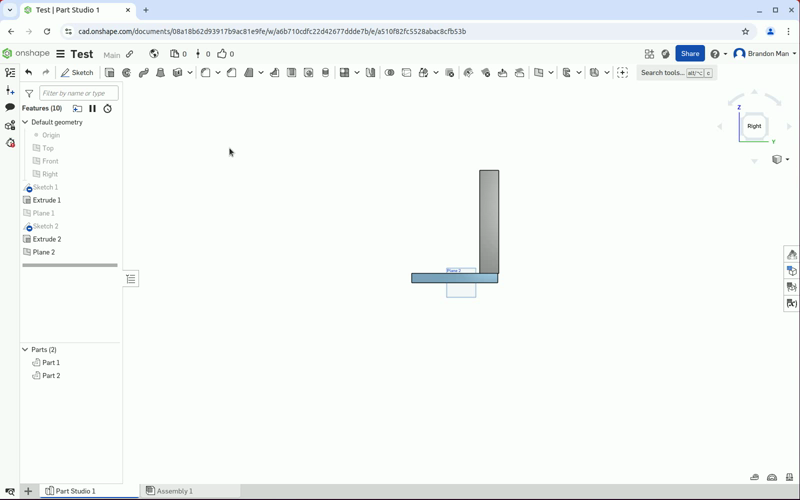
key(shift+s)
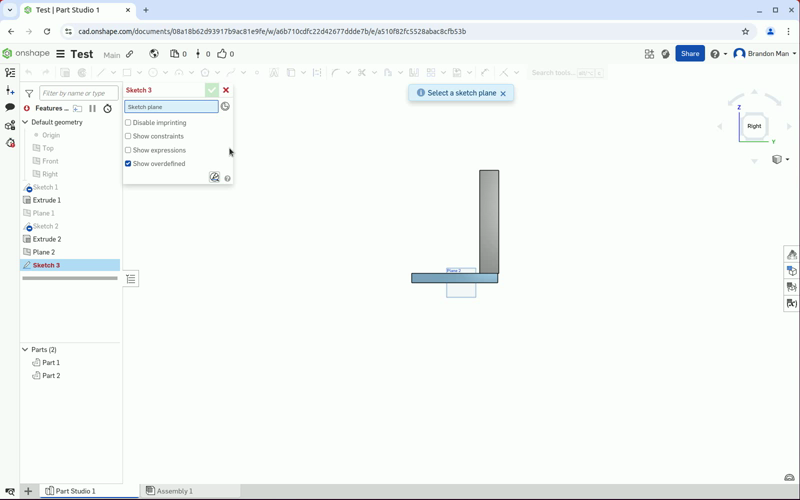
mouse_move(73, 254)
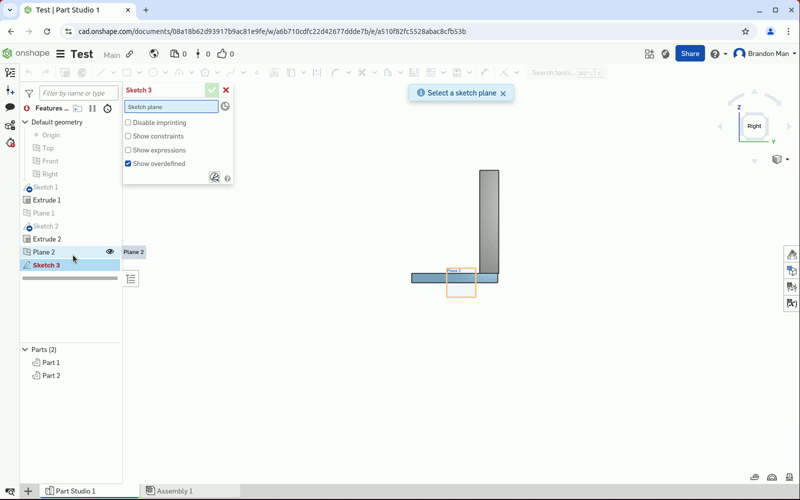
click(73, 254)
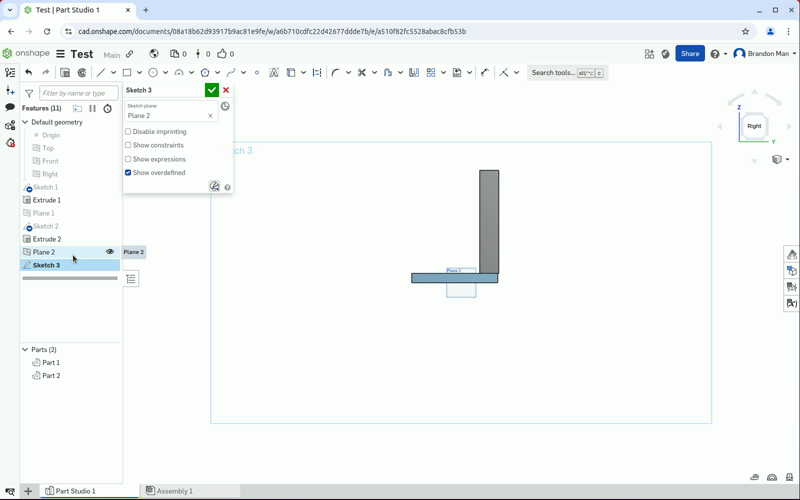
mouse_move(73, 352)
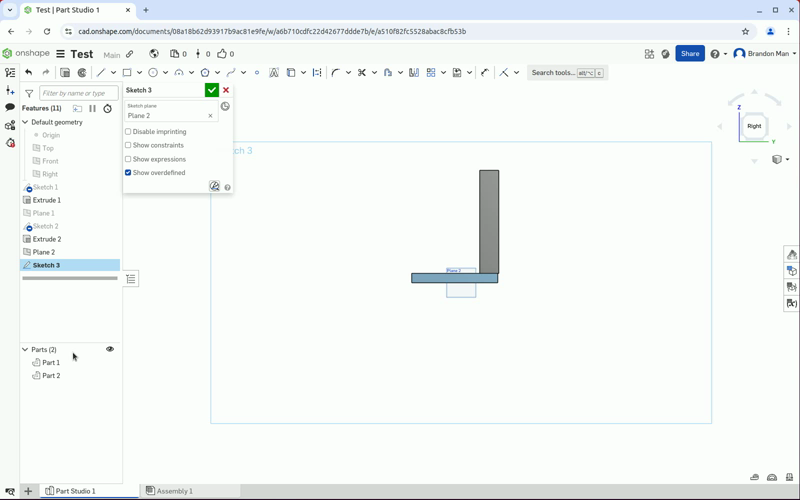
key(y)
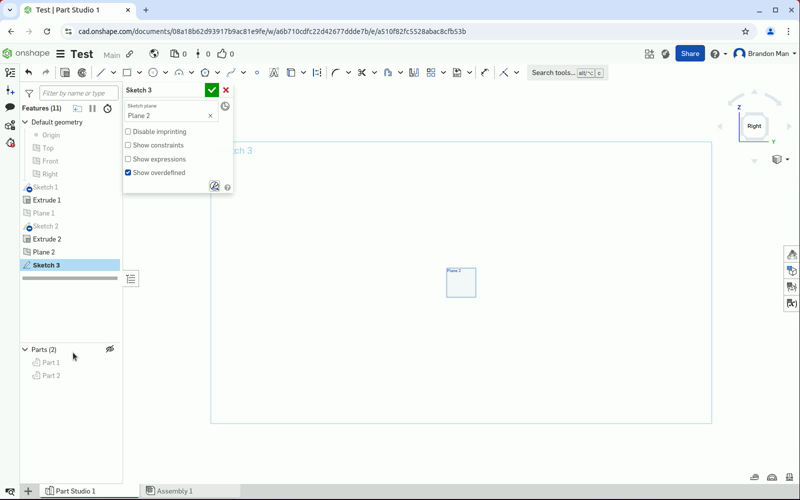
key(l)
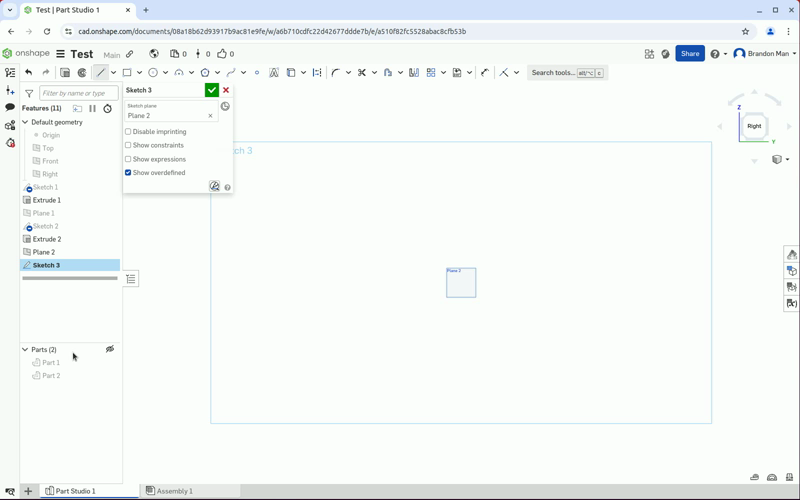
key_down(shift)
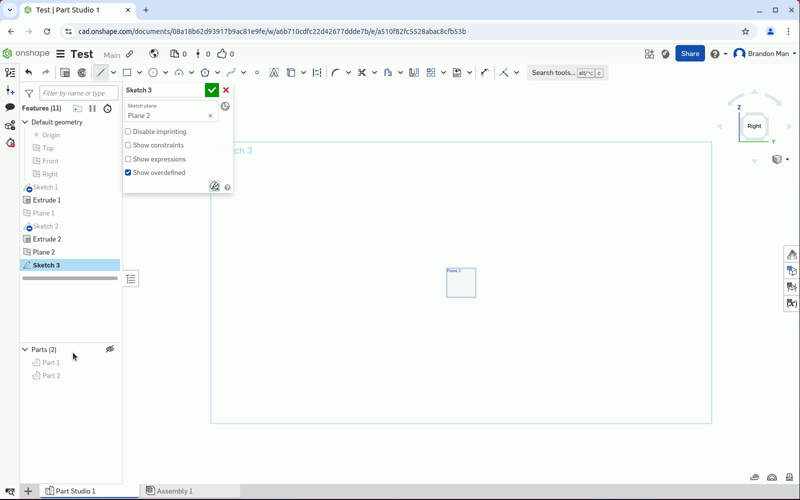
mouse_move(479, 187)
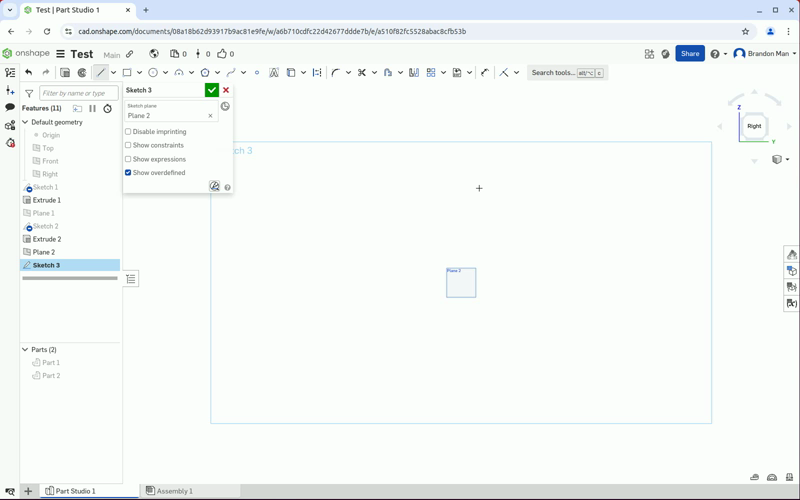
click(479, 187)
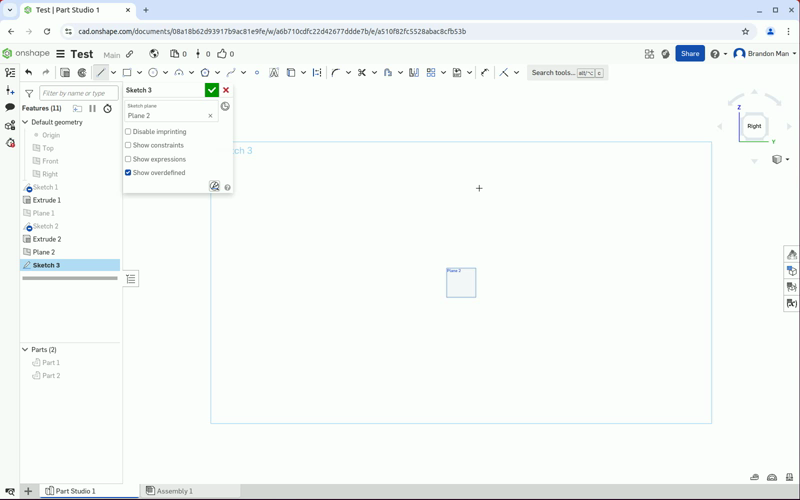
key_up(shift)
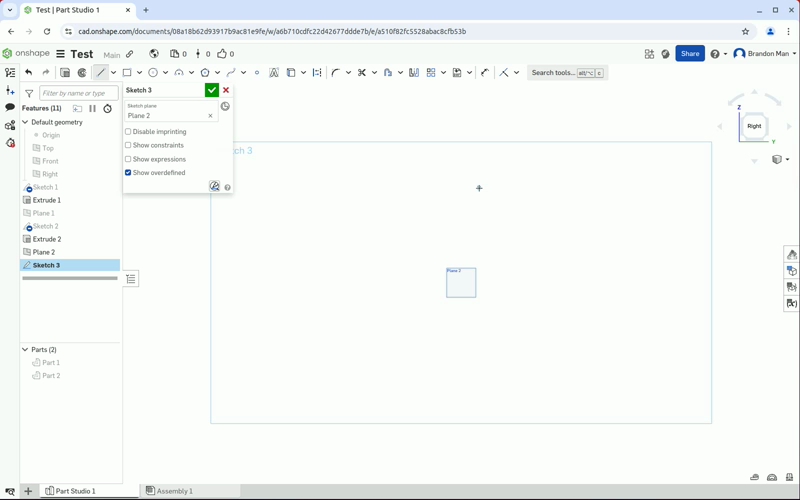
key_down(shift)
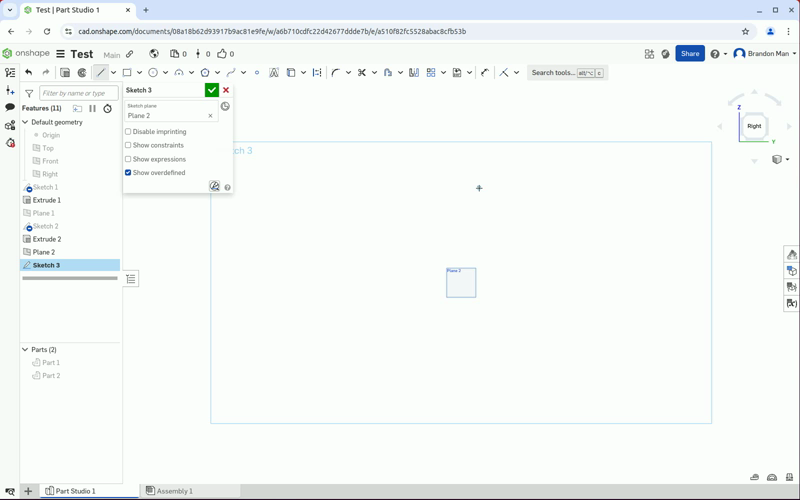
mouse_move(509, 187)
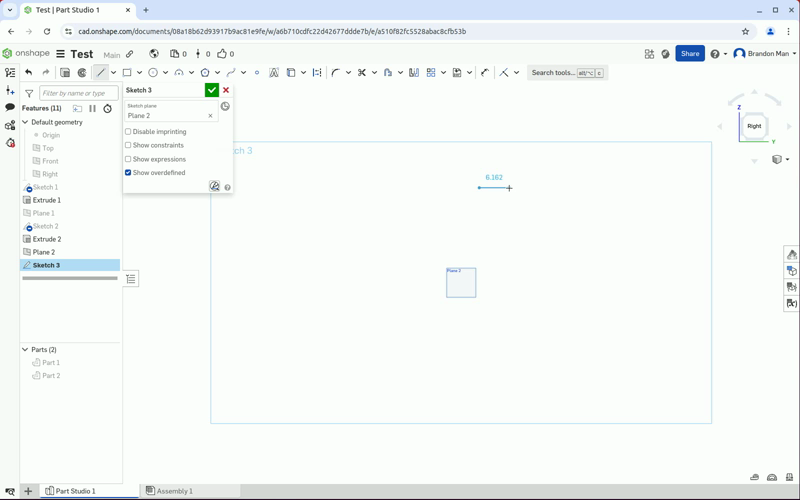
mouse_move(499, 187)
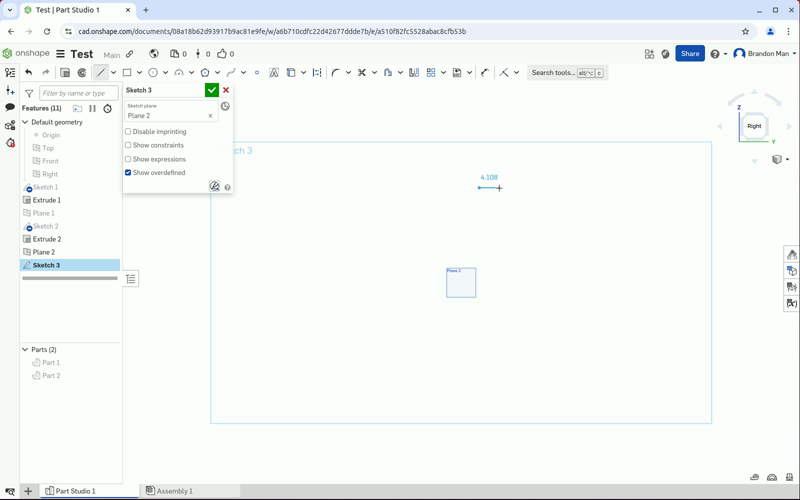
click(499, 187)
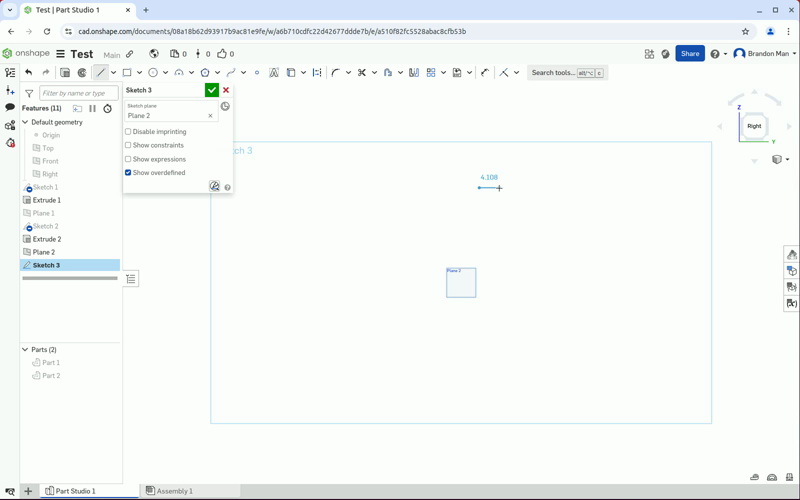
key_up(shift)
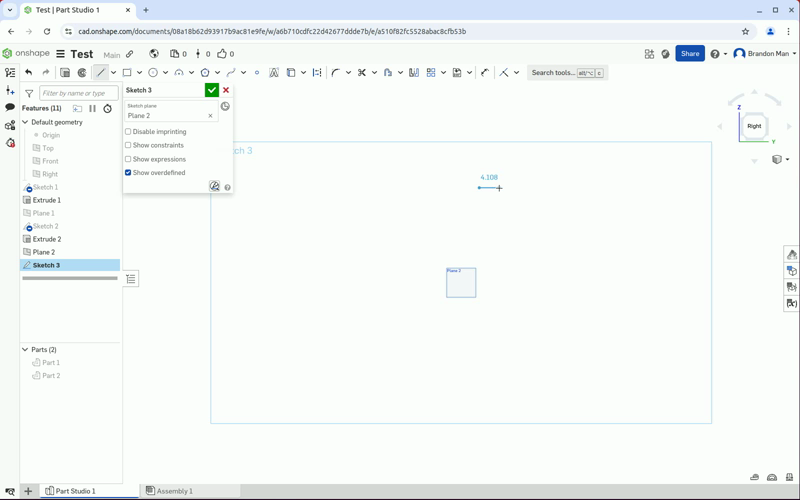
key_down(shift)
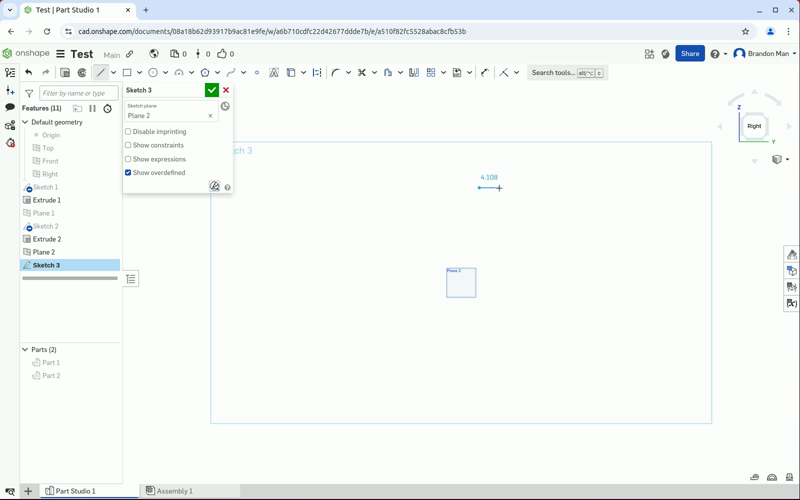
mouse_move(529, 187)
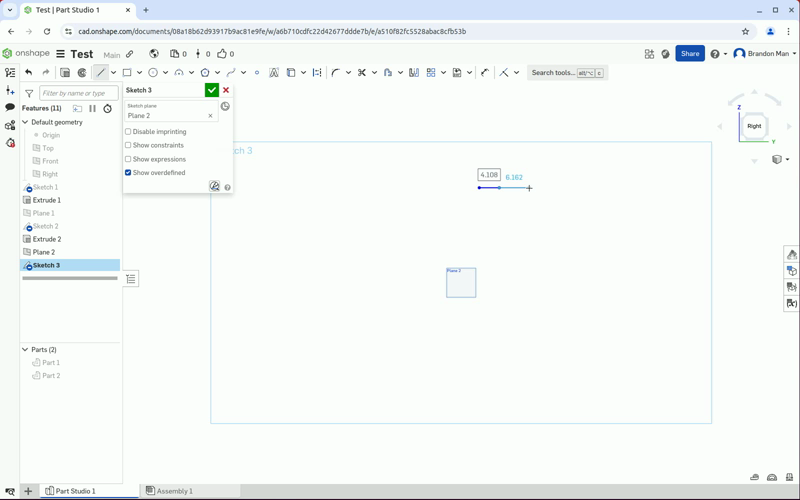
mouse_move(499, 168)
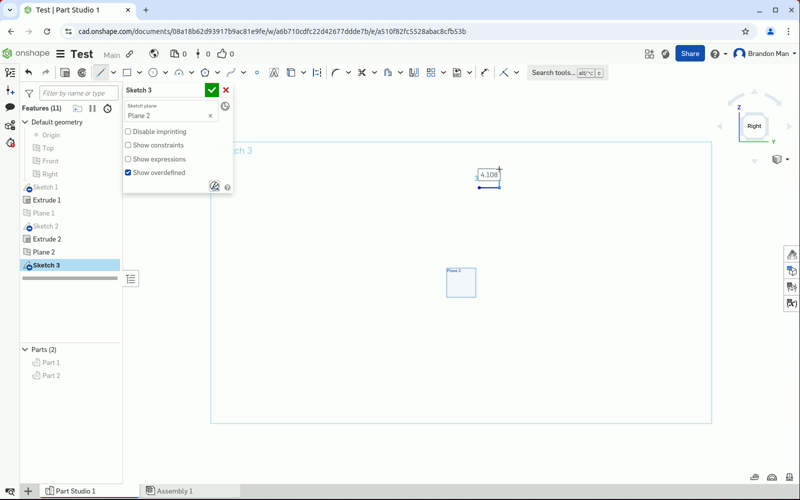
click(499, 168)
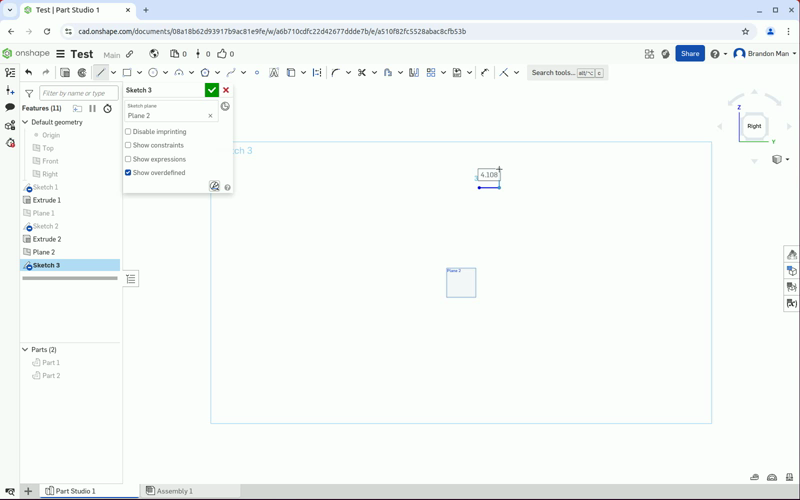
key_up(shift)
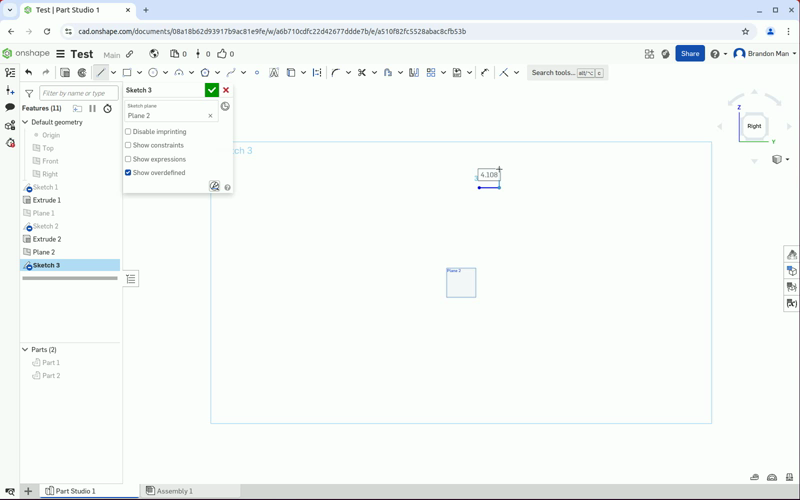
key_down(shift)
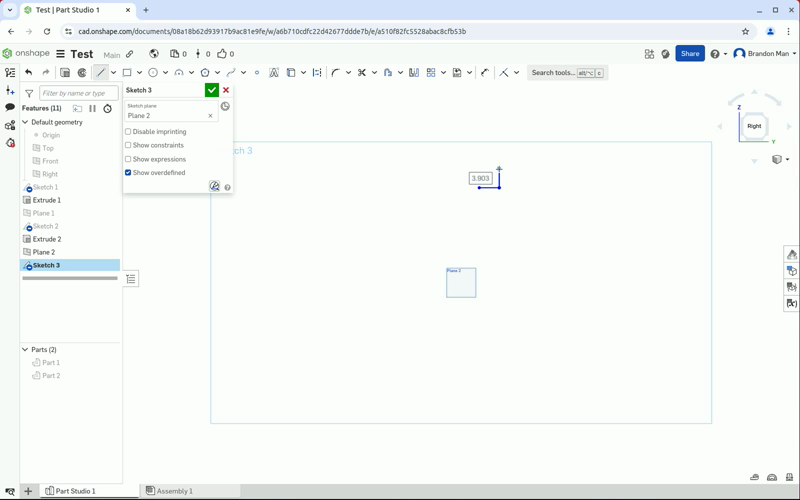
mouse_move(529, 168)
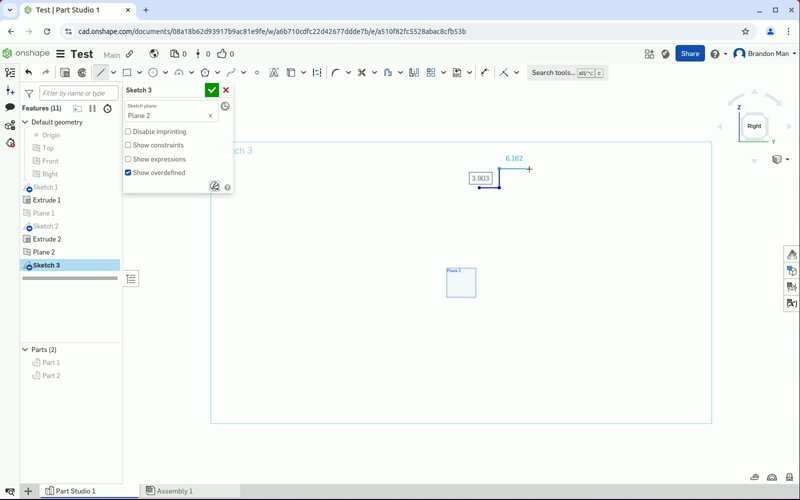
mouse_move(479, 168)
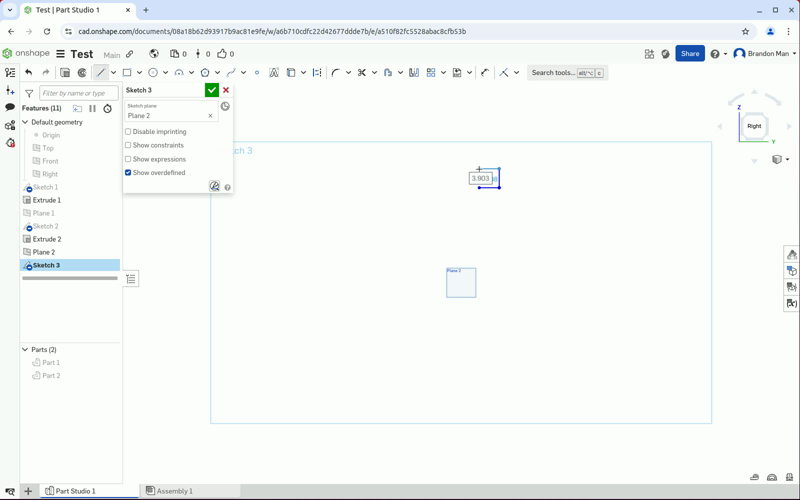
click(479, 168)
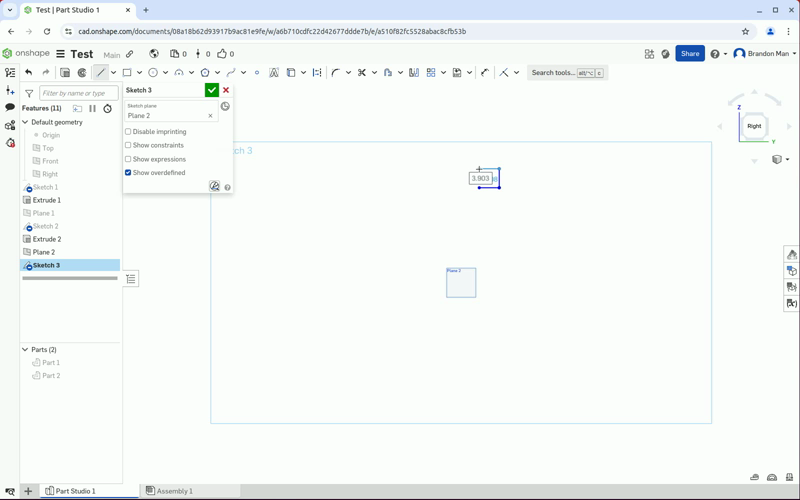
key_up(shift)
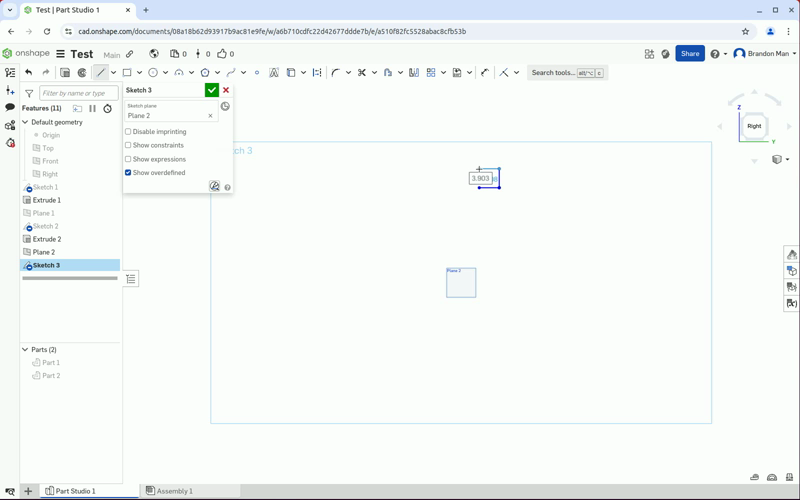
mouse_move(509, 168)
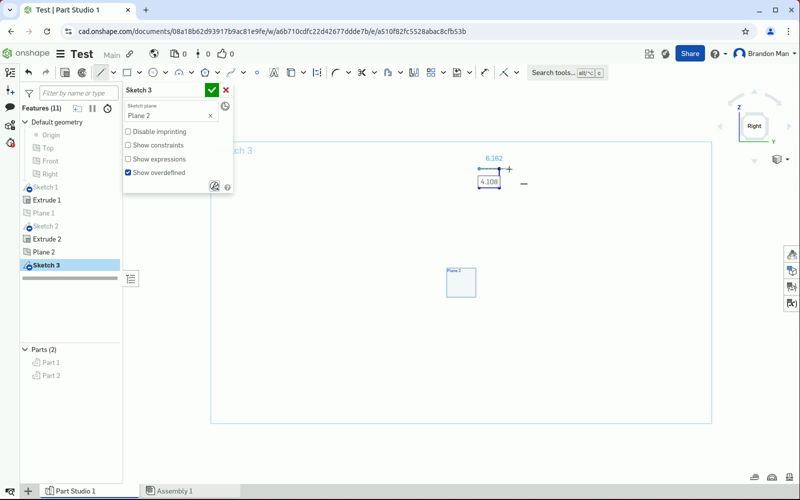
key_down(shift)
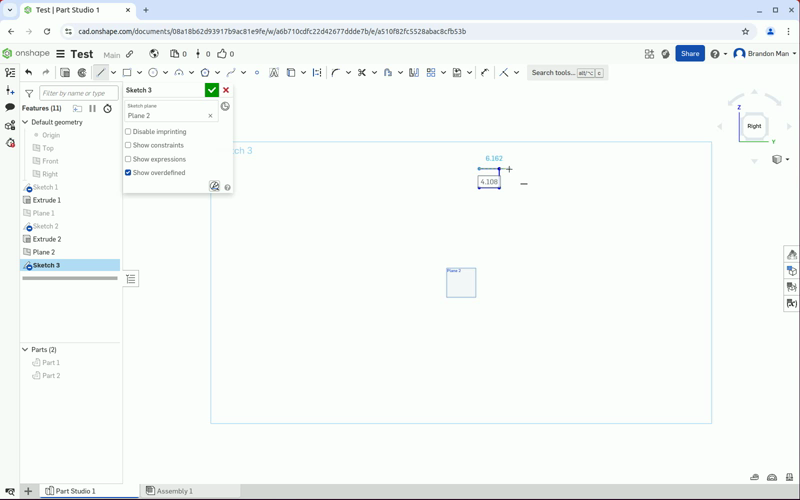
mouse_move(479, 187)
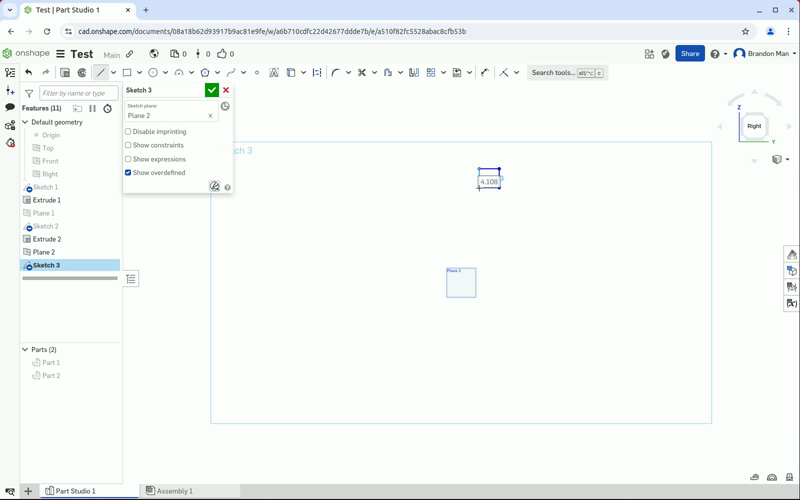
key_up(shift)
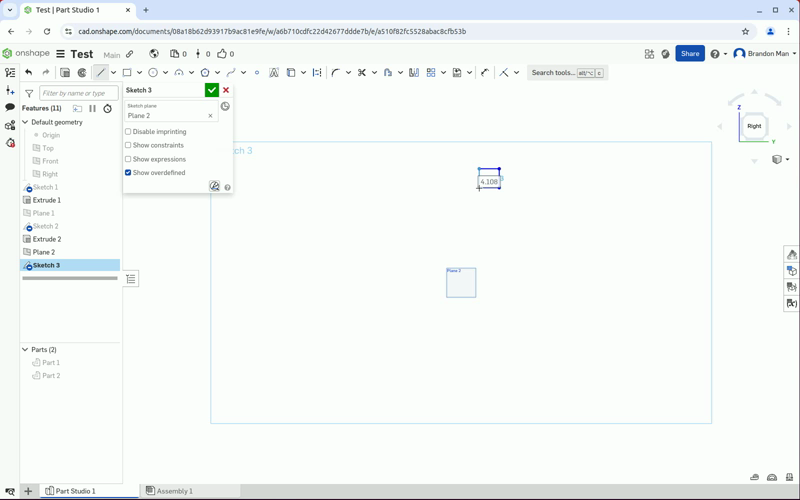
click(479, 187)
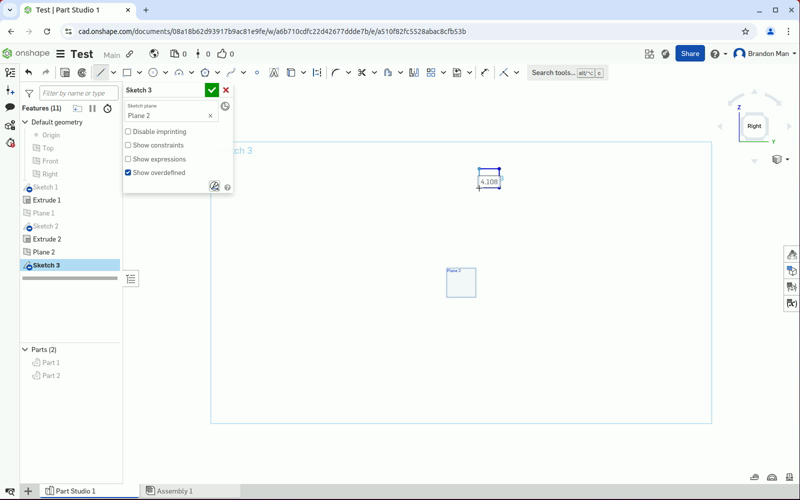
key(esc)
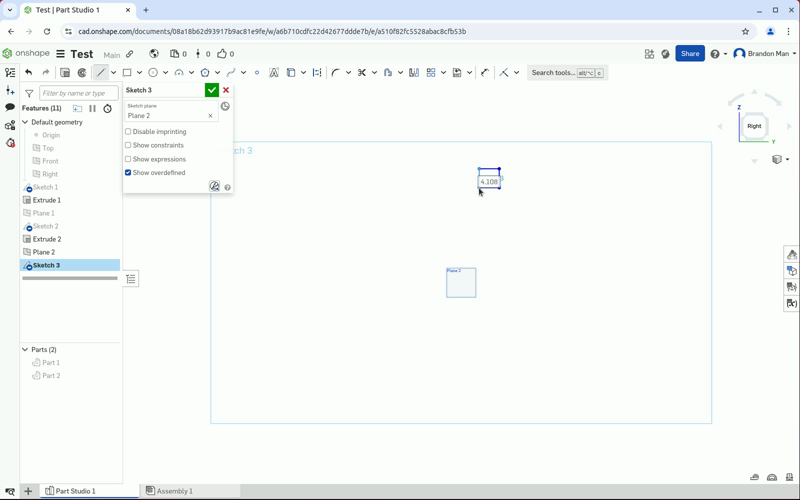
mouse_move(494, 182)
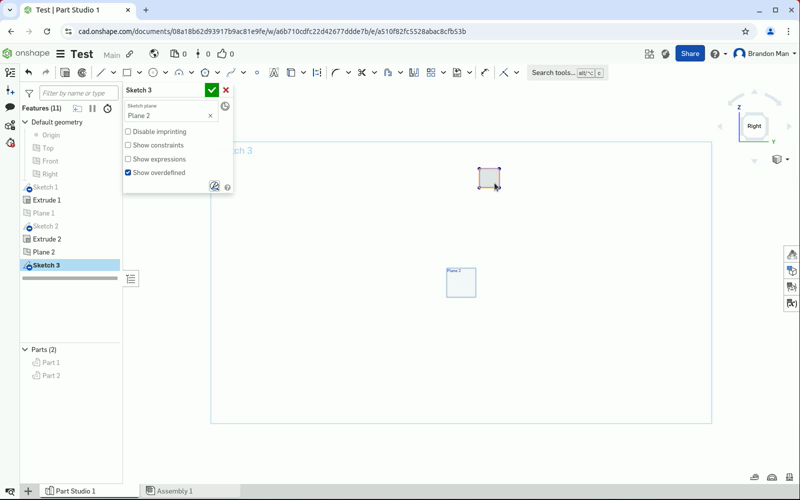
scroll(6)
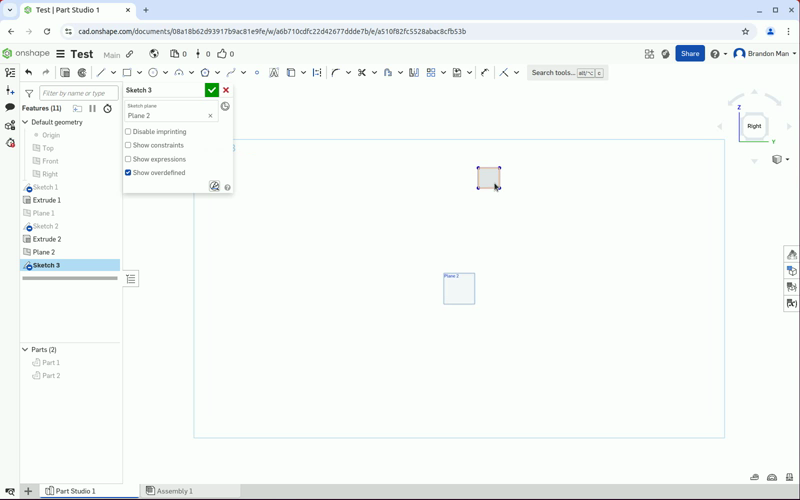
scroll(6)
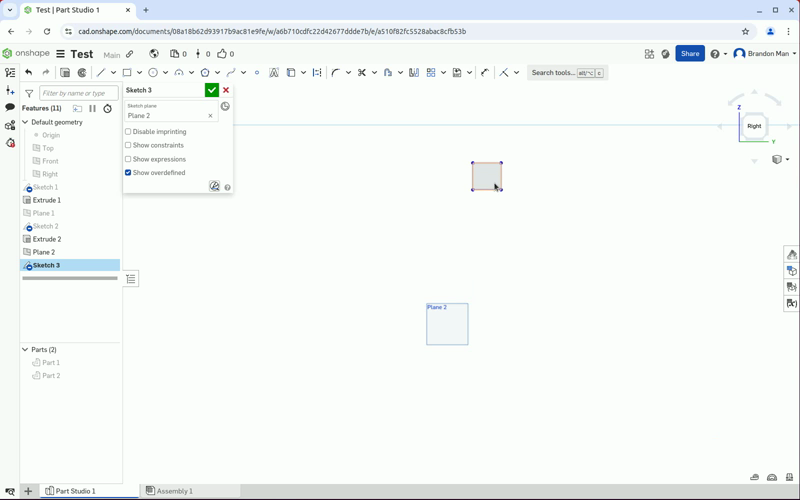
scroll(6)
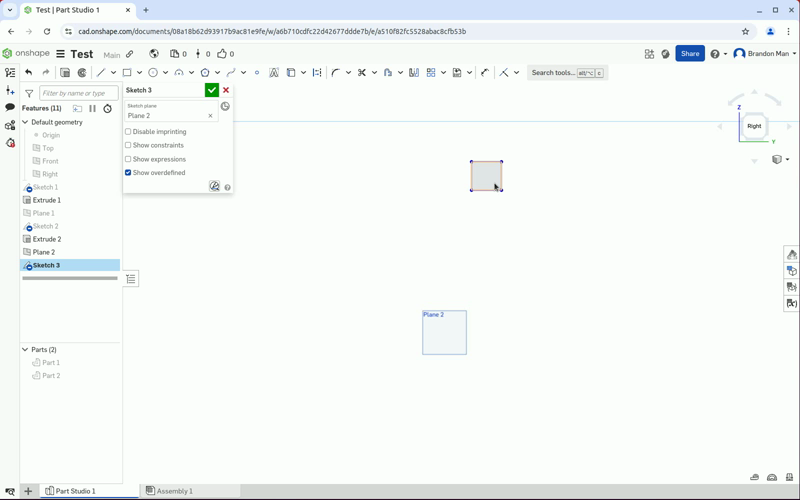
scroll(6)
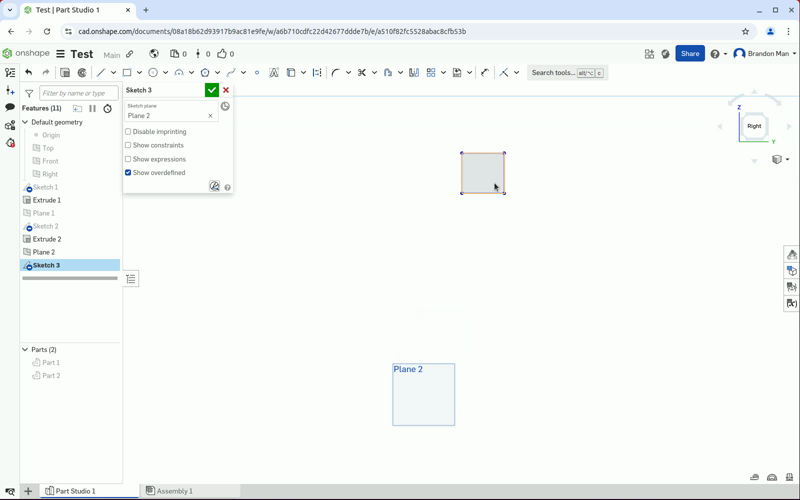
scroll(6)
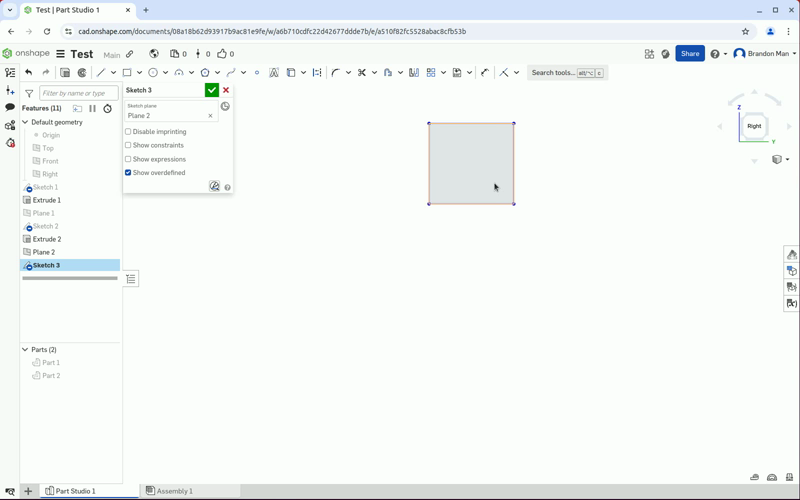
scroll(6)
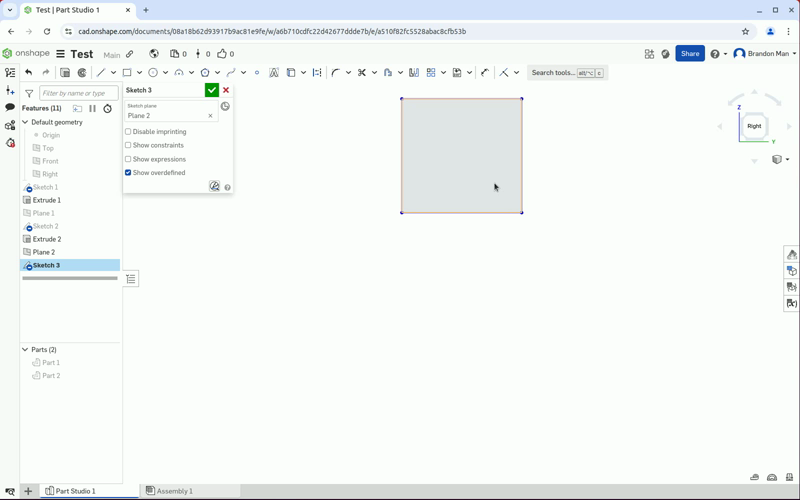
scroll(6)
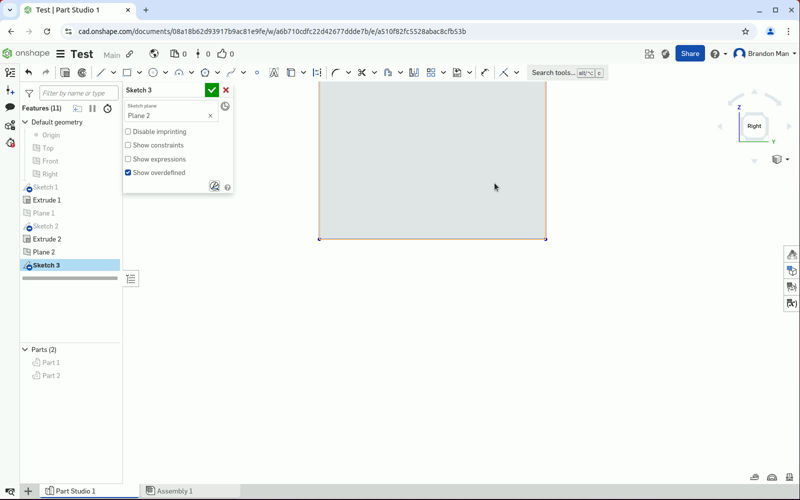
click(494, 182)
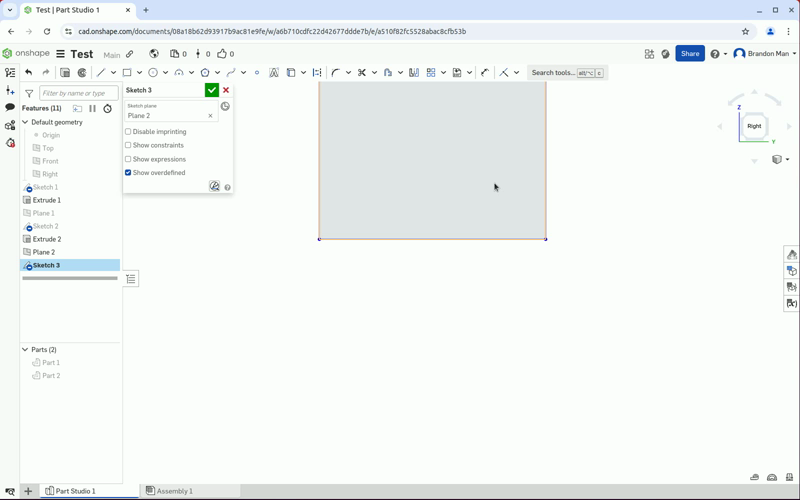
scroll(-6)
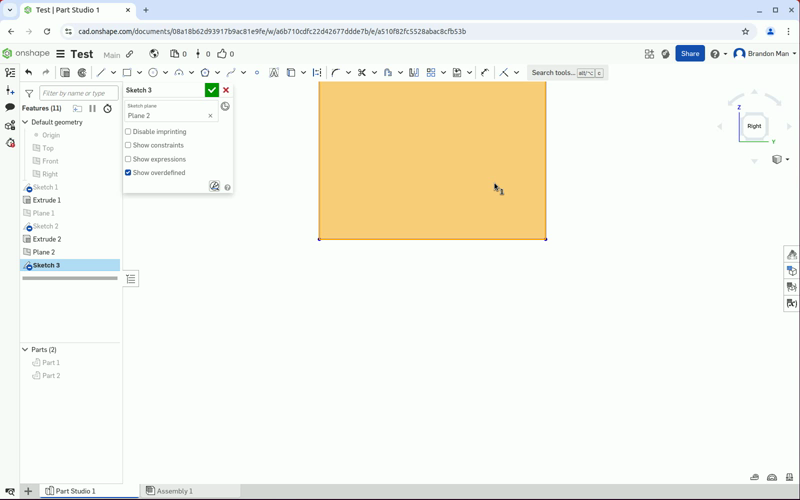
scroll(-6)
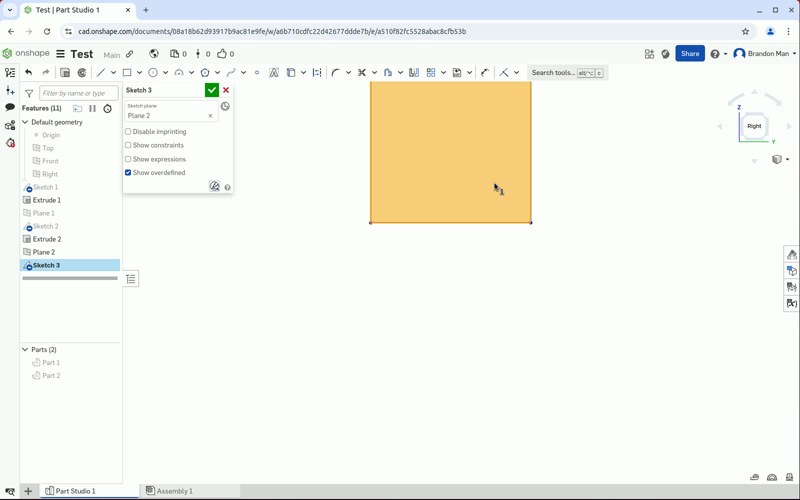
scroll(-6)
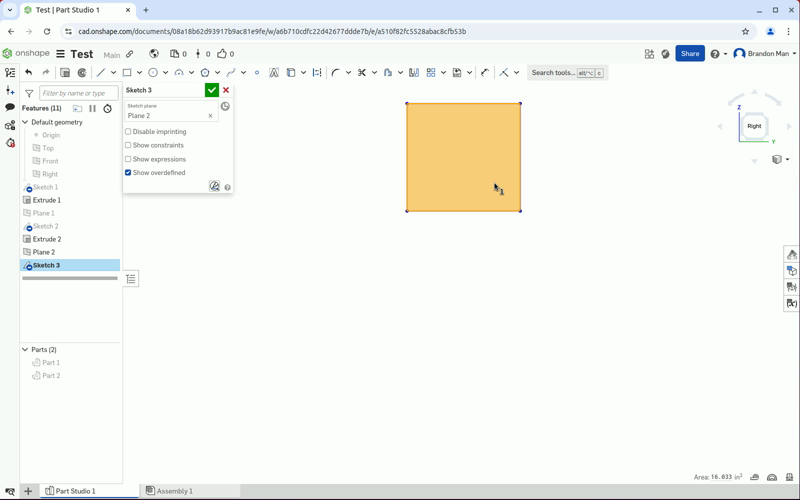
scroll(-6)
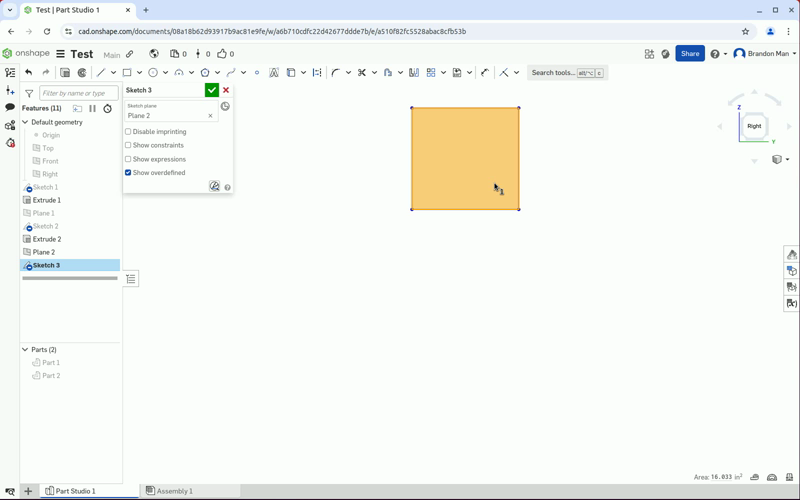
scroll(-6)
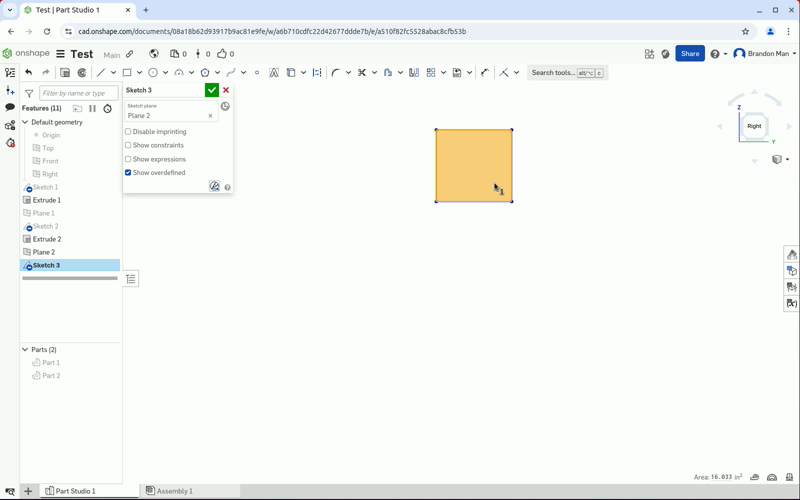
scroll(-6)
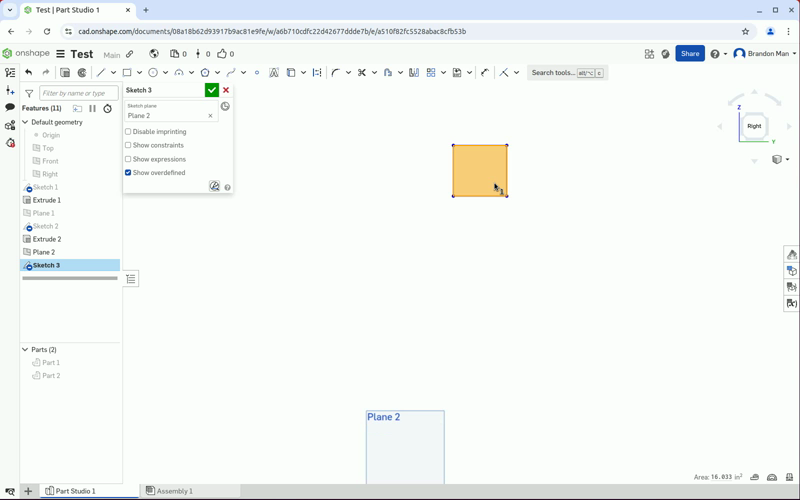
scroll(-6)
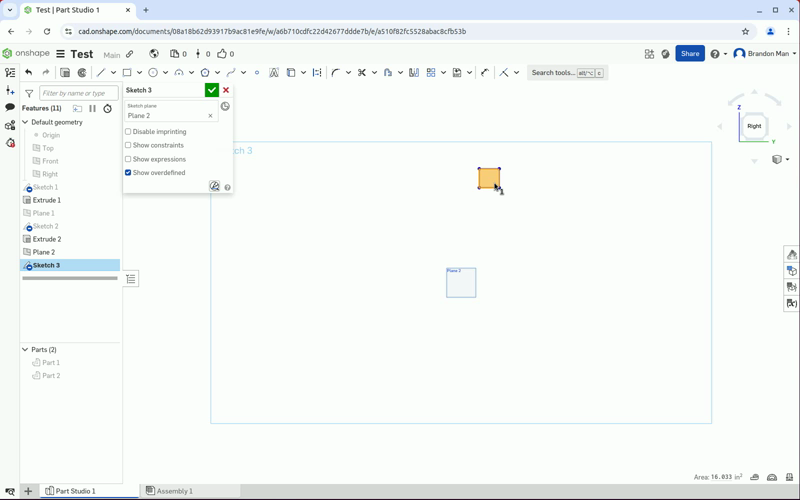
mouse_move(73, 352)
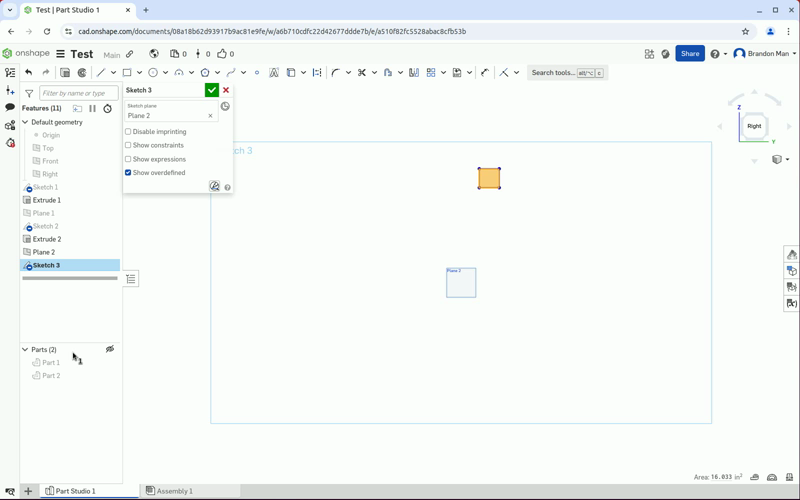
key(shift+y)
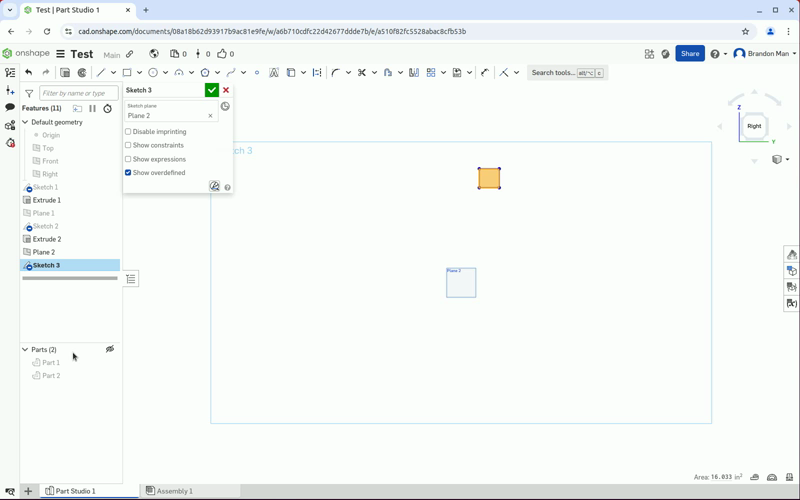
key(shift+e)
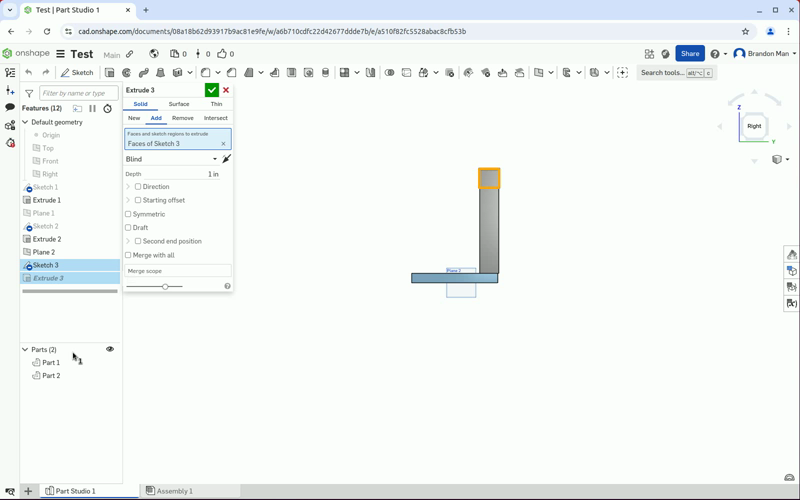
mouse_move(143, 106)
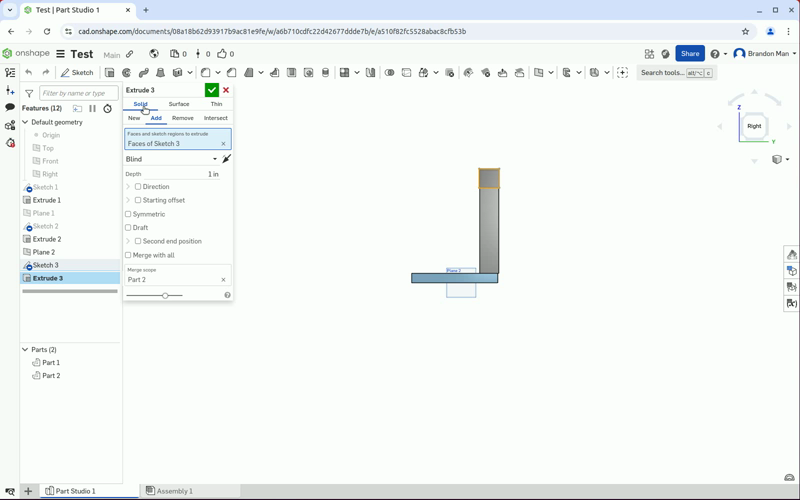
click(143, 106)
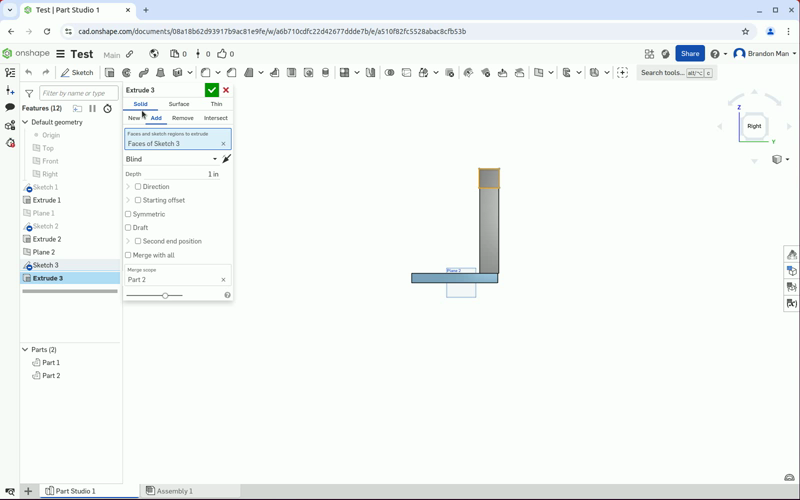
mouse_move(137, 120)
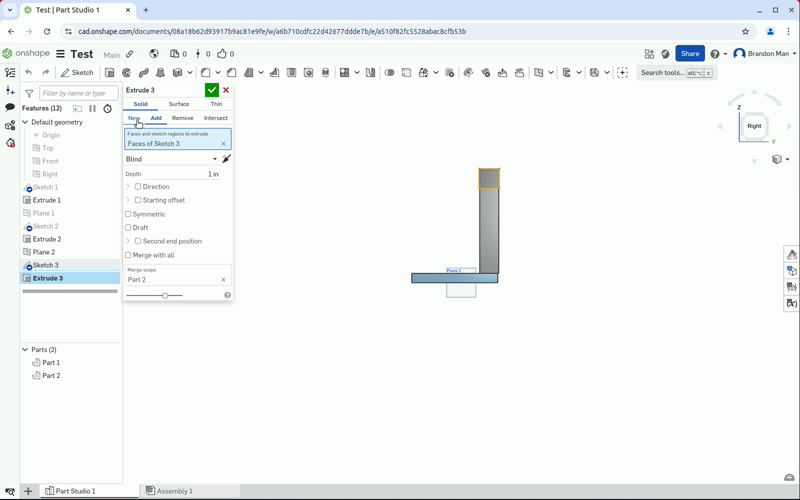
click(137, 120)
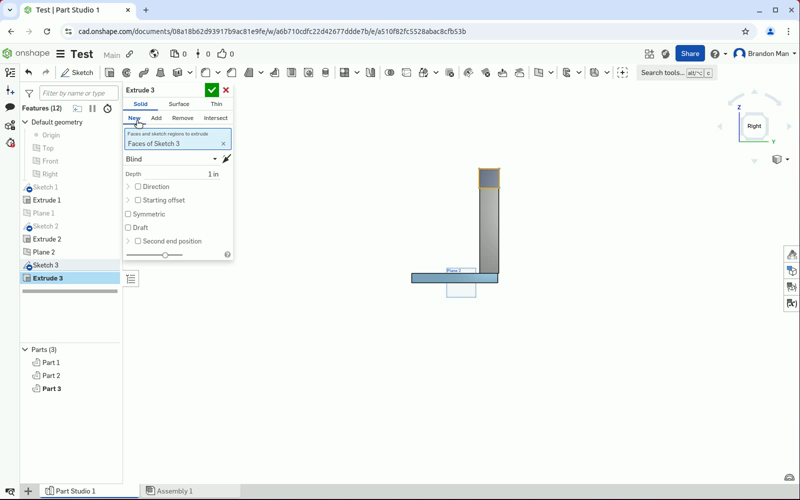
key(tab, 4)
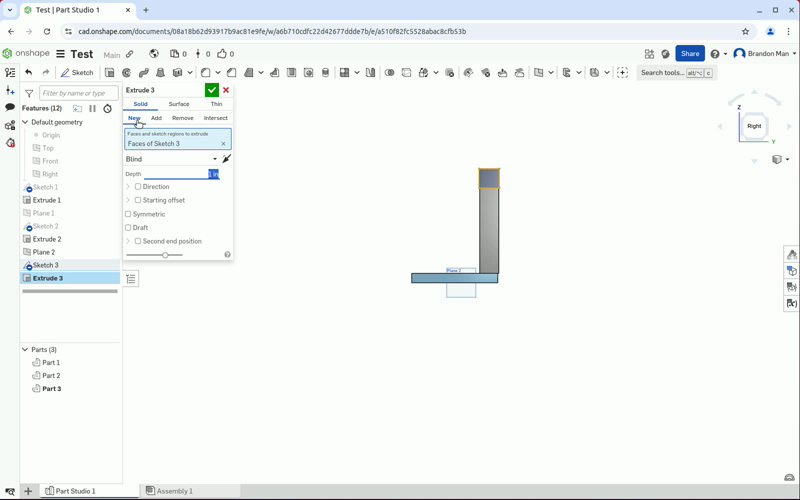
text(9.388)
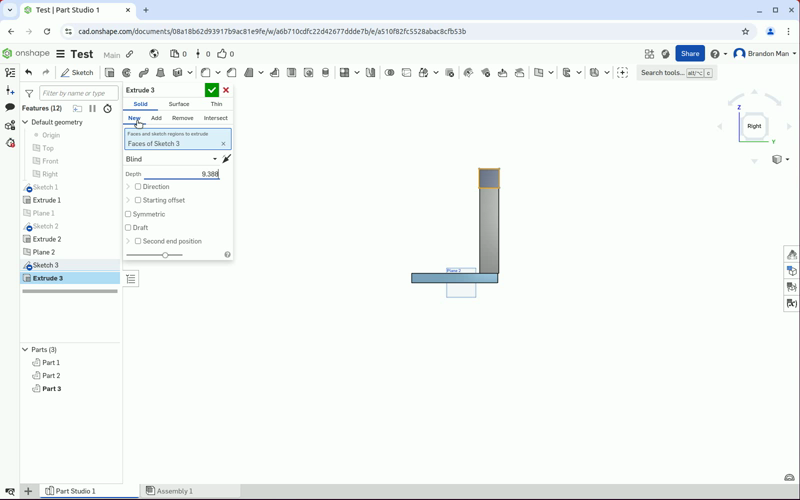
key(enter)
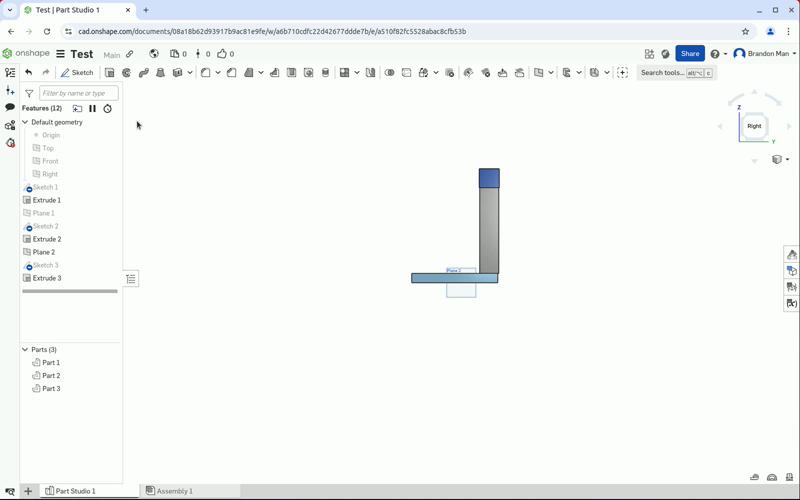
key(shift+h)
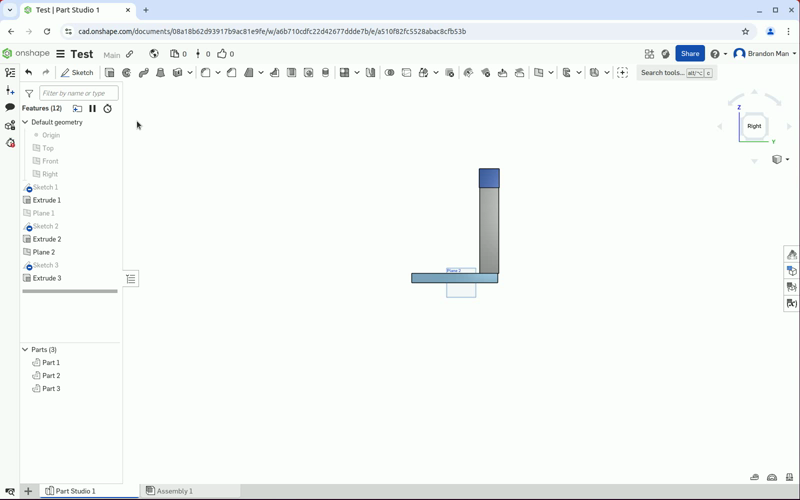
key(shift+h)
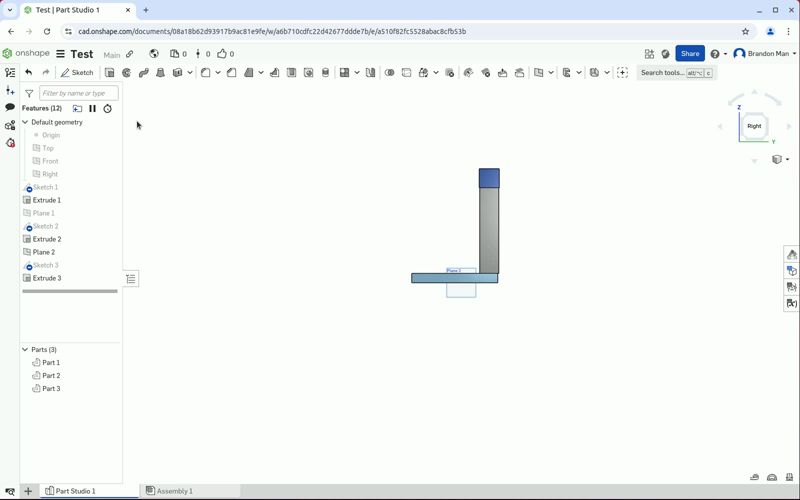
mouse_move(73, 189)
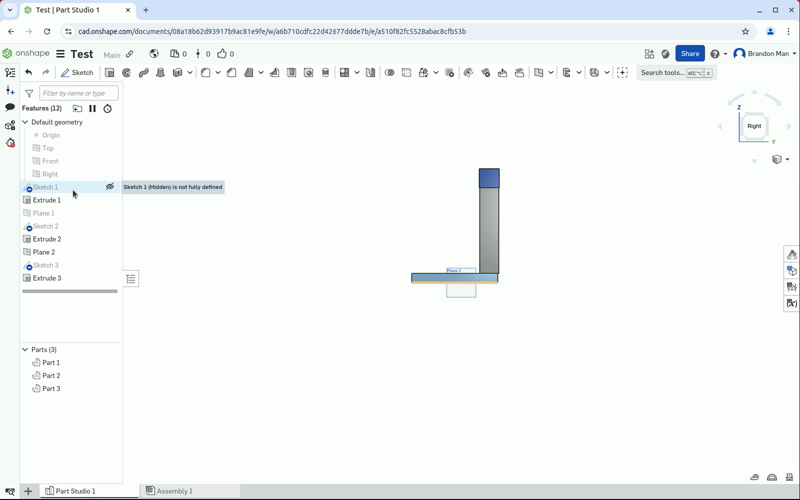
click(73, 189)
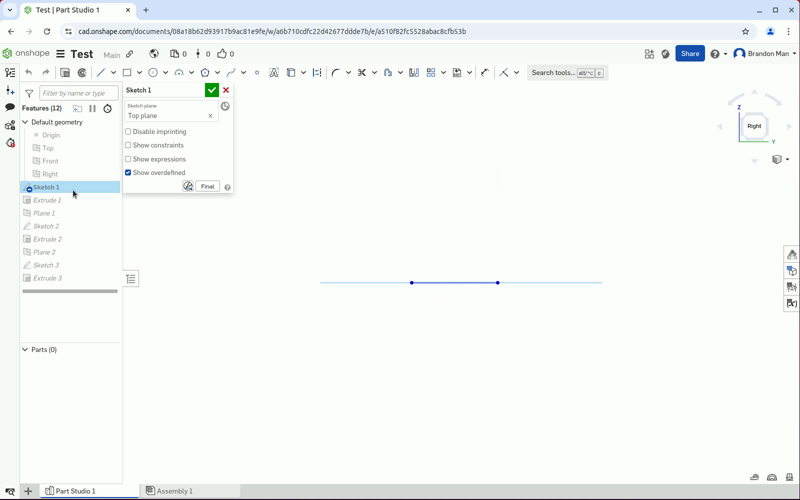
mouse_move(229, 92)
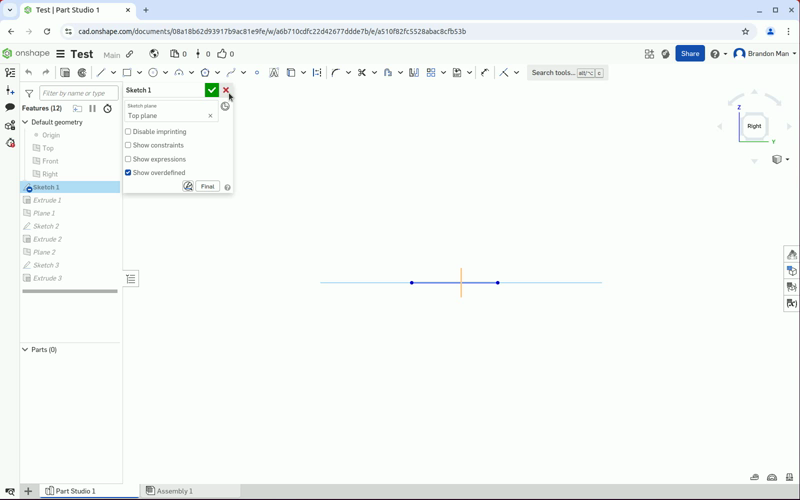
click(229, 92)
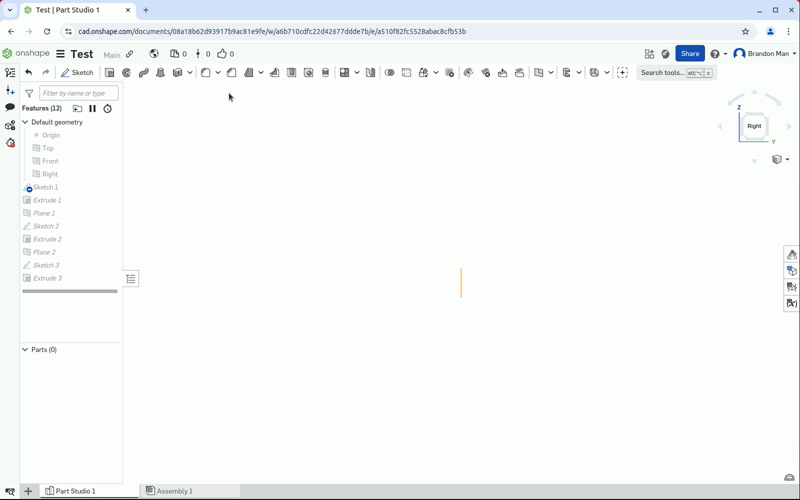
mouse_move(73, 352)
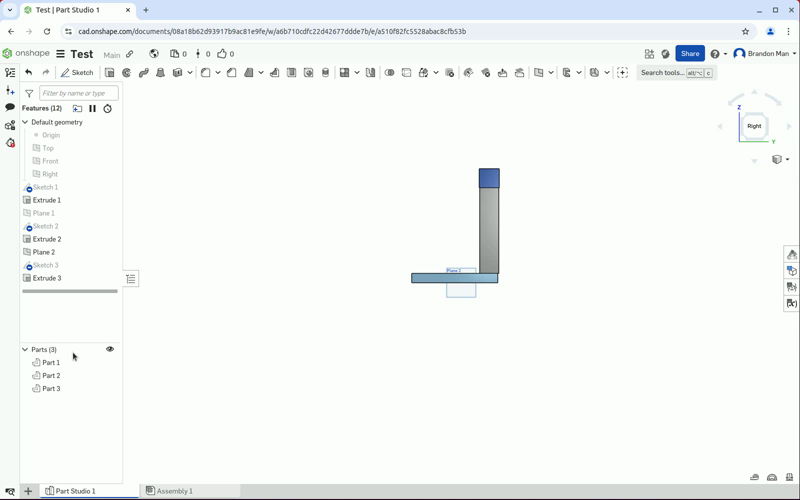
key(y)
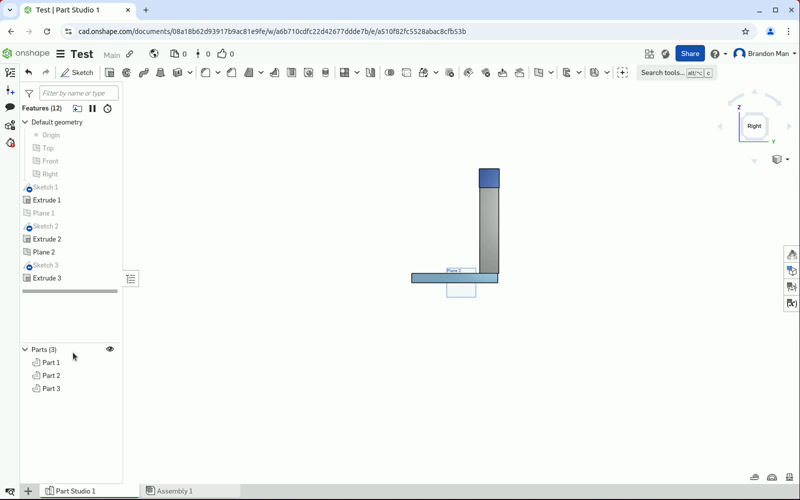
key(shift+p)
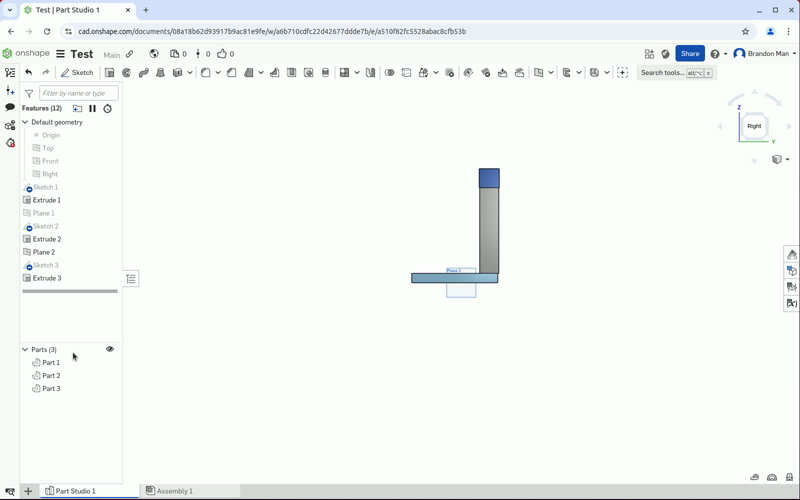
key(space)
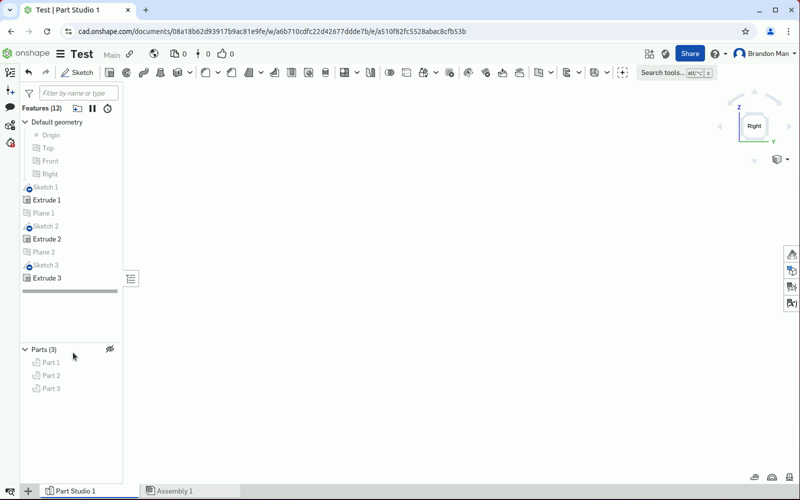
key_down(shift)
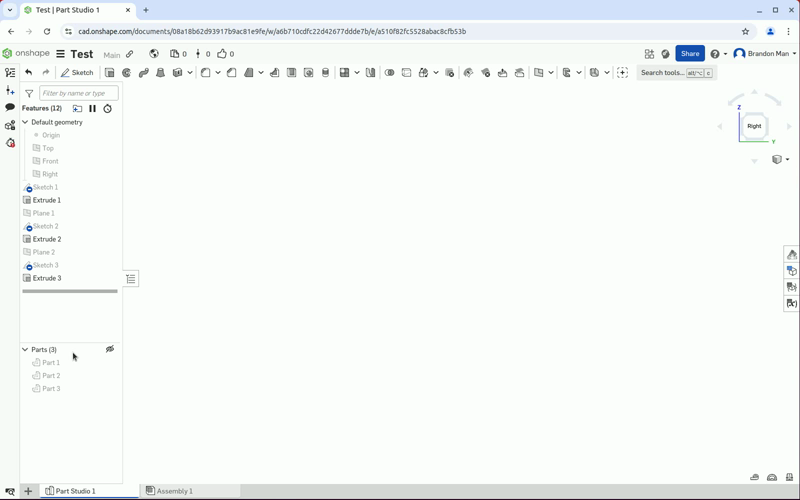
key(right)
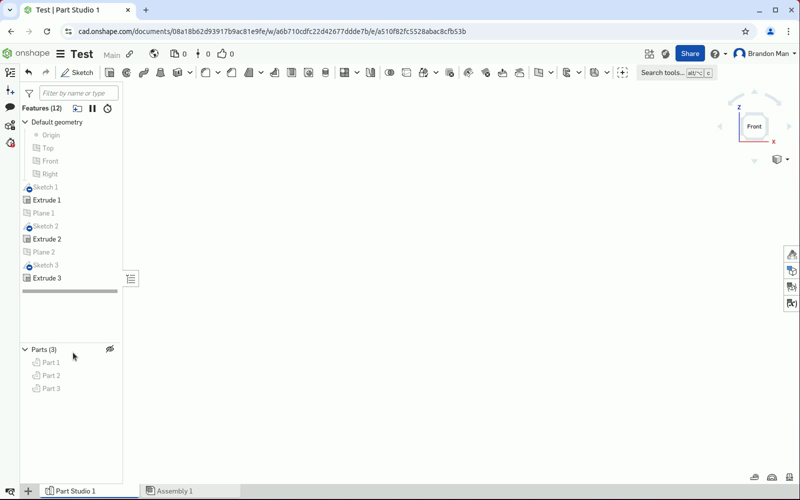
key_up(shift)
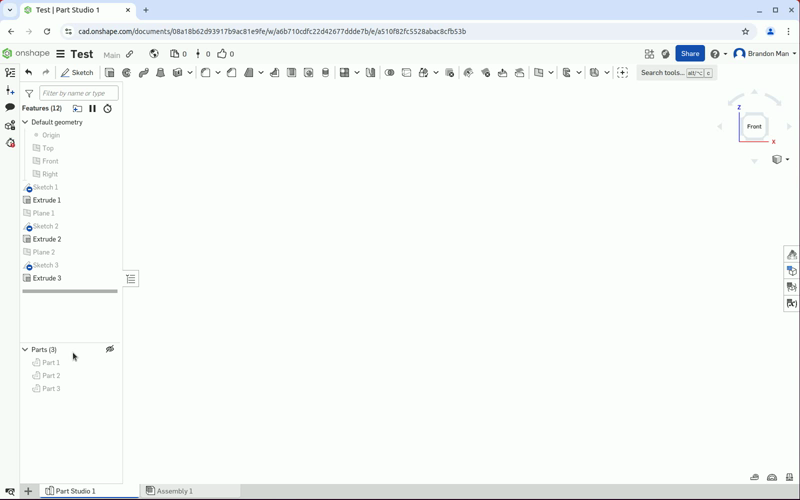
mouse_move(73, 352)
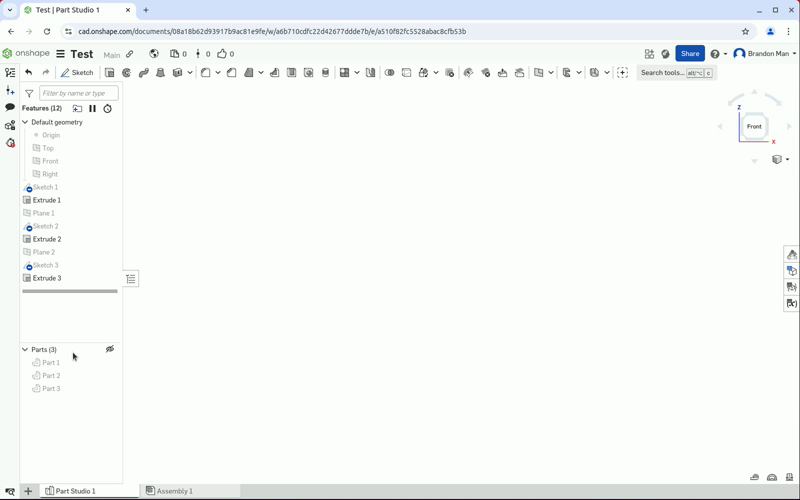
key(shift+y)
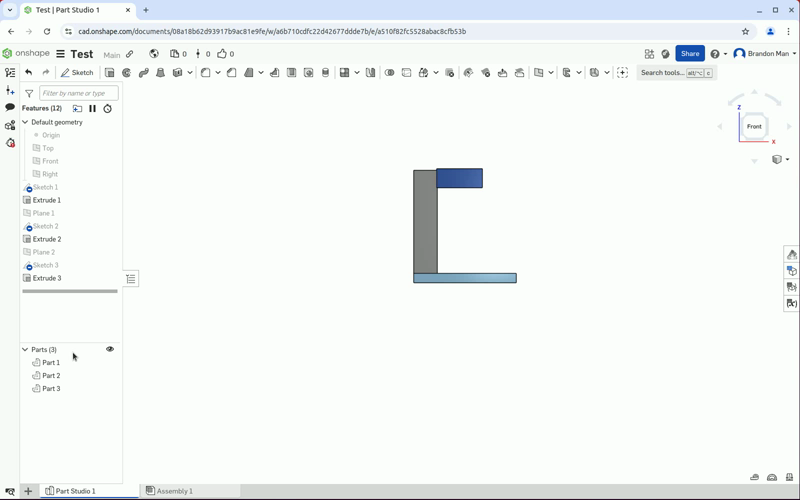
mouse_move(541, 75)
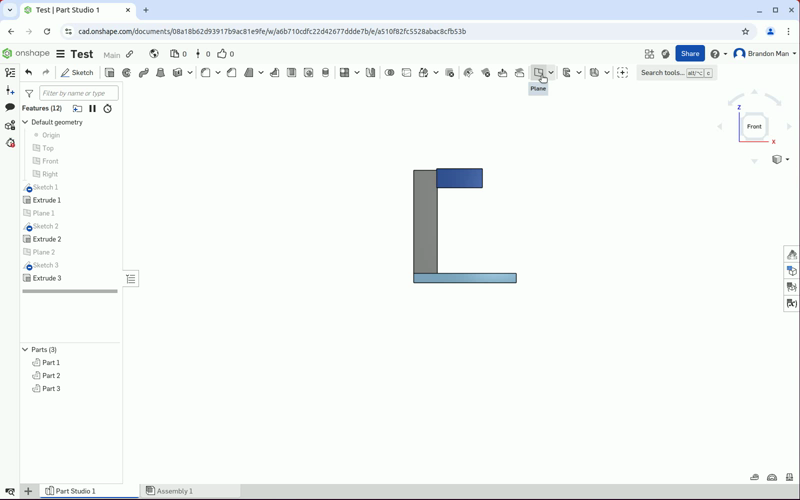
click(541, 75)
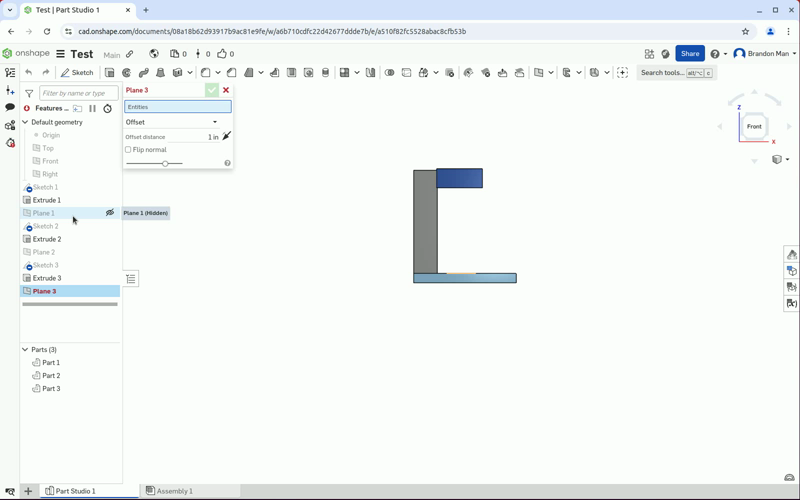
scroll(3)
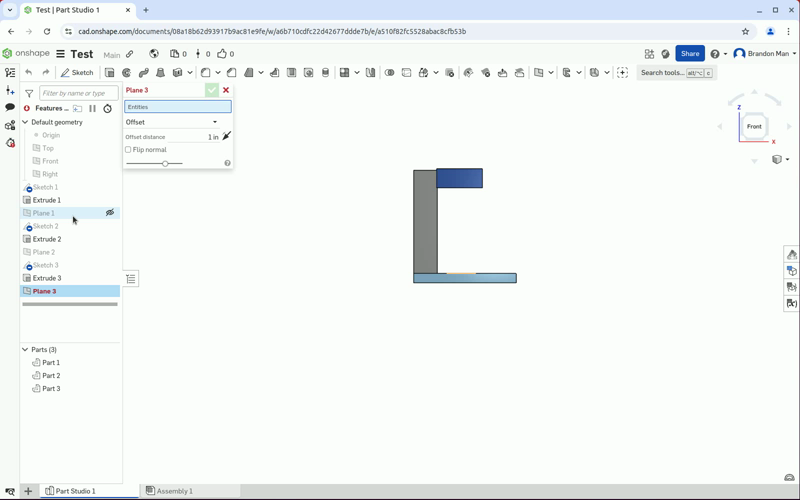
mouse_move(73, 163)
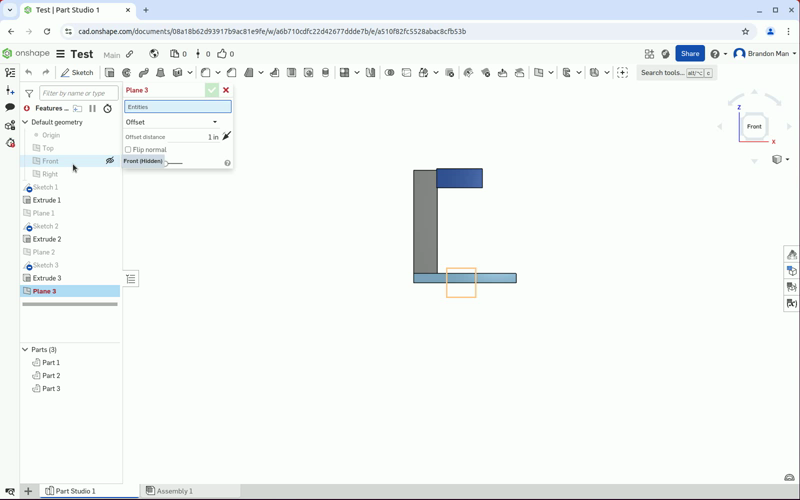
click(73, 163)
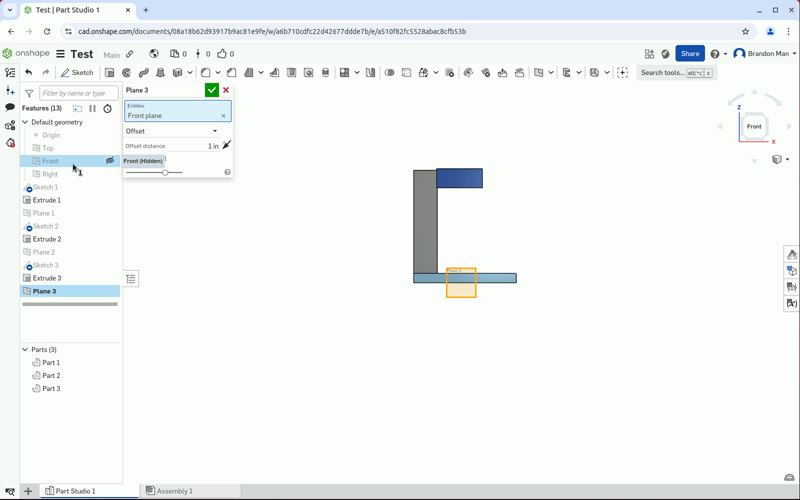
key(tab, 2)
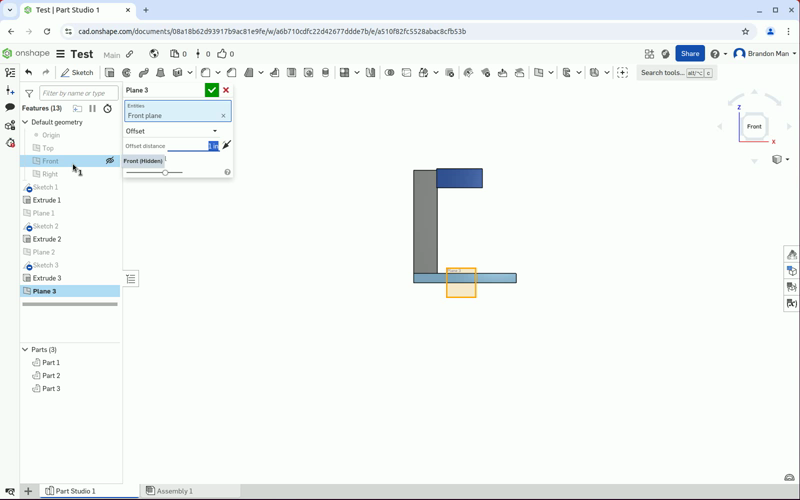
text(3.851)
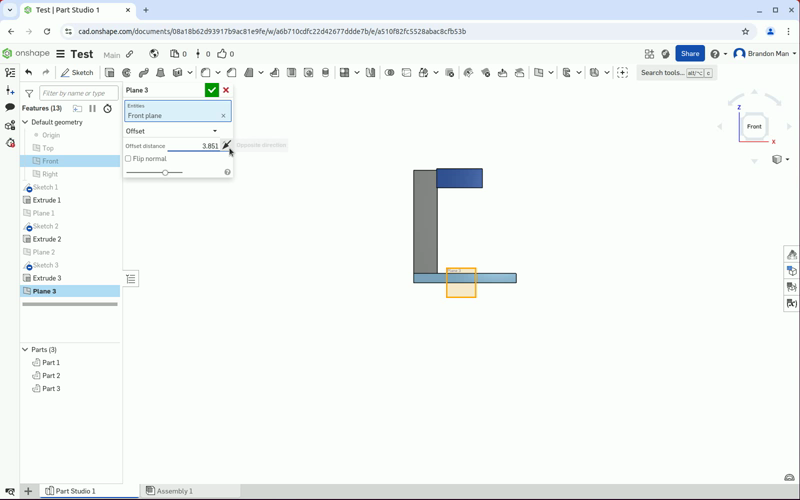
mouse_move(229, 147)
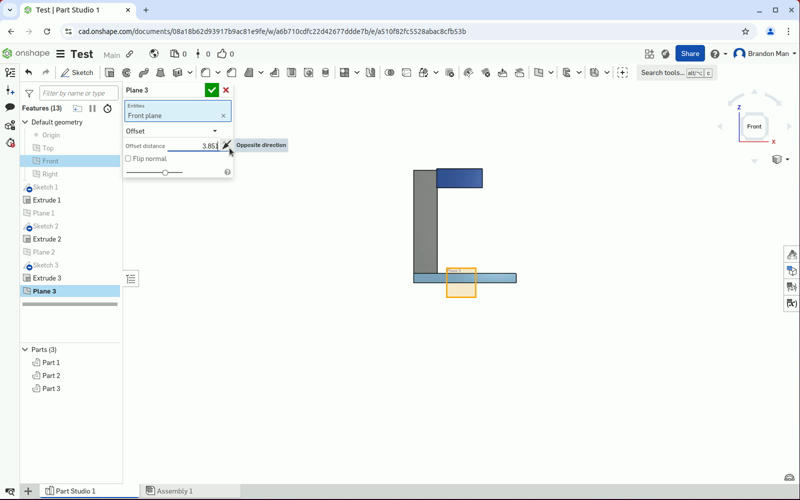
click(229, 147)
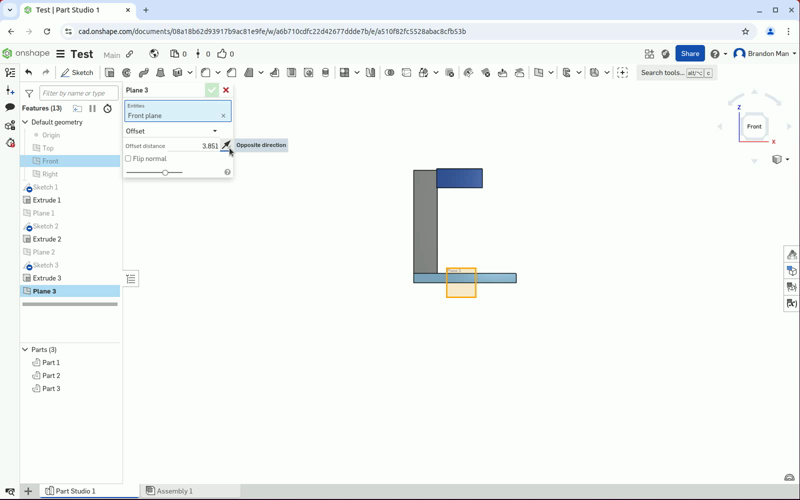
key(enter, 2)
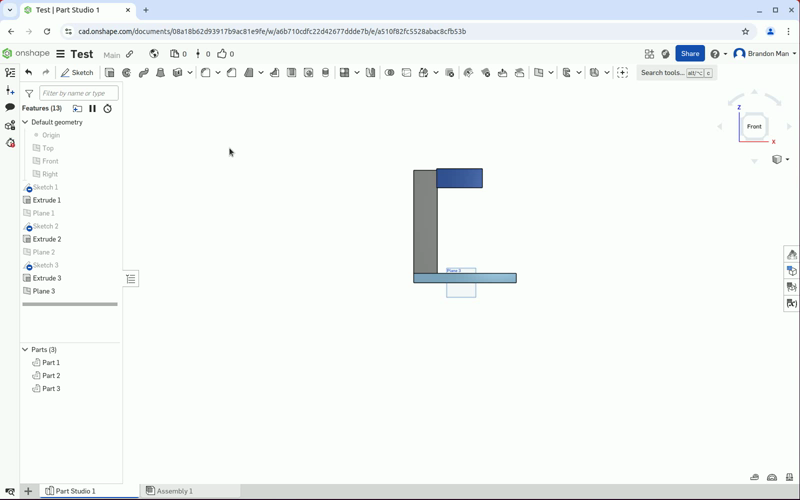
key(shift+s)
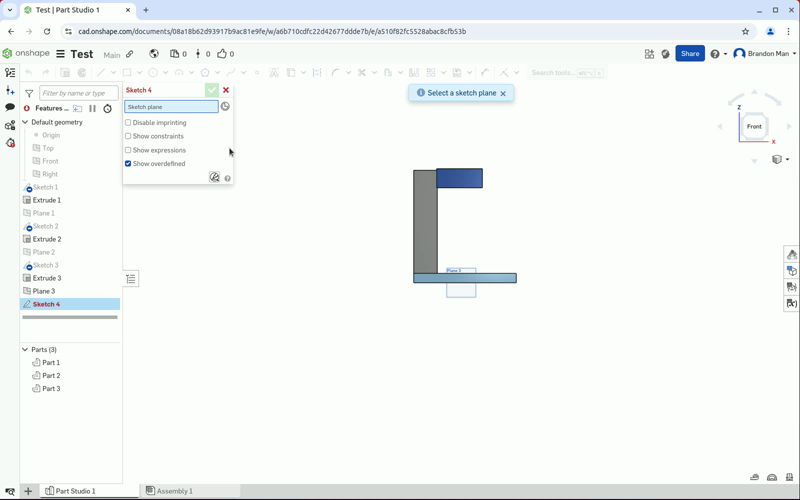
mouse_move(73, 293)
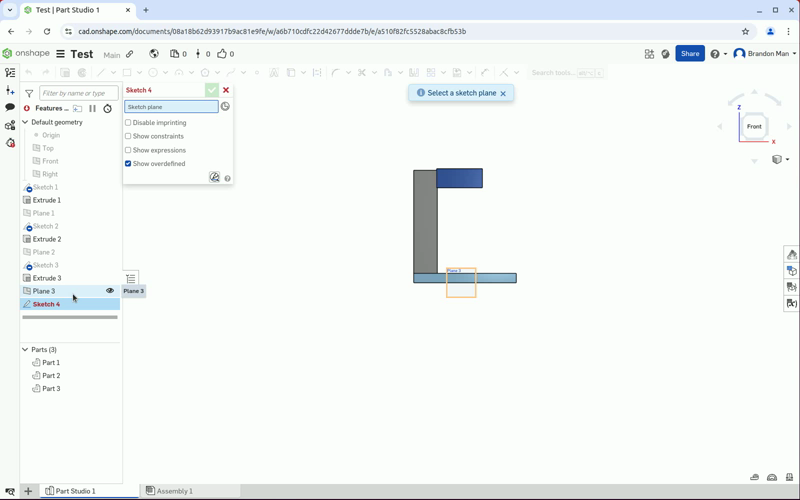
click(73, 293)
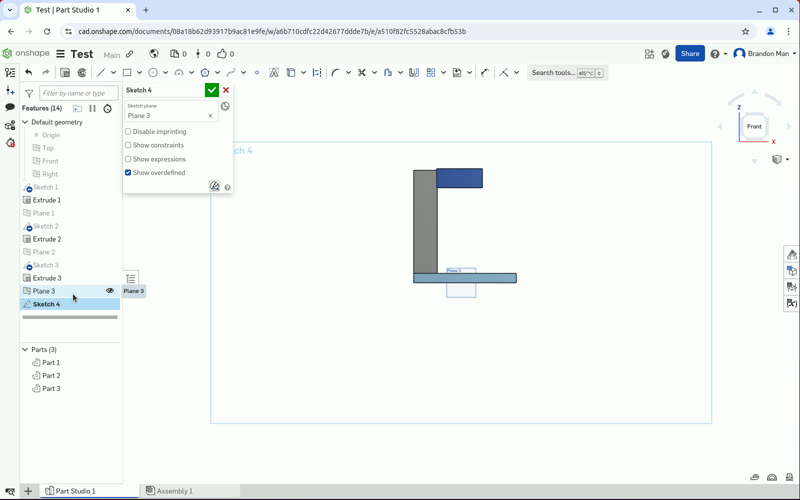
mouse_move(73, 352)
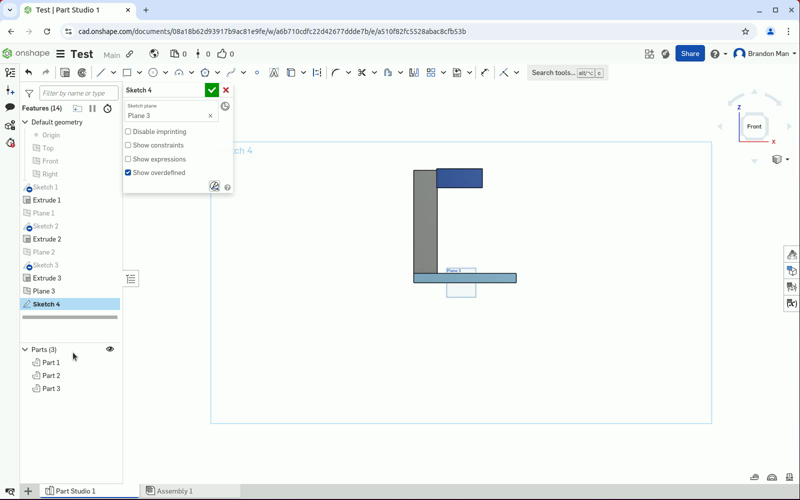
key(y)
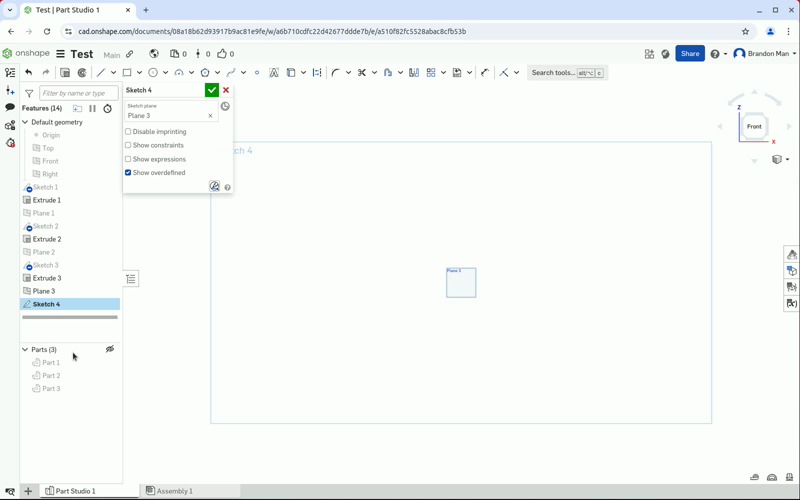
key(l)
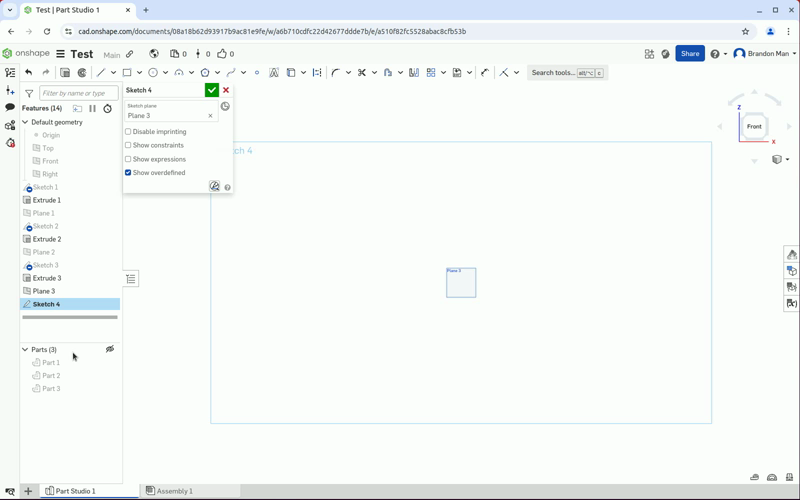
key_down(shift)
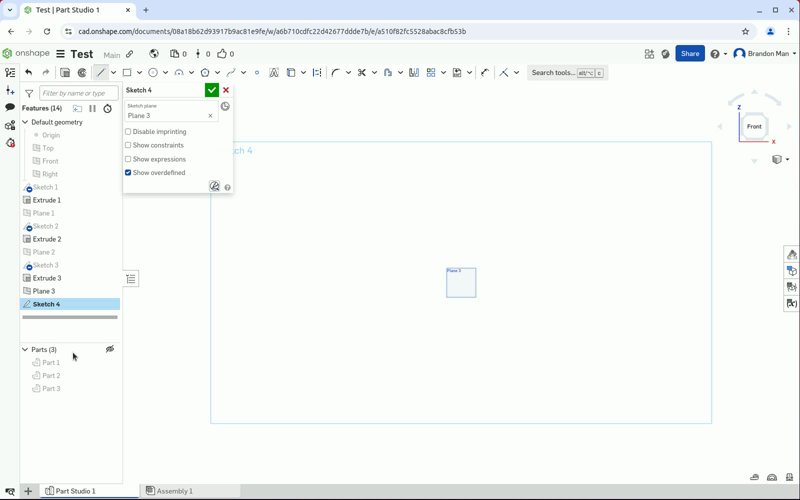
mouse_move(460, 187)
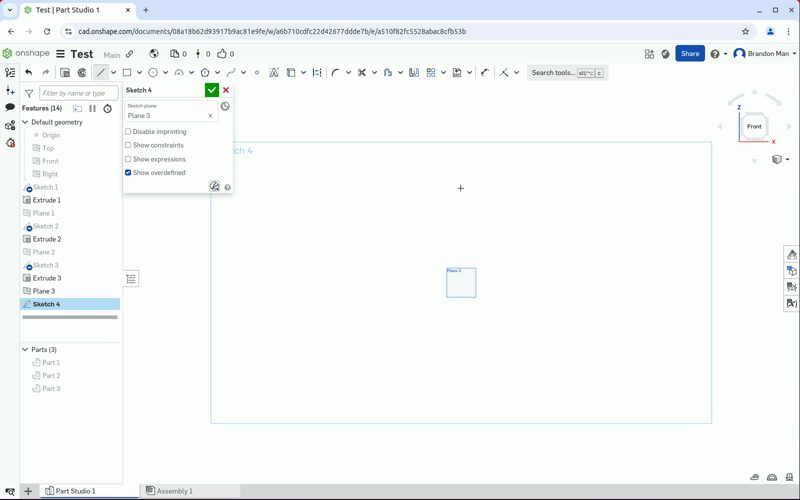
click(460, 187)
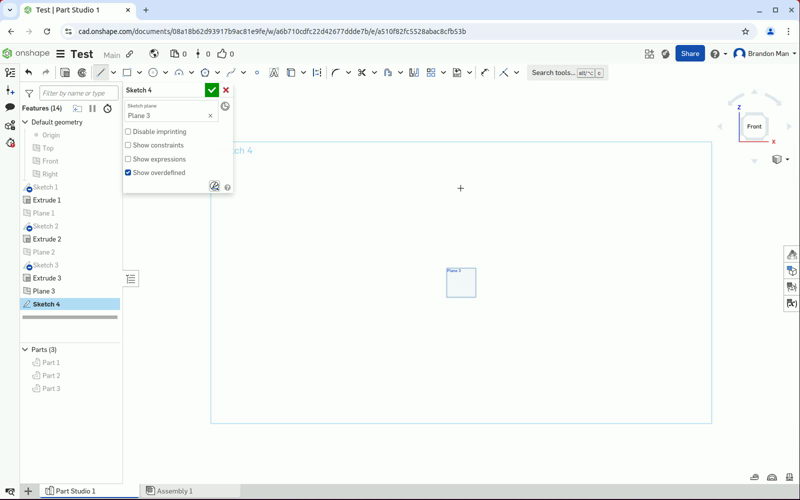
key_up(shift)
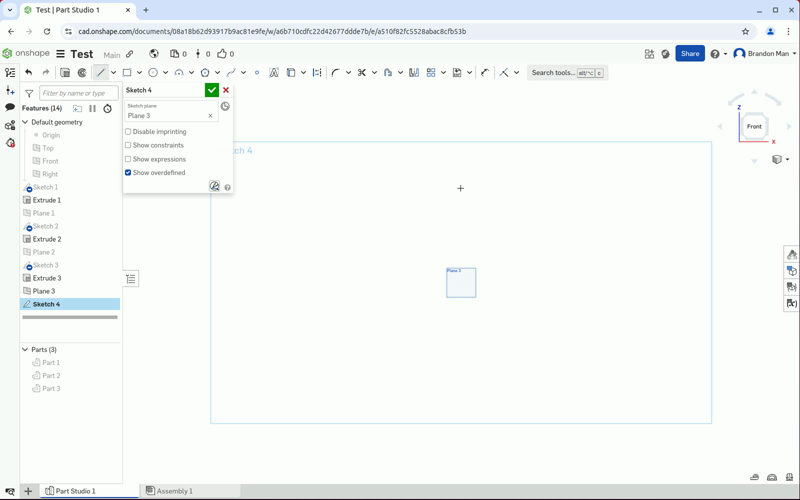
key_down(shift)
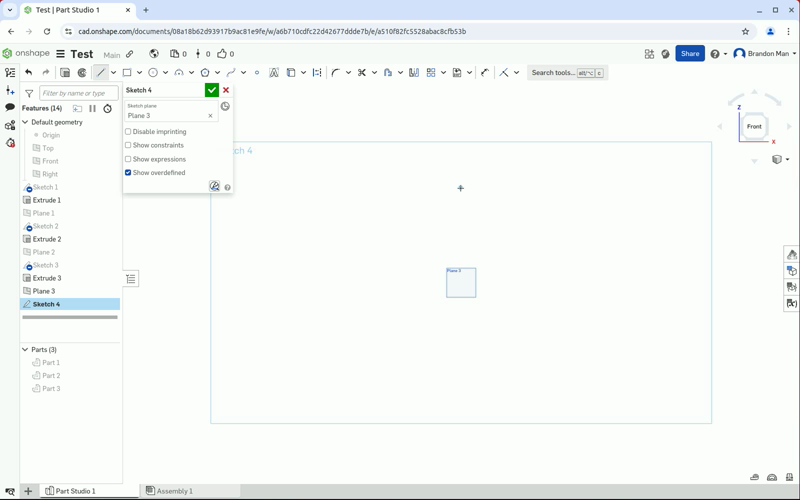
mouse_move(490, 187)
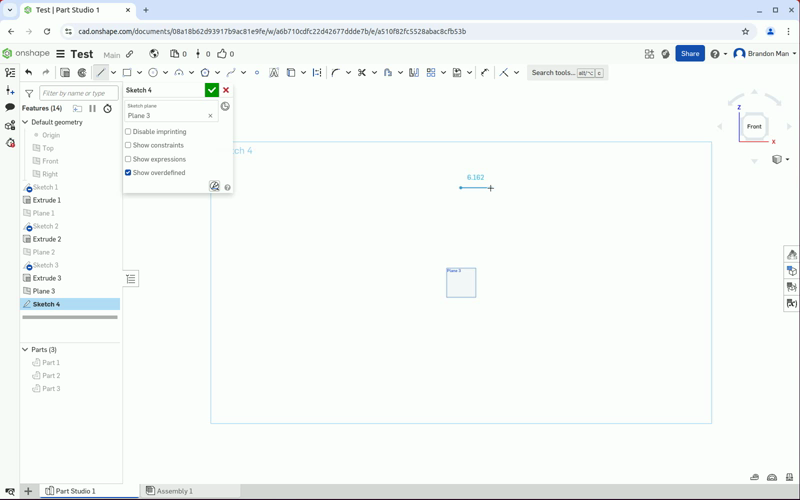
mouse_move(482, 187)
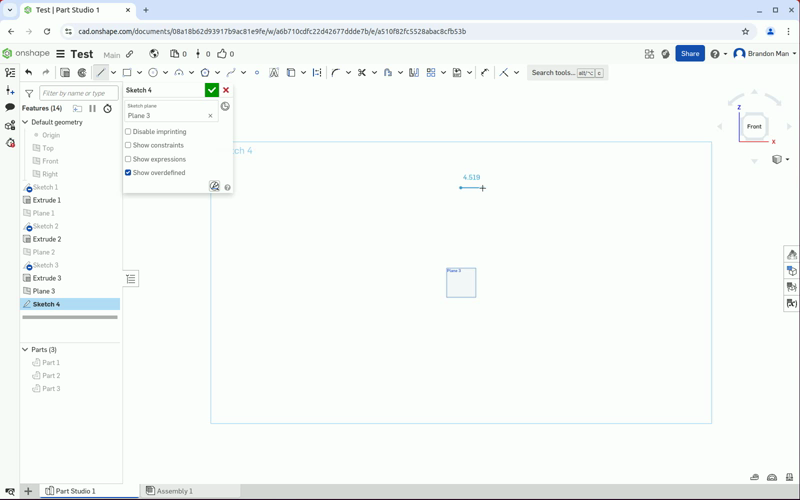
click(482, 187)
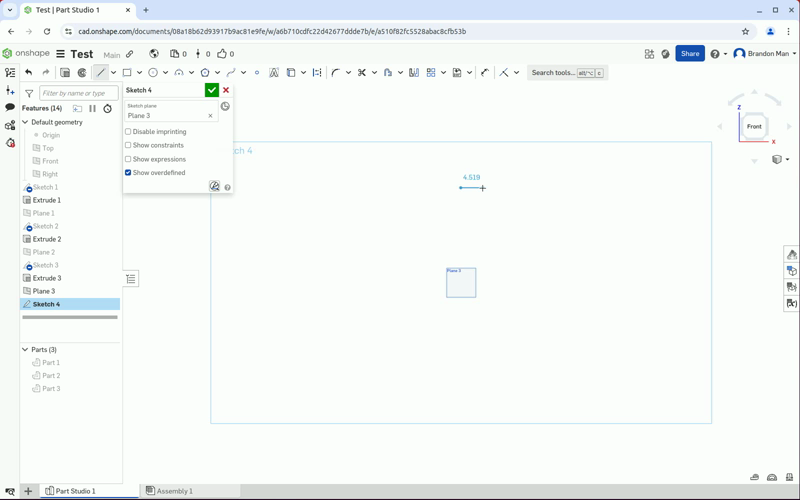
key_up(shift)
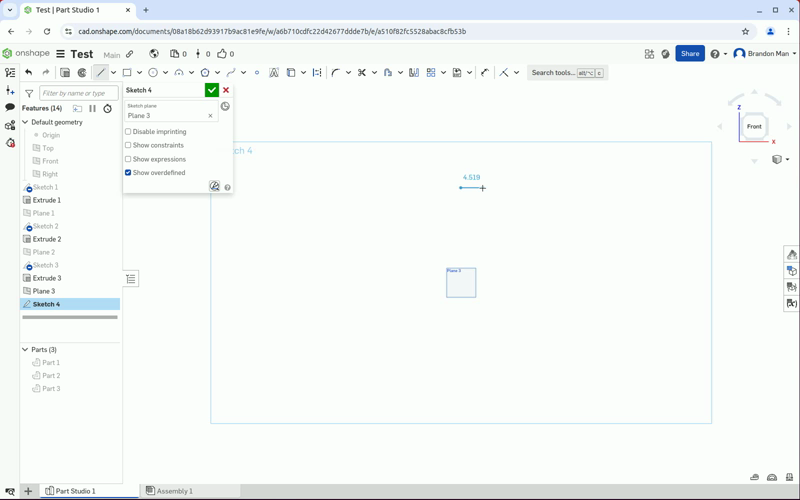
key_down(shift)
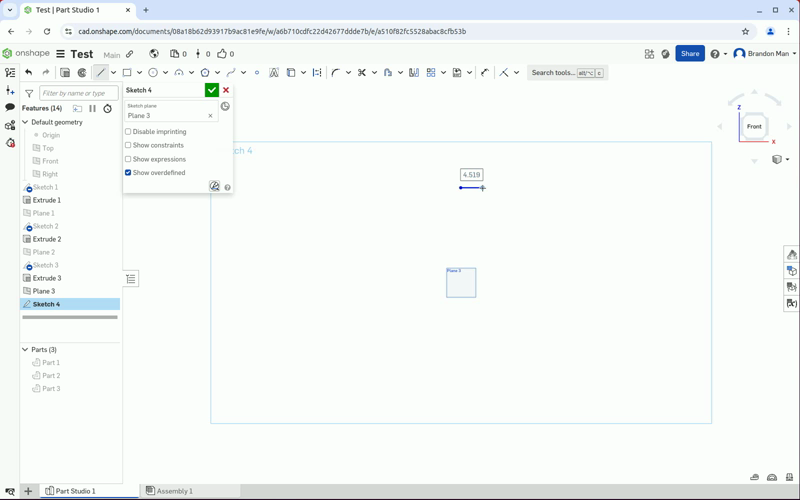
mouse_move(512, 187)
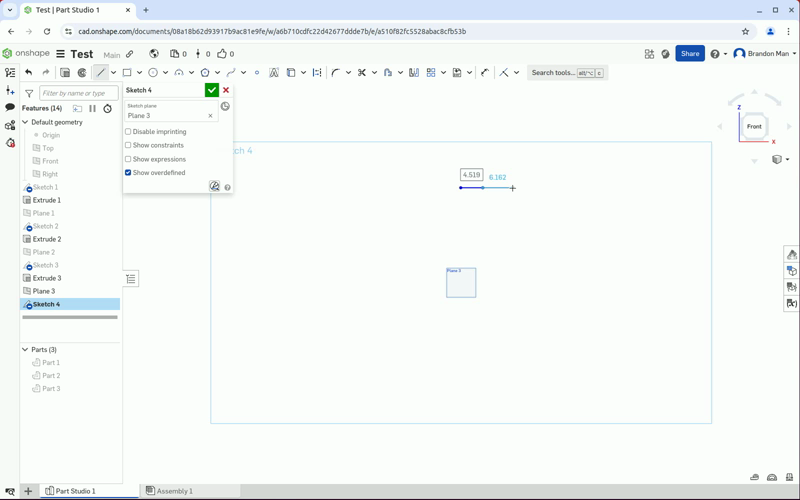
mouse_move(482, 169)
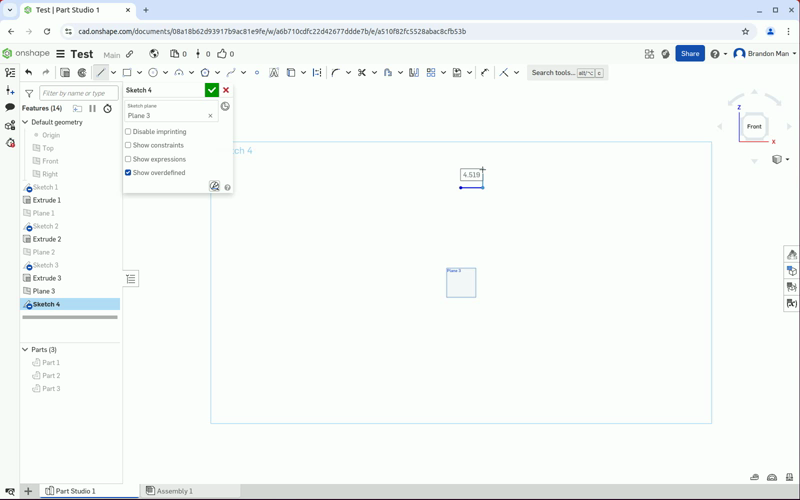
click(482, 169)
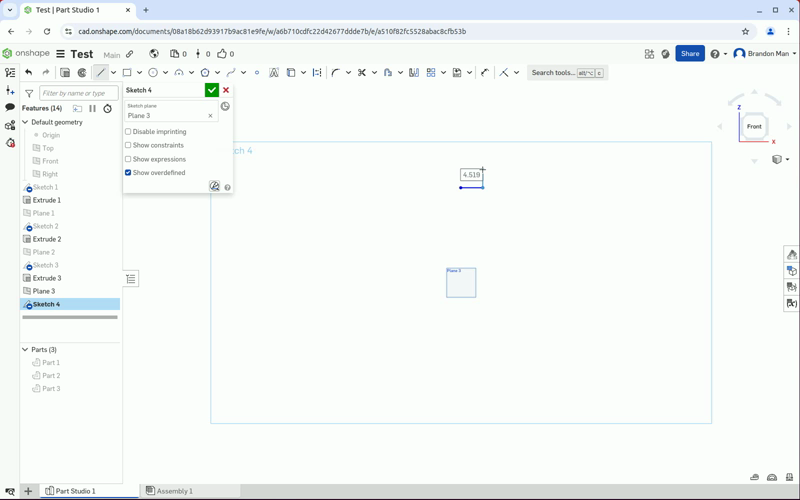
key_up(shift)
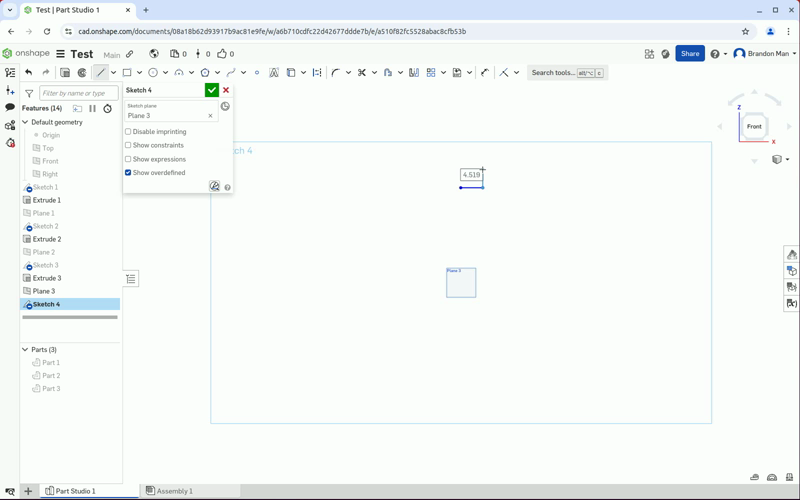
key_down(shift)
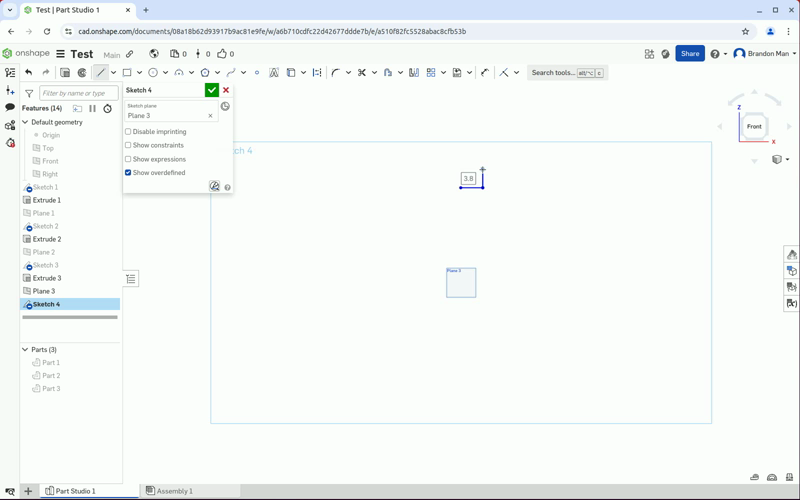
mouse_move(512, 169)
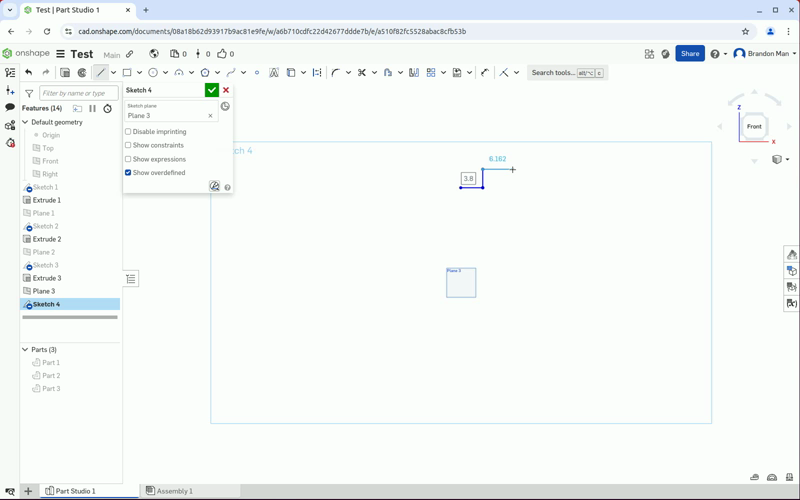
mouse_move(460, 169)
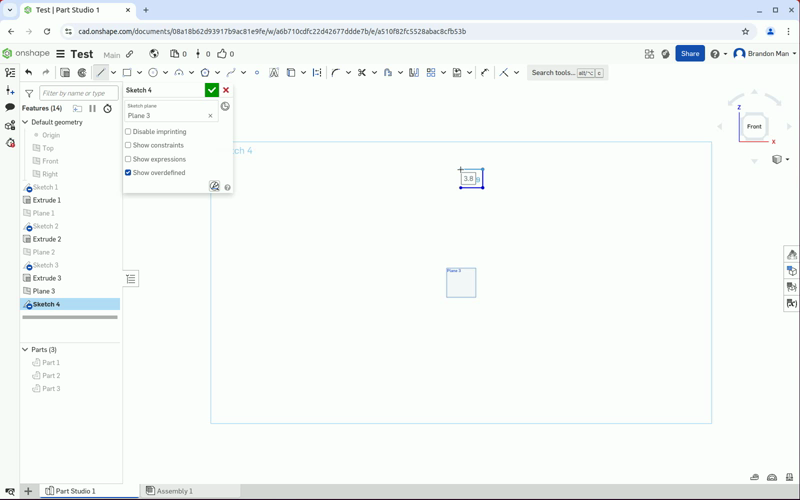
click(460, 169)
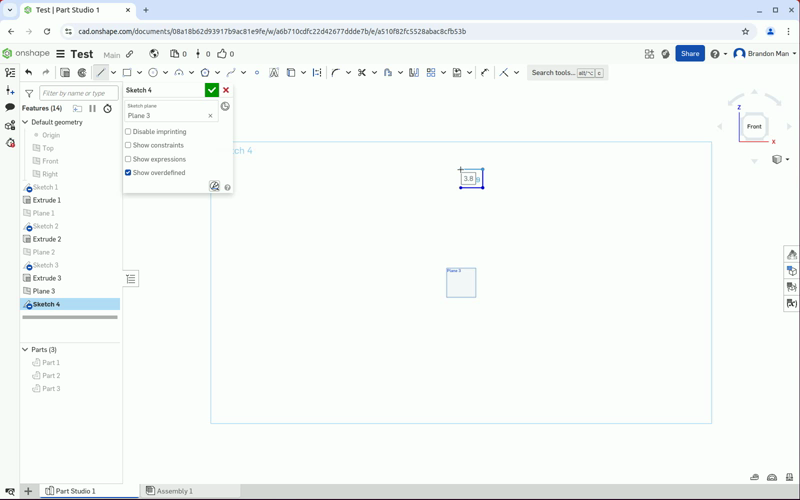
key_up(shift)
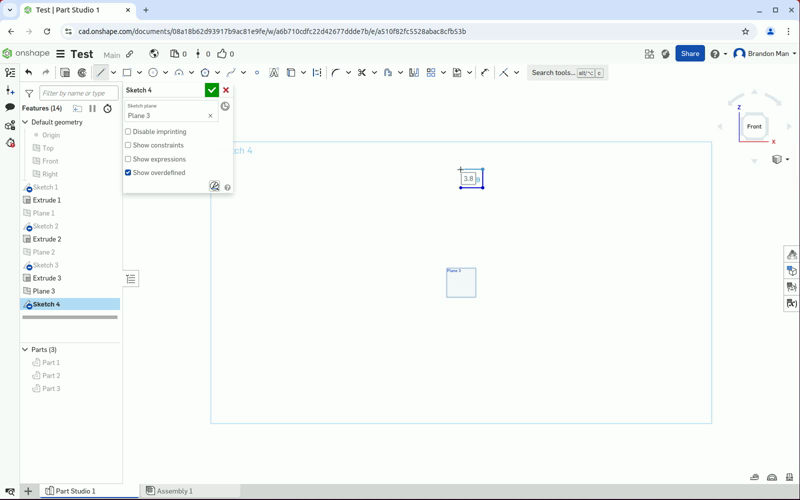
mouse_move(490, 169)
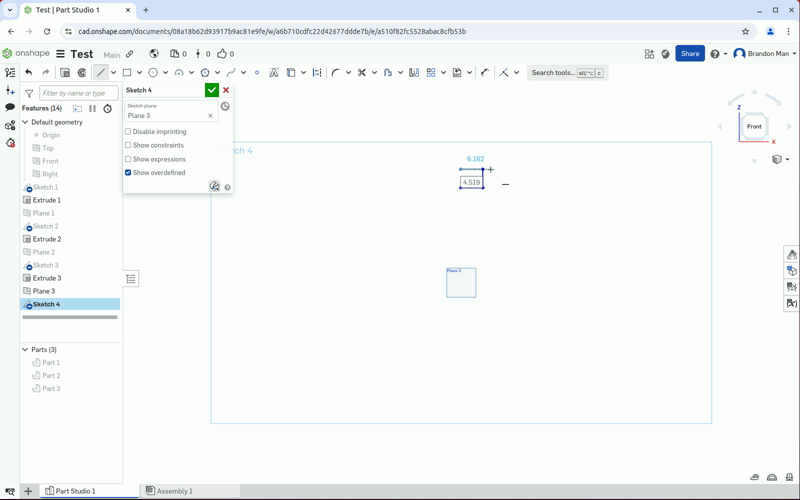
key_down(shift)
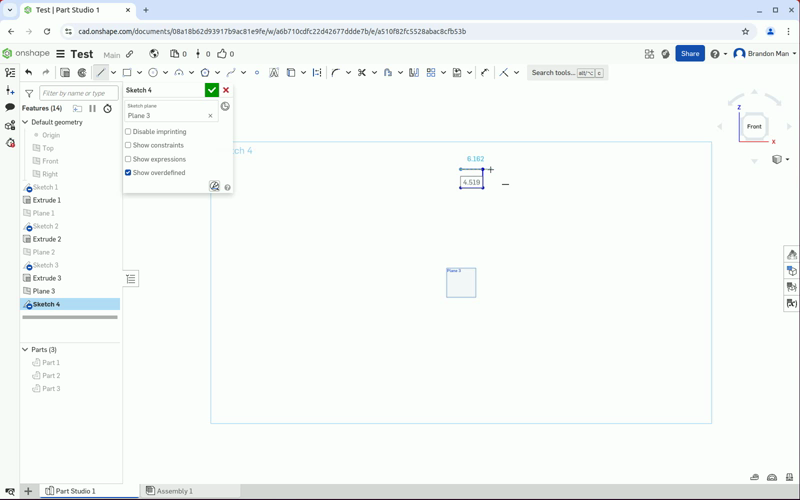
mouse_move(460, 187)
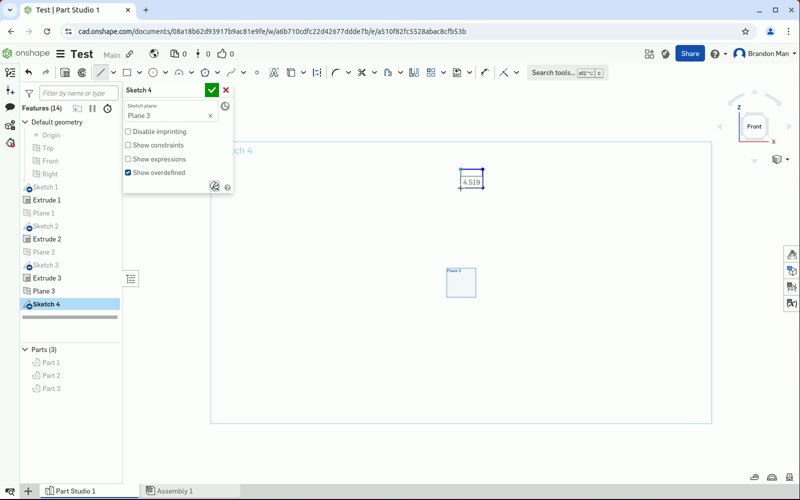
key_up(shift)
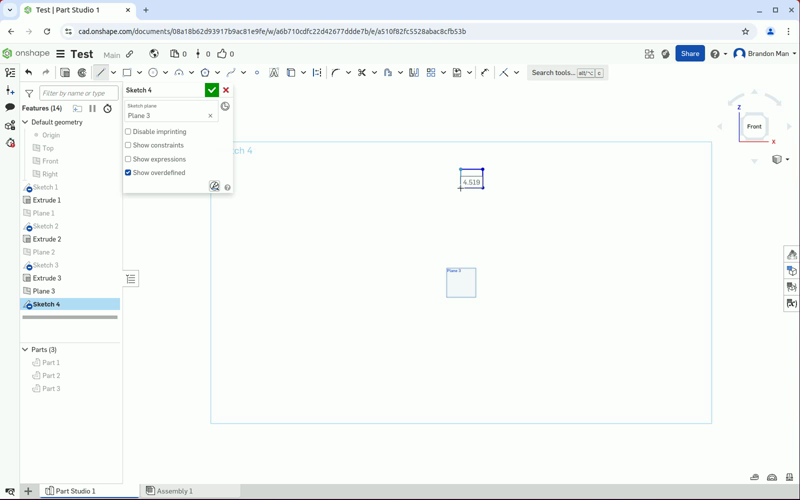
click(460, 187)
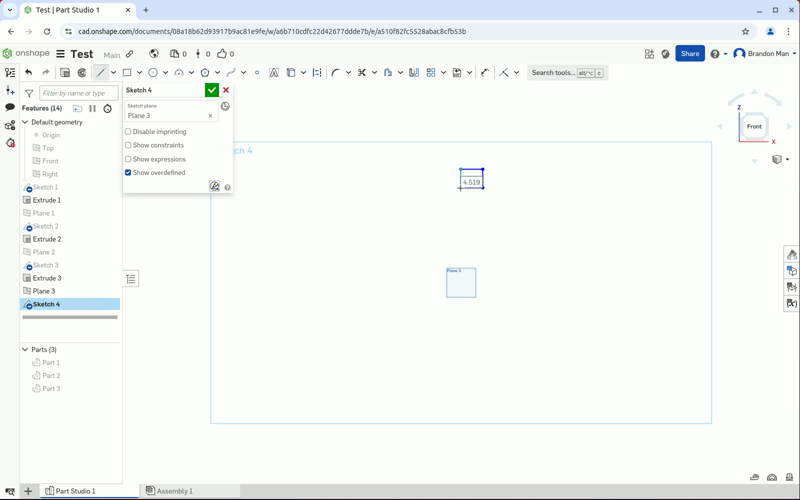
key(esc)
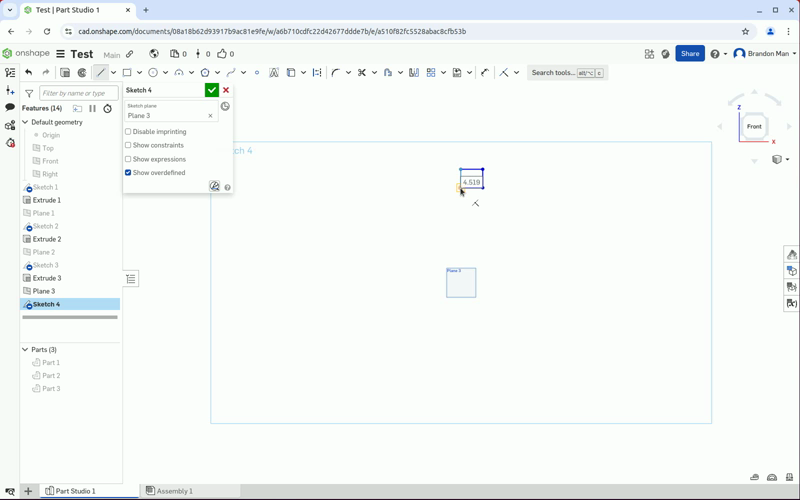
mouse_move(466, 174)
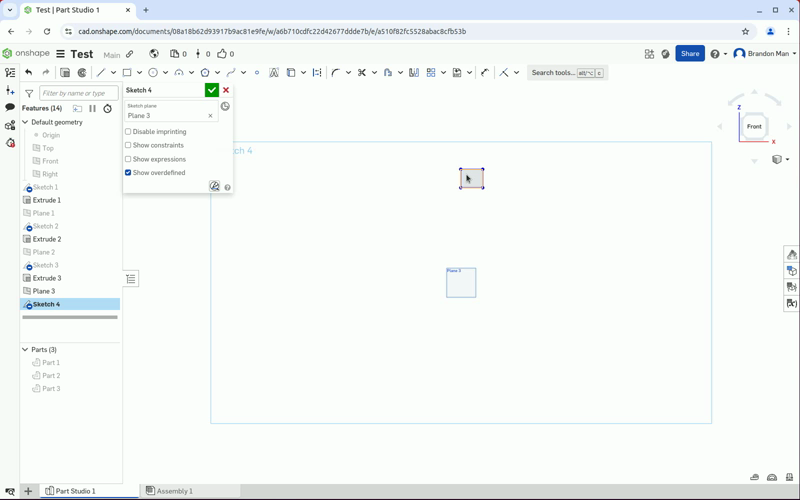
scroll(6)
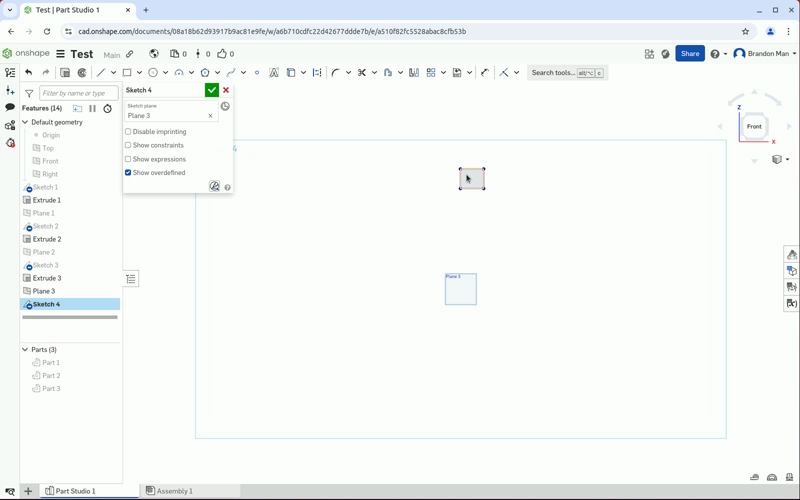
scroll(6)
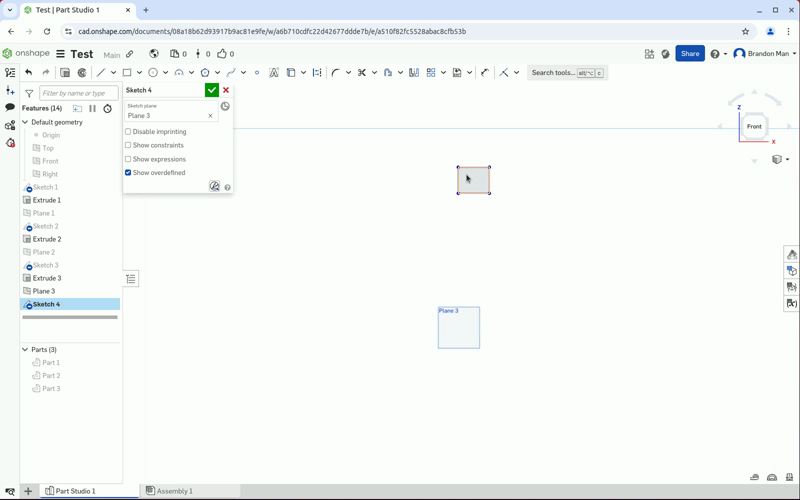
scroll(6)
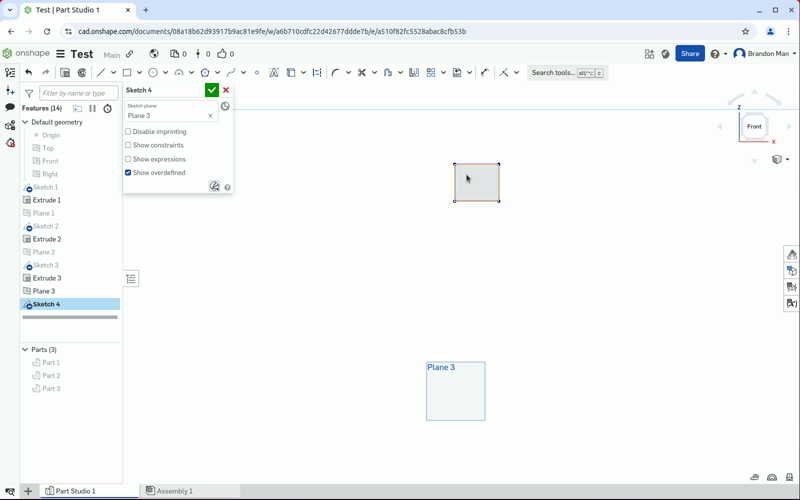
scroll(6)
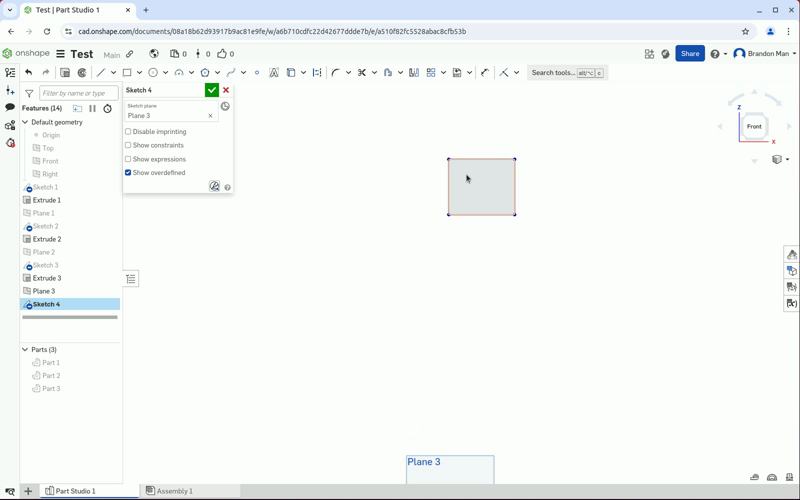
scroll(6)
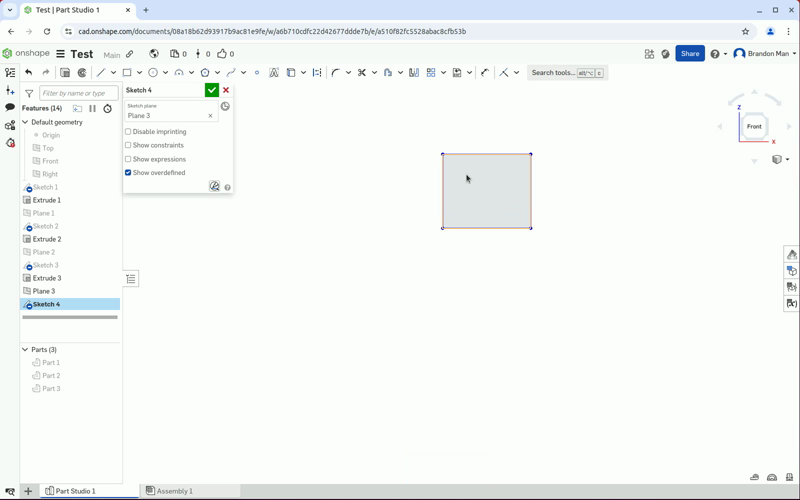
scroll(6)
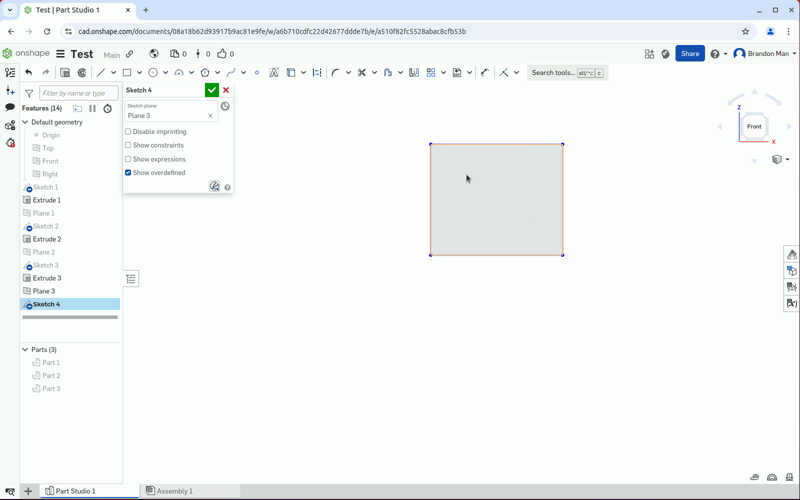
scroll(6)
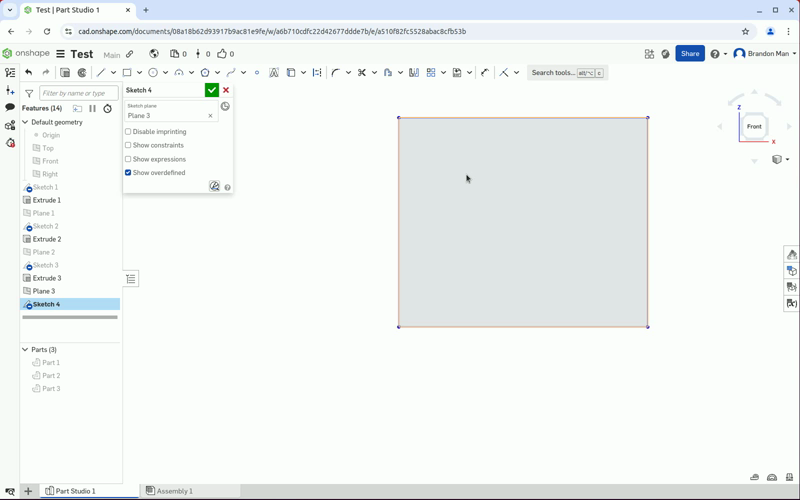
click(466, 174)
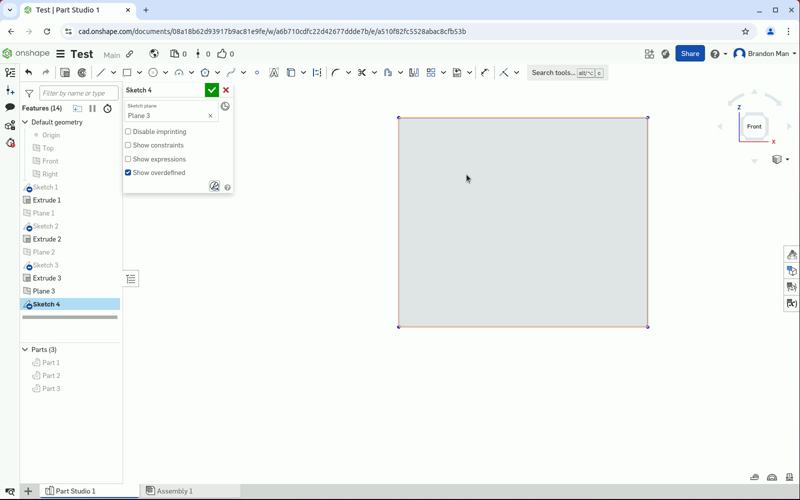
scroll(-6)
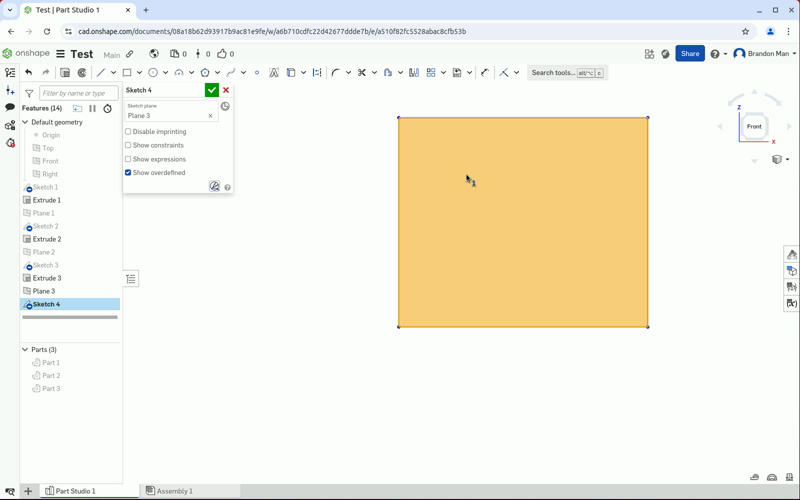
scroll(-6)
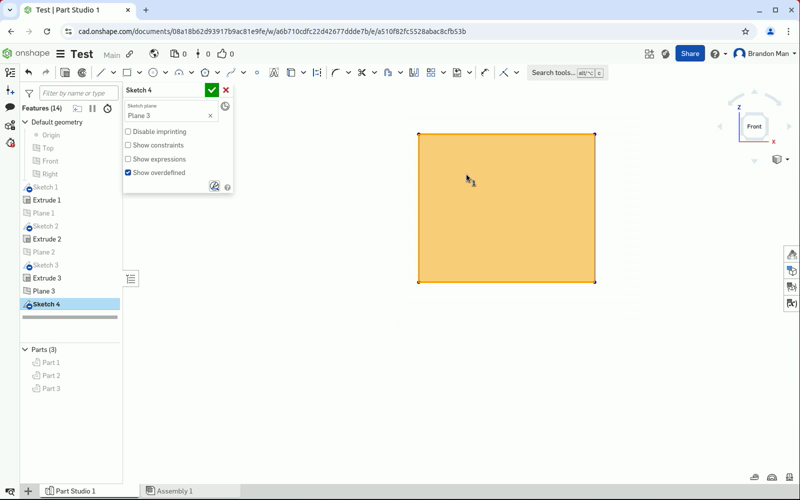
scroll(-6)
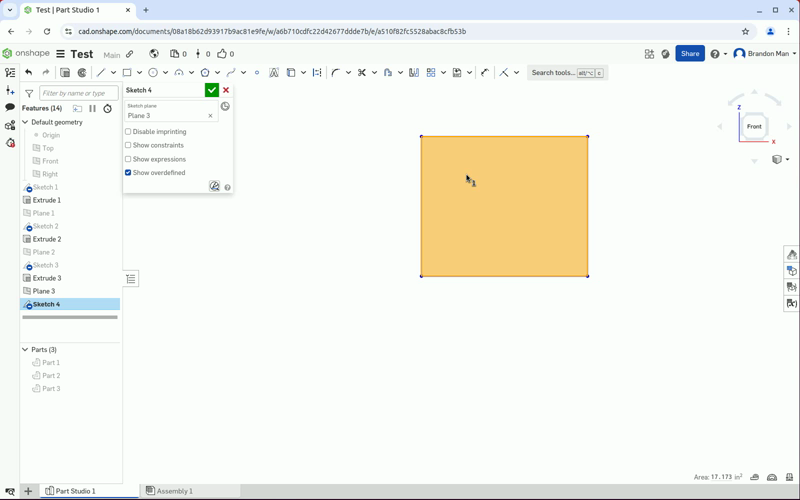
scroll(-6)
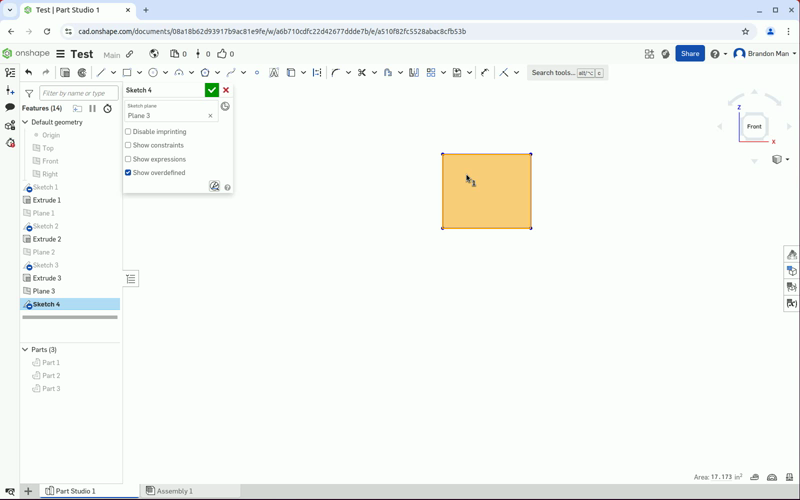
scroll(-6)
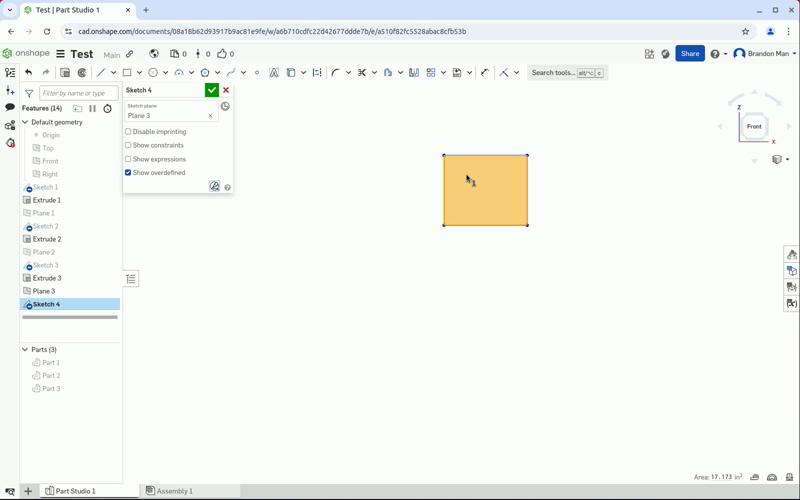
scroll(-6)
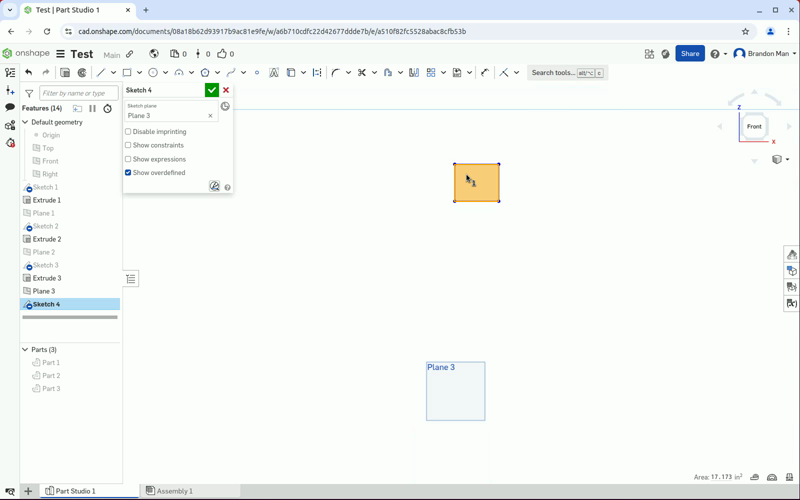
scroll(-6)
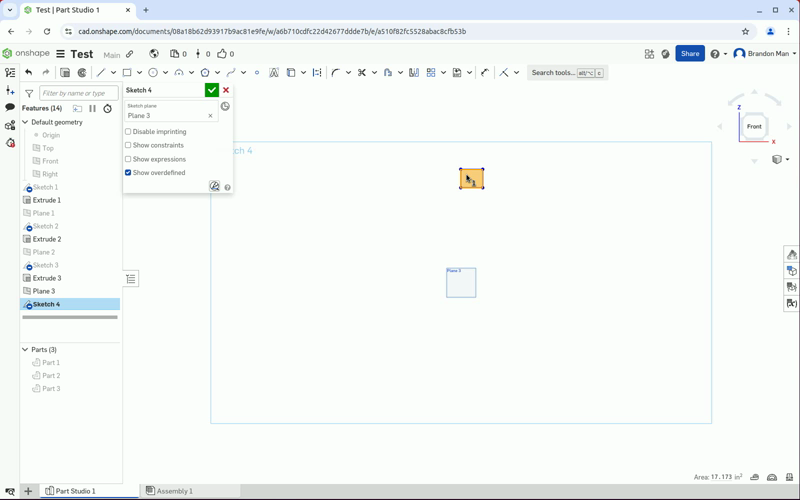
mouse_move(73, 352)
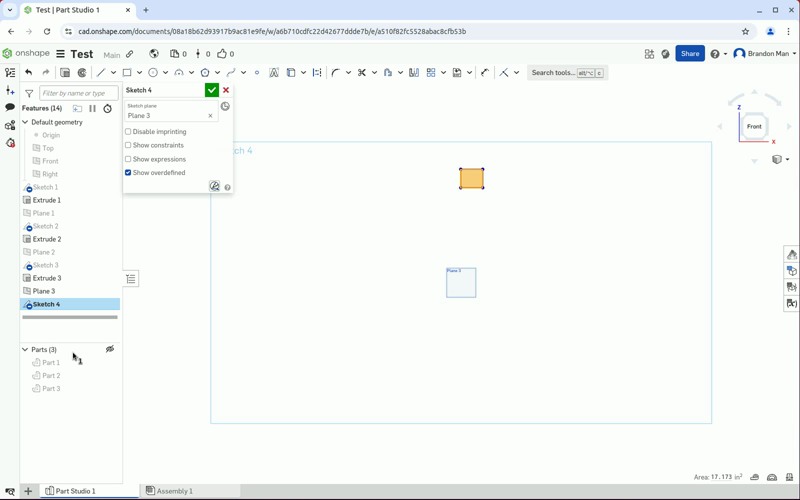
key(shift+y)
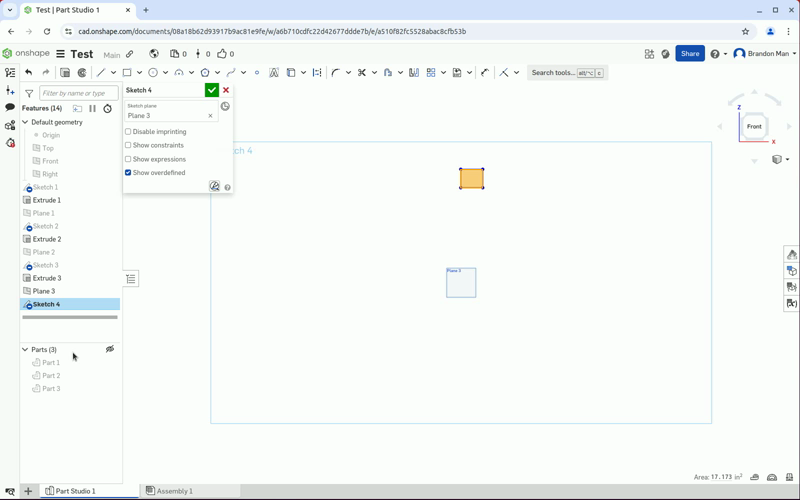
key(shift+e)
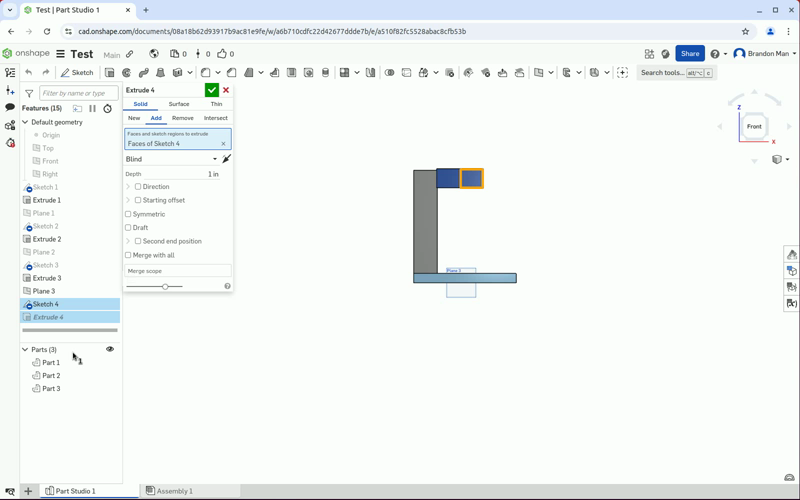
mouse_move(143, 106)
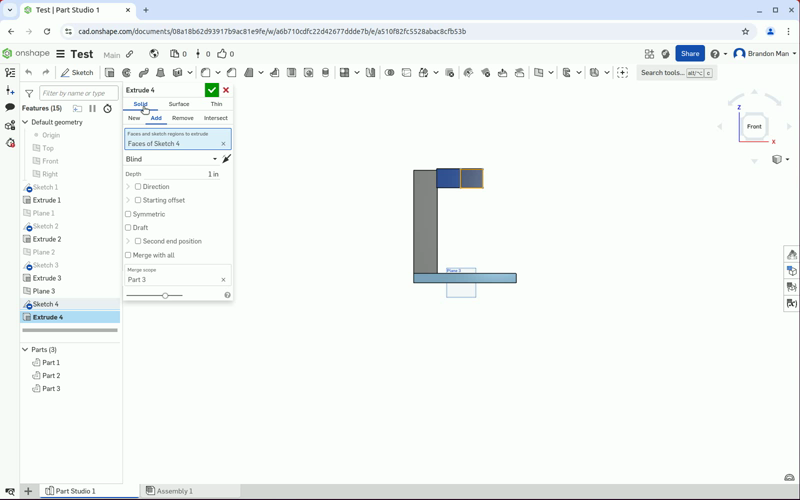
click(143, 106)
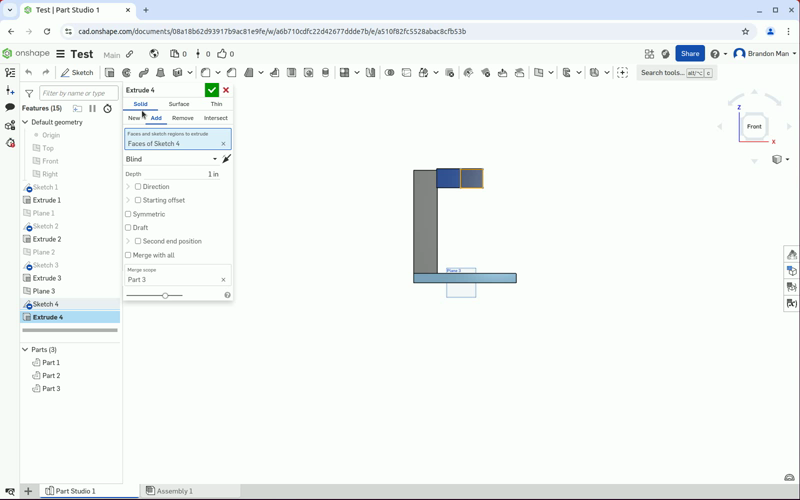
mouse_move(137, 120)
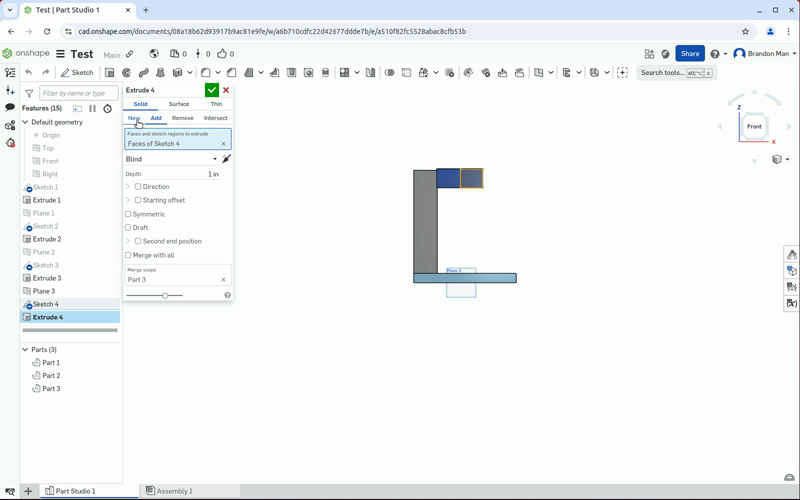
click(137, 120)
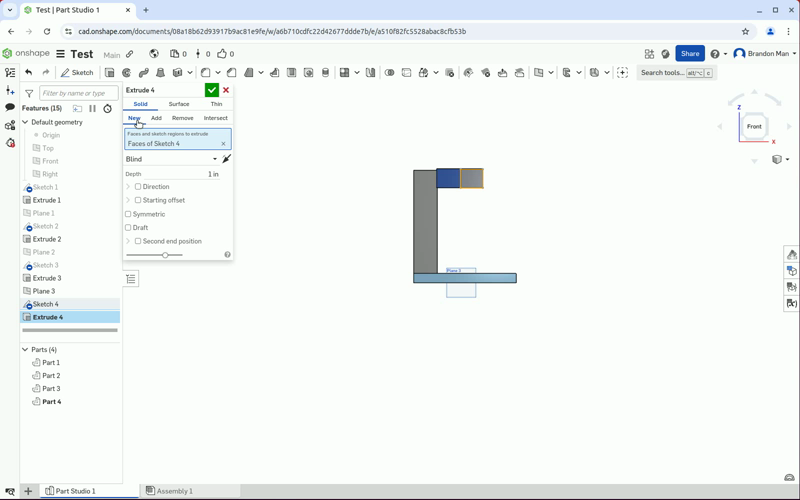
key(tab, 4)
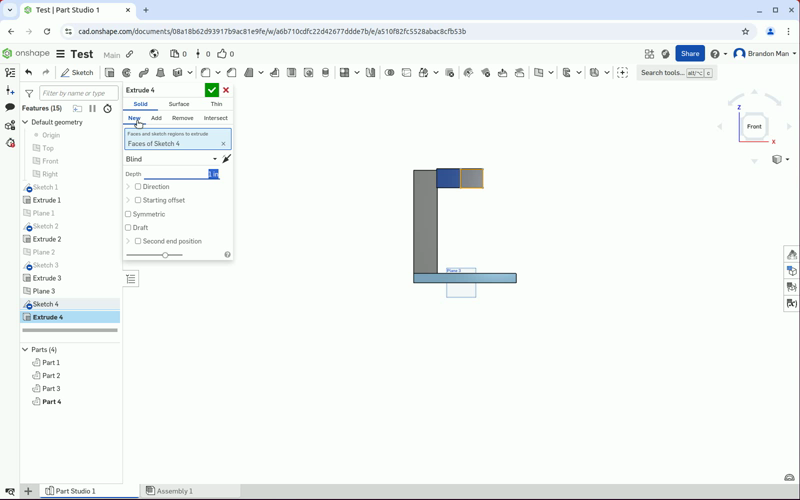
text(14.443)
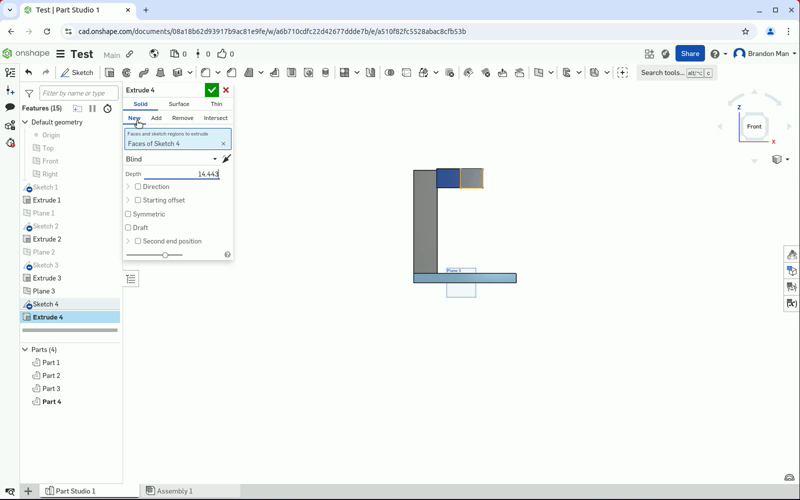
key(enter)
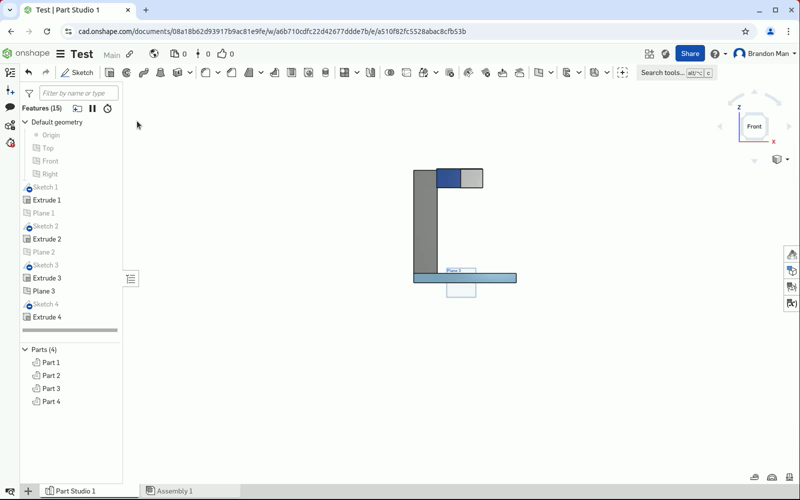
key(shift+h)
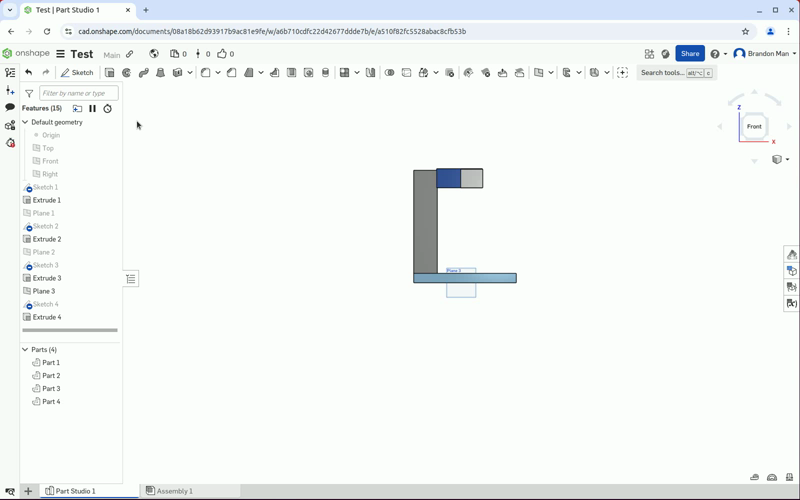
key(shift+h)
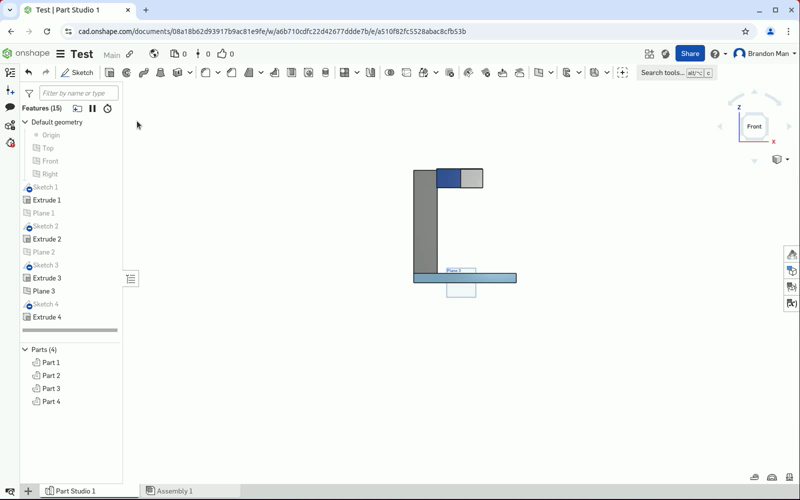
mouse_move(73, 189)
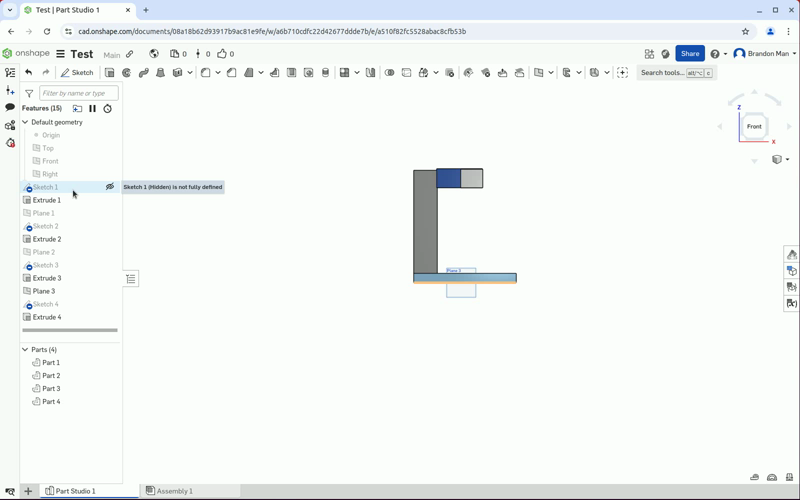
click(73, 189)
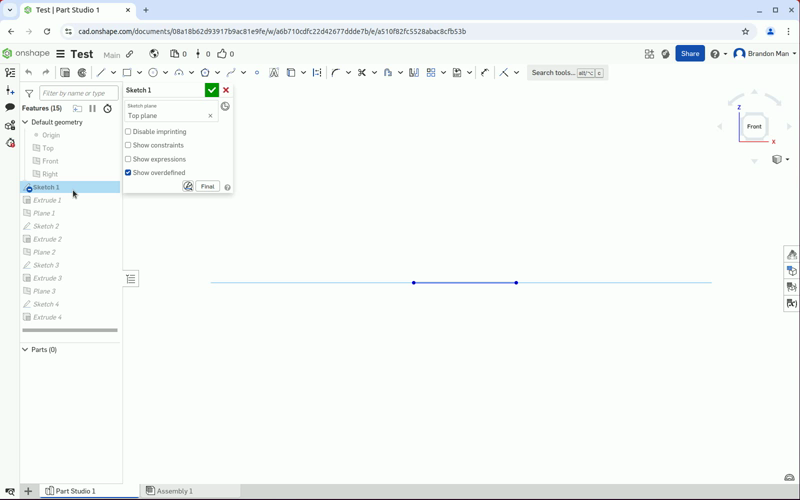
mouse_move(229, 92)
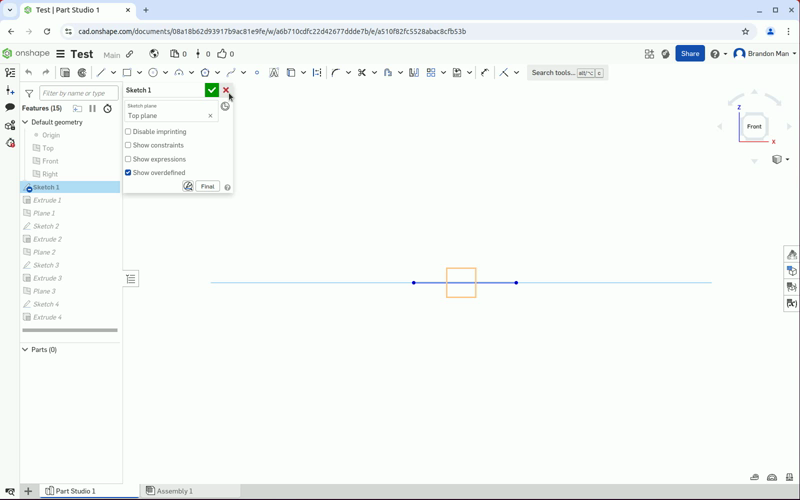
click(229, 92)
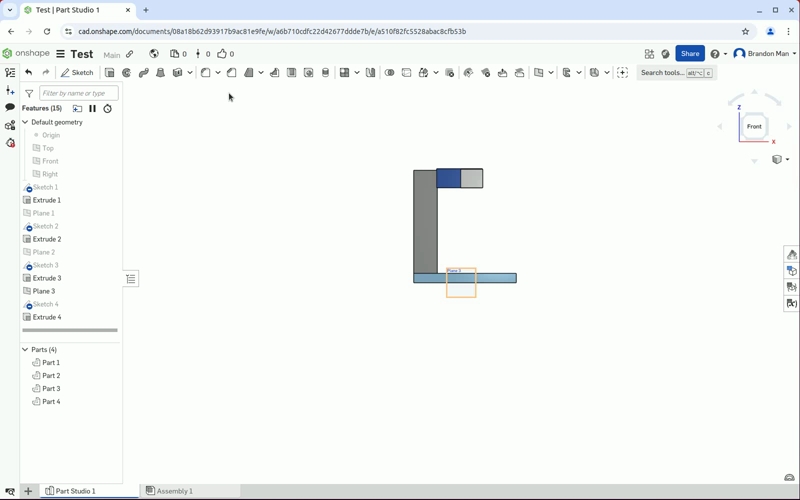
mouse_move(73, 352)
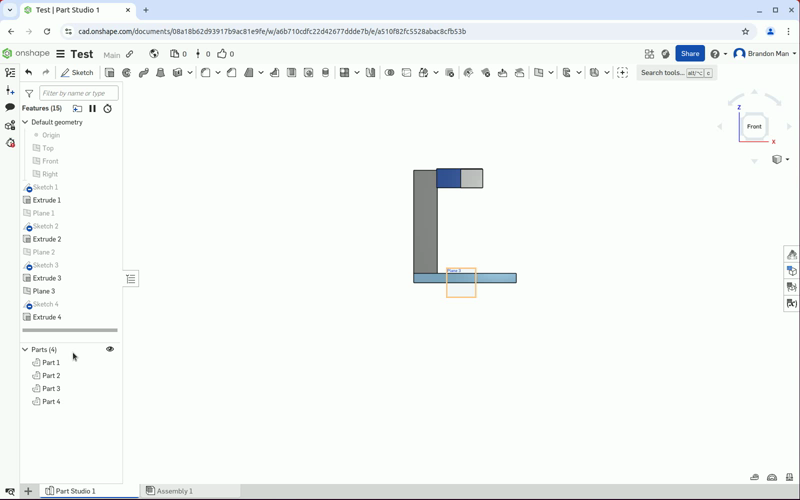
key(y)
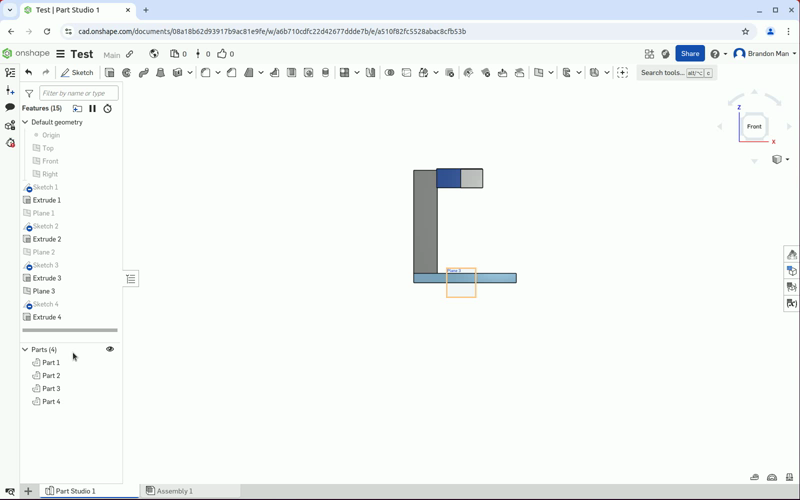
key(shift+p)
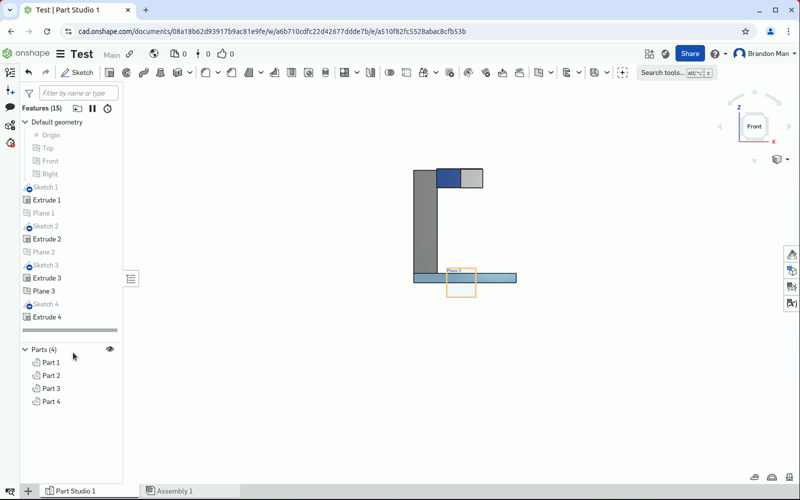
key(space)
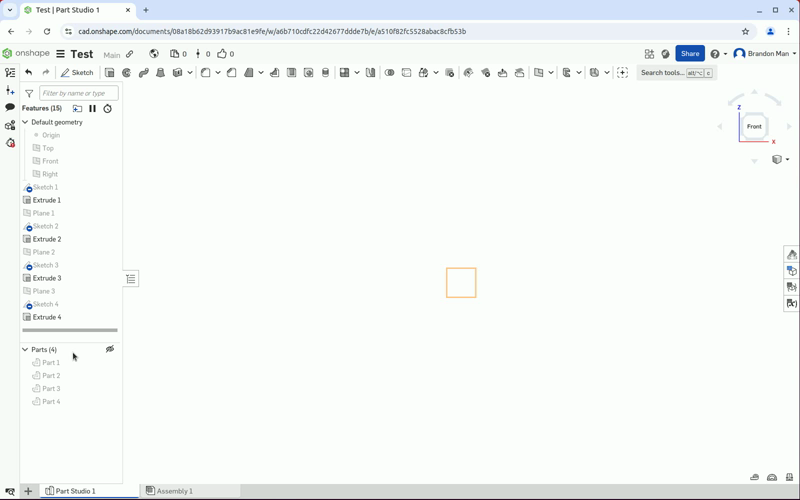
key_down(shift)
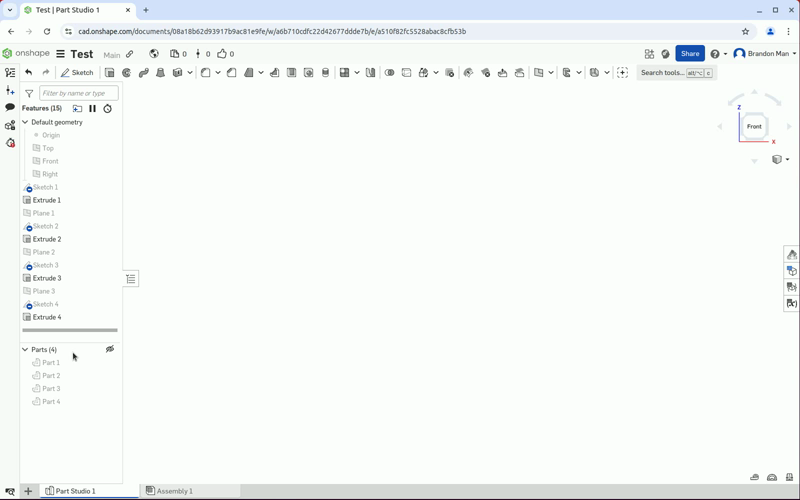
key(left)
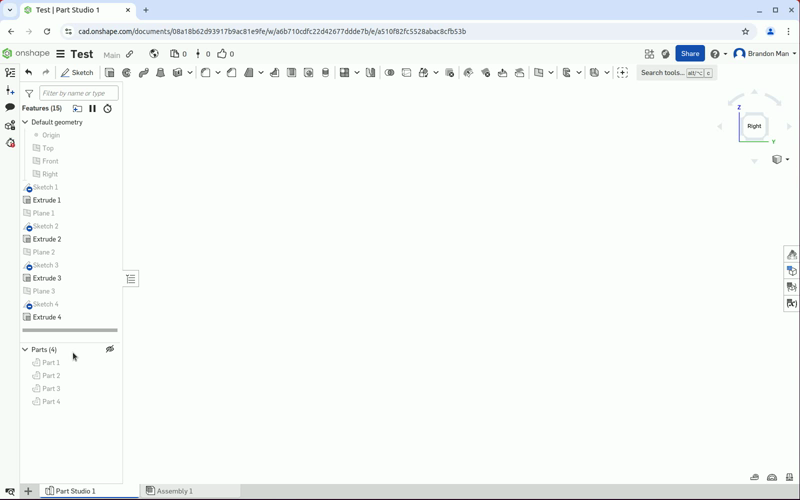
key_up(shift)
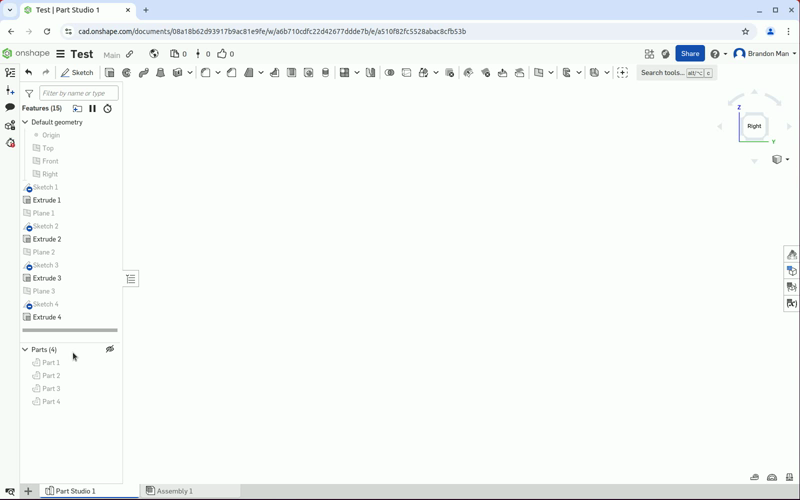
mouse_move(73, 352)
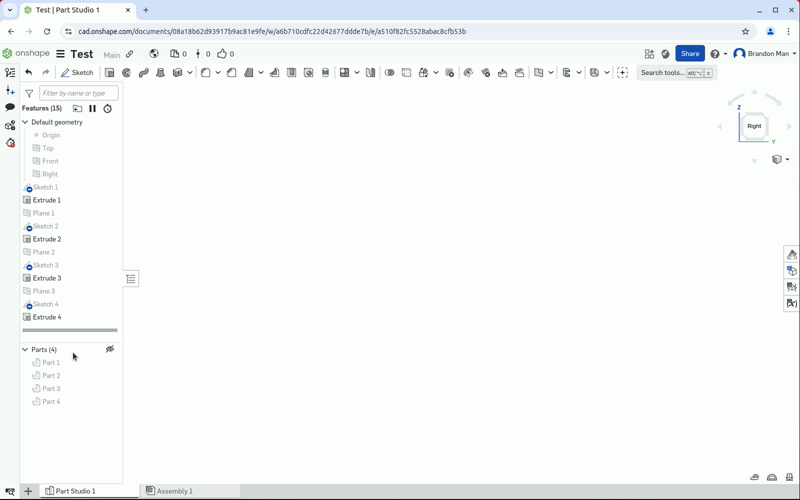
key(shift+y)
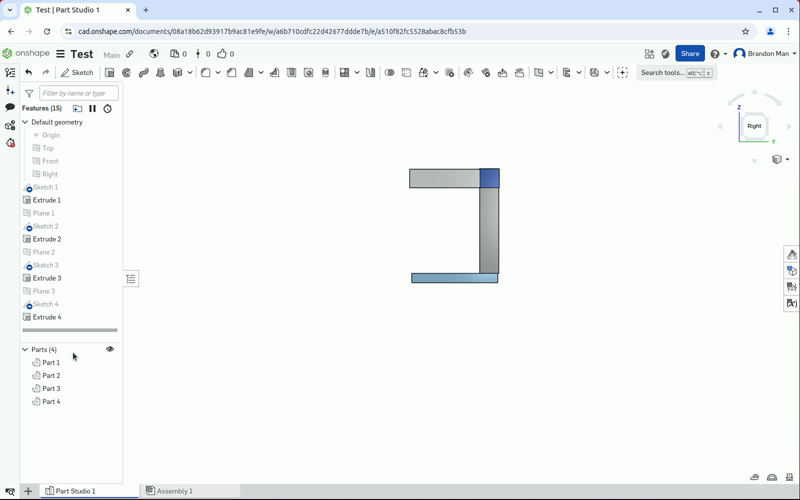
mouse_move(541, 75)
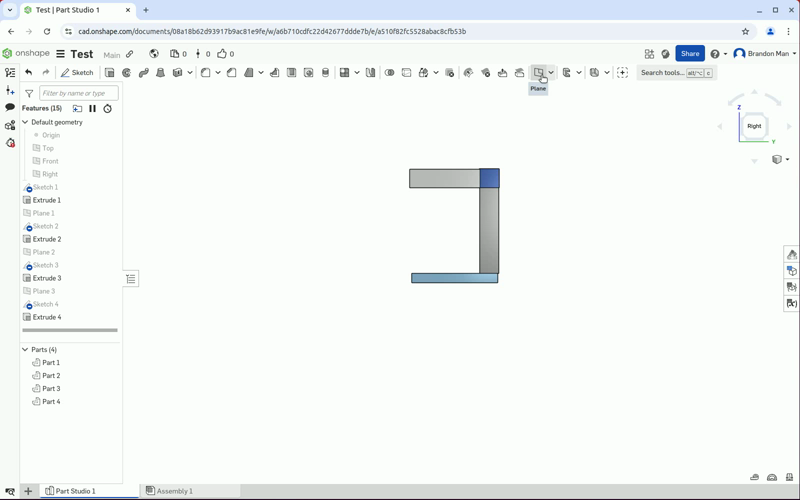
click(541, 75)
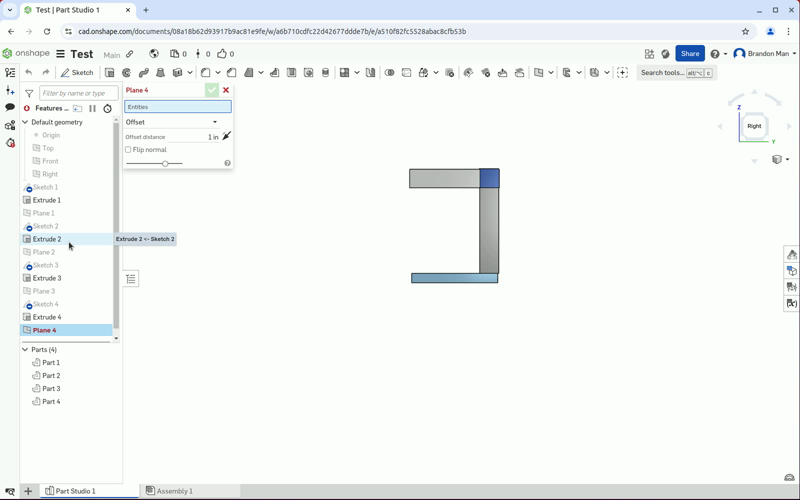
scroll(3)
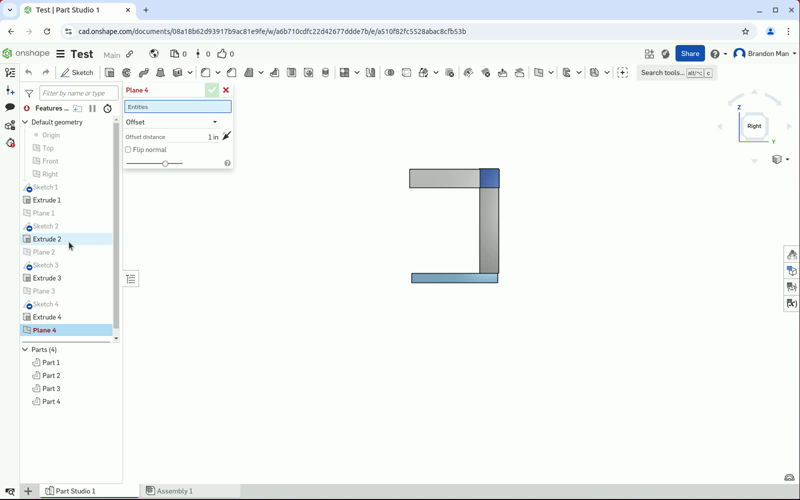
mouse_move(69, 176)
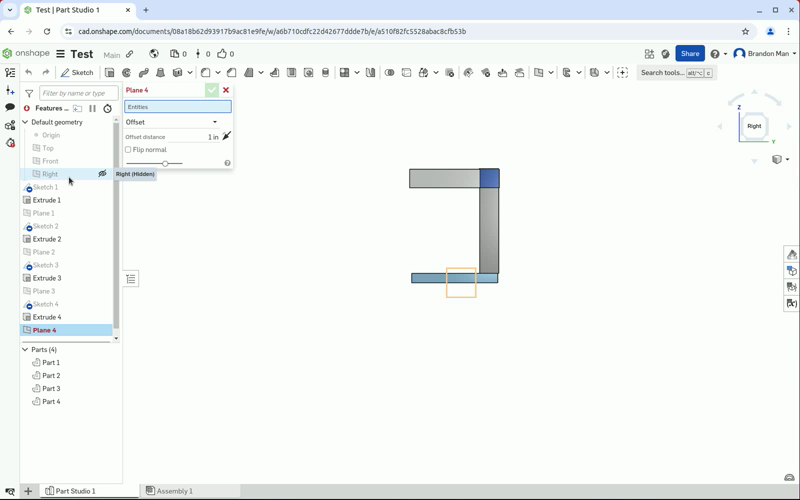
click(69, 176)
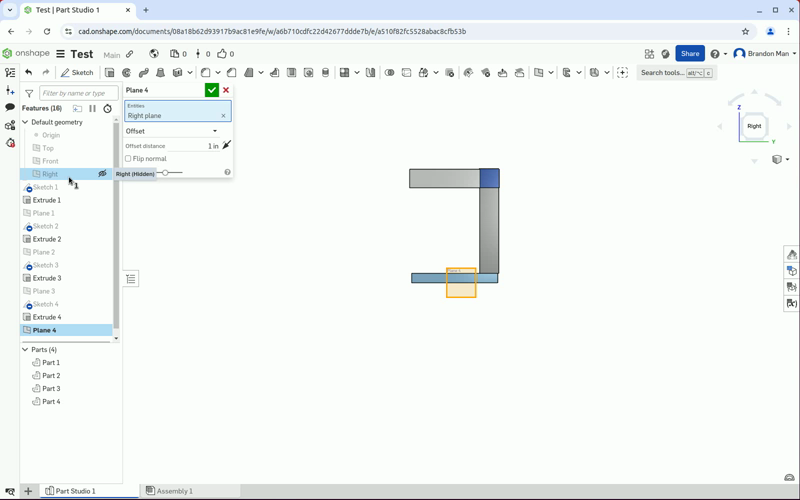
key(tab, 2)
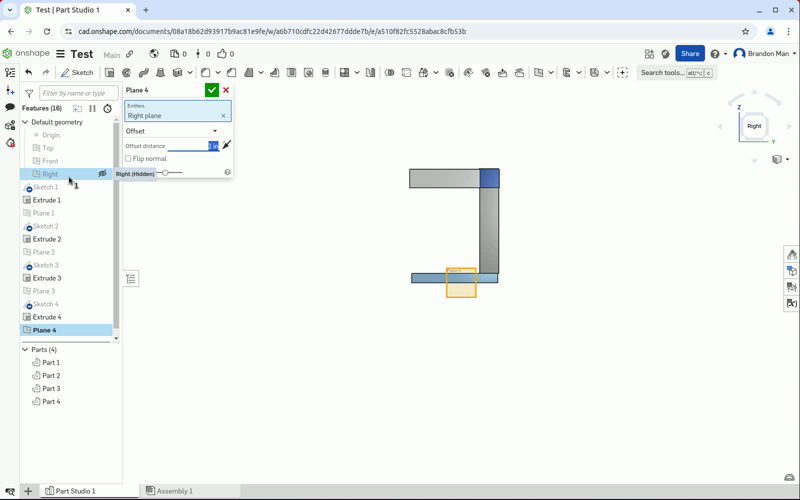
text(4.344)
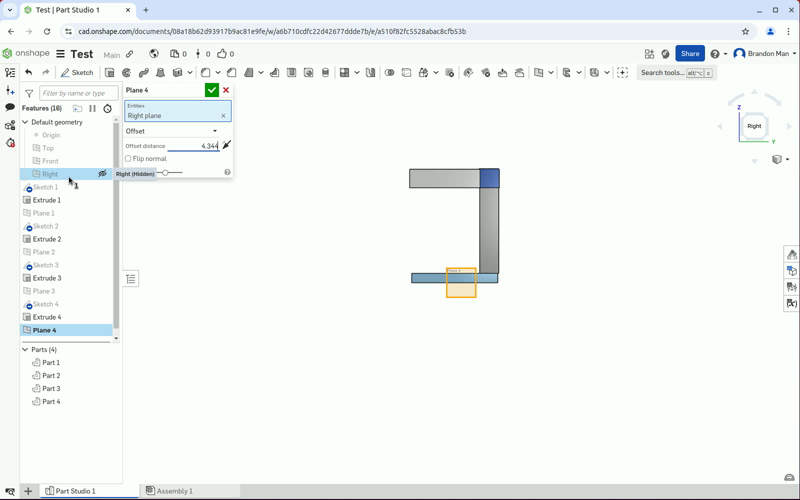
key(enter, 2)
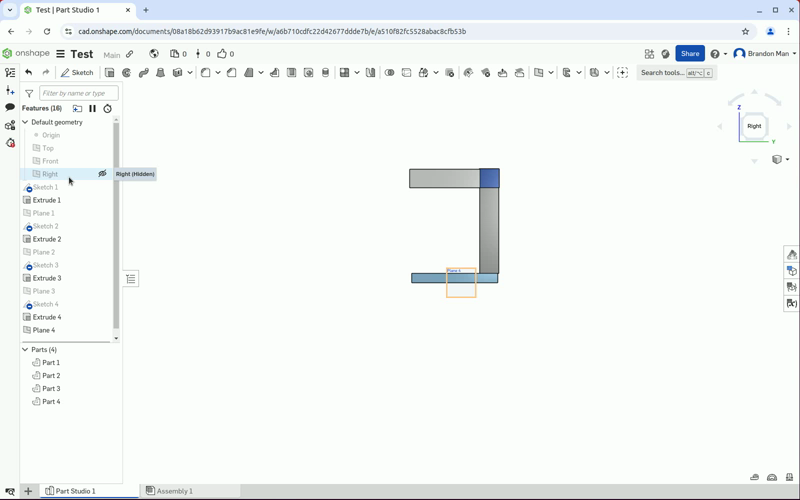
key(shift+s)
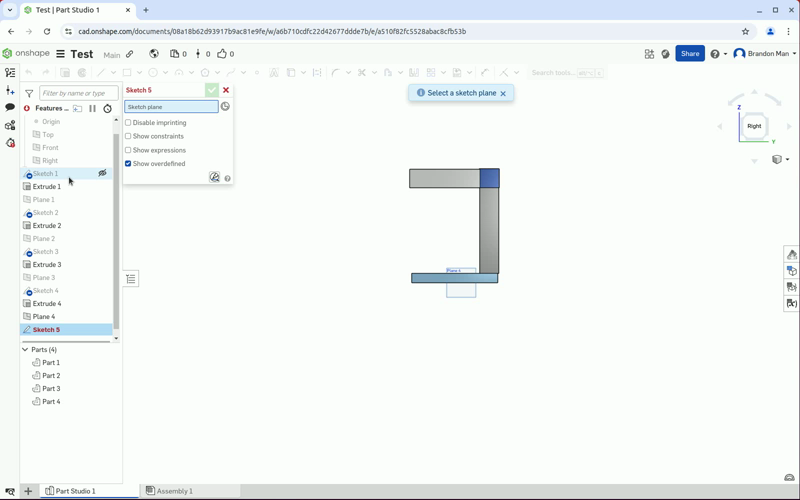
mouse_move(69, 319)
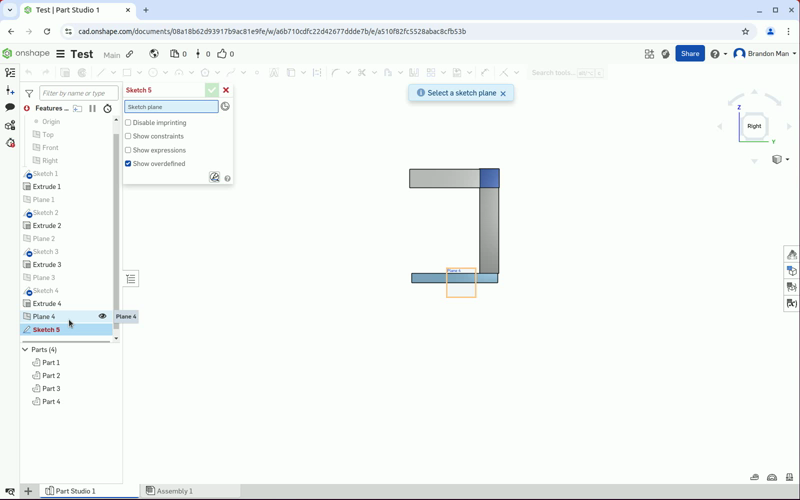
click(69, 319)
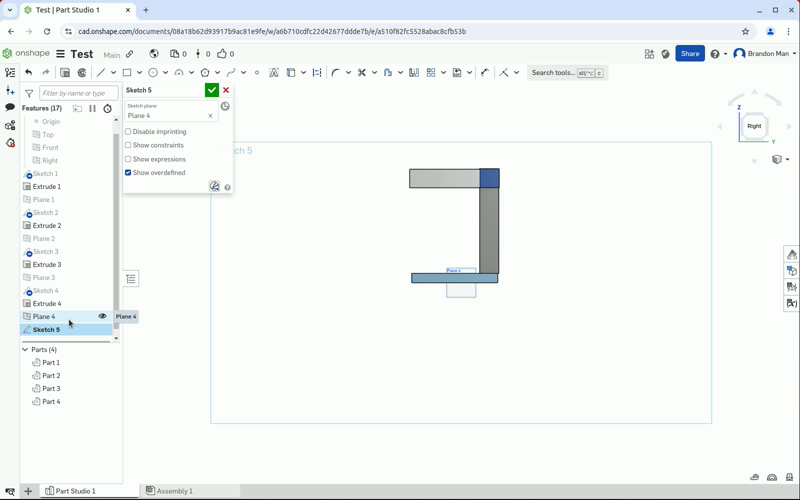
mouse_move(73, 352)
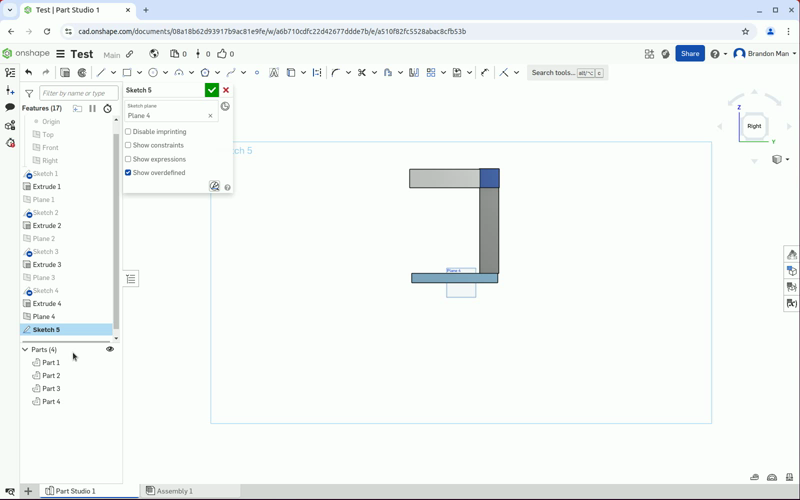
key(y)
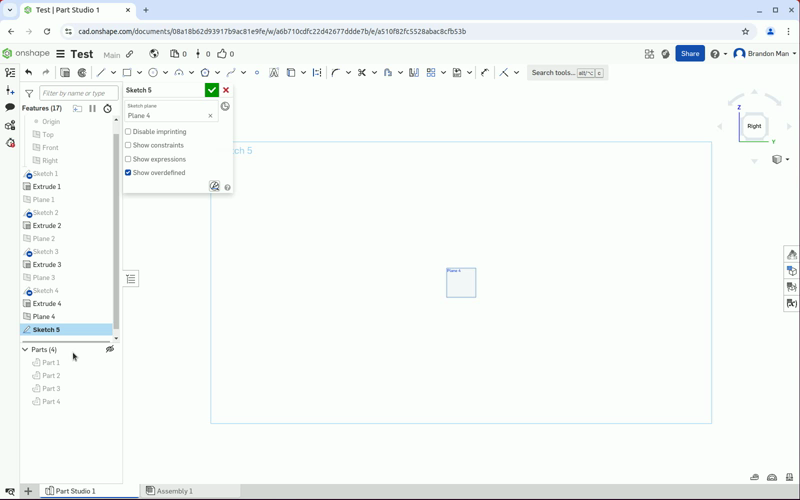
key(l)
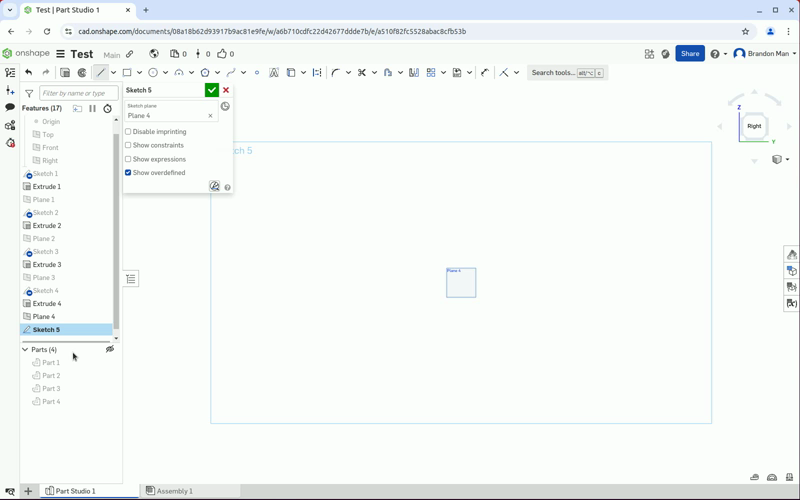
key_down(shift)
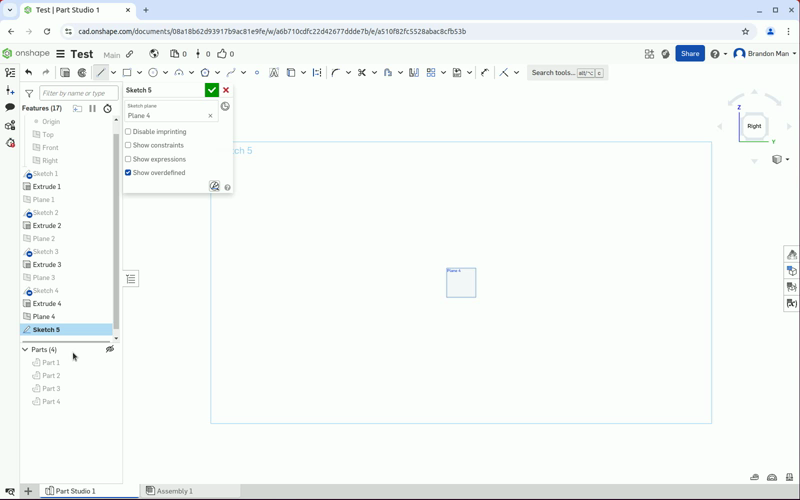
mouse_move(409, 187)
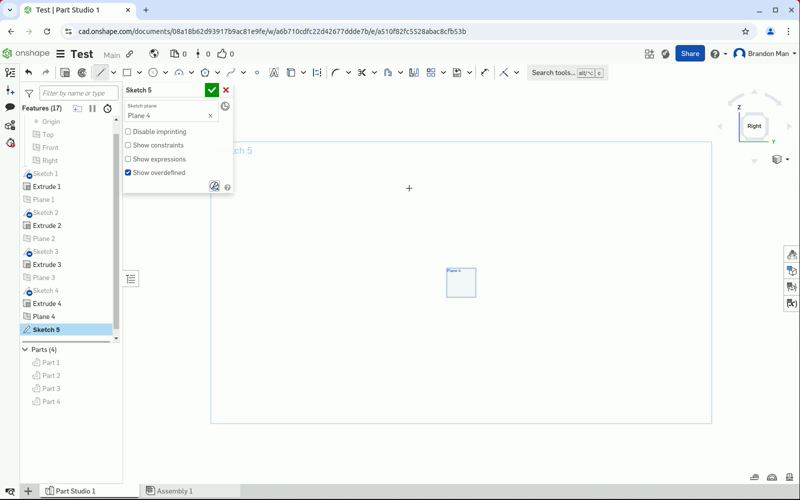
click(409, 187)
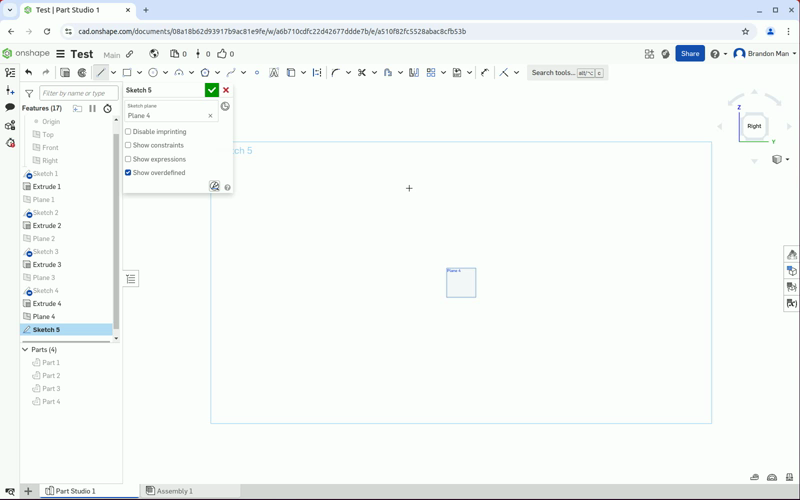
key_up(shift)
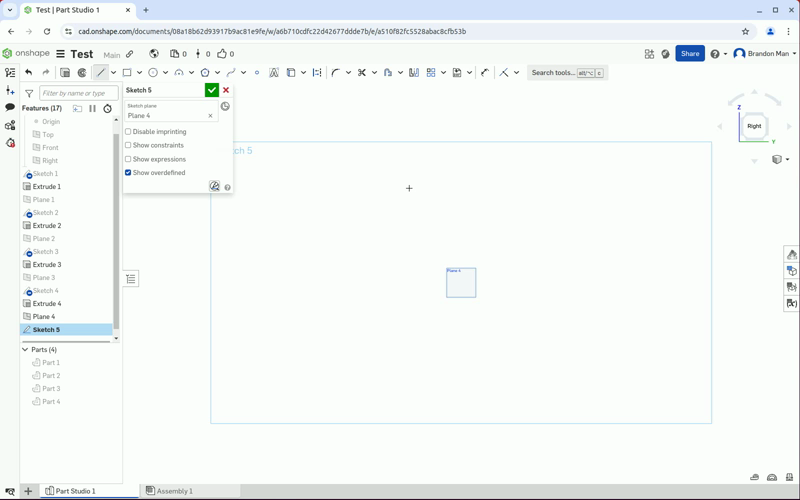
key_down(shift)
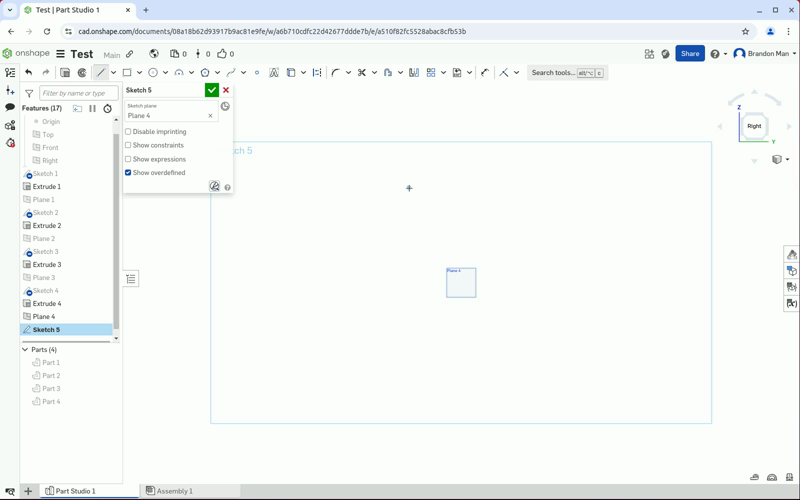
mouse_move(439, 187)
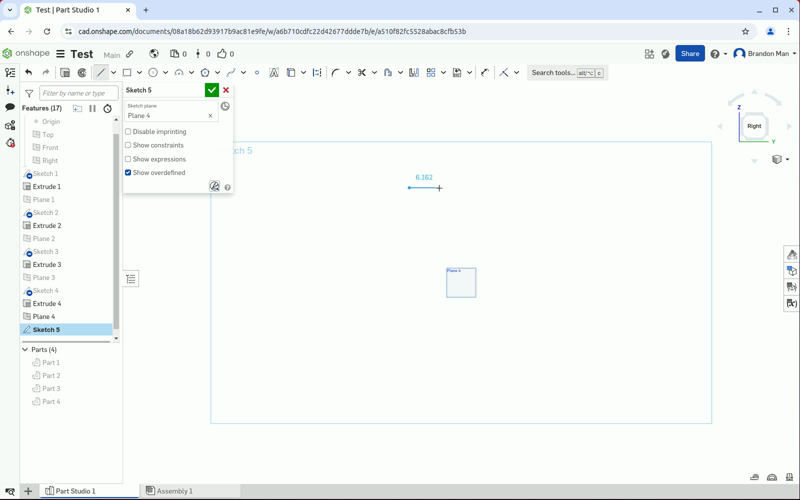
mouse_move(427, 187)
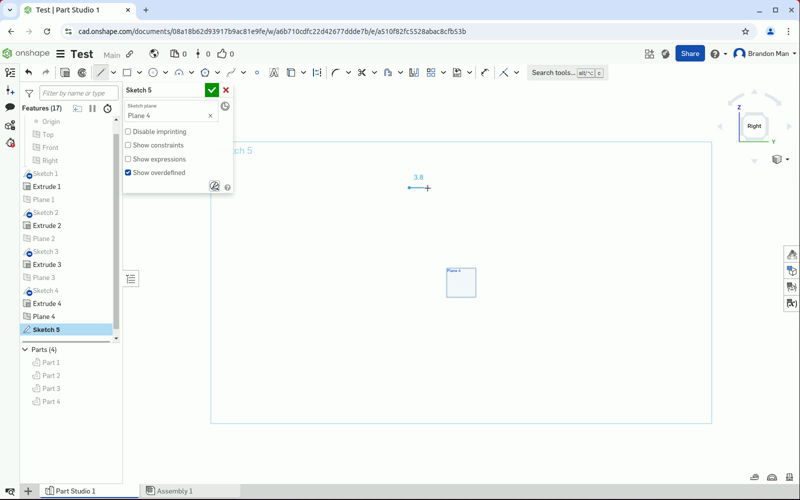
click(427, 187)
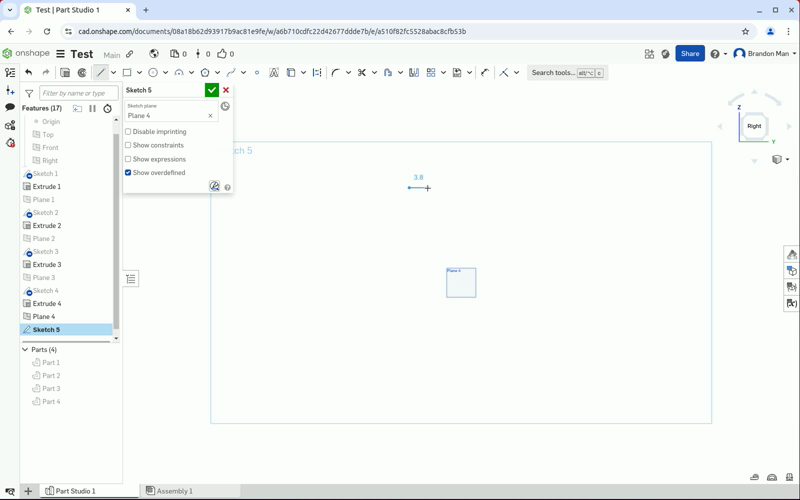
key_up(shift)
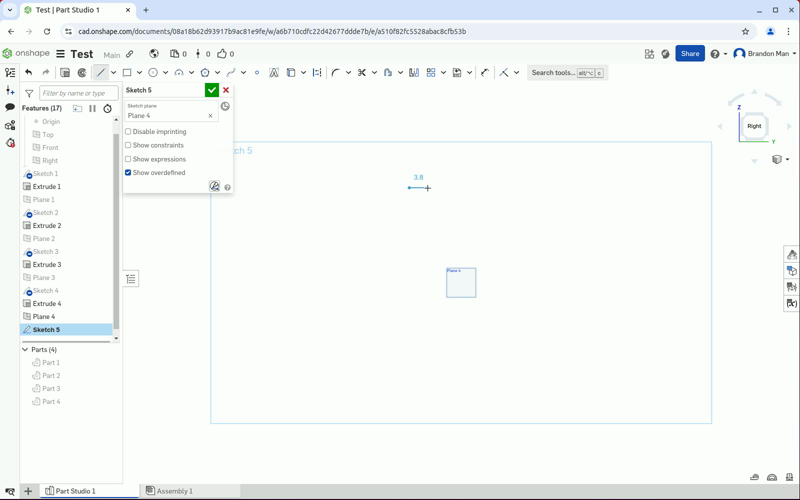
key_down(shift)
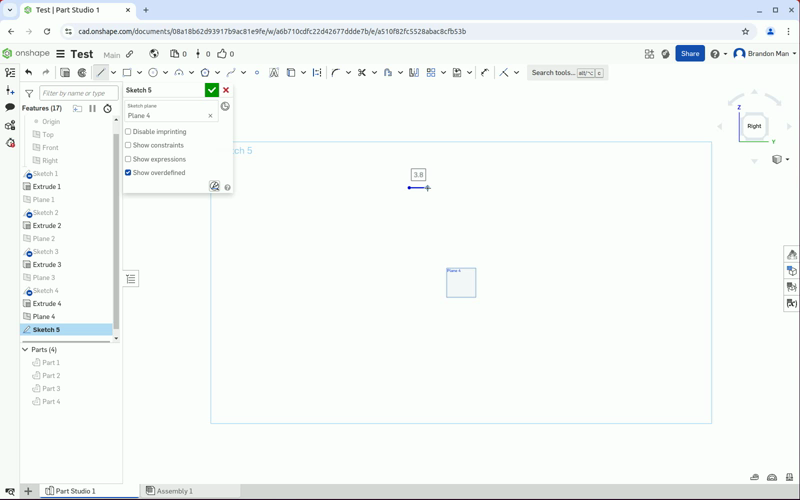
mouse_move(457, 187)
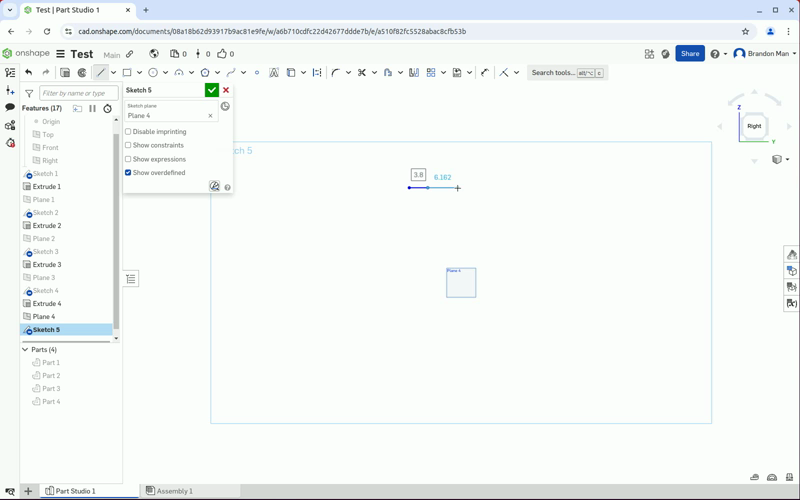
mouse_move(427, 169)
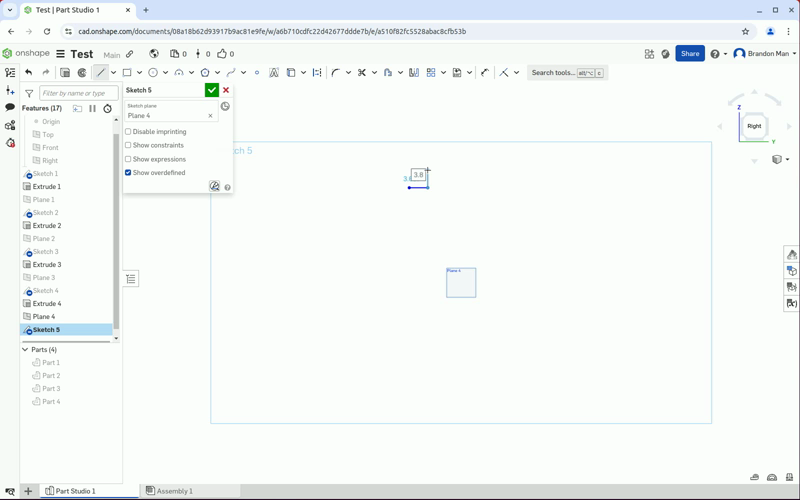
click(427, 169)
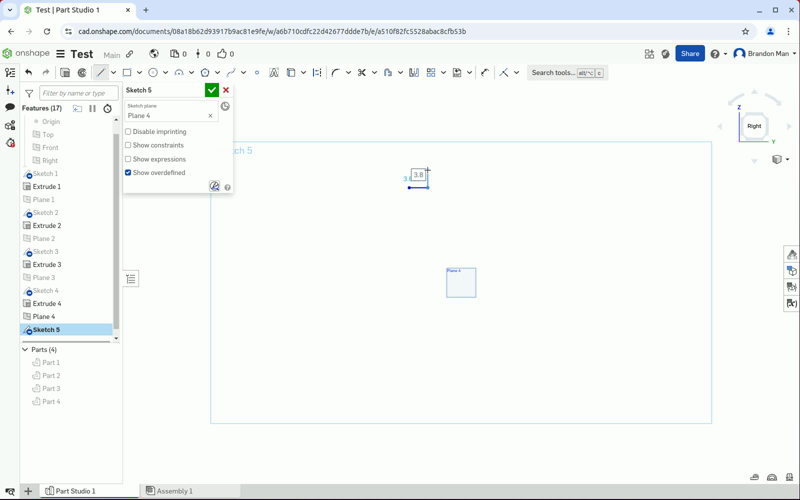
key_up(shift)
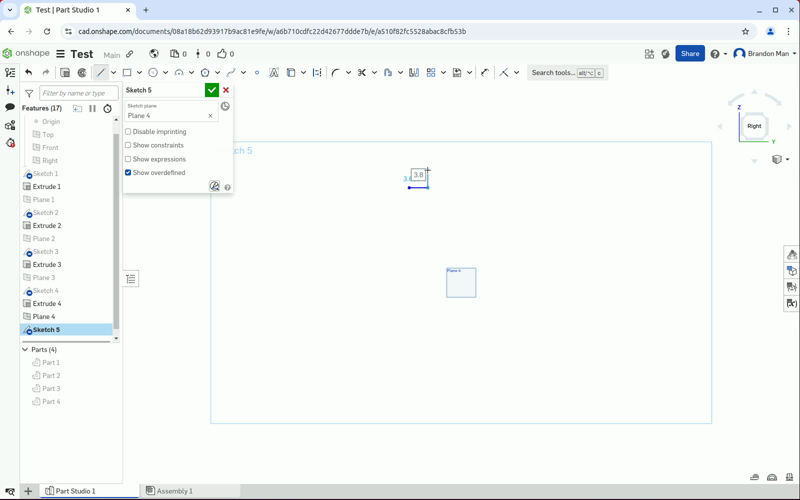
key_down(shift)
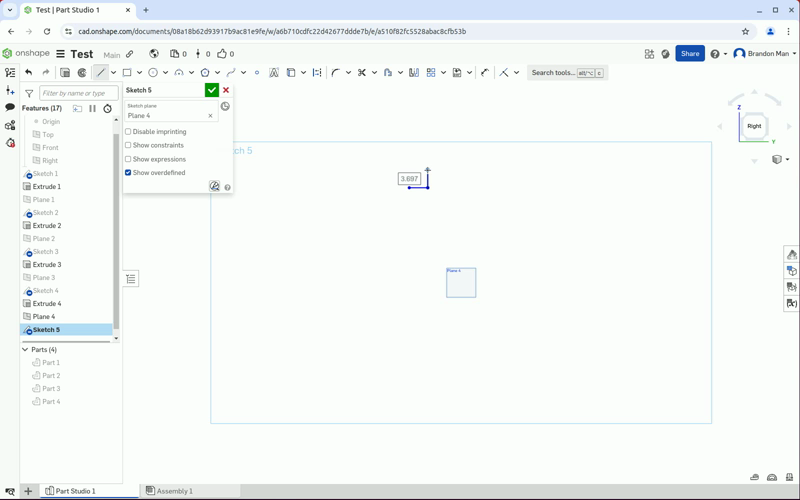
mouse_move(457, 169)
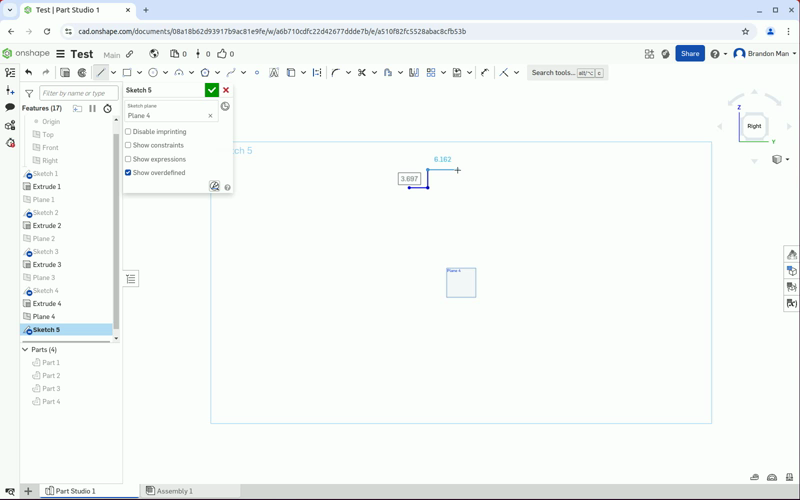
mouse_move(409, 169)
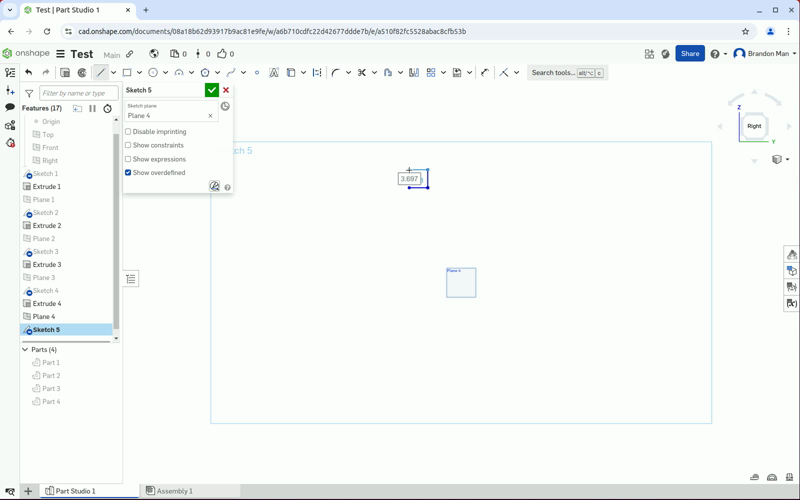
click(409, 169)
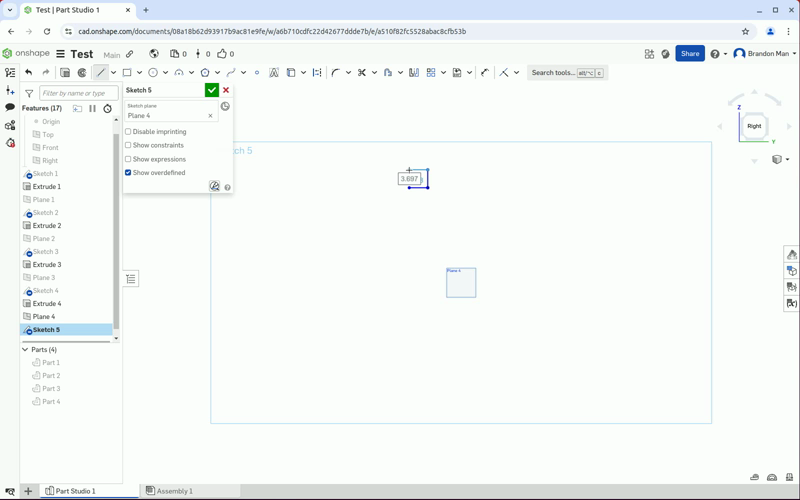
key_up(shift)
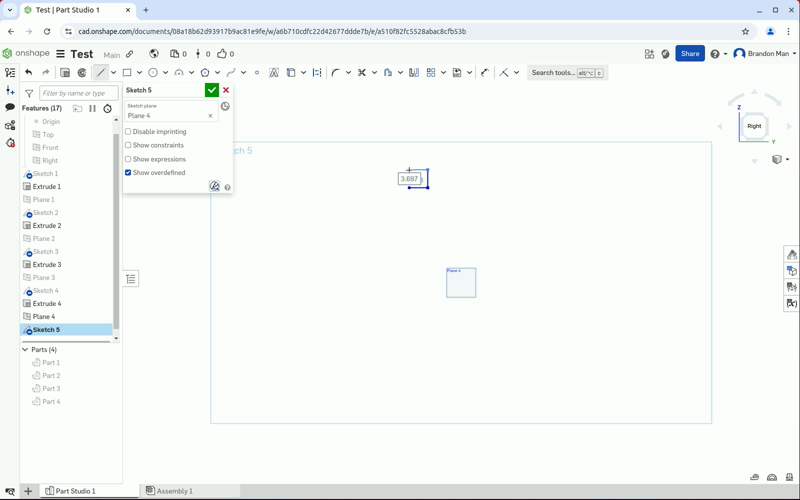
mouse_move(439, 169)
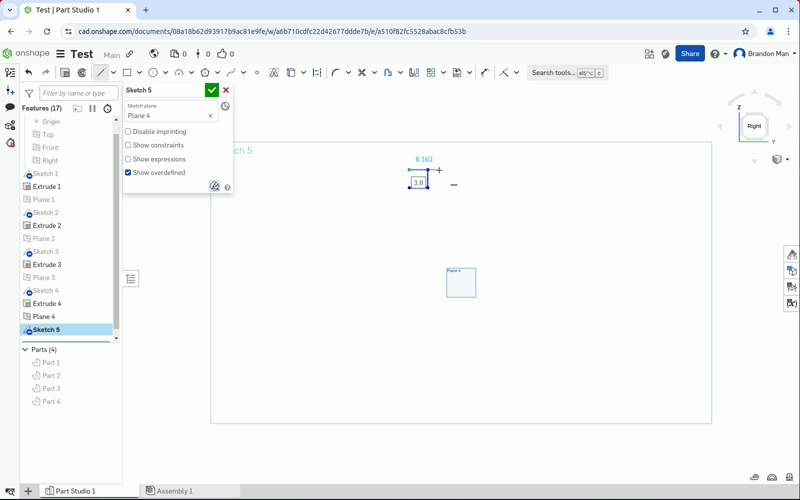
key_down(shift)
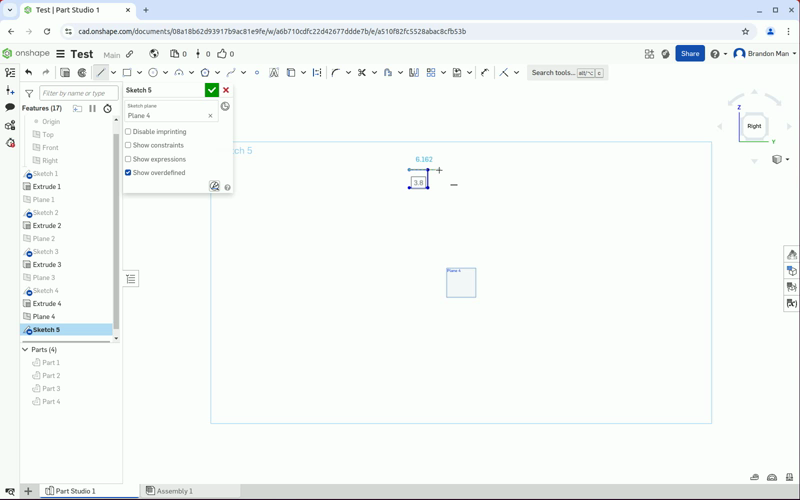
mouse_move(409, 187)
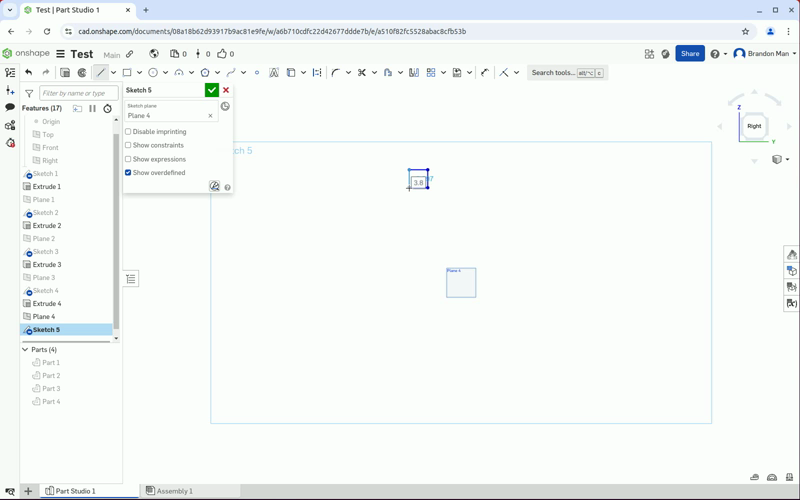
key_up(shift)
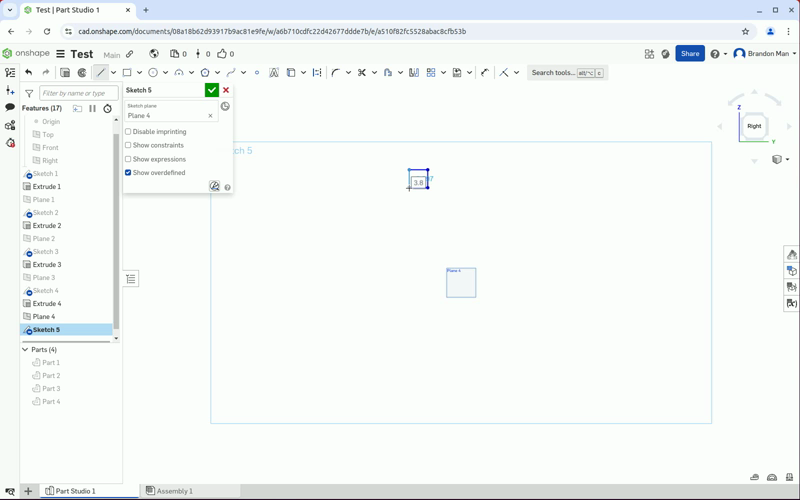
click(409, 187)
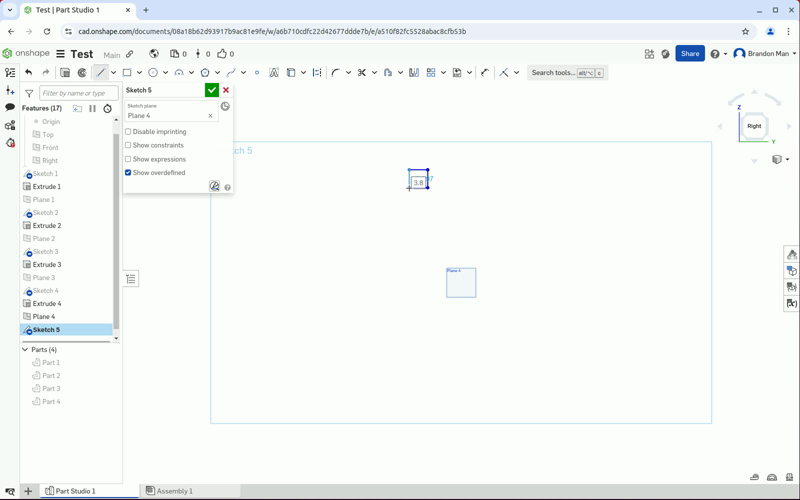
key(esc)
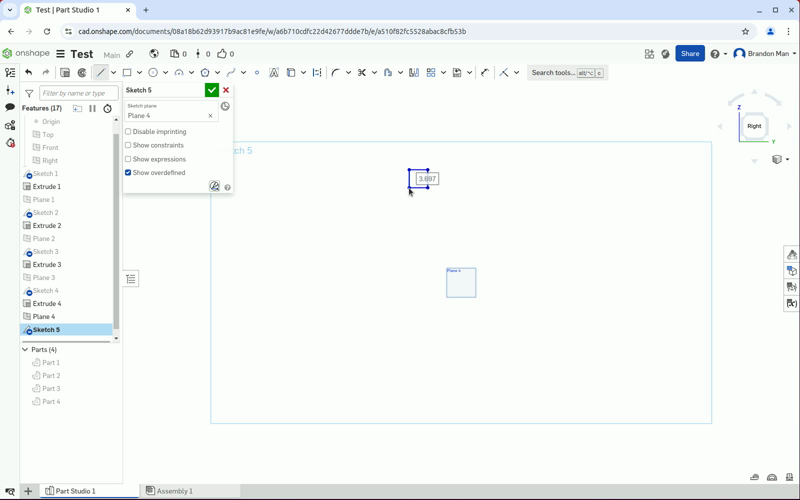
mouse_move(424, 178)
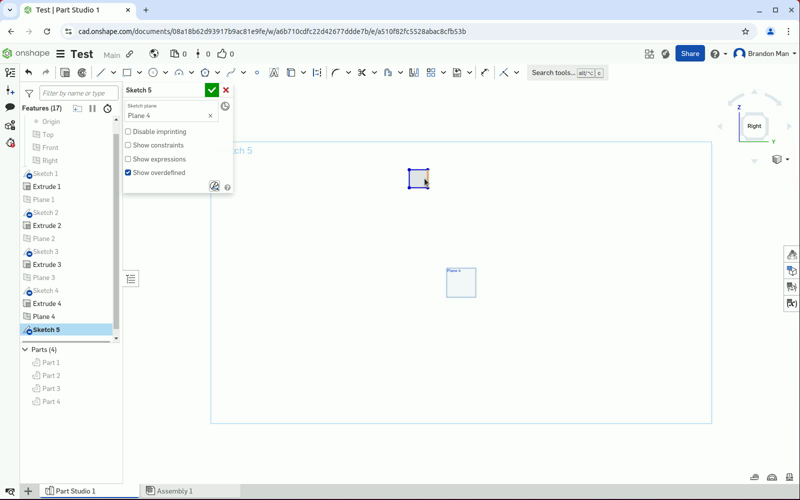
scroll(6)
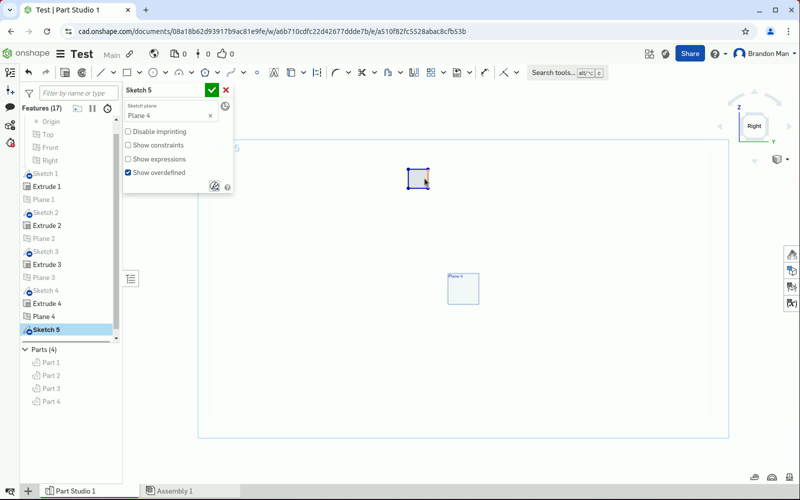
scroll(6)
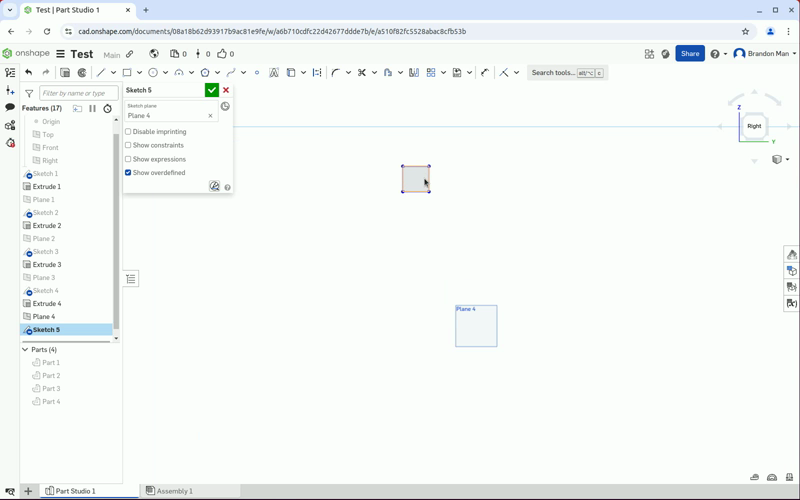
scroll(6)
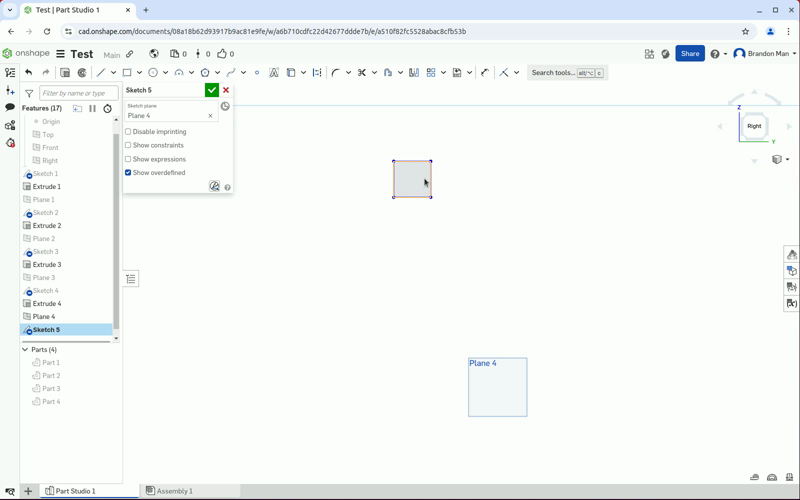
scroll(6)
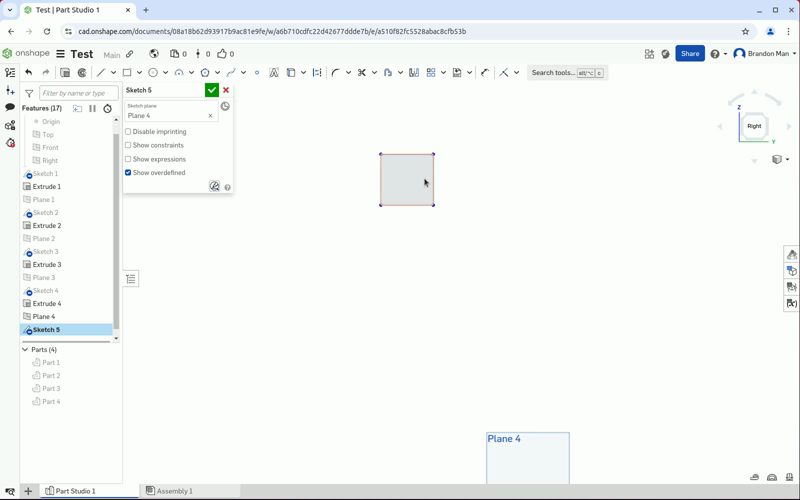
scroll(6)
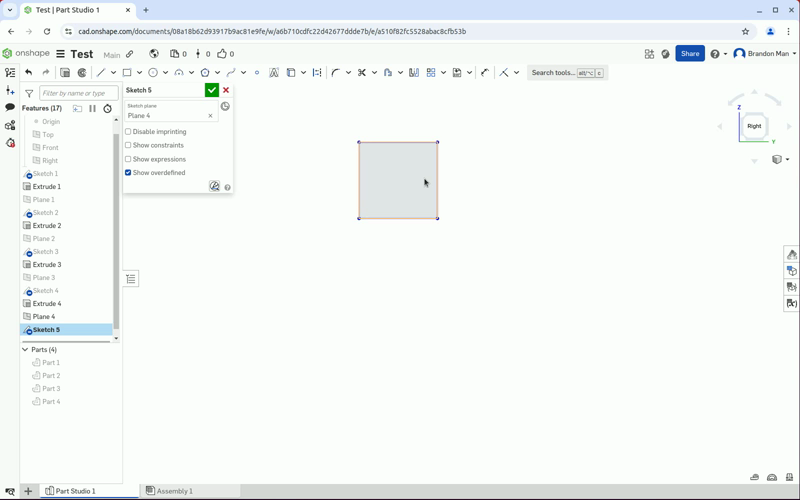
scroll(6)
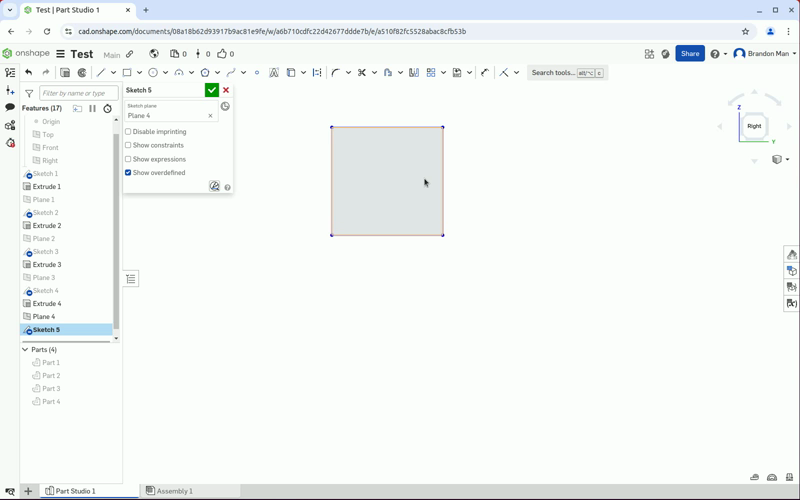
scroll(6)
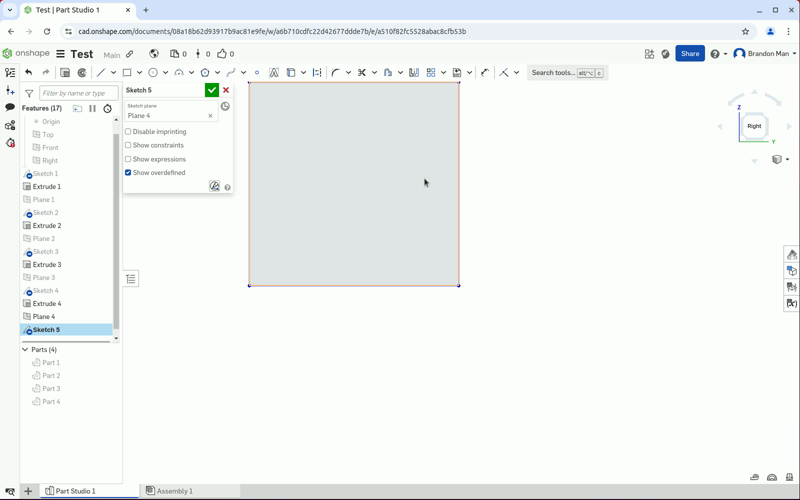
click(424, 178)
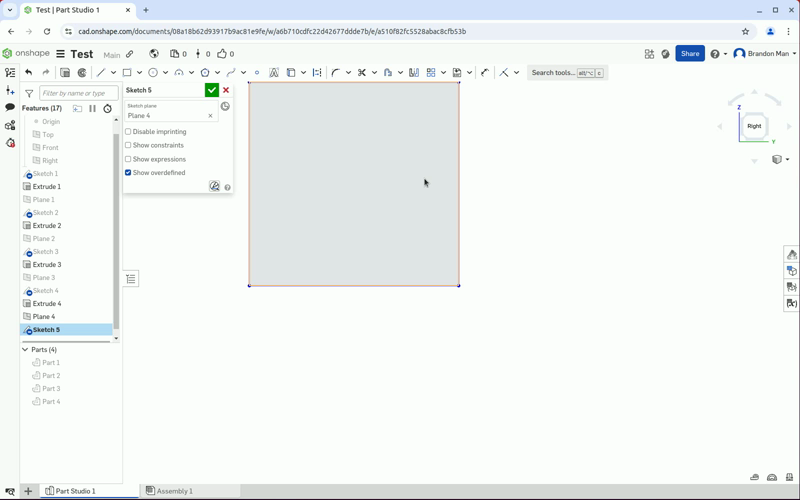
scroll(-6)
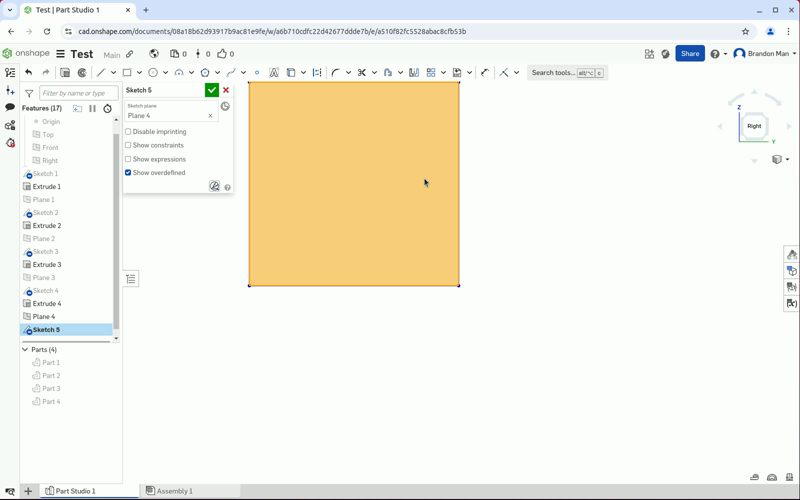
scroll(-6)
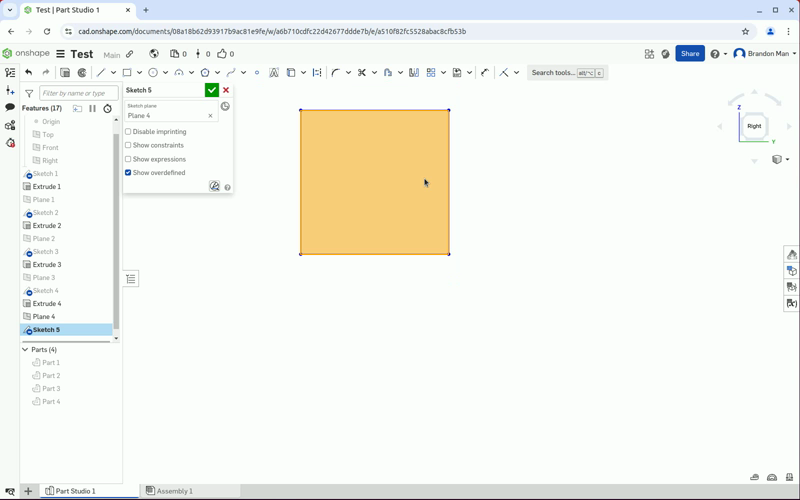
scroll(-6)
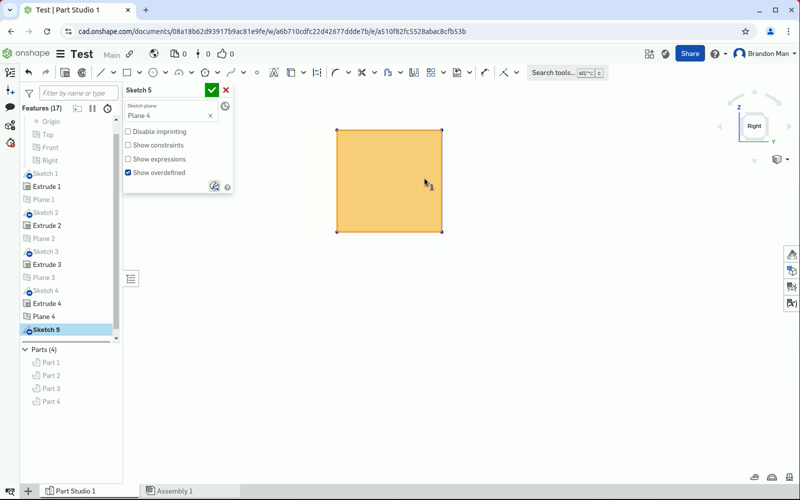
scroll(-6)
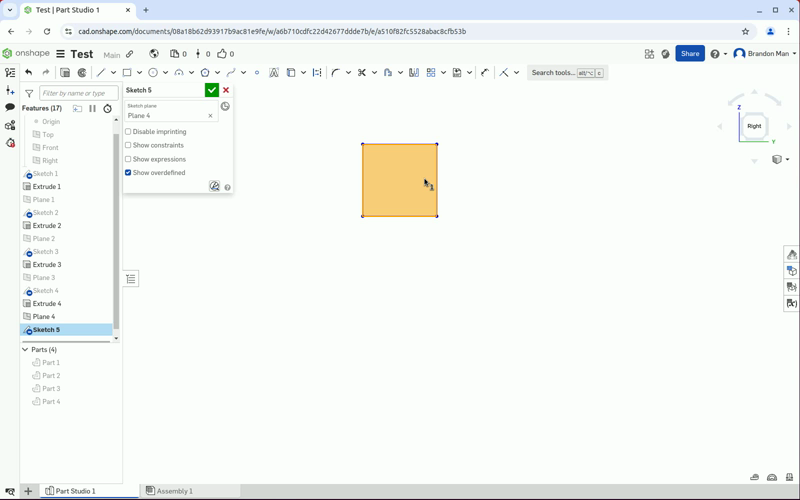
scroll(-6)
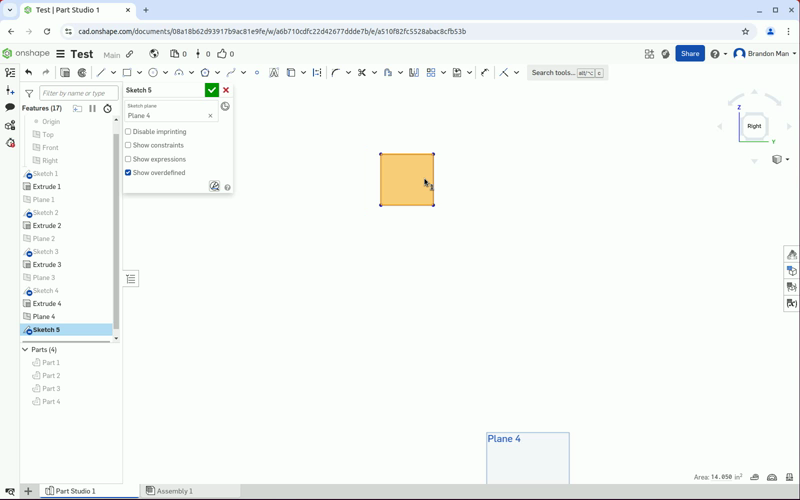
scroll(-6)
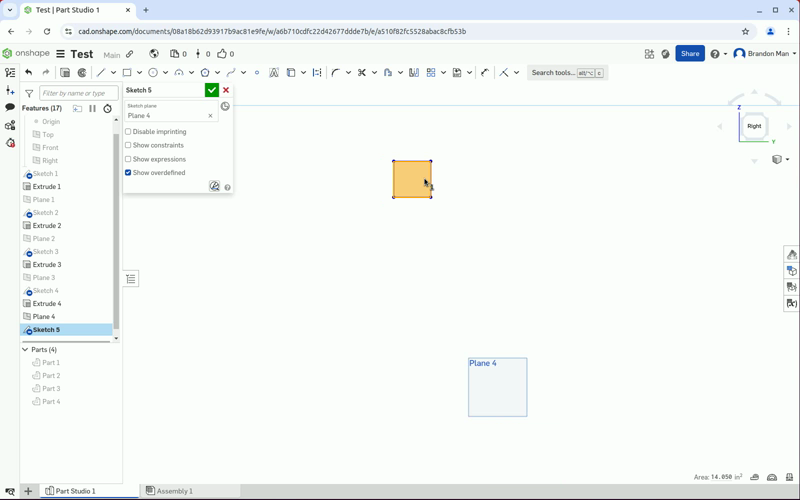
scroll(-6)
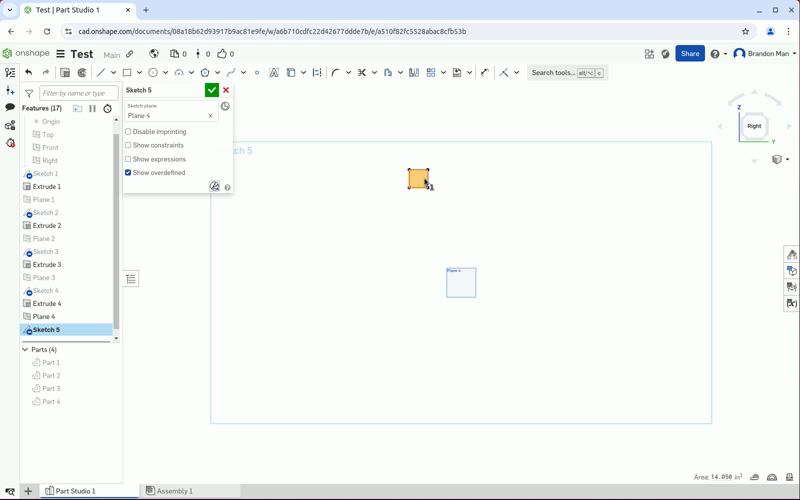
mouse_move(73, 352)
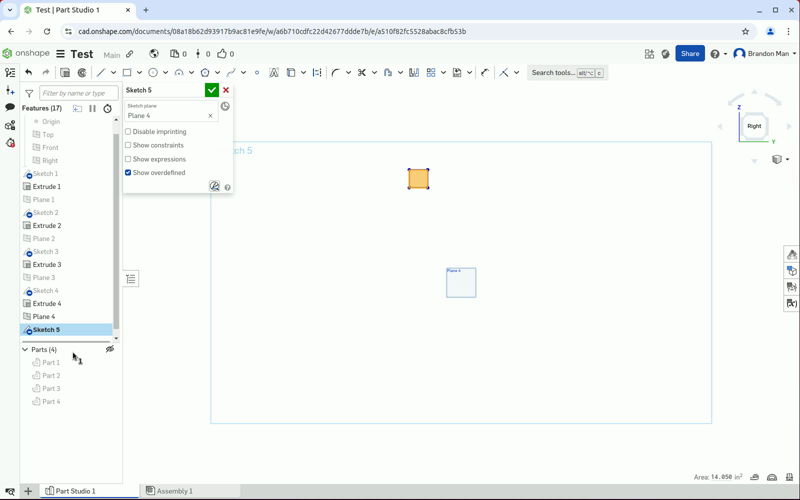
key(shift+y)
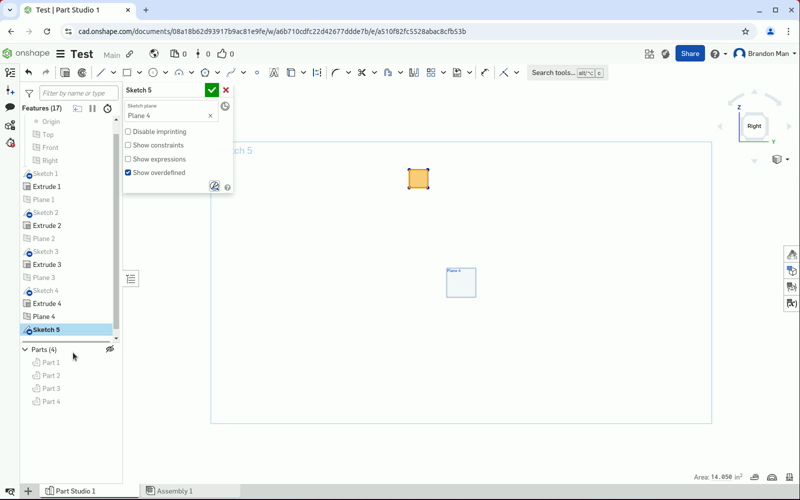
key(shift+e)
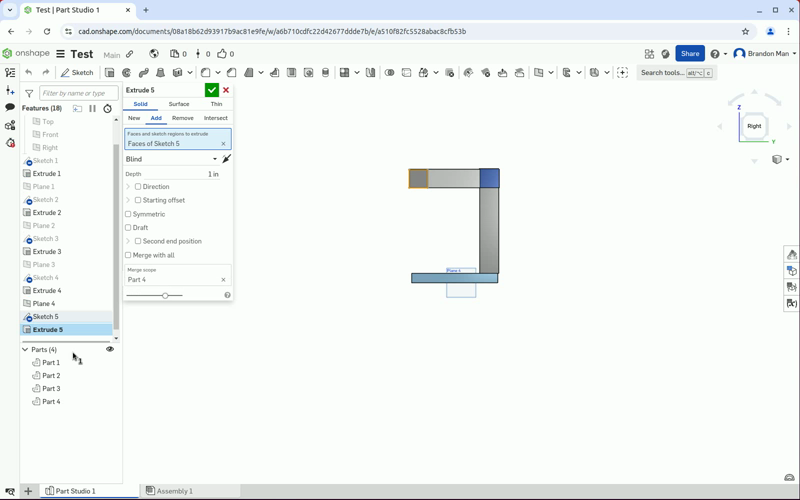
mouse_move(143, 106)
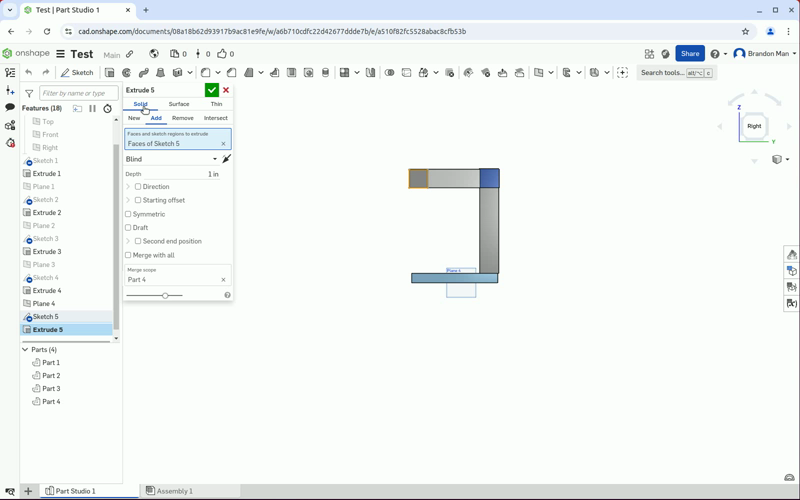
click(143, 106)
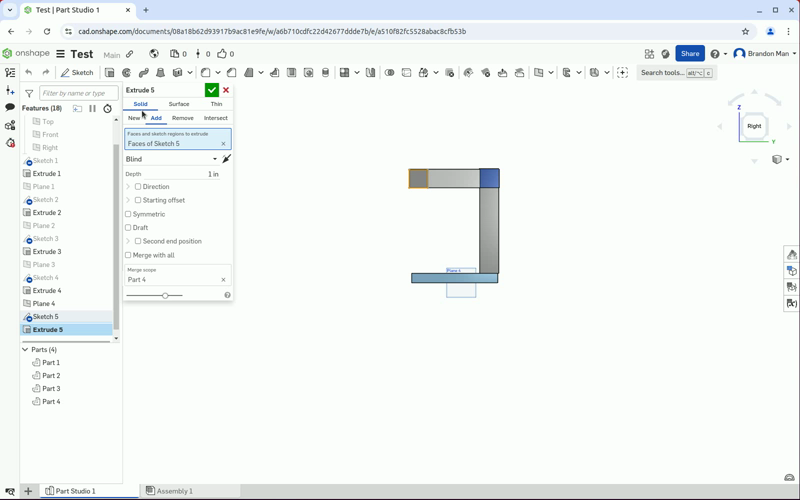
mouse_move(137, 120)
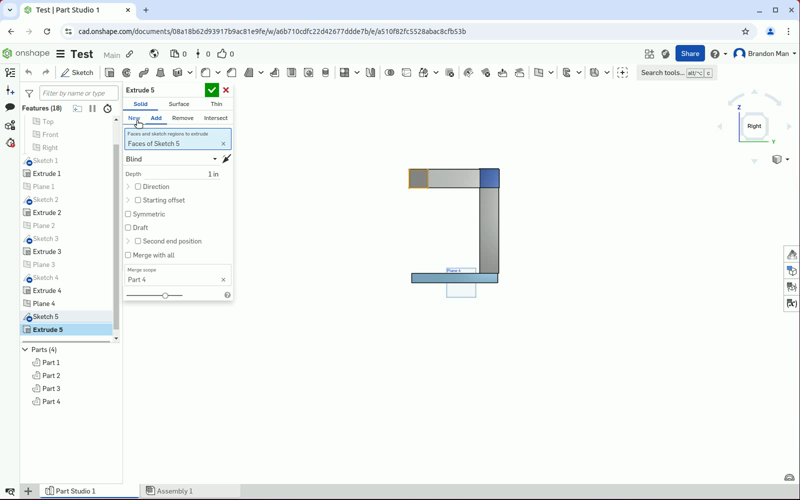
click(137, 120)
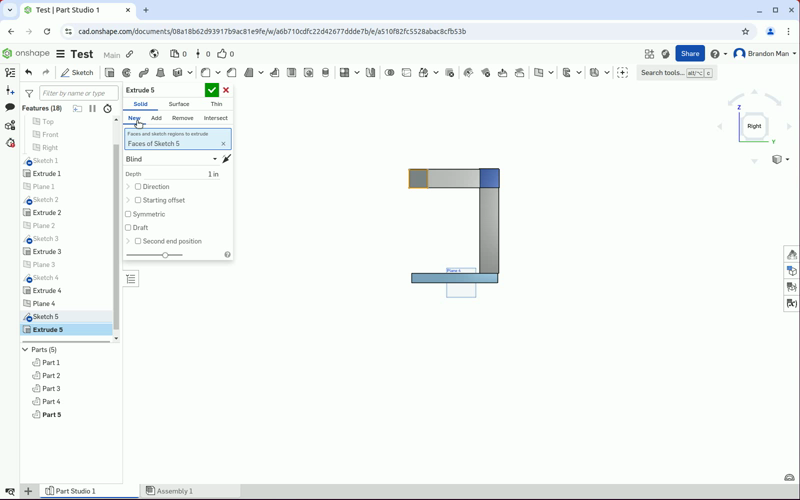
key(tab, 4)
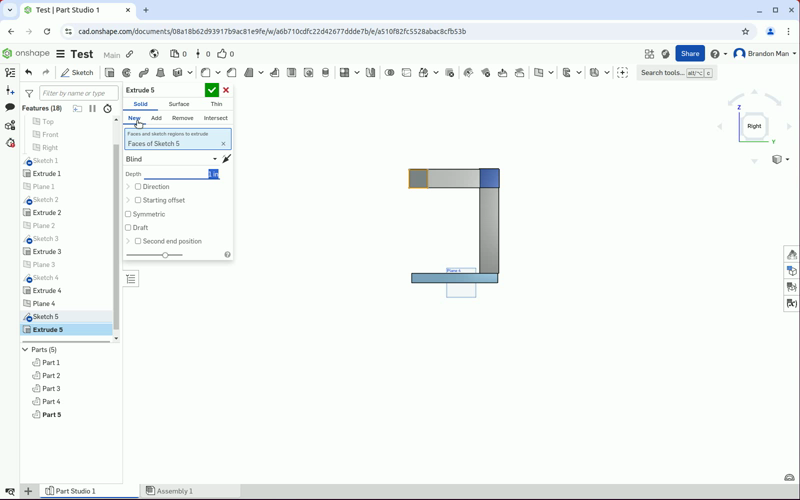
text(7.943)
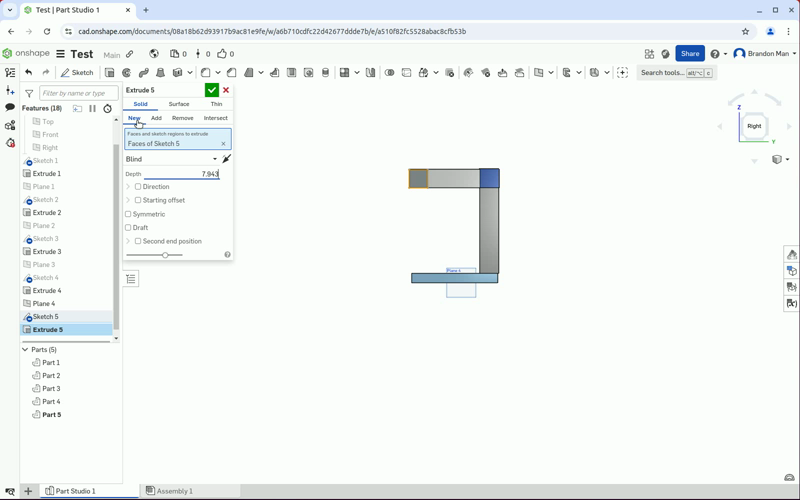
key(enter)
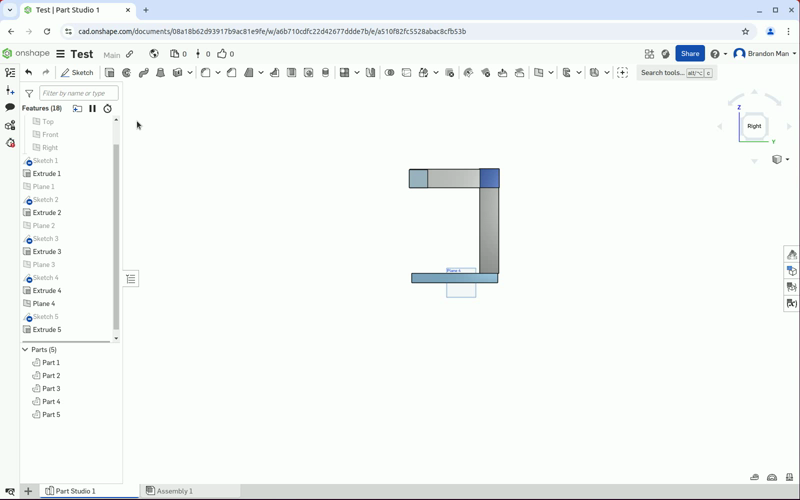
key(shift+h)
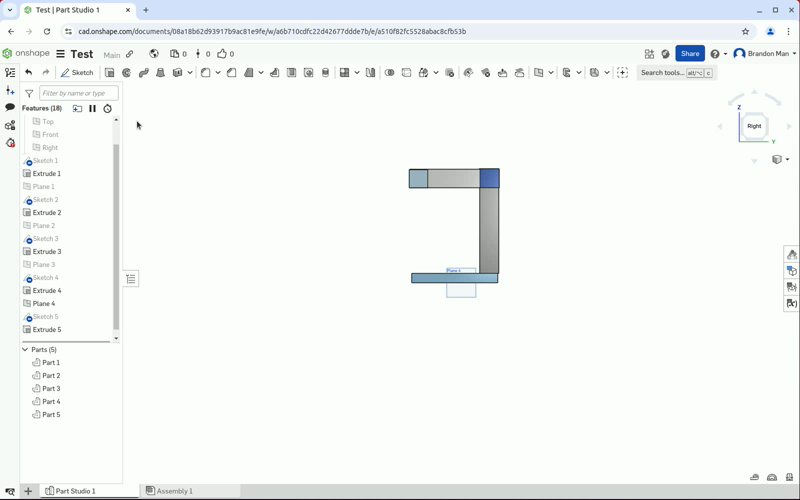
key(shift+h)
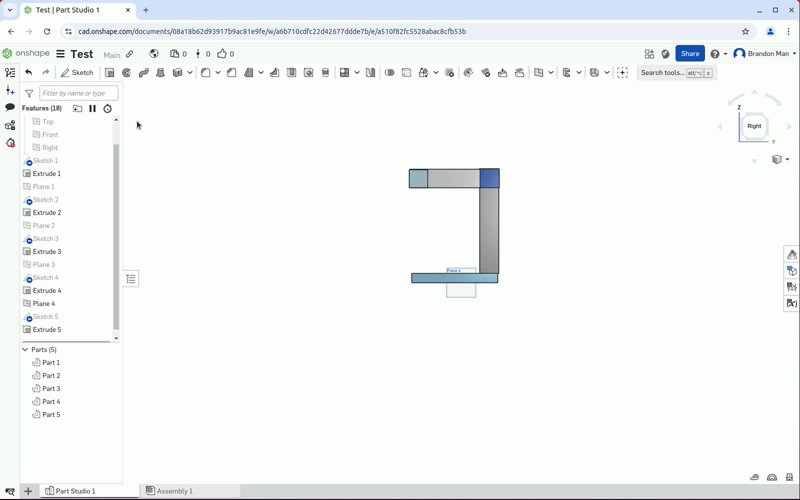
key(shift+7)
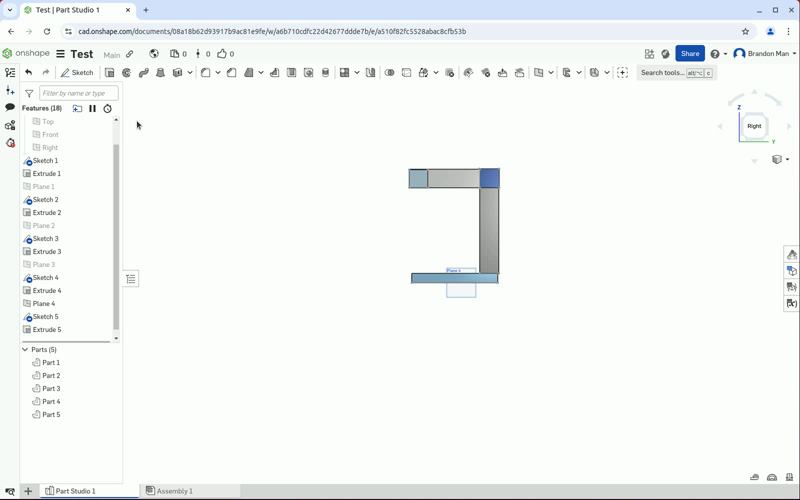
key(right, 2)
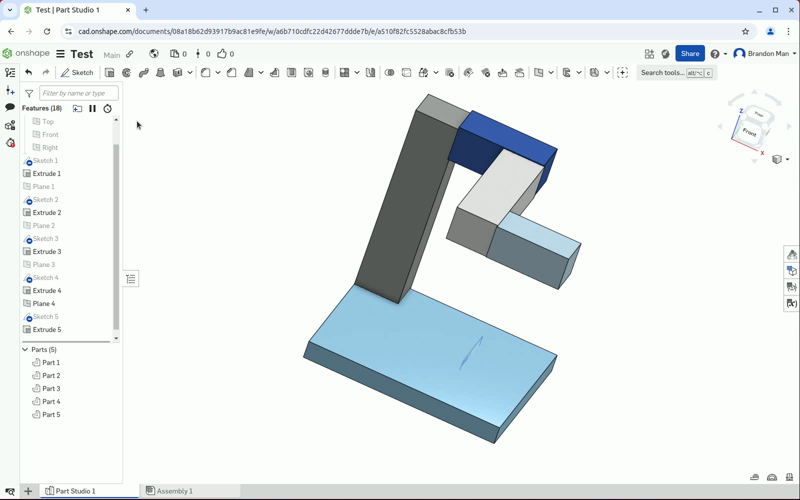
key(down, 2)
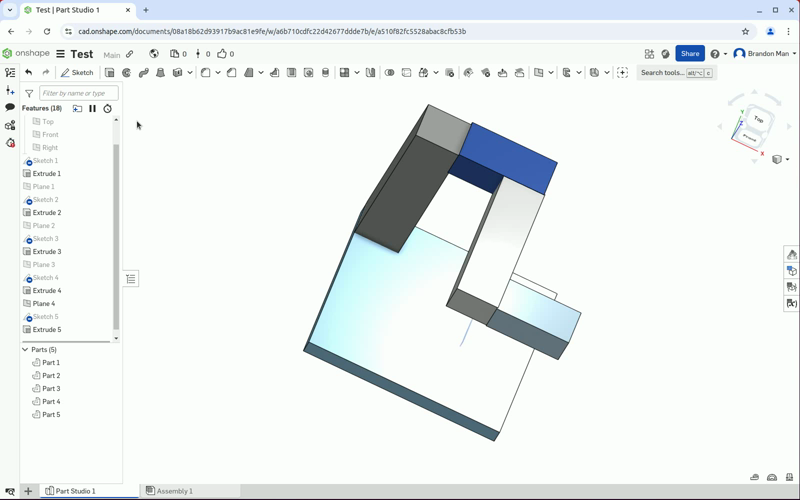
key(up, 2)
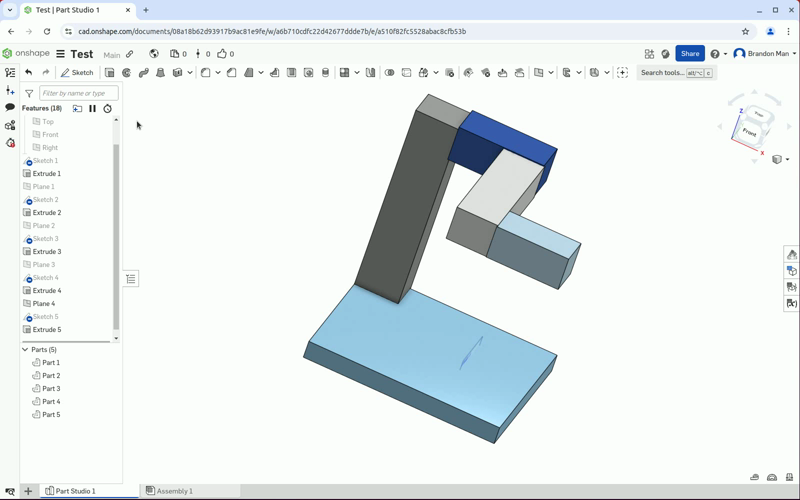
key(left, 2)
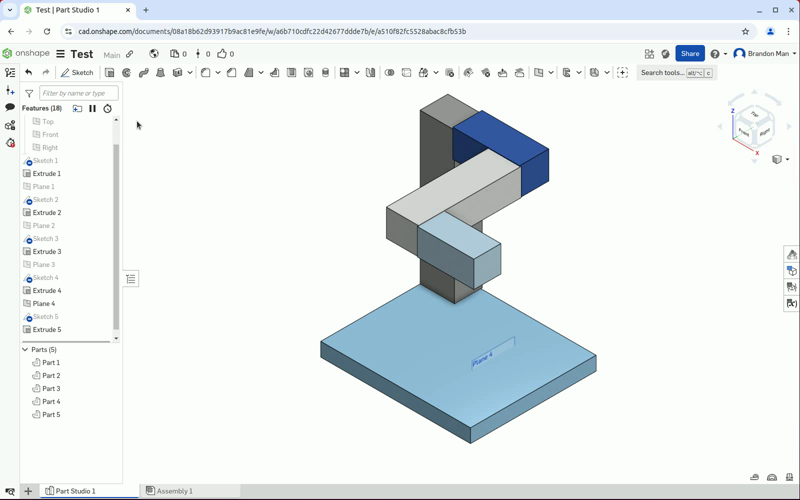
mouse_move(69, 163)
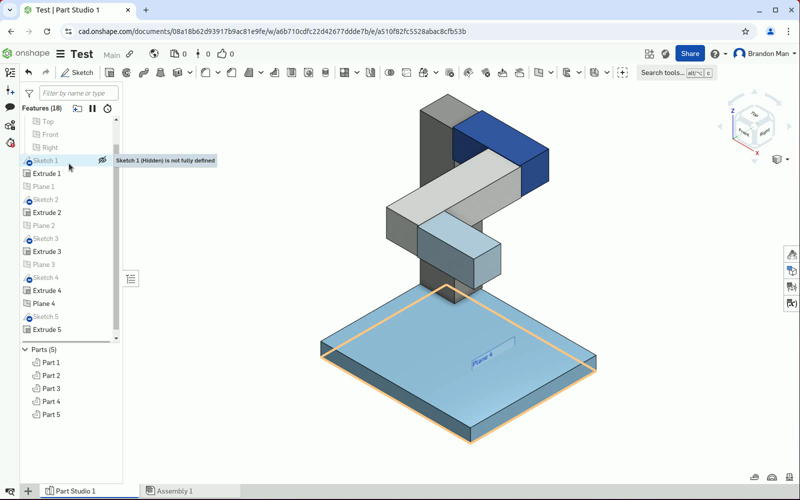
click(69, 163)